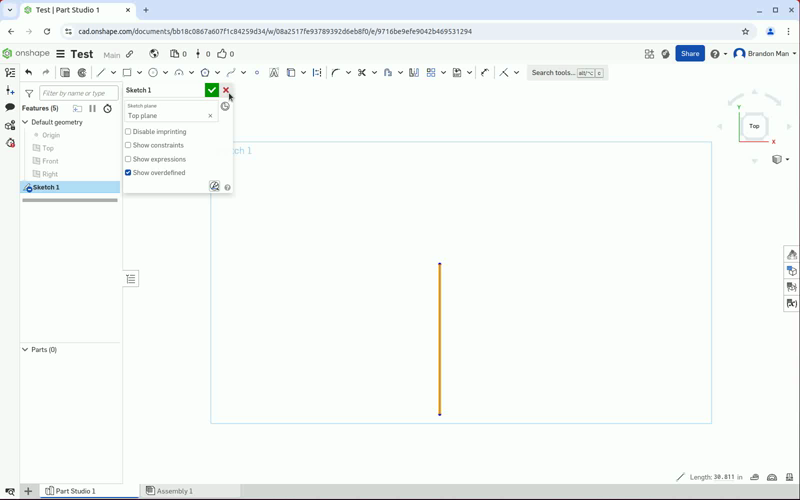
key(shift+h)
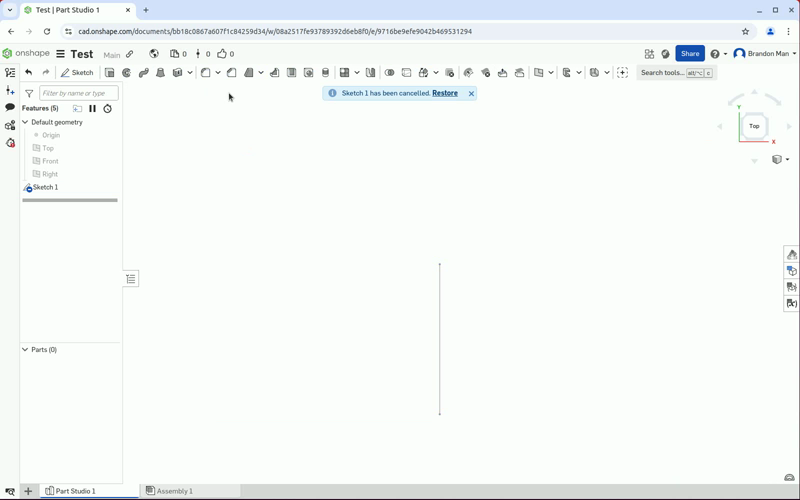
key(shift+s)
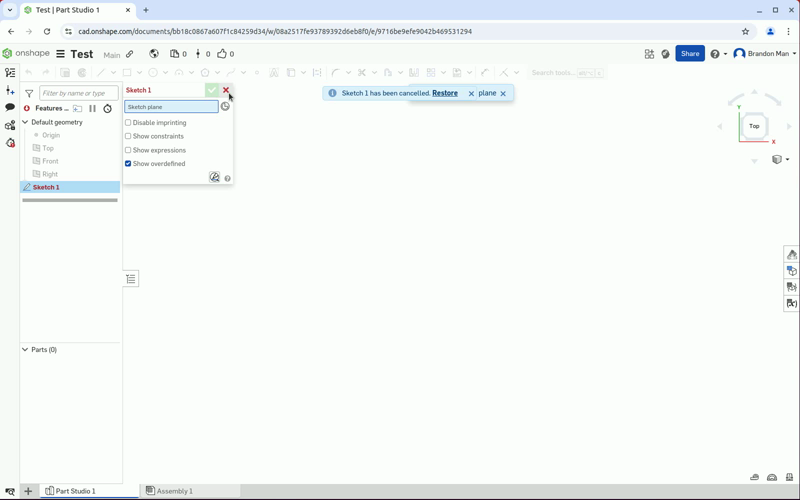
mouse_move(73, 150)
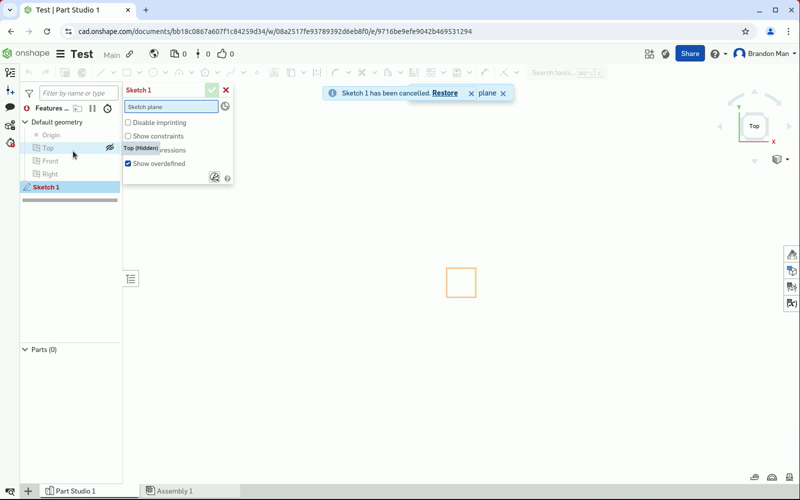
click(73, 150)
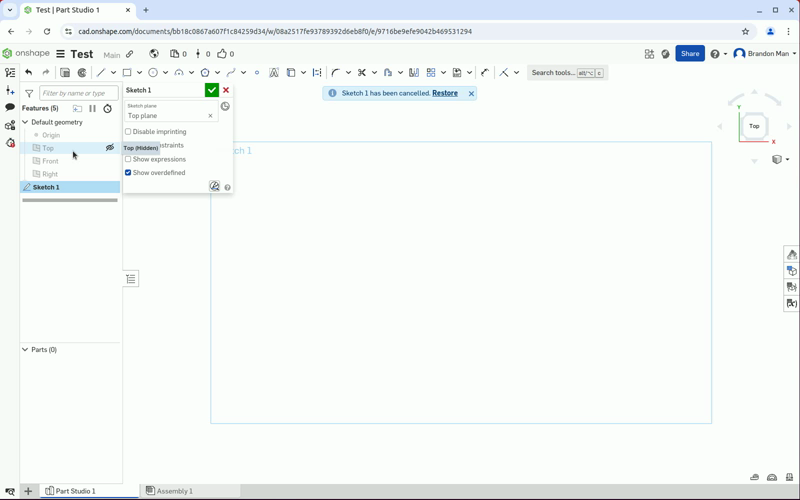
mouse_move(73, 352)
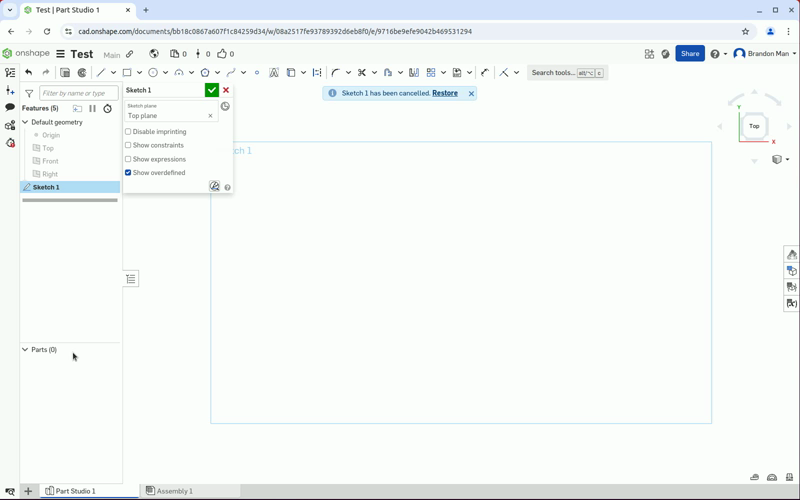
key(y)
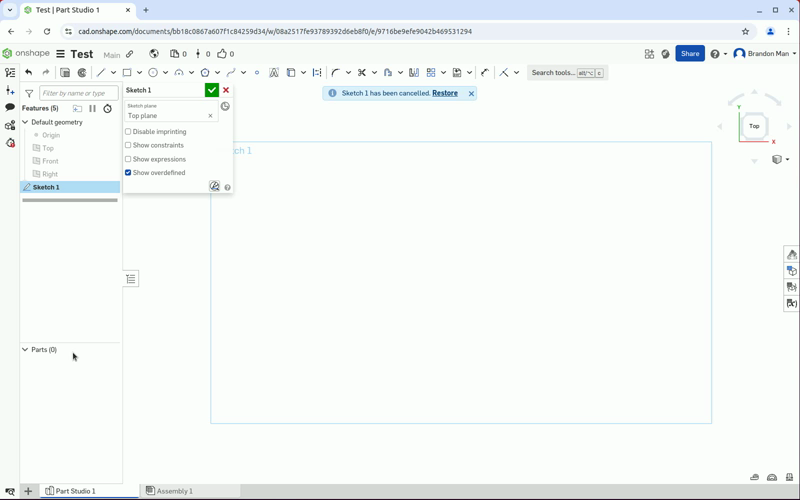
key(c)
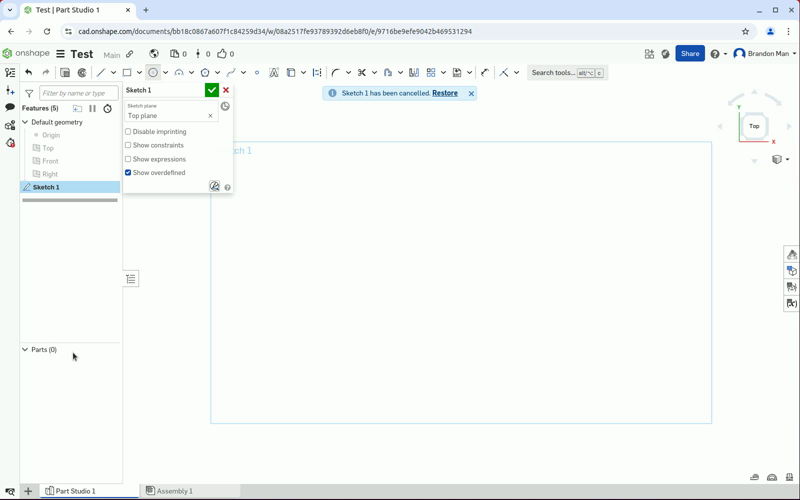
key_down(shift)
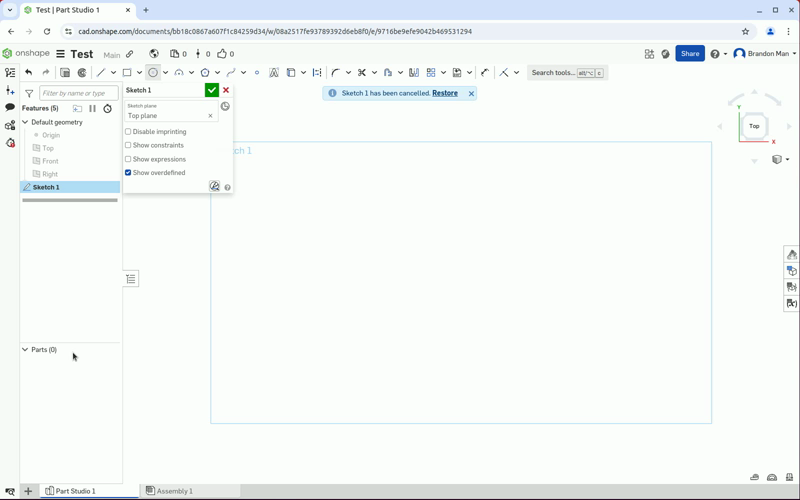
mouse_move(460, 282)
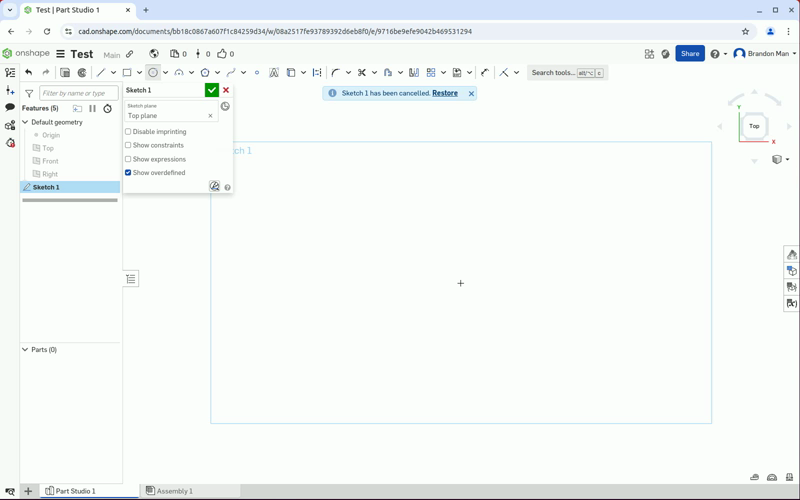
click(460, 282)
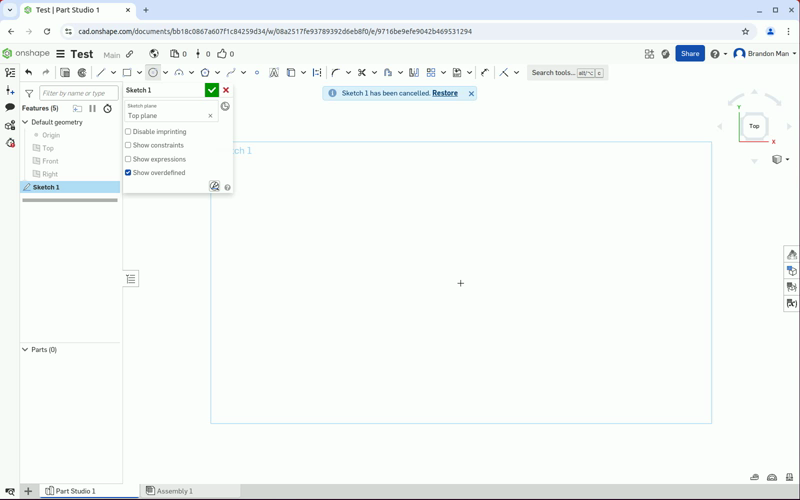
key_up(shift)
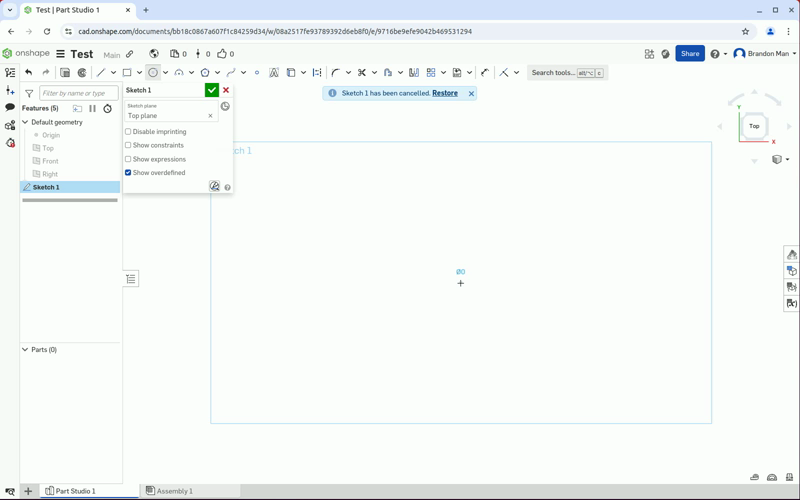
mouse_move(482, 282)
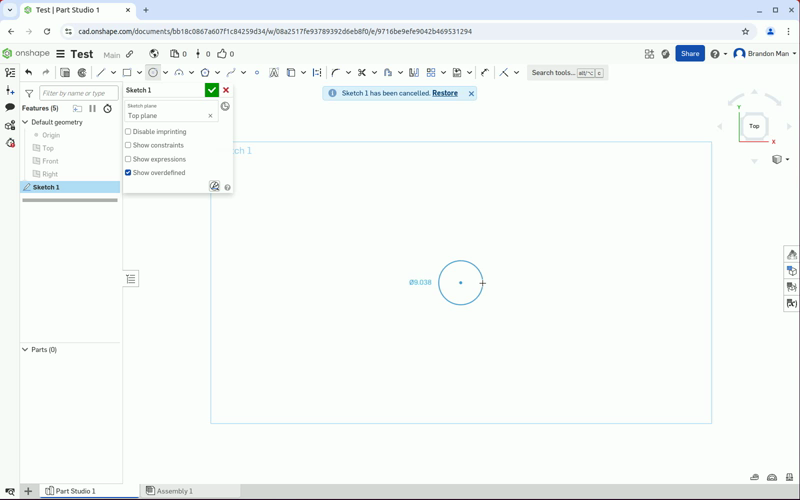
click(482, 282)
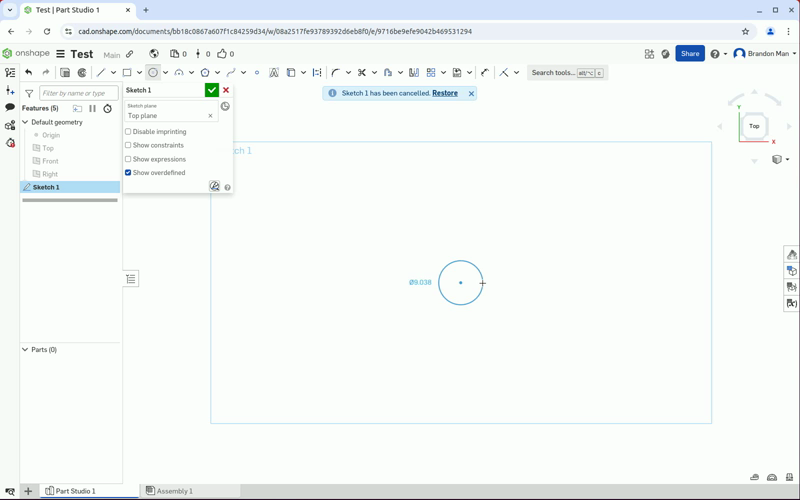
key(esc)
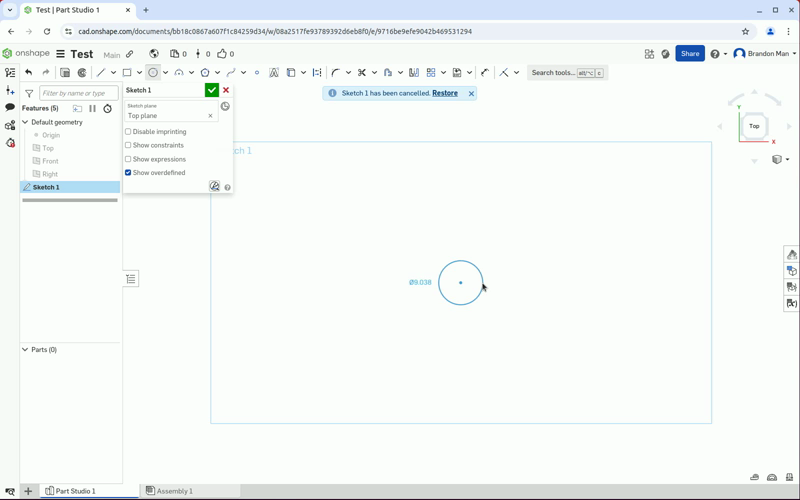
key(c)
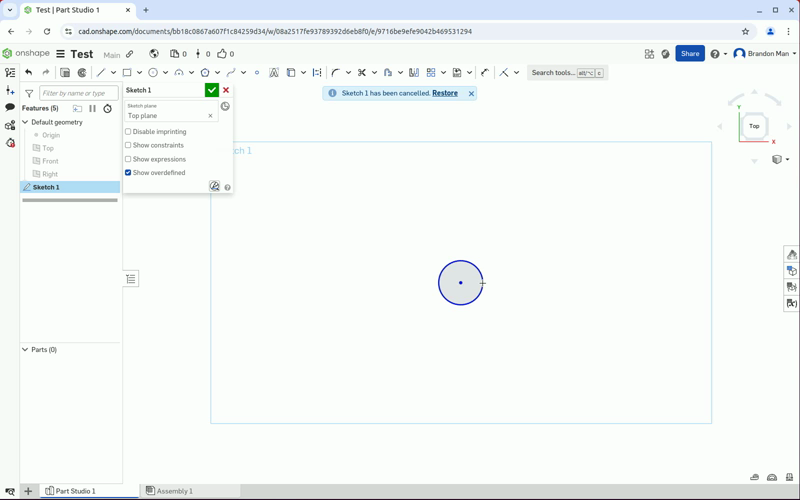
key_down(shift)
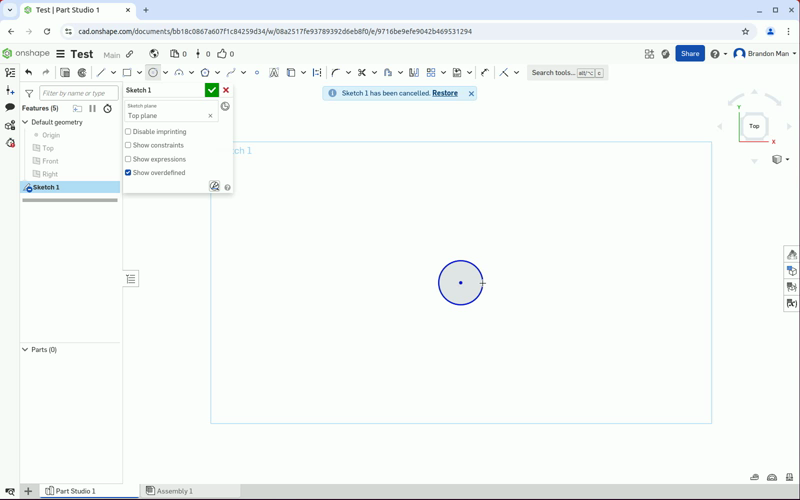
mouse_move(460, 282)
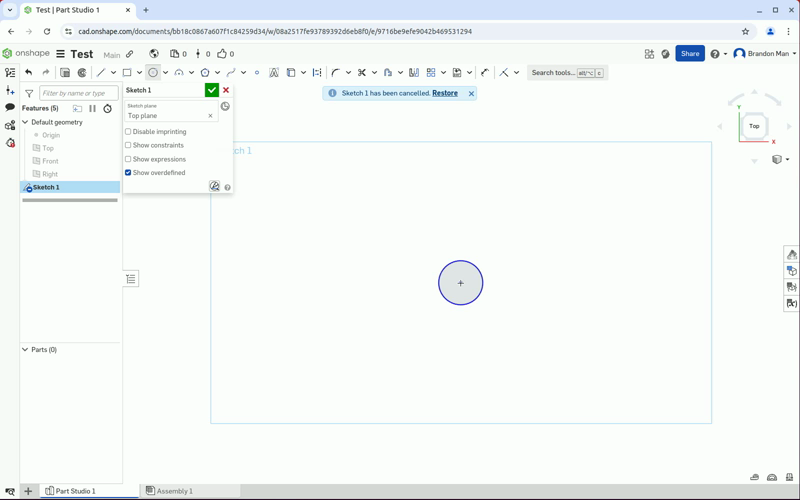
click(460, 282)
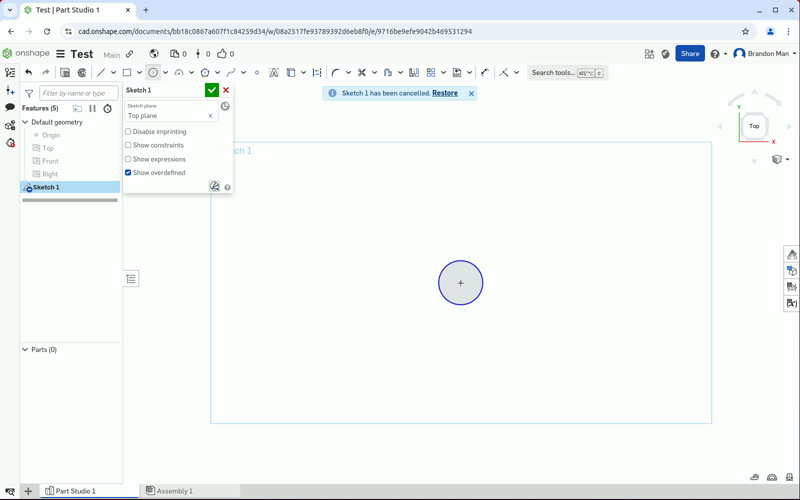
key_up(shift)
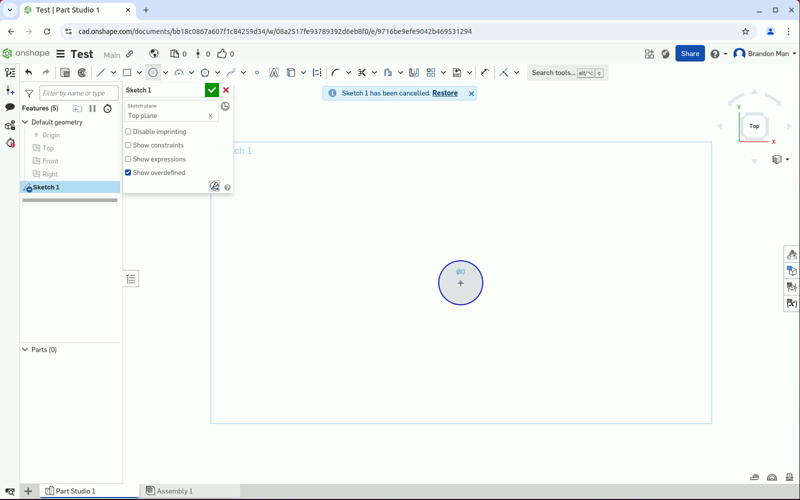
mouse_move(470, 282)
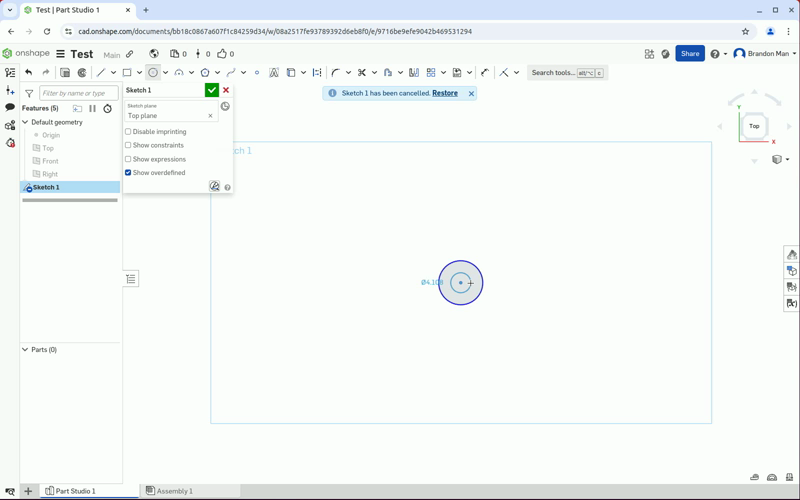
click(470, 282)
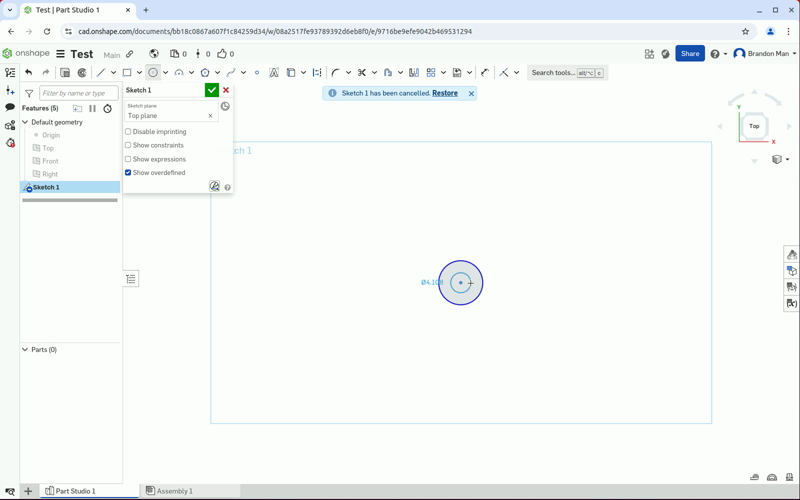
key(esc)
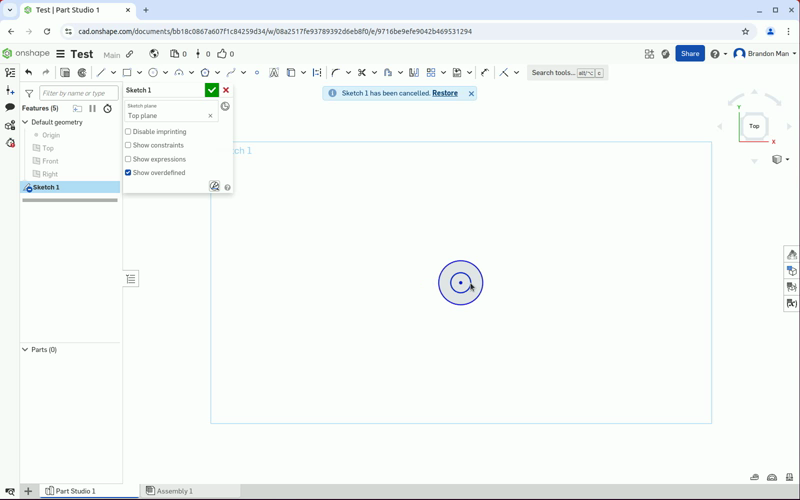
mouse_move(449, 282)
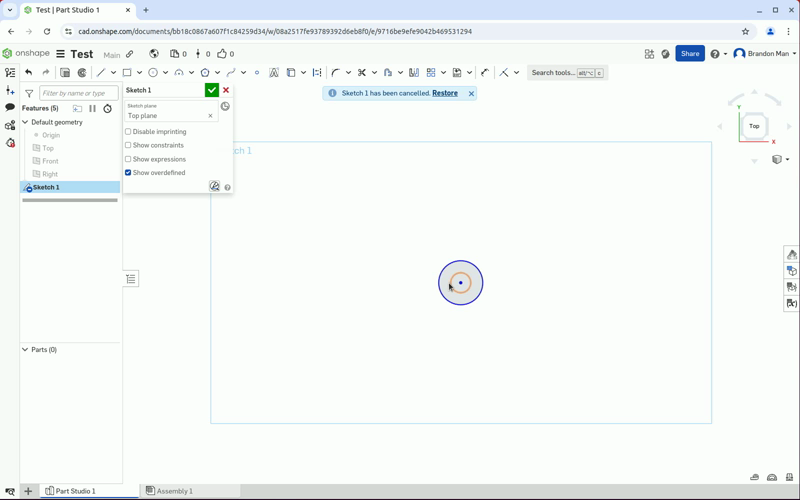
scroll(6)
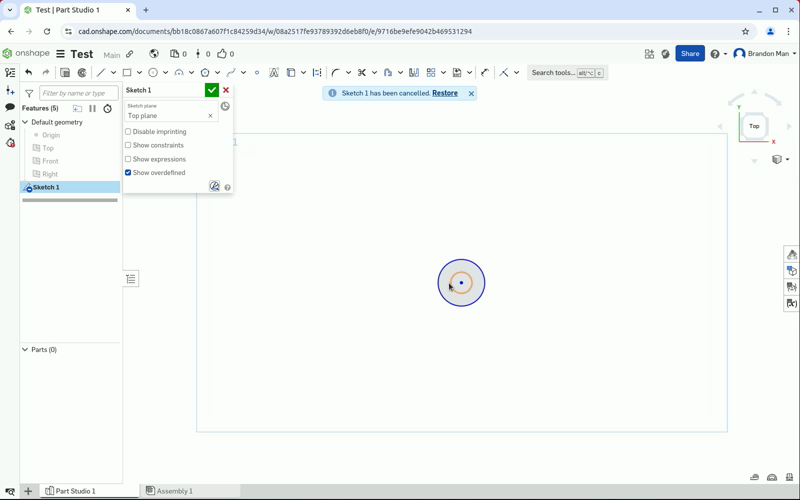
scroll(6)
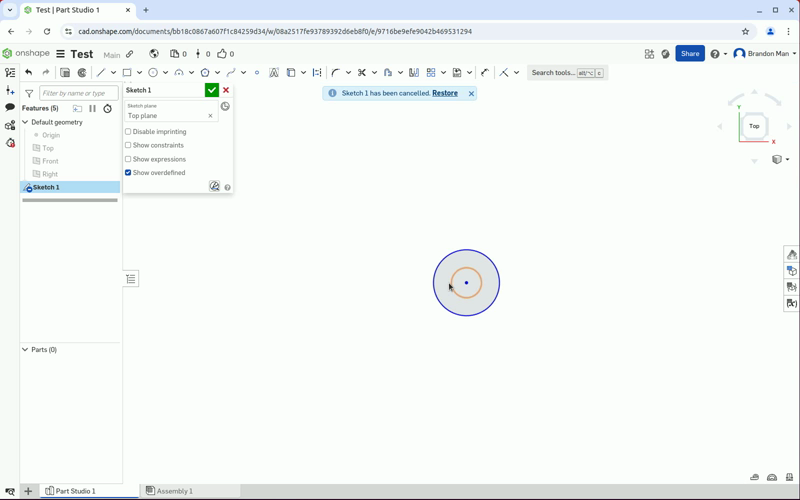
scroll(6)
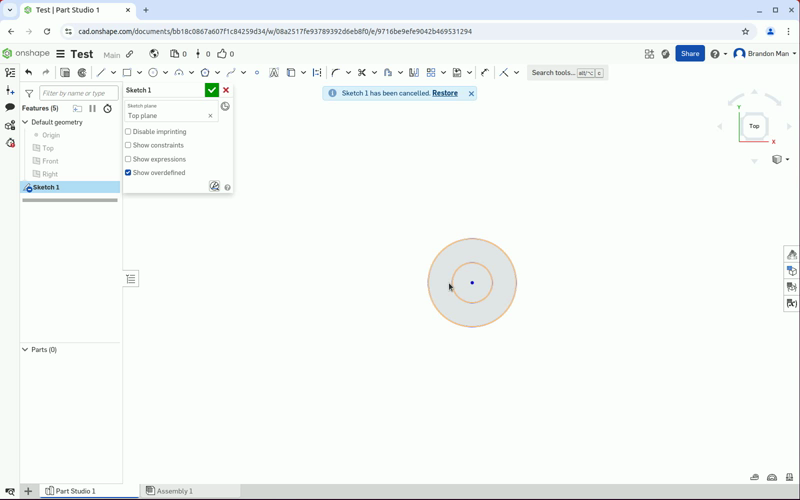
scroll(6)
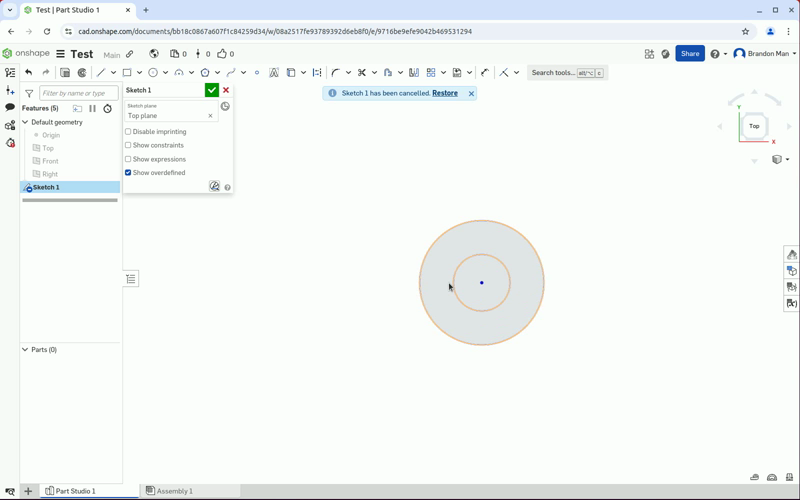
scroll(6)
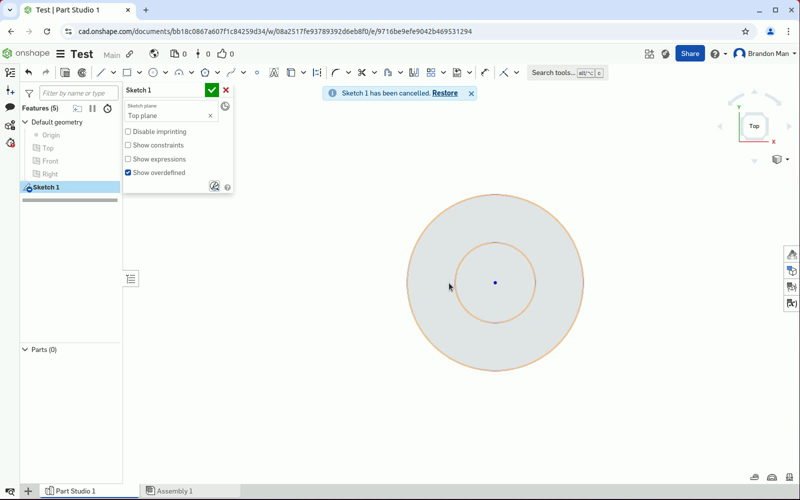
scroll(6)
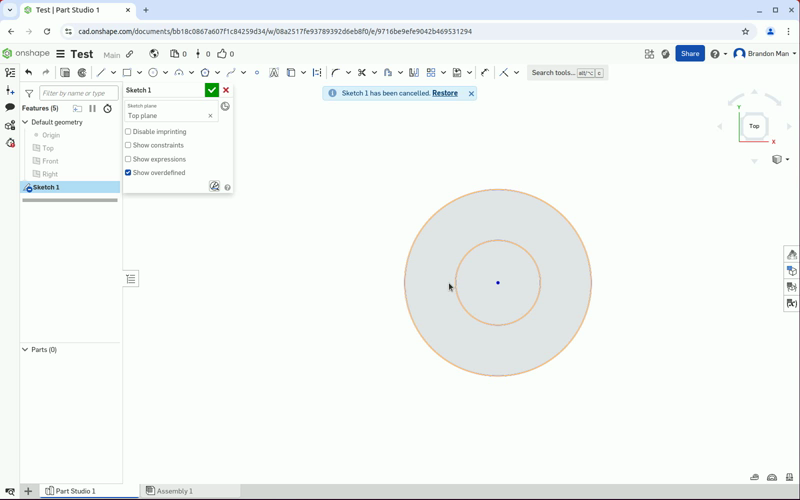
scroll(6)
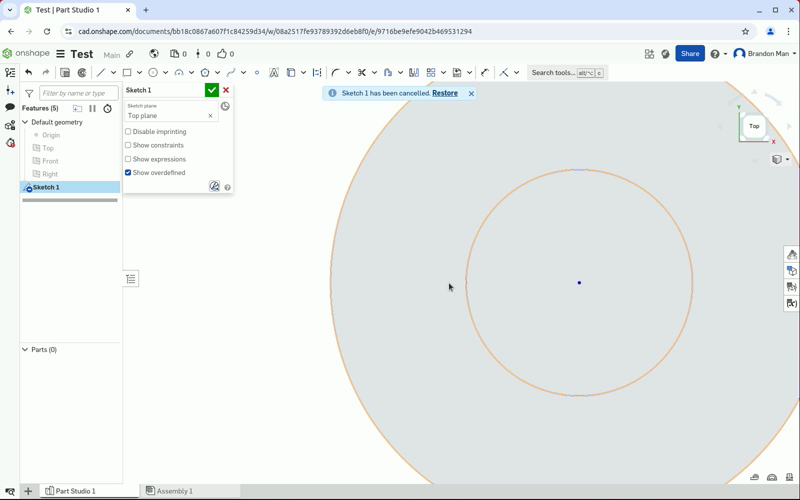
click(449, 282)
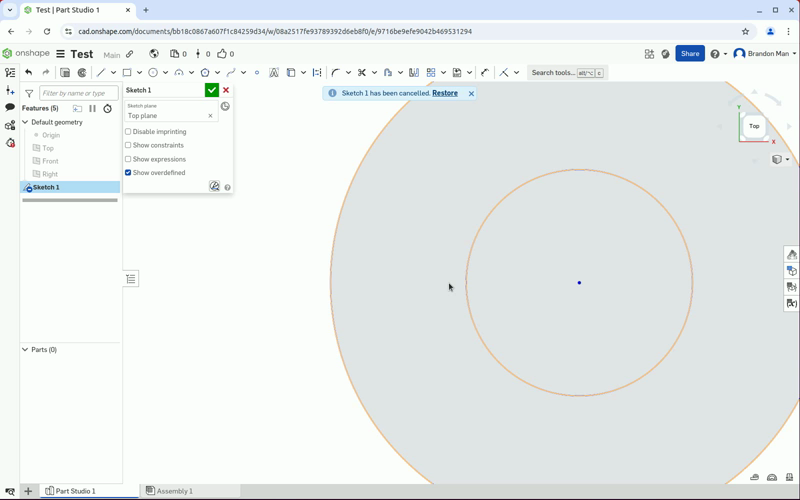
scroll(-6)
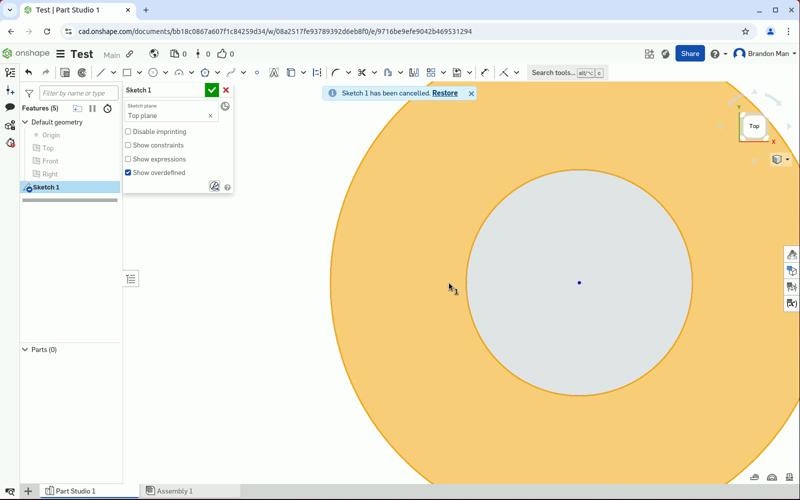
scroll(-6)
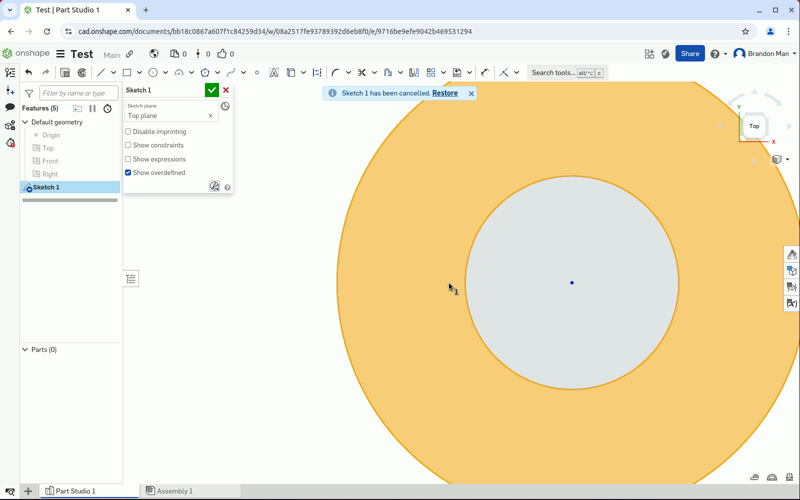
scroll(-6)
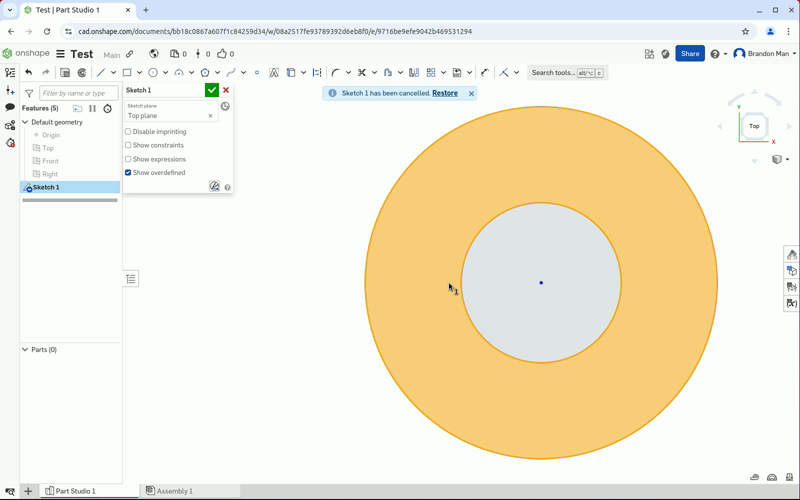
scroll(-6)
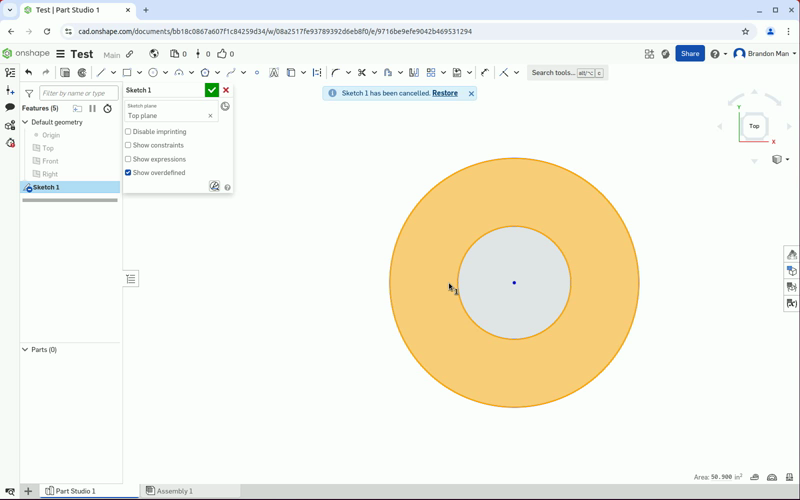
scroll(-6)
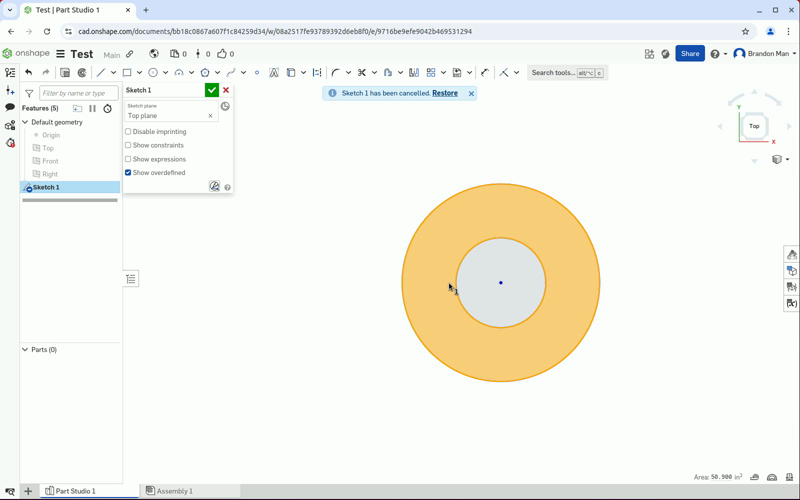
scroll(-6)
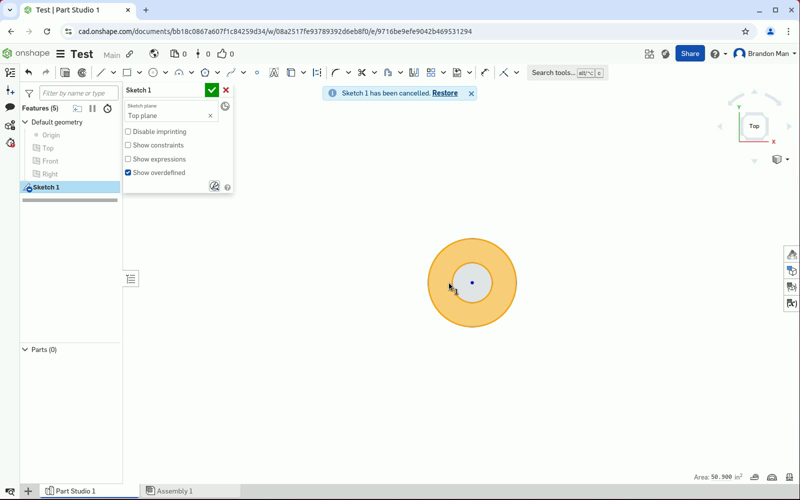
scroll(-6)
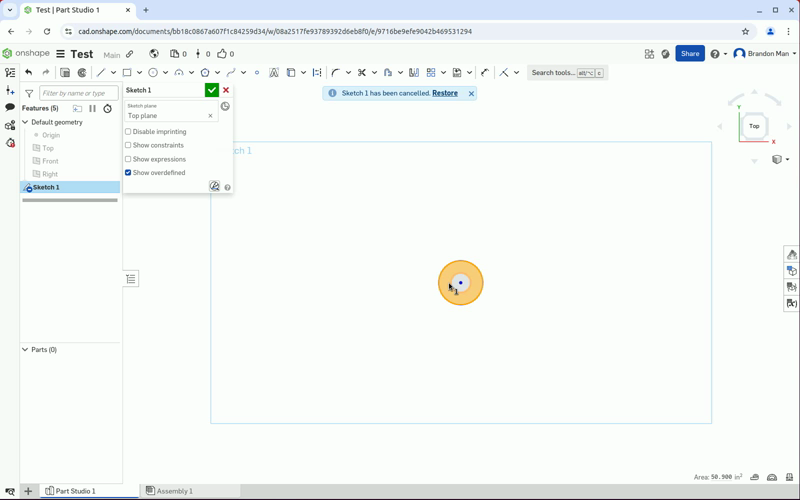
mouse_move(73, 352)
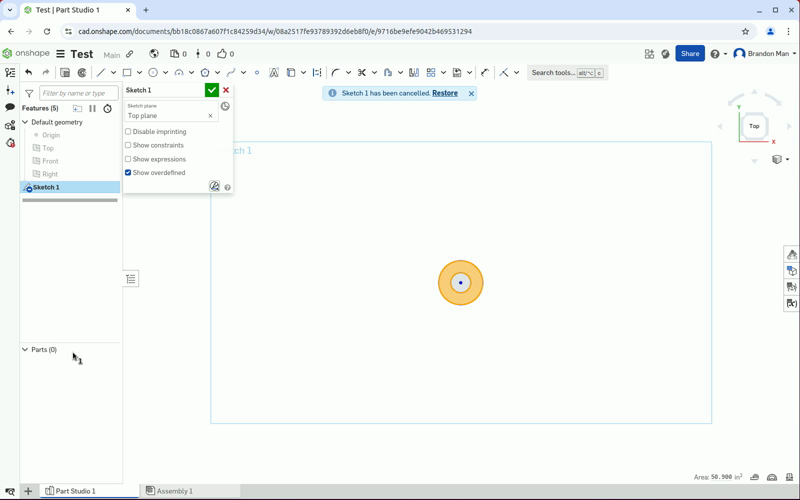
key(shift+y)
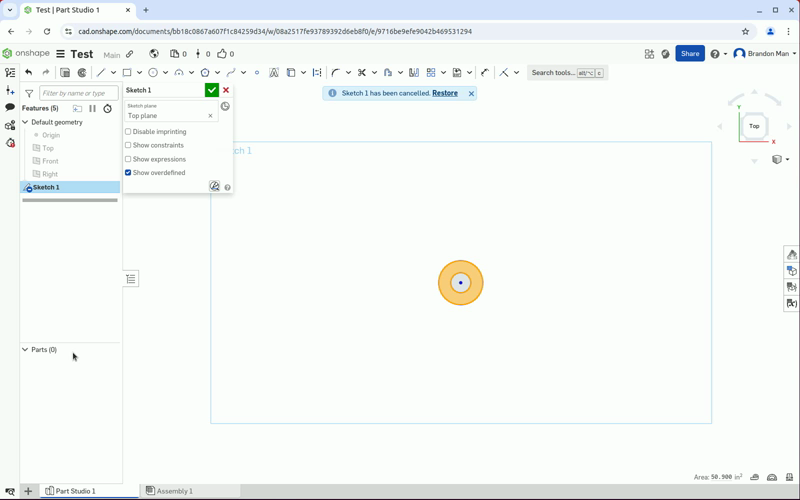
key(shift+e)
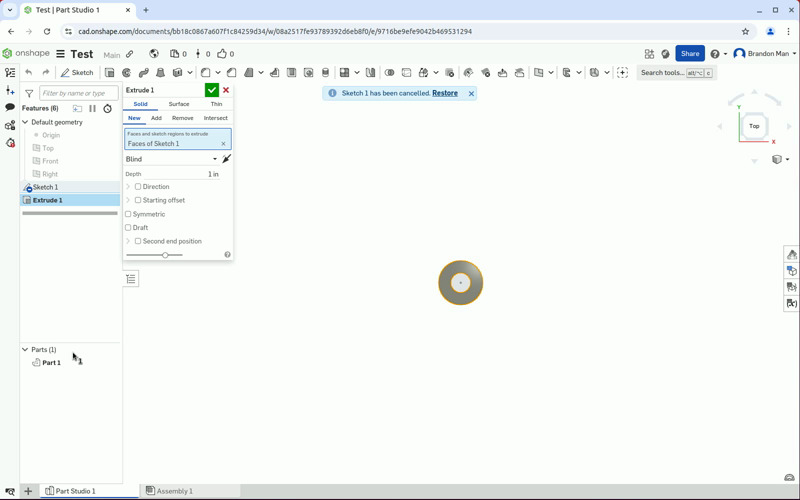
mouse_move(143, 106)
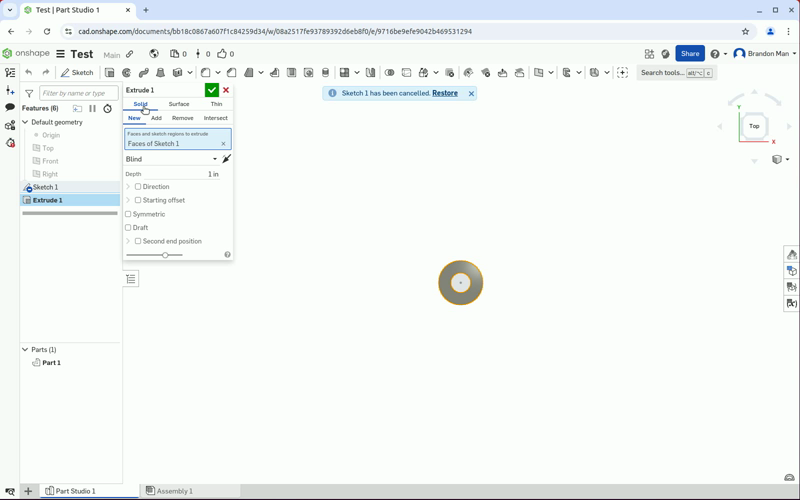
click(143, 106)
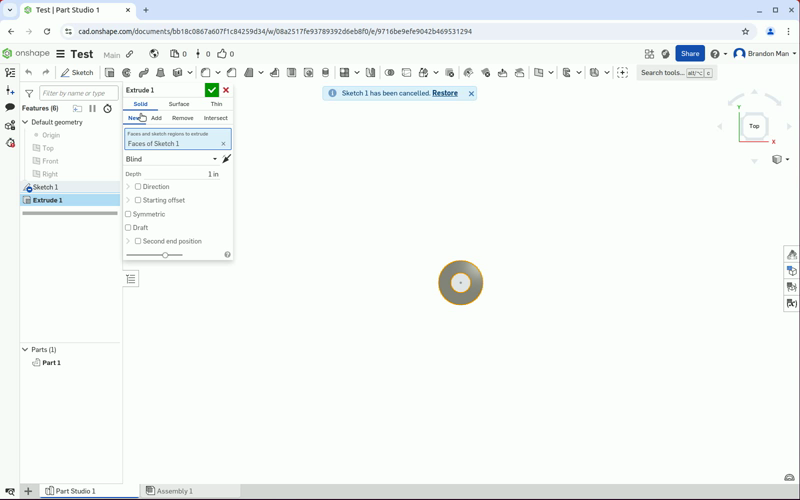
mouse_move(137, 120)
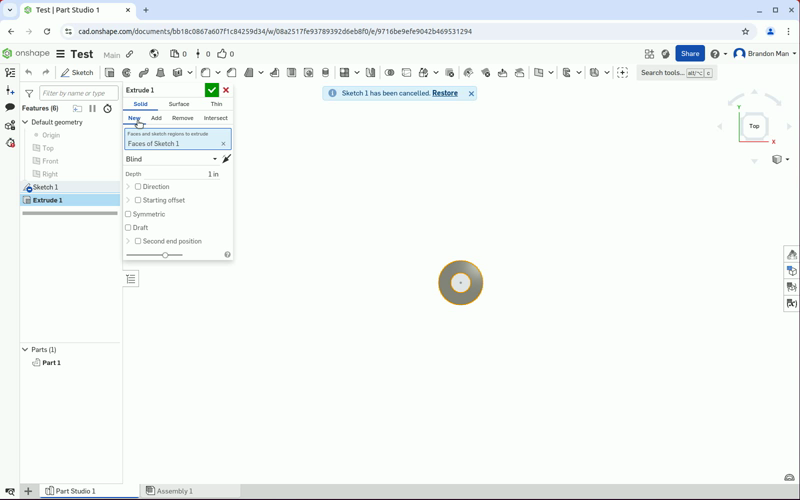
click(137, 120)
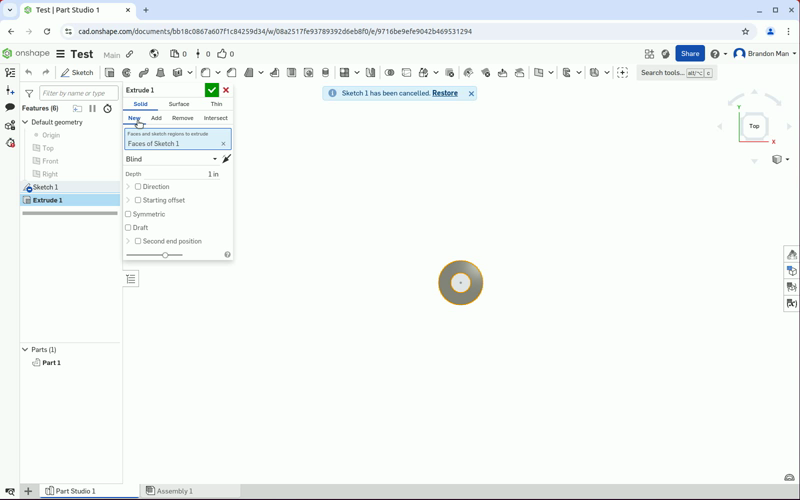
key(tab, 4)
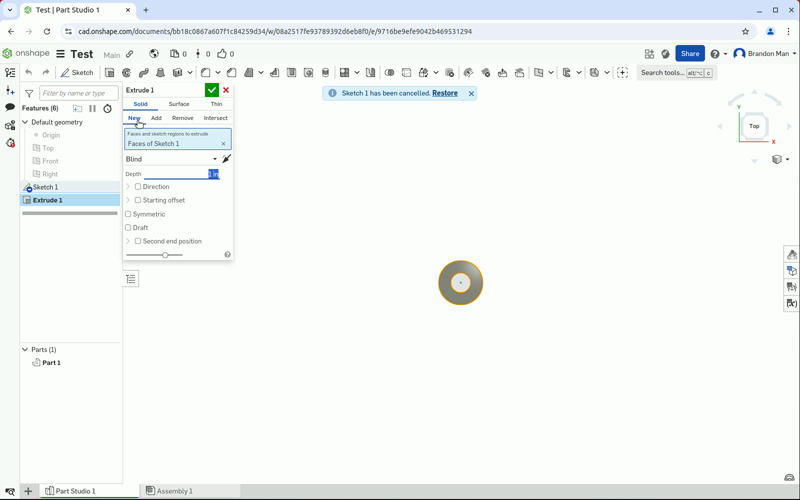
text(-0.241)
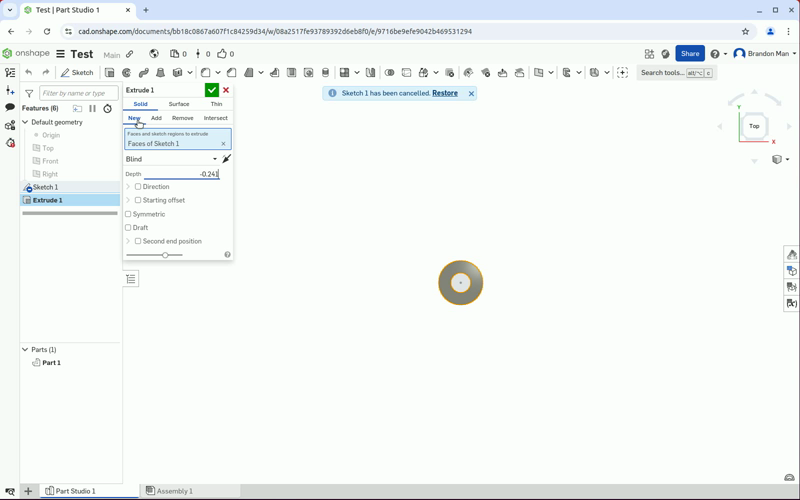
key(enter)
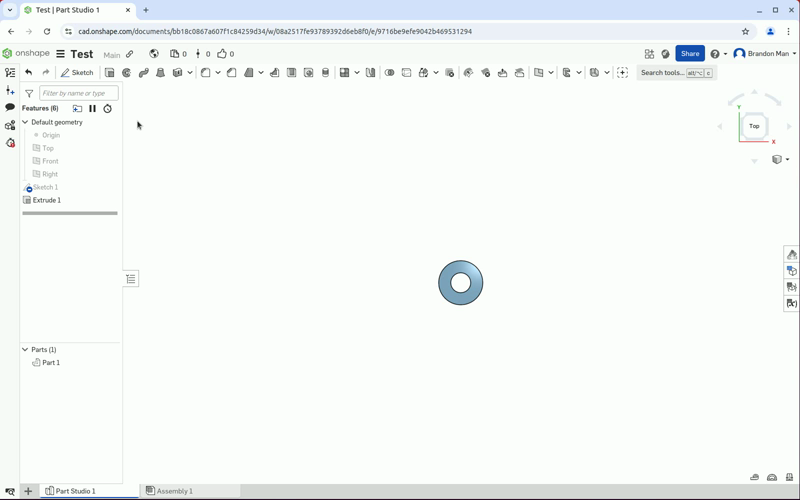
key(shift+h)
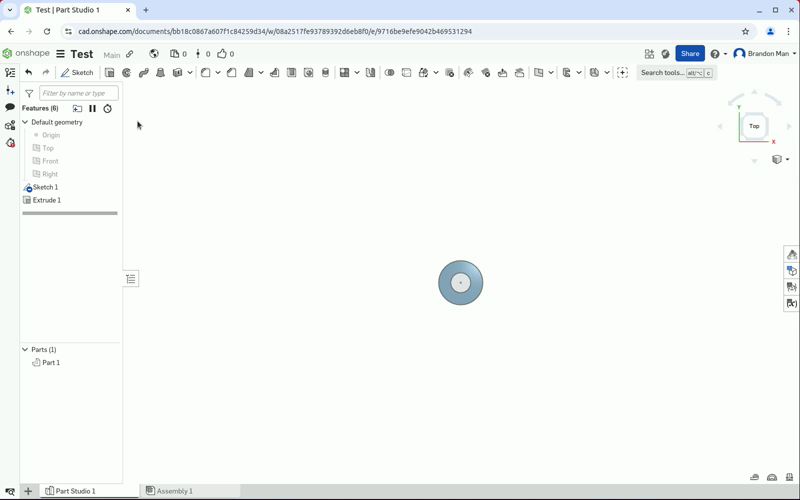
key(shift+h)
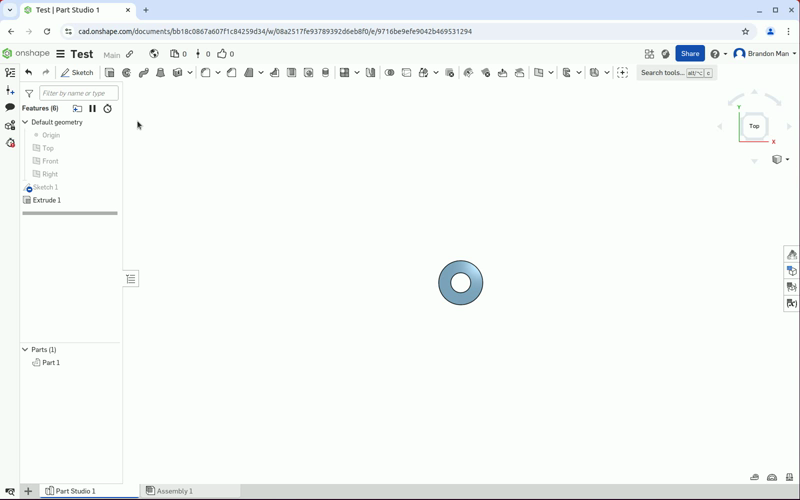
mouse_move(73, 189)
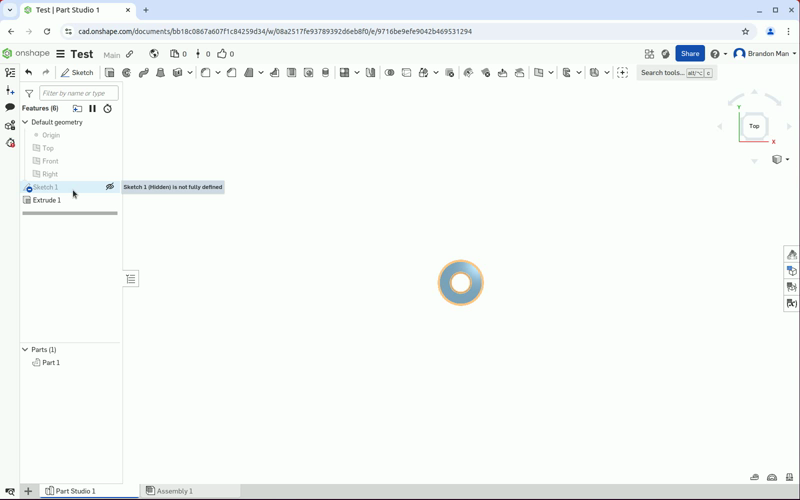
click(73, 189)
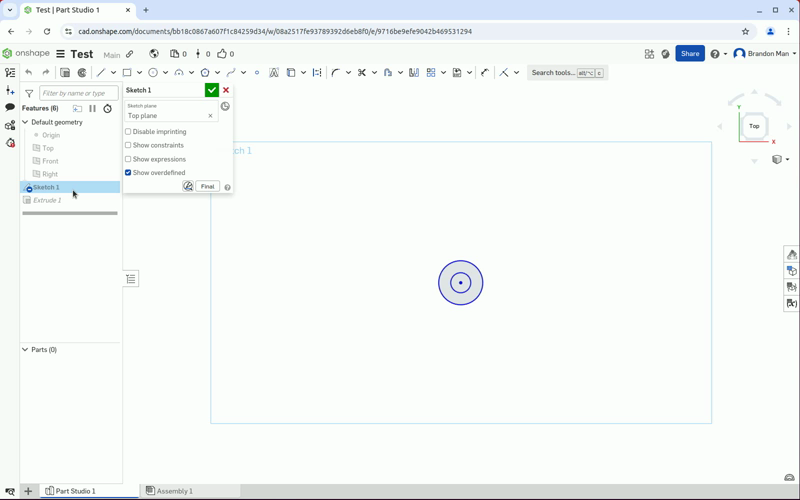
mouse_move(229, 92)
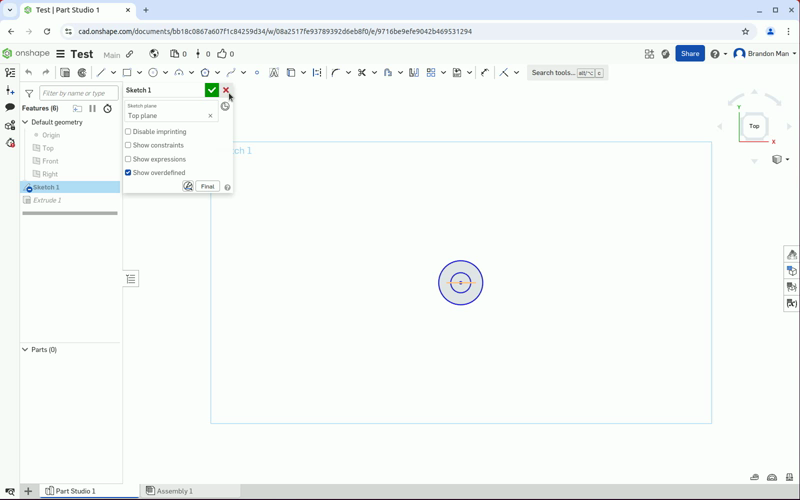
click(229, 92)
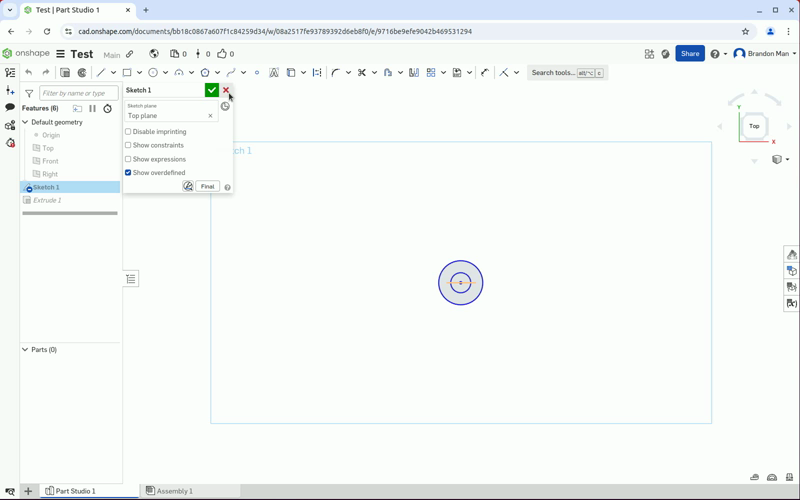
key(shift+s)
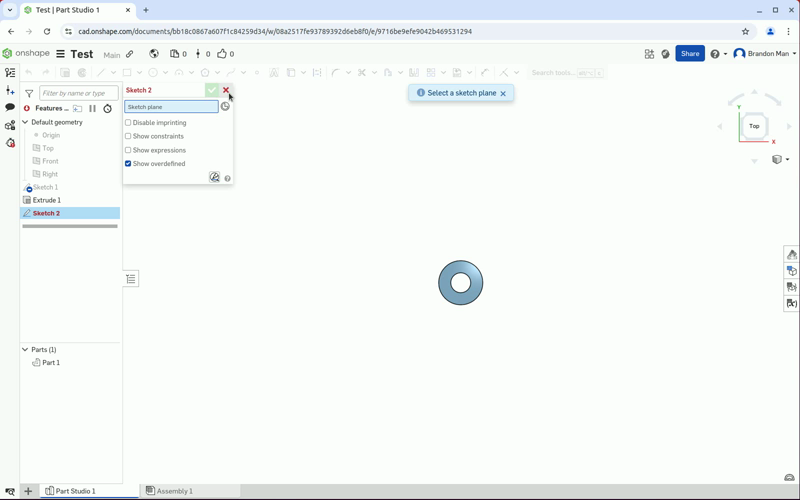
mouse_move(73, 150)
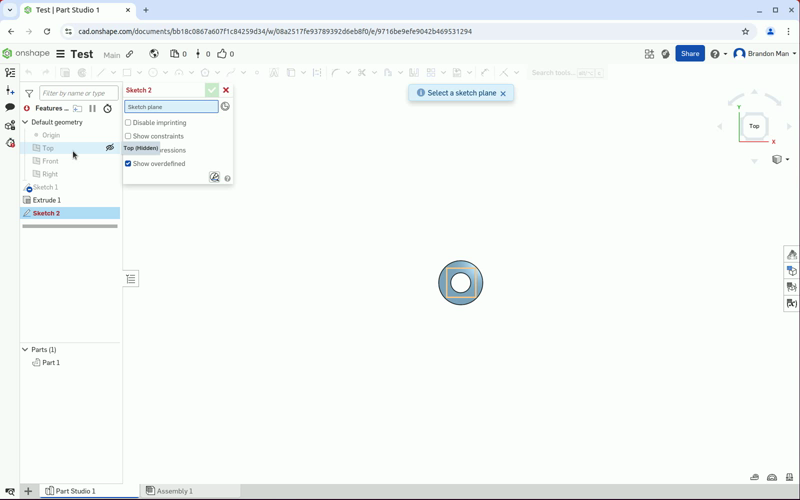
click(73, 150)
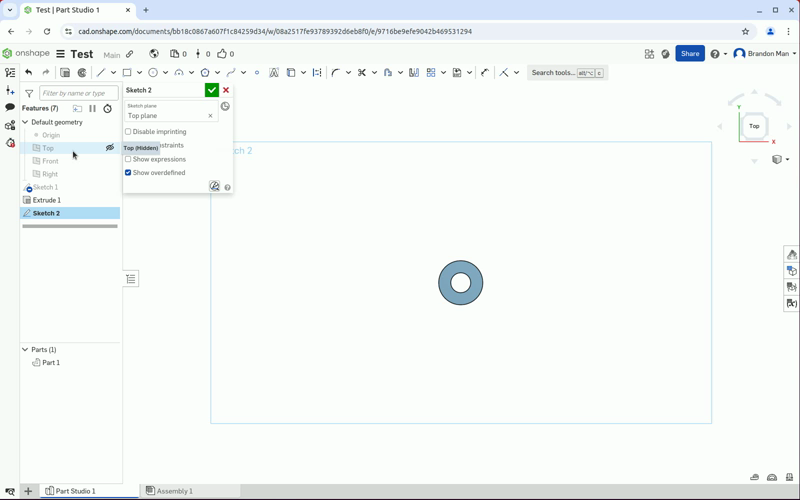
mouse_move(73, 352)
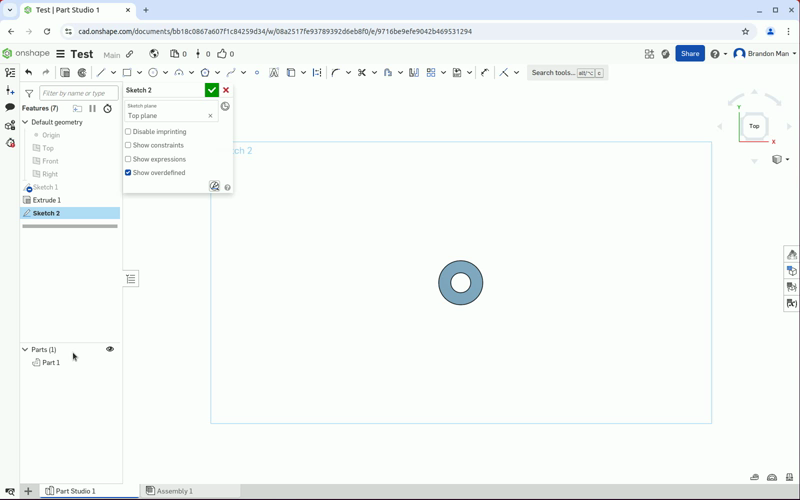
key(y)
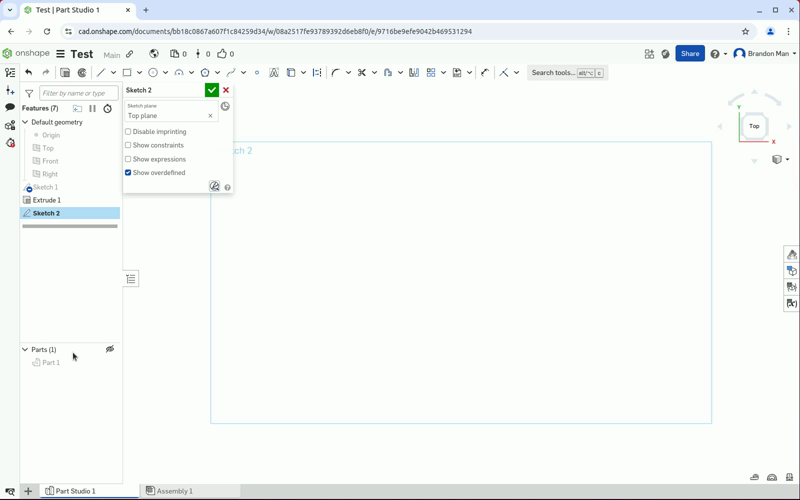
key(c)
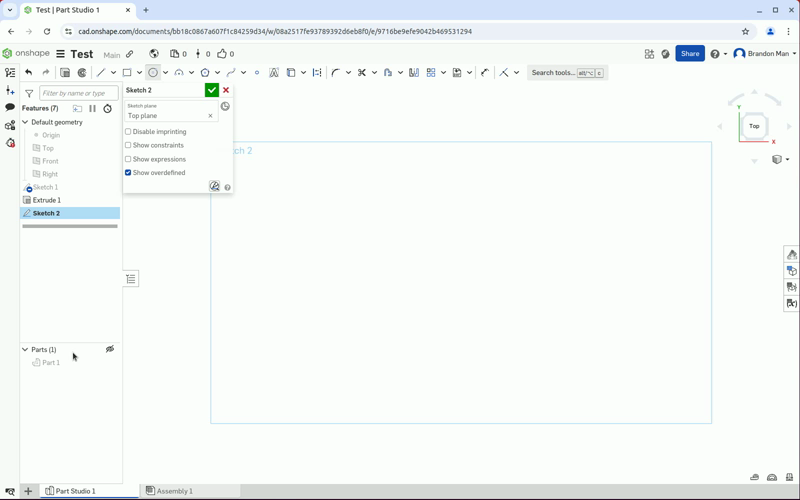
key_down(shift)
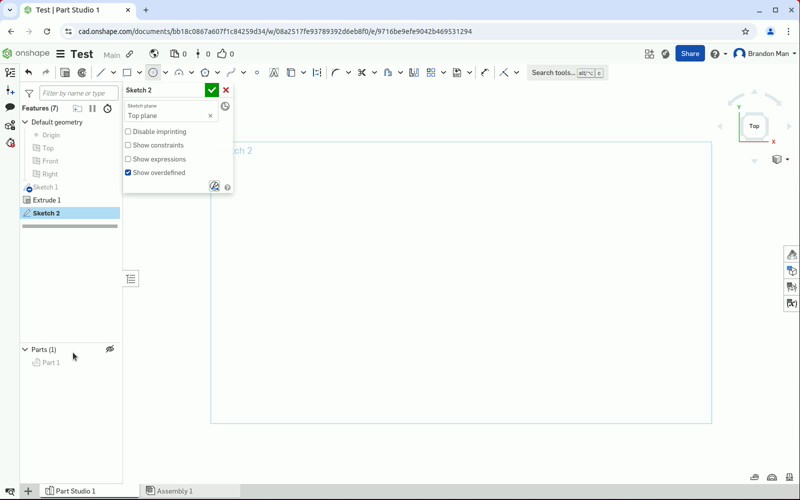
mouse_move(460, 282)
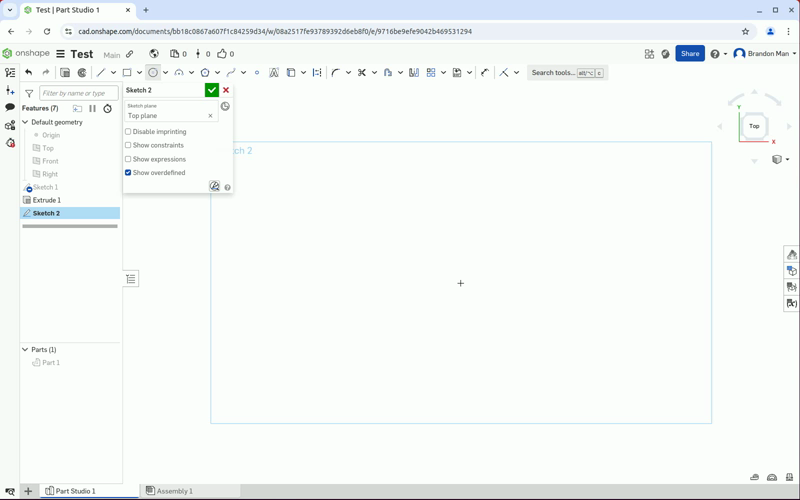
click(460, 282)
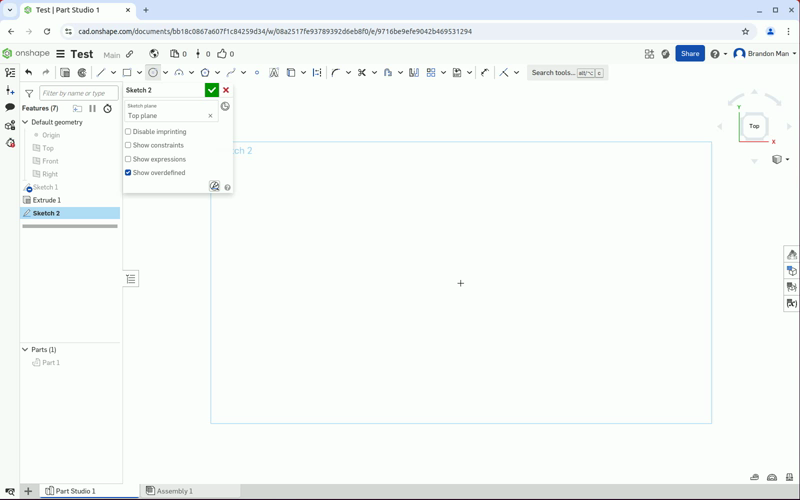
key_up(shift)
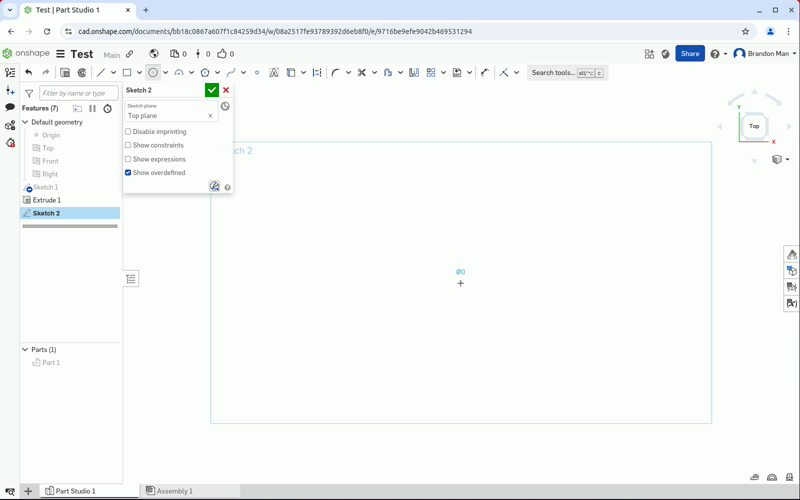
mouse_move(485, 282)
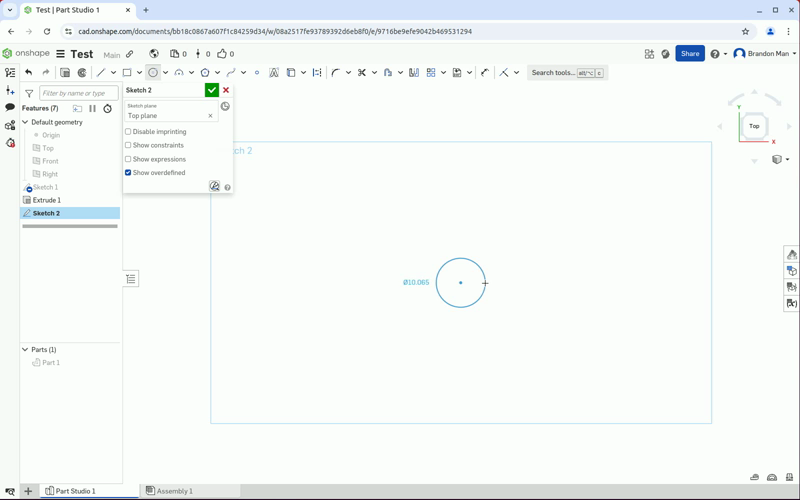
click(485, 282)
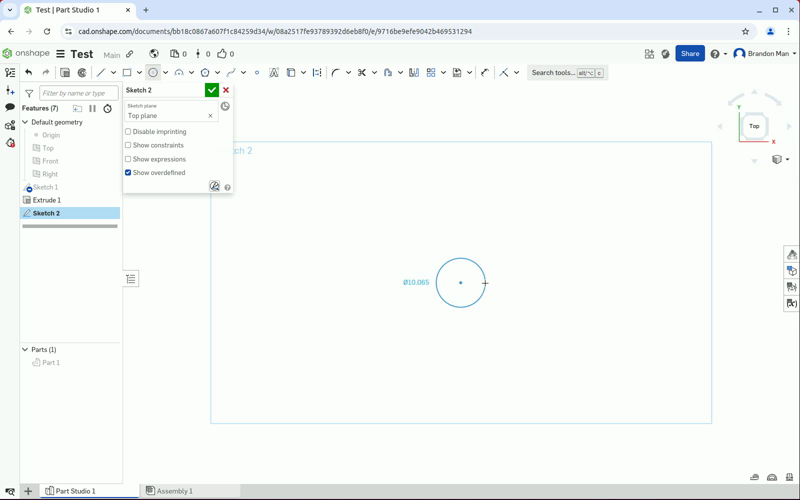
key(esc)
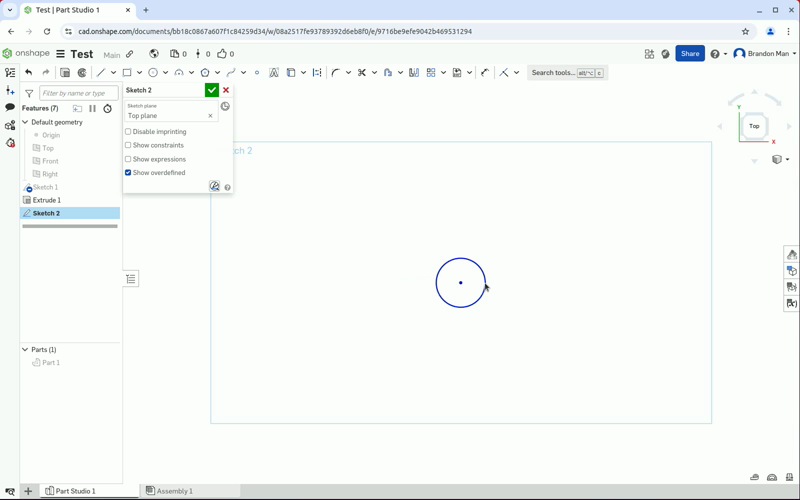
key(c)
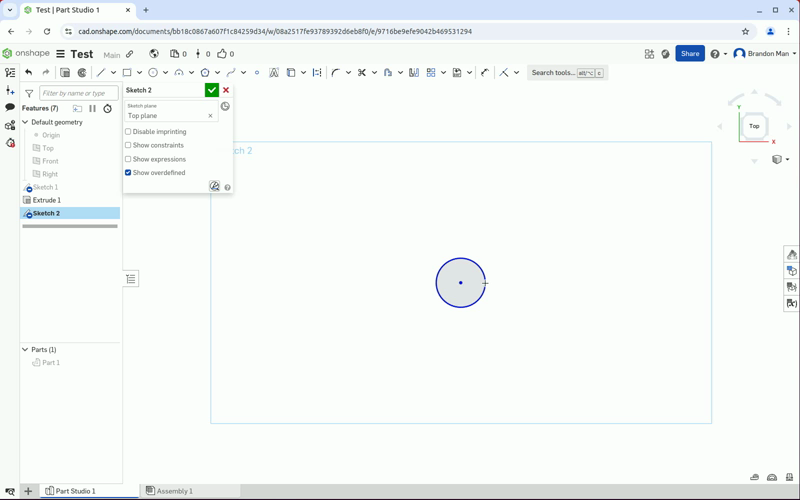
key_down(shift)
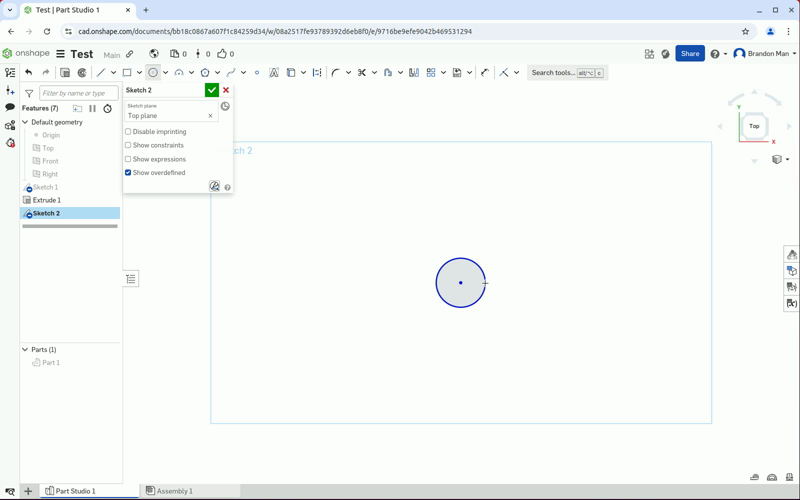
mouse_move(460, 282)
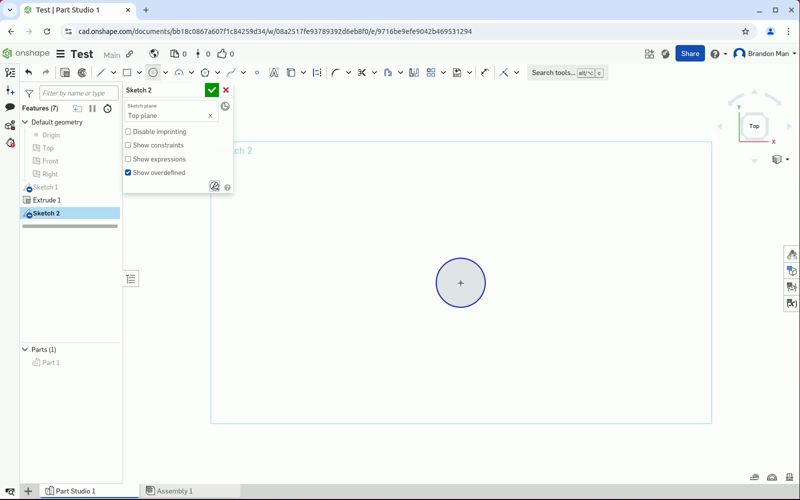
click(460, 282)
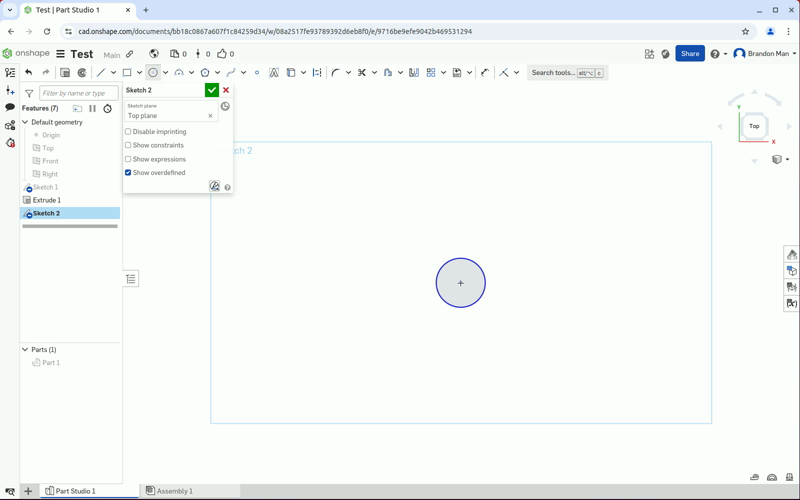
key_up(shift)
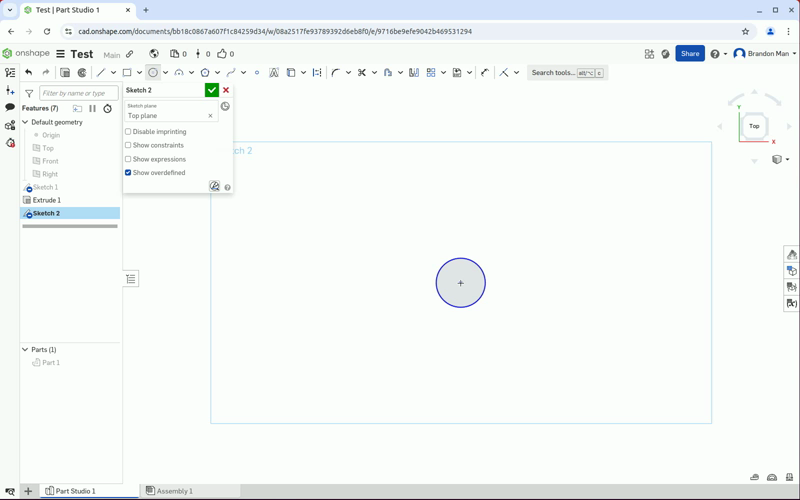
mouse_move(482, 282)
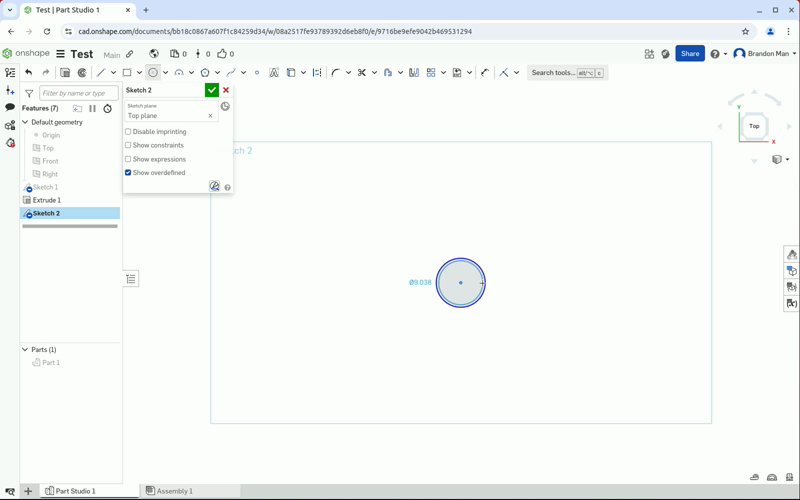
scroll(6)
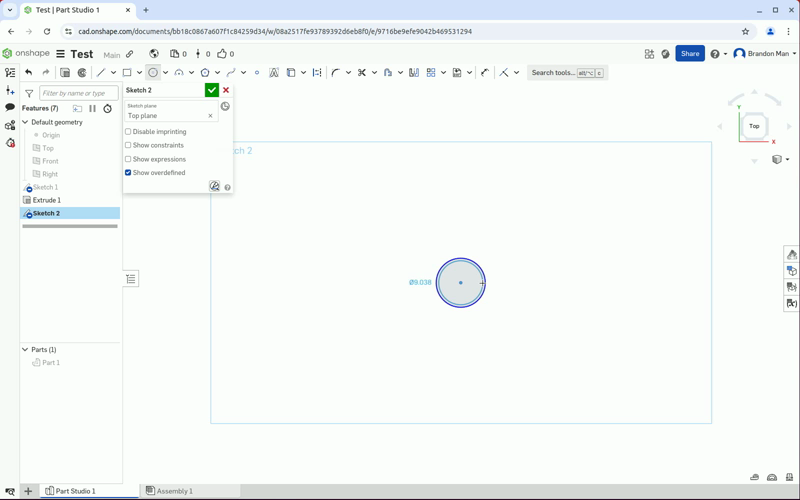
scroll(6)
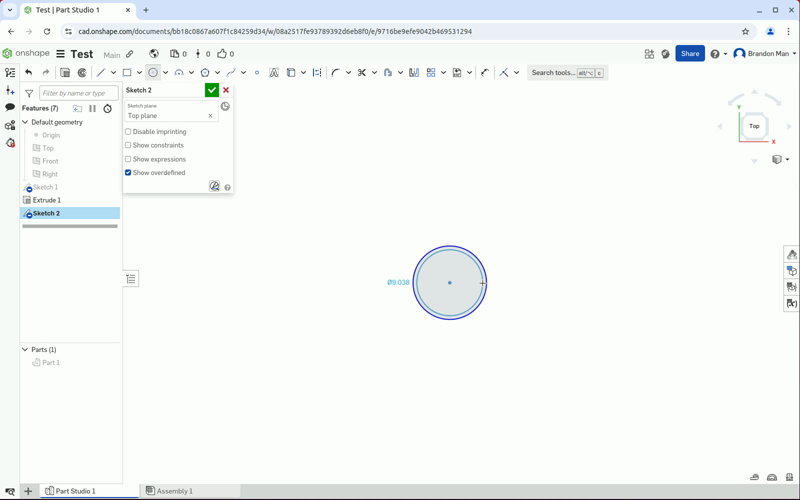
scroll(6)
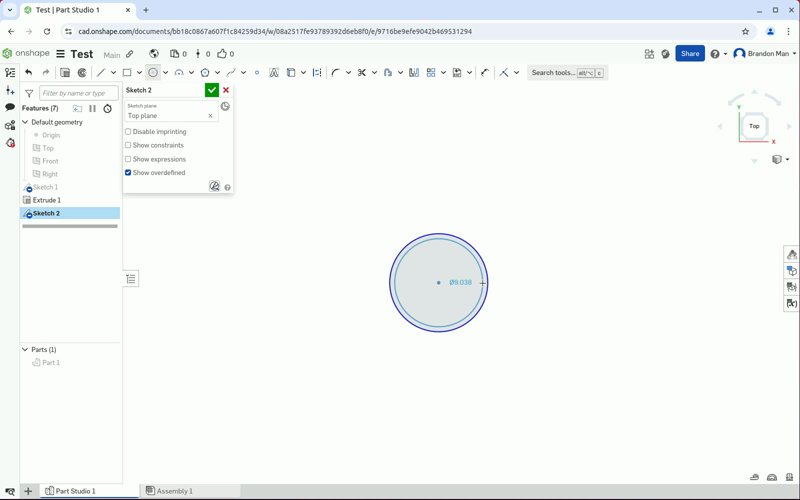
scroll(6)
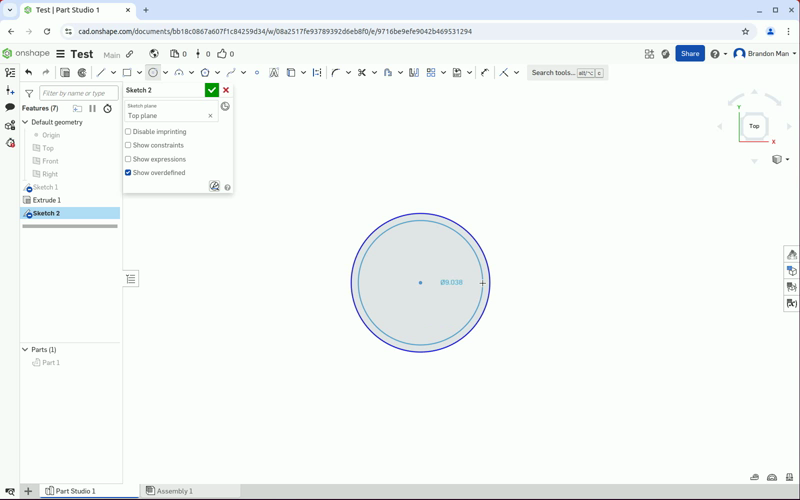
scroll(6)
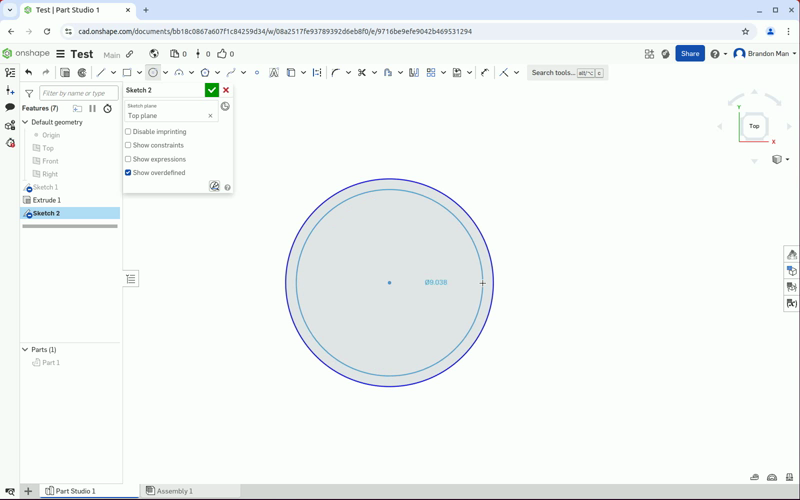
scroll(6)
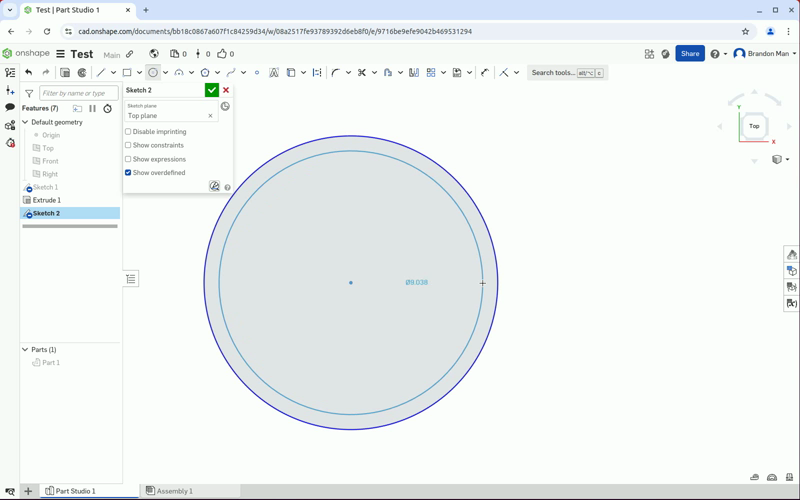
scroll(6)
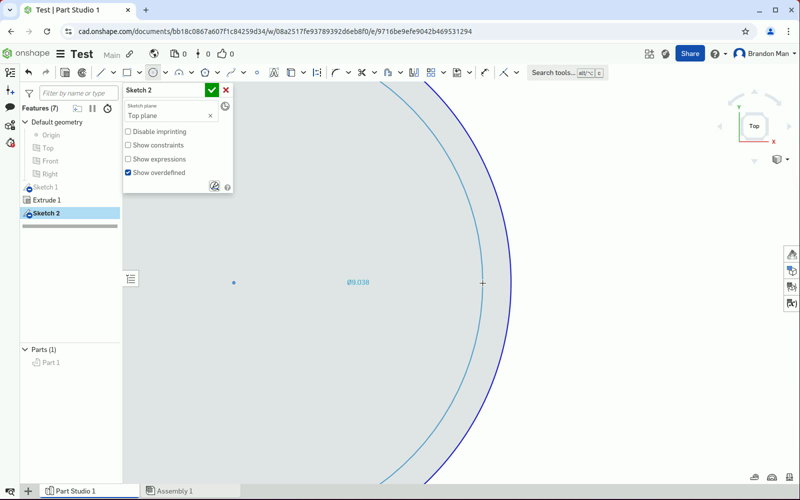
click(482, 282)
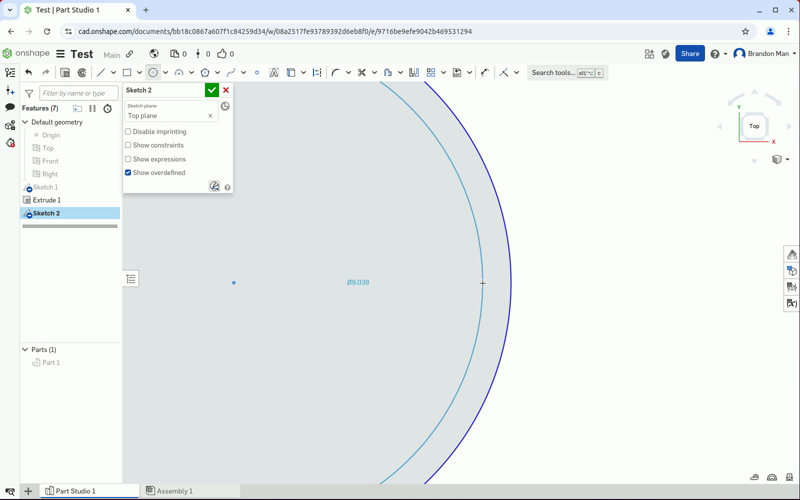
scroll(-6)
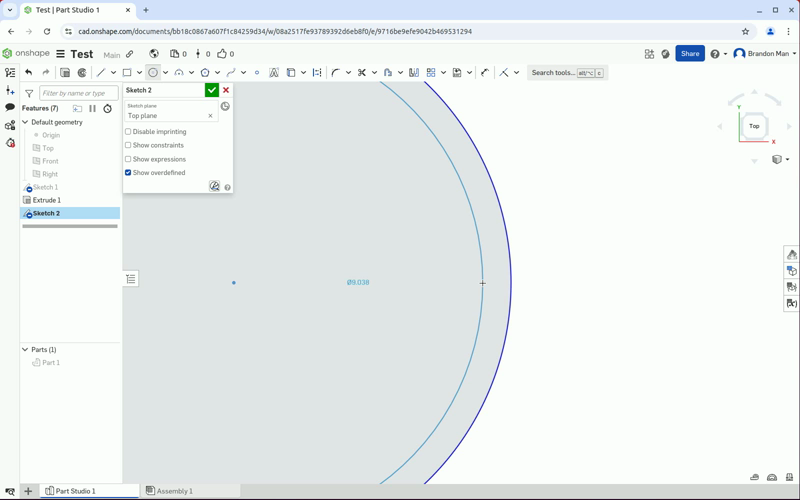
scroll(-6)
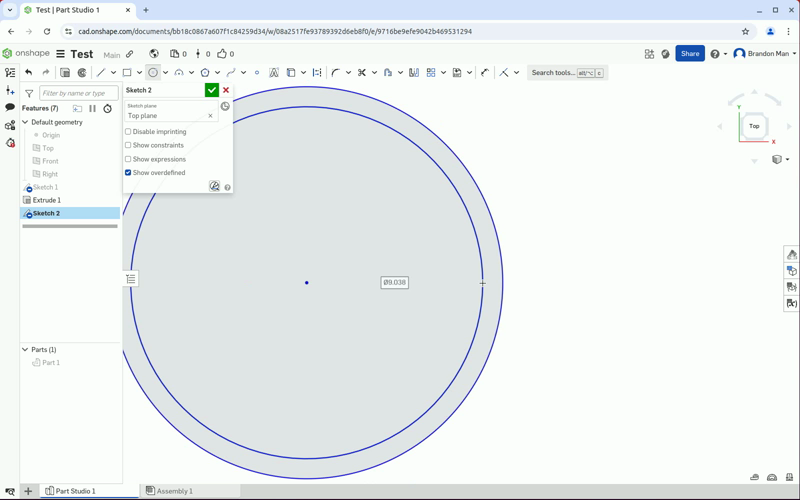
scroll(-6)
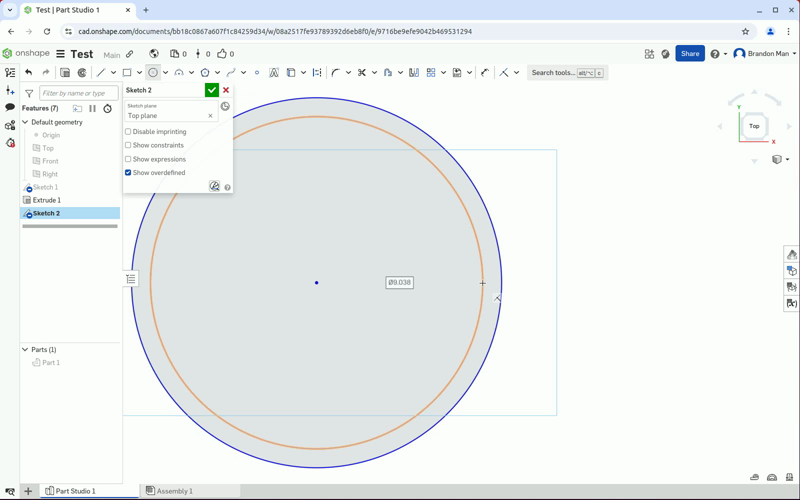
scroll(-6)
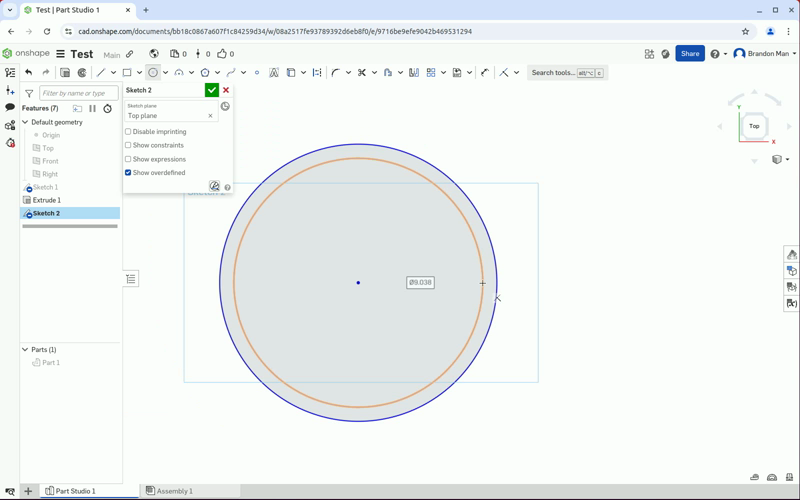
scroll(-6)
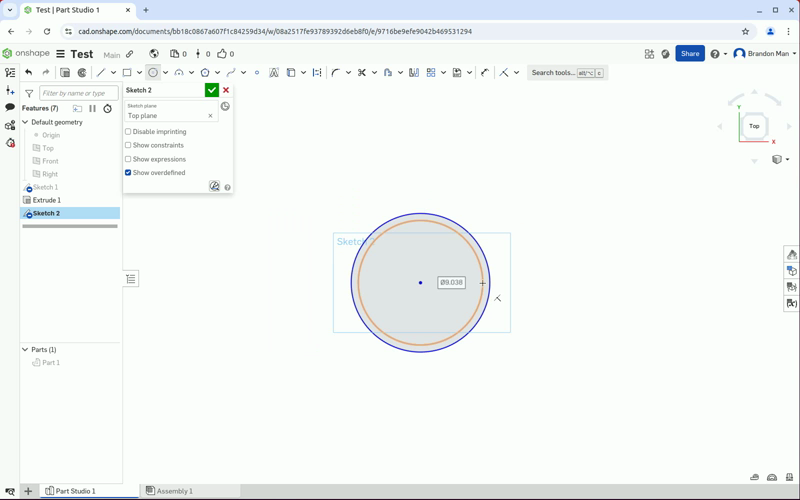
scroll(-6)
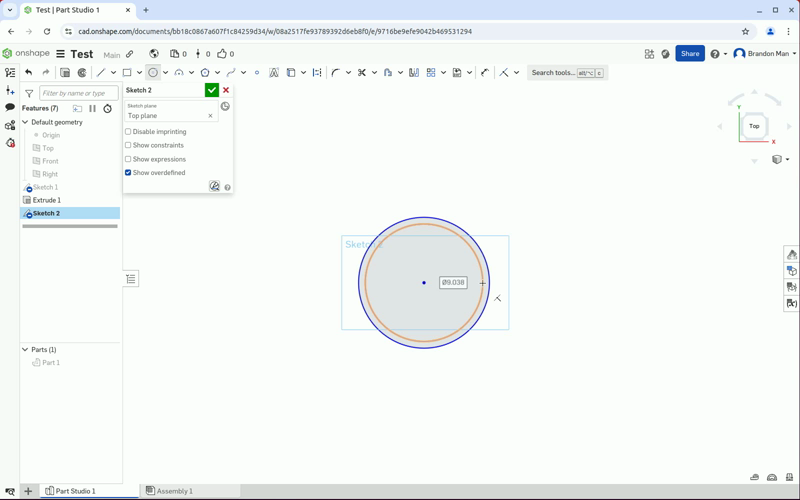
scroll(-6)
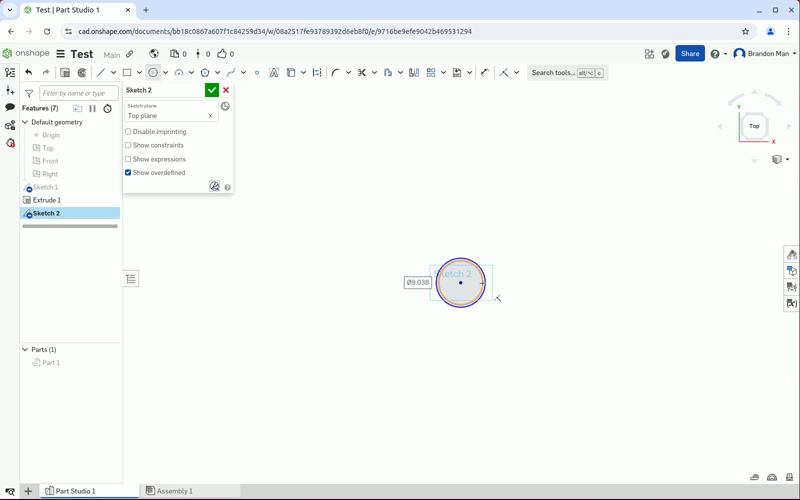
key(esc)
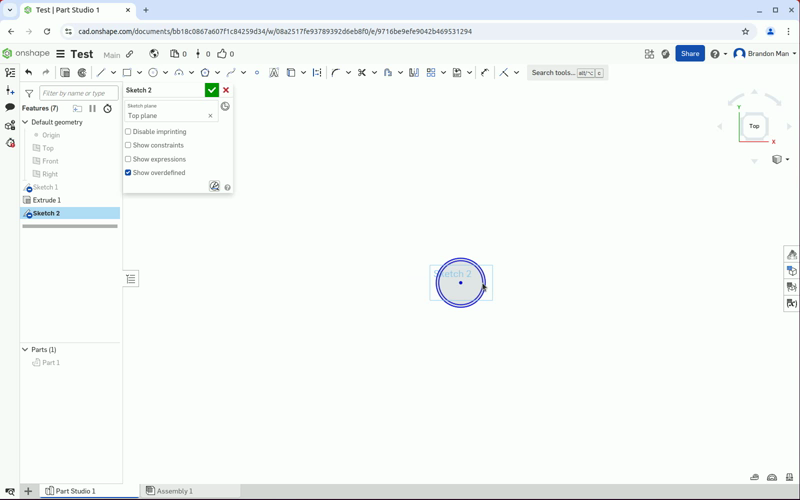
mouse_move(459, 305)
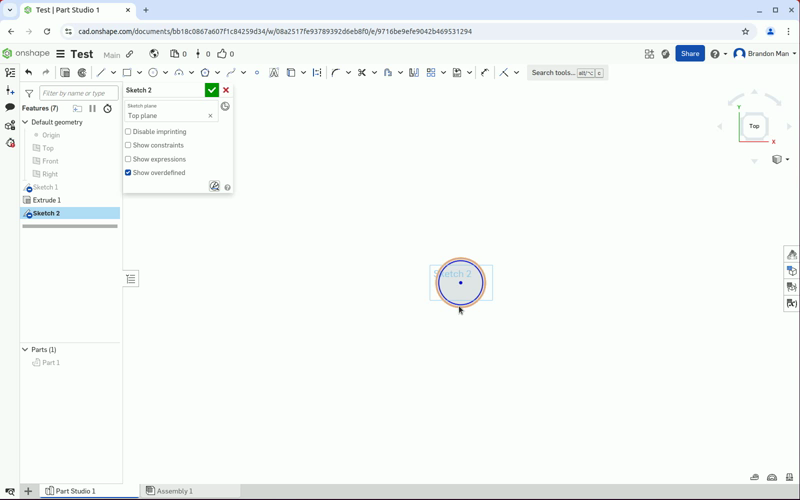
scroll(6)
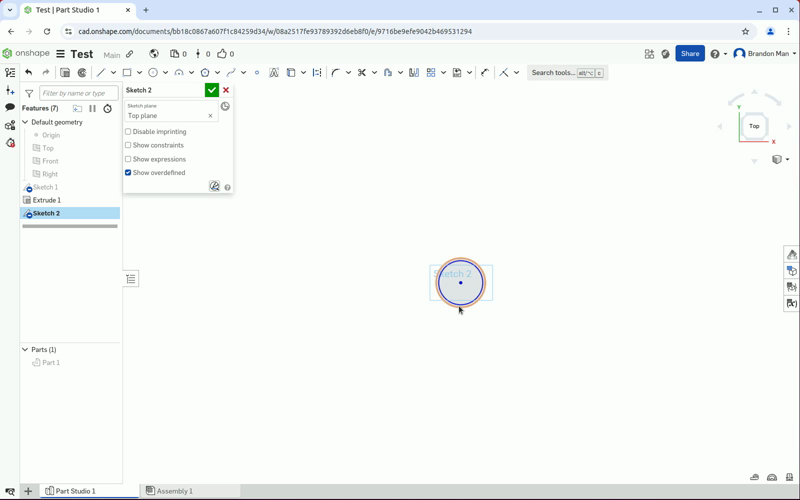
scroll(6)
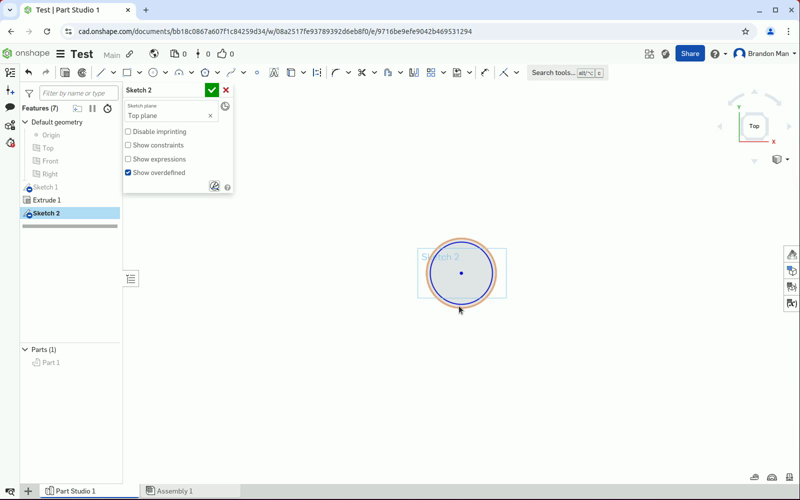
scroll(6)
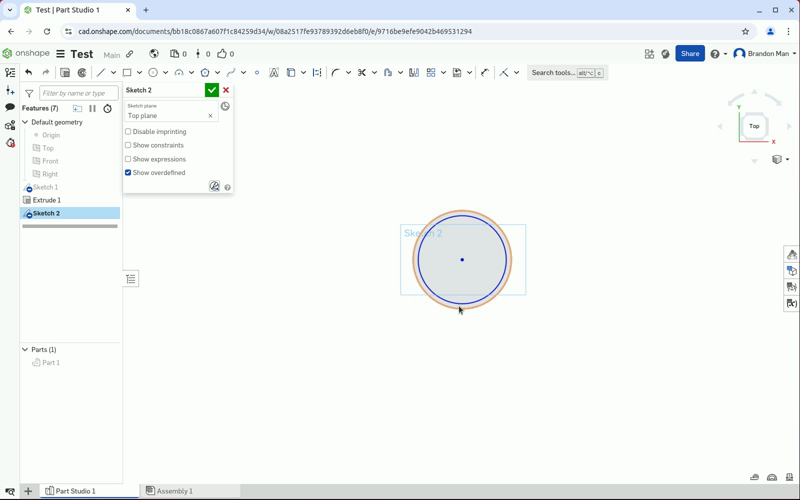
scroll(6)
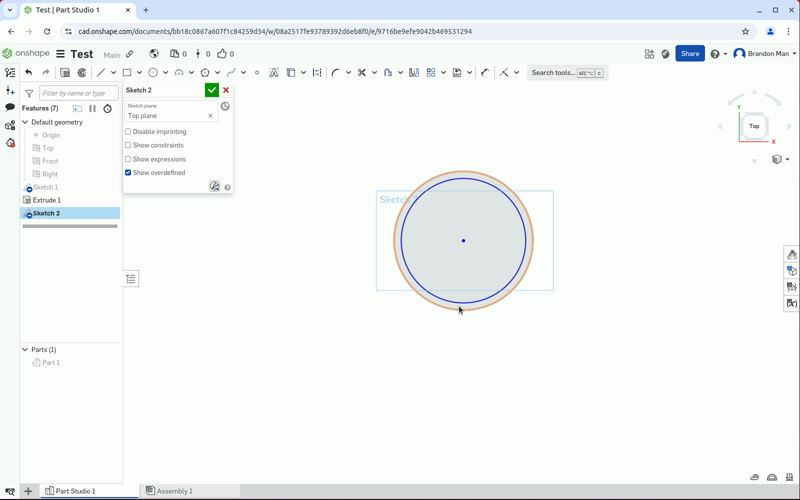
scroll(6)
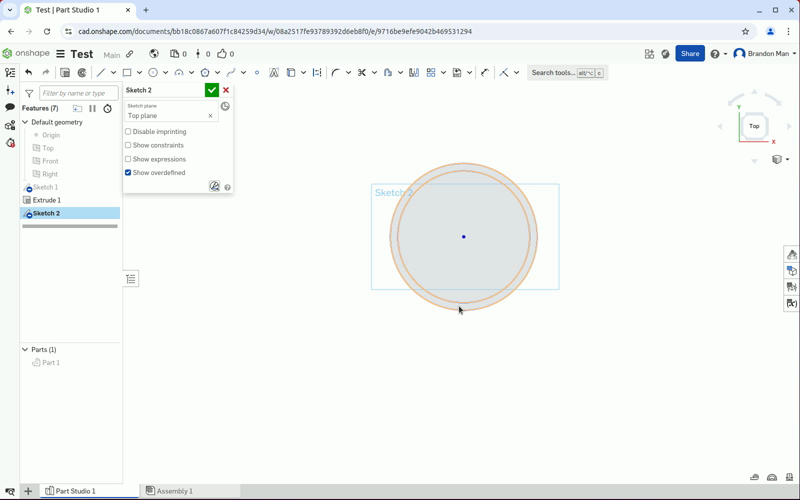
scroll(6)
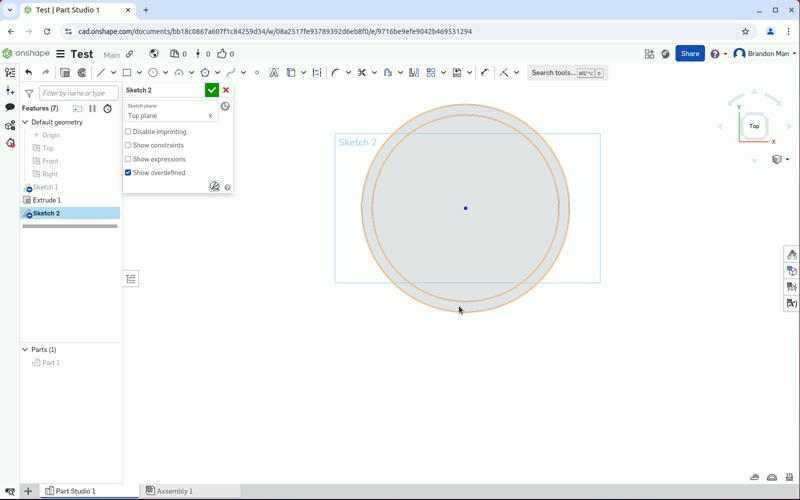
scroll(6)
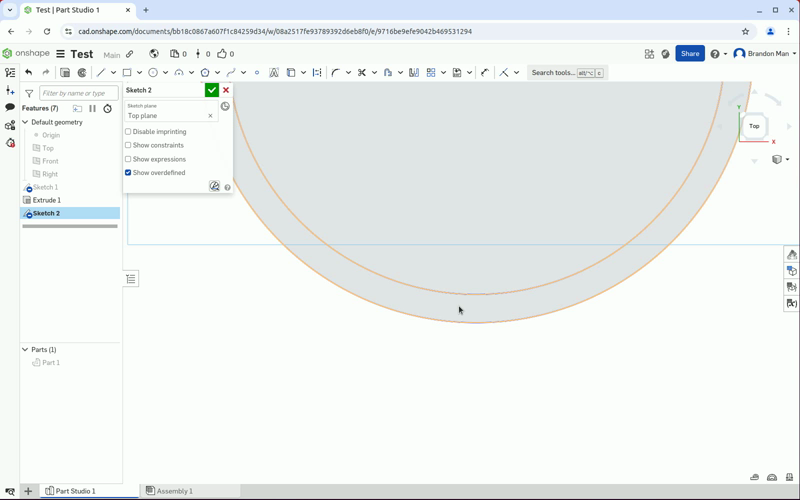
click(459, 305)
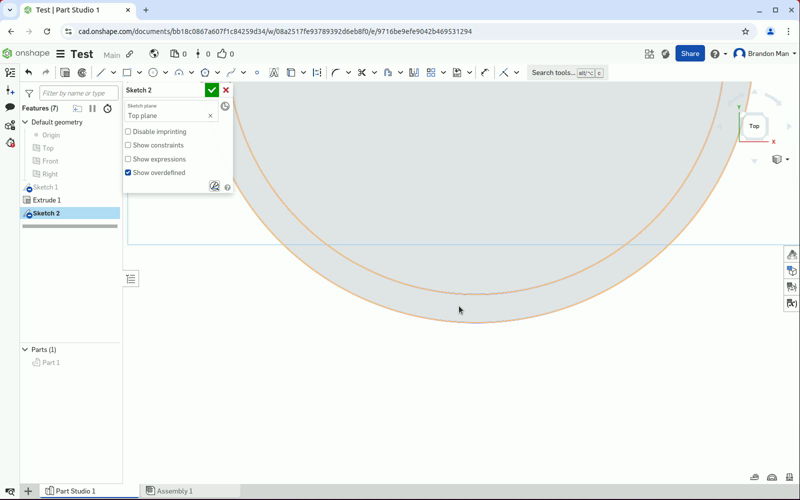
scroll(-6)
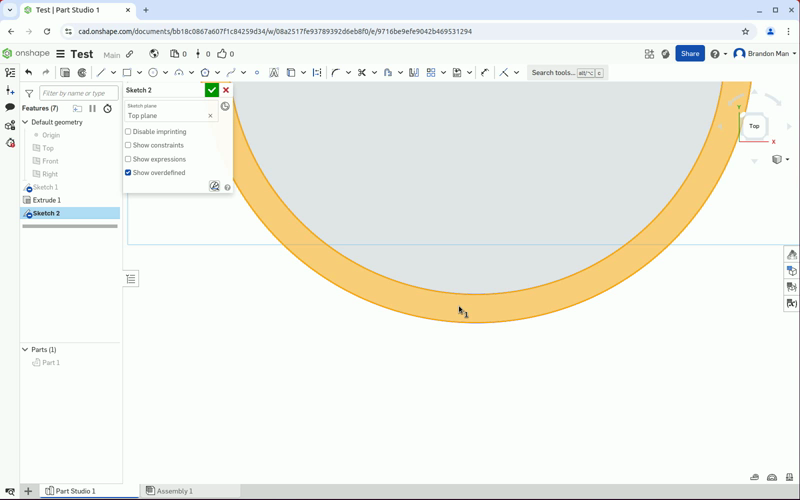
scroll(-6)
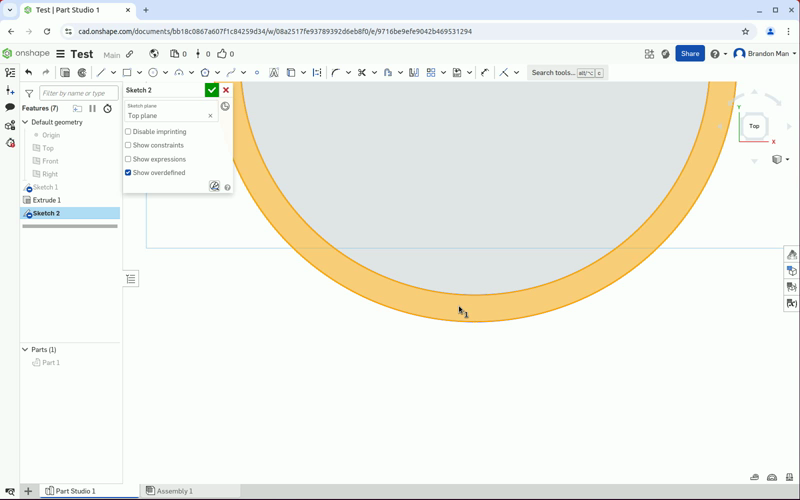
scroll(-6)
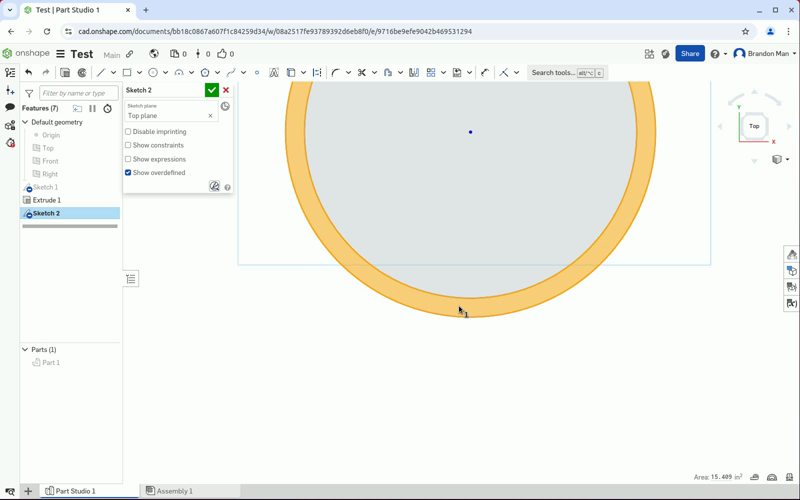
scroll(-6)
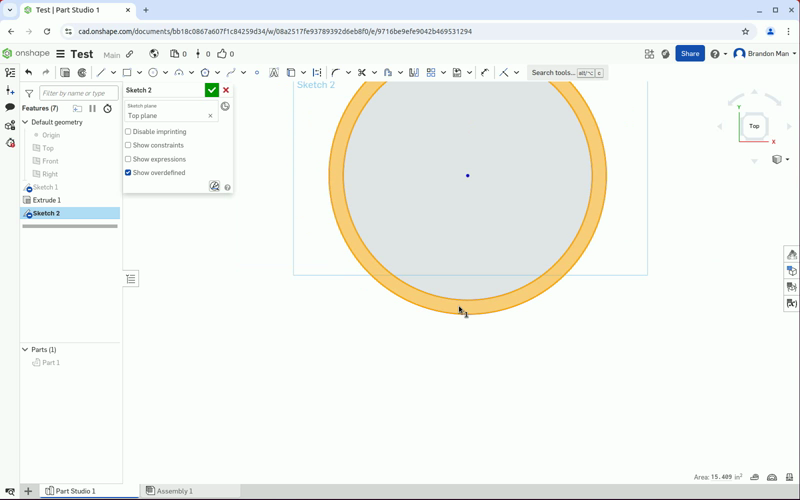
scroll(-6)
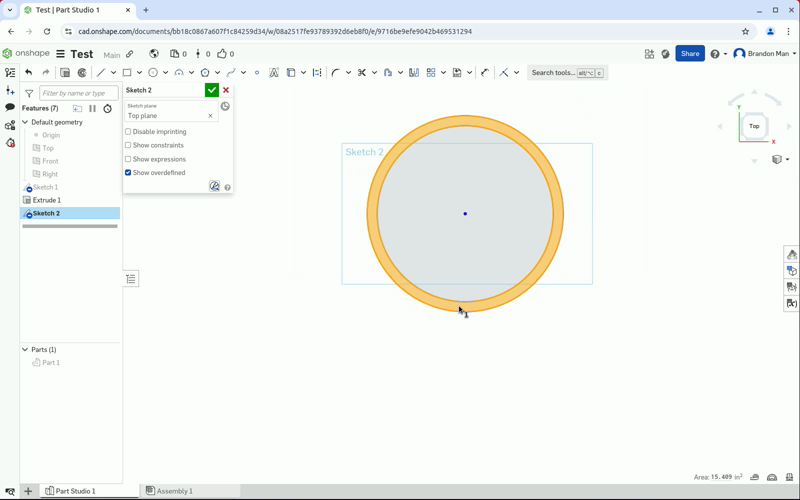
scroll(-6)
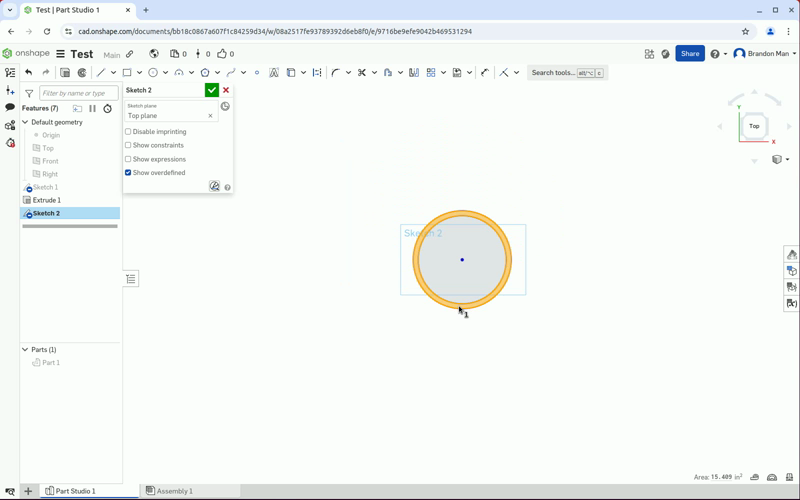
scroll(-6)
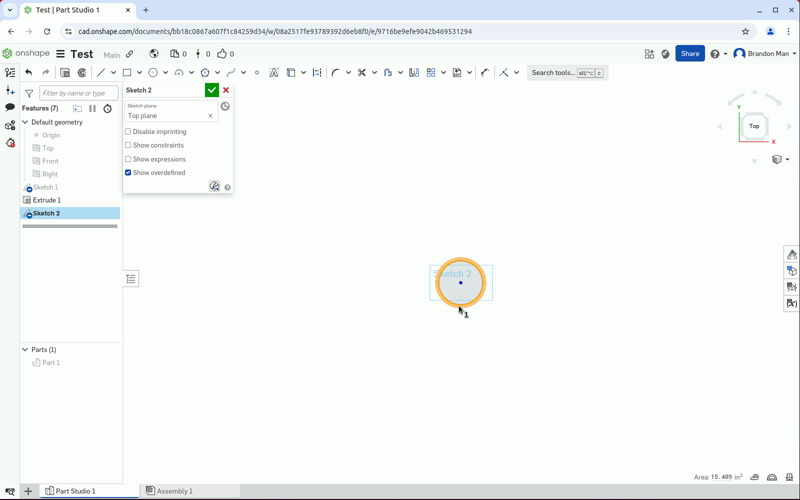
mouse_move(73, 352)
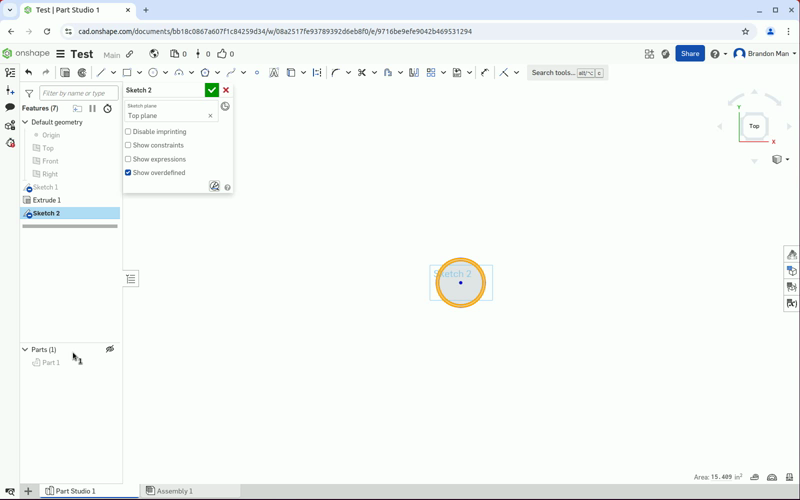
key(shift+y)
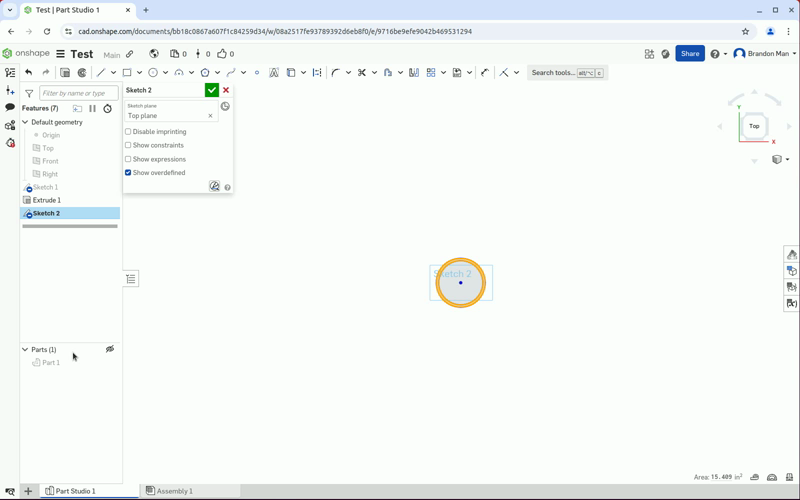
key(shift+e)
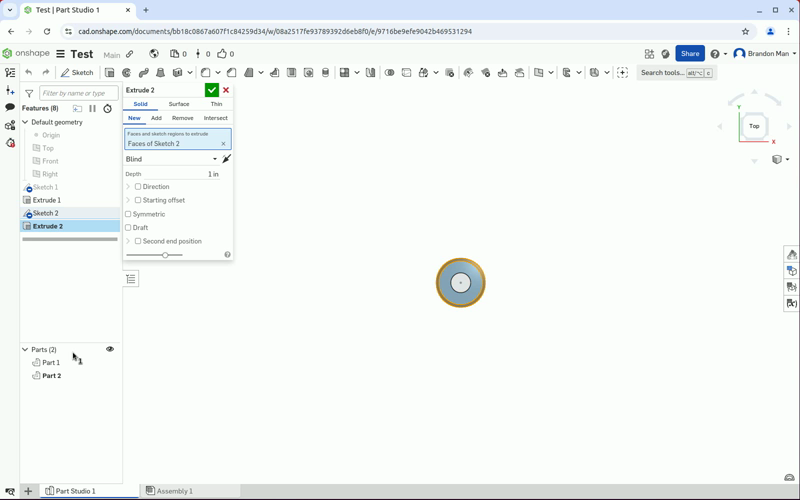
mouse_move(143, 106)
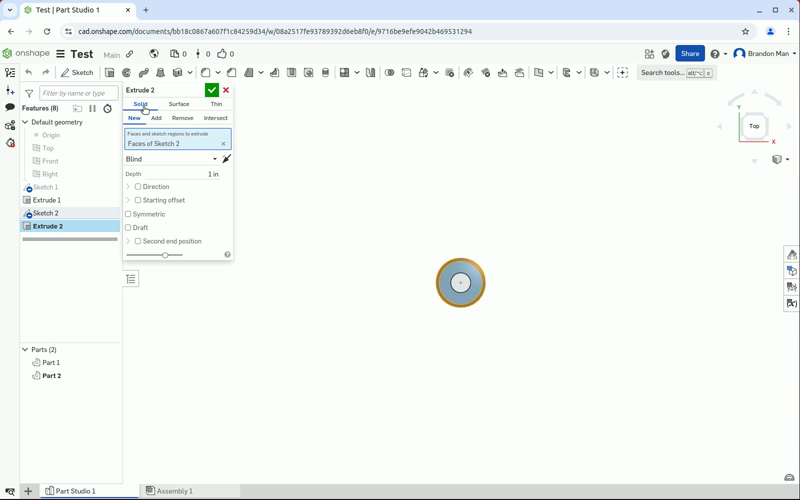
click(143, 106)
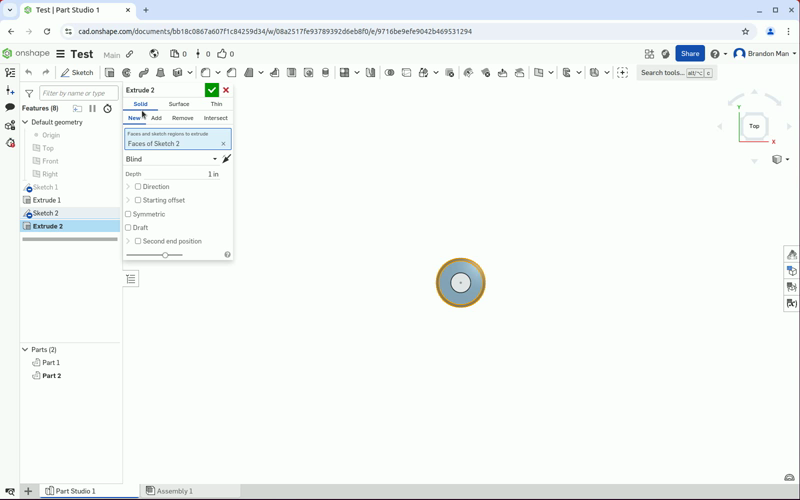
mouse_move(137, 120)
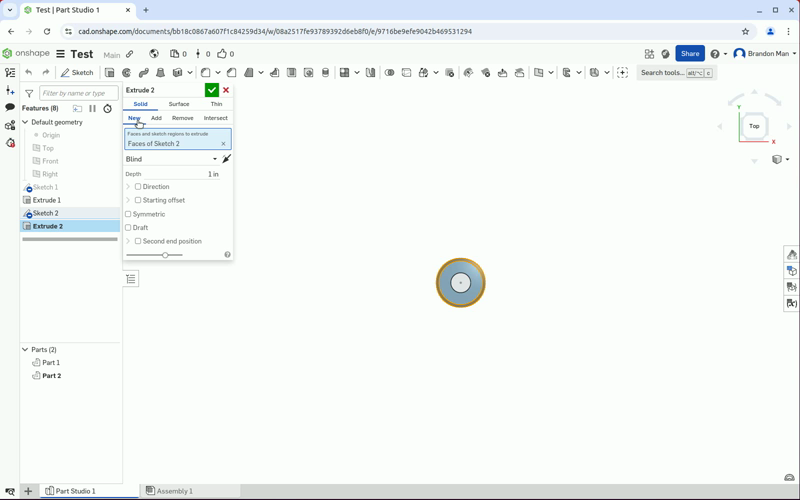
click(137, 120)
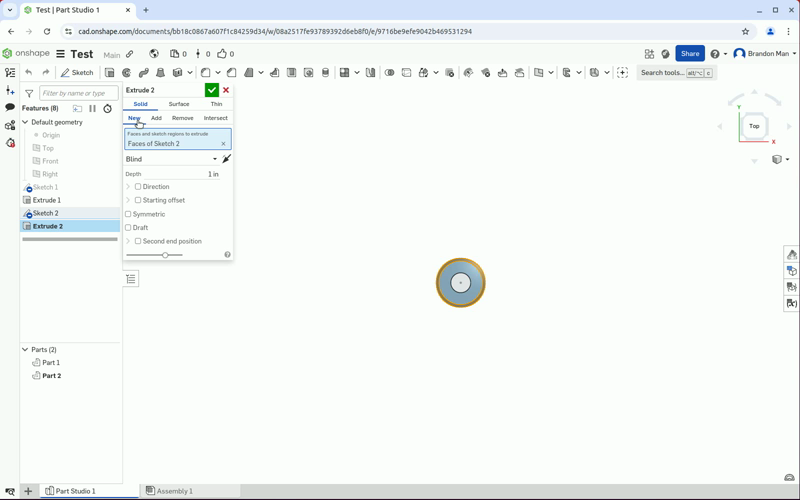
key(tab, 4)
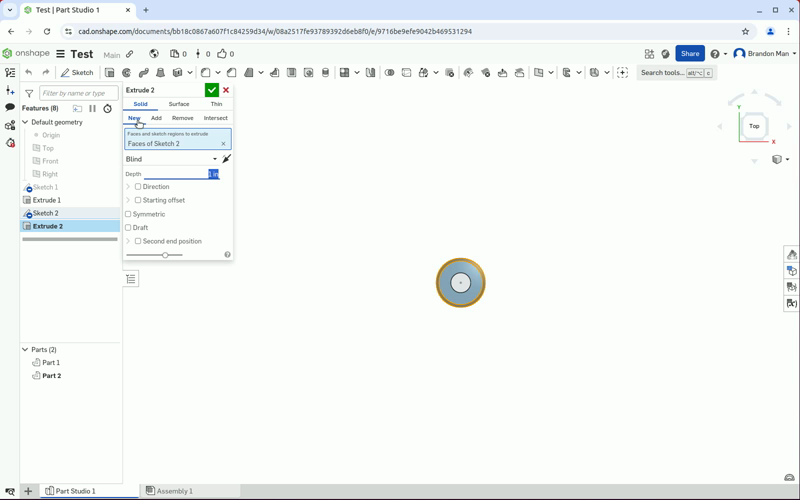
text(-0.241)
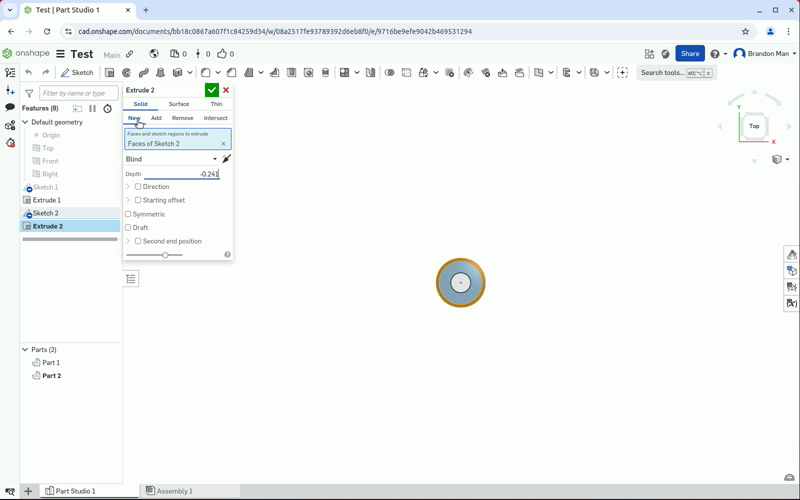
key(enter)
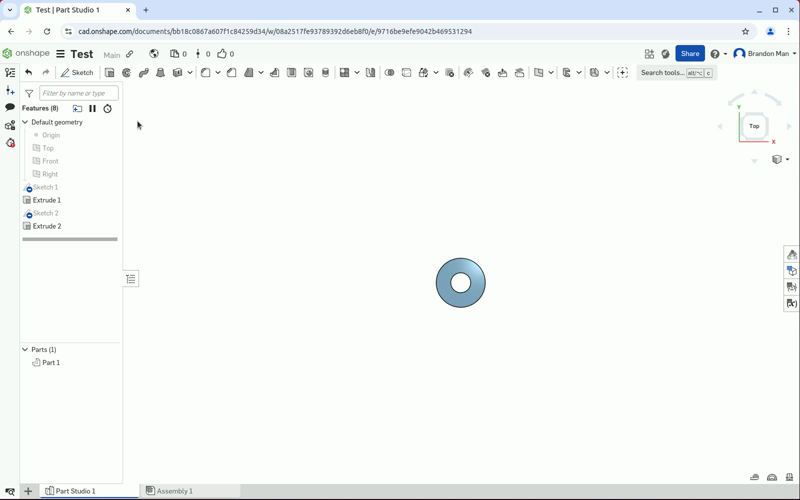
key(shift+h)
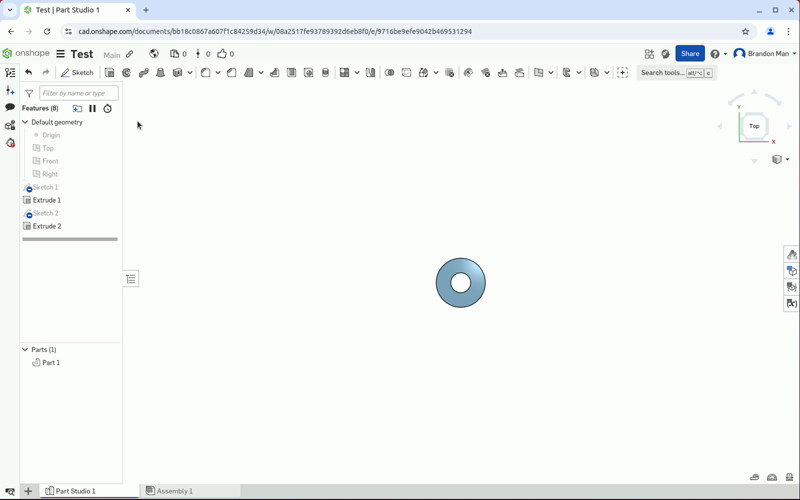
key(shift+h)
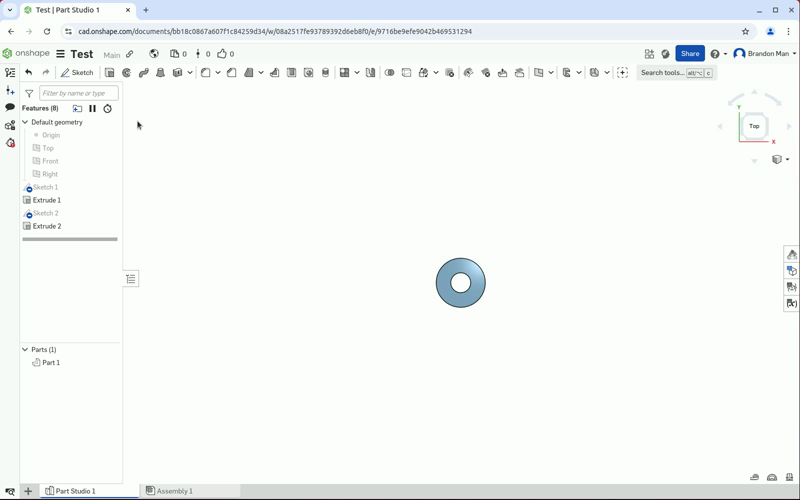
mouse_move(73, 189)
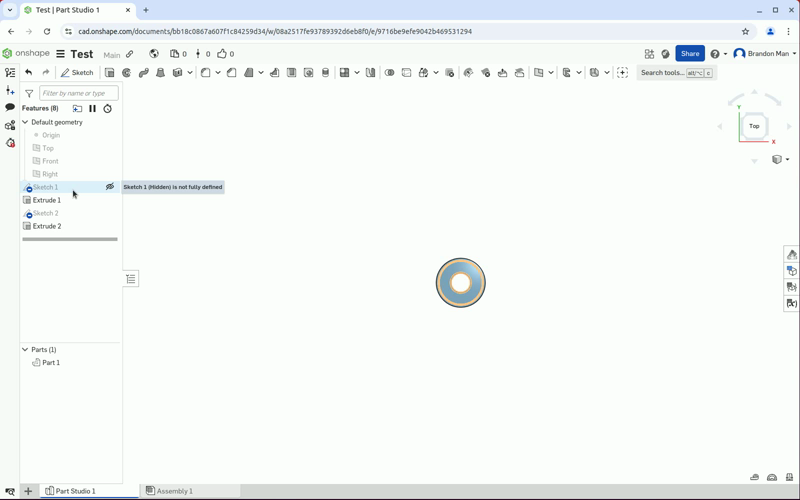
click(73, 189)
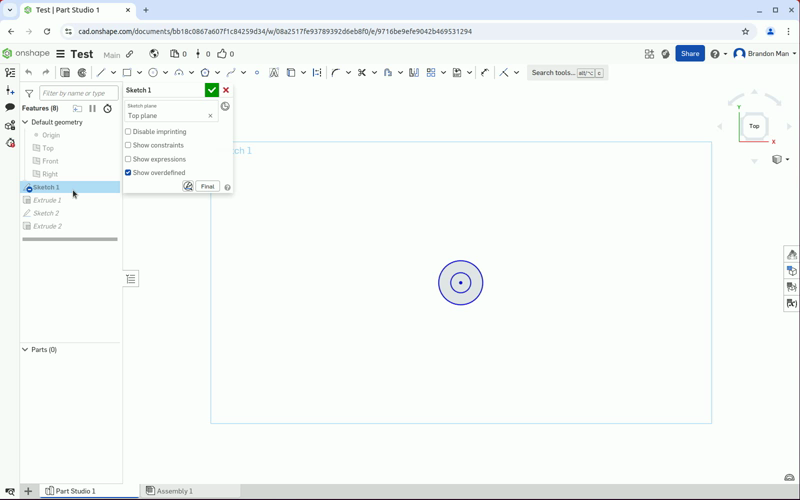
mouse_move(229, 92)
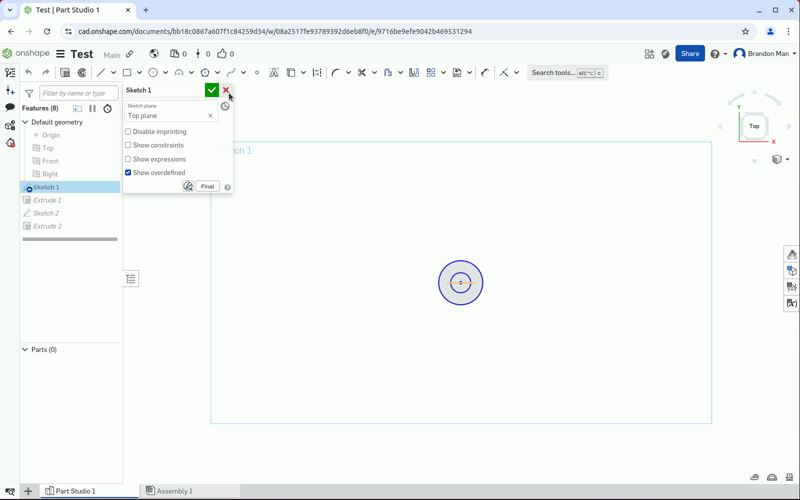
click(229, 92)
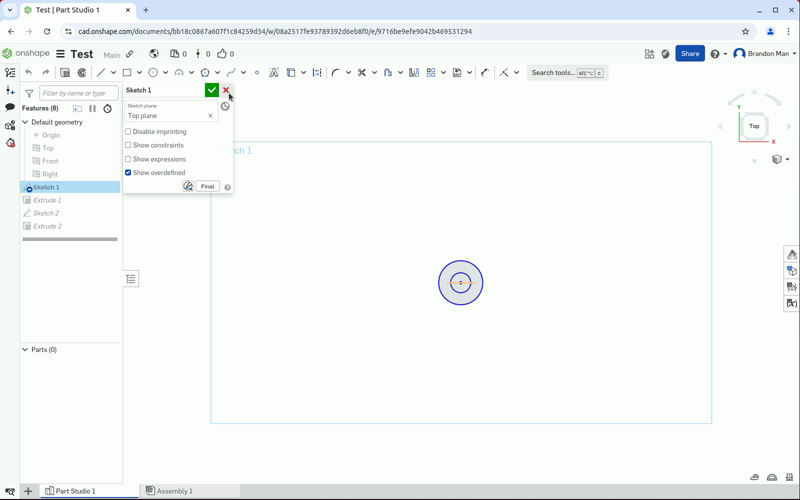
key(shift+s)
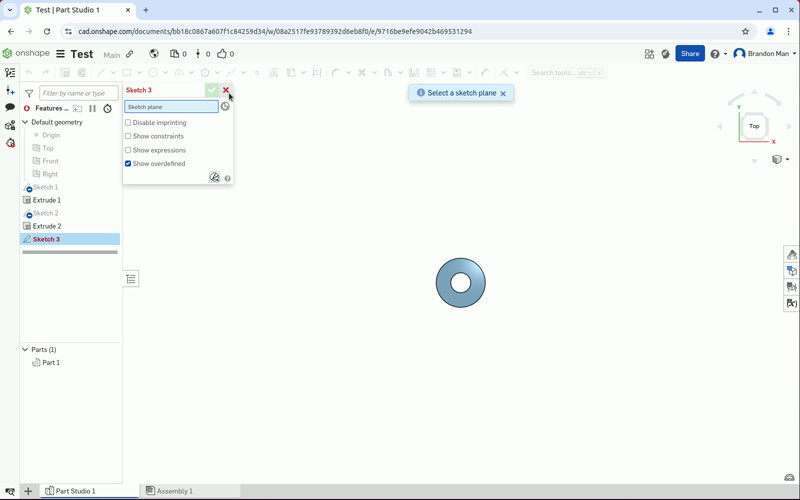
mouse_move(73, 150)
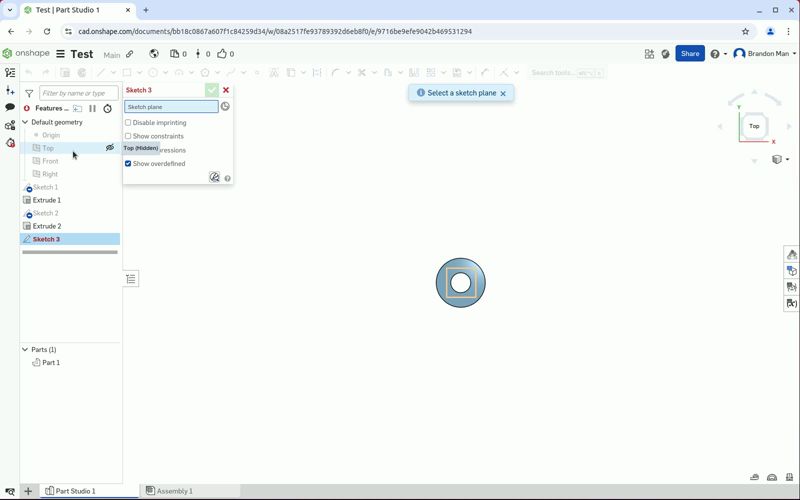
click(73, 150)
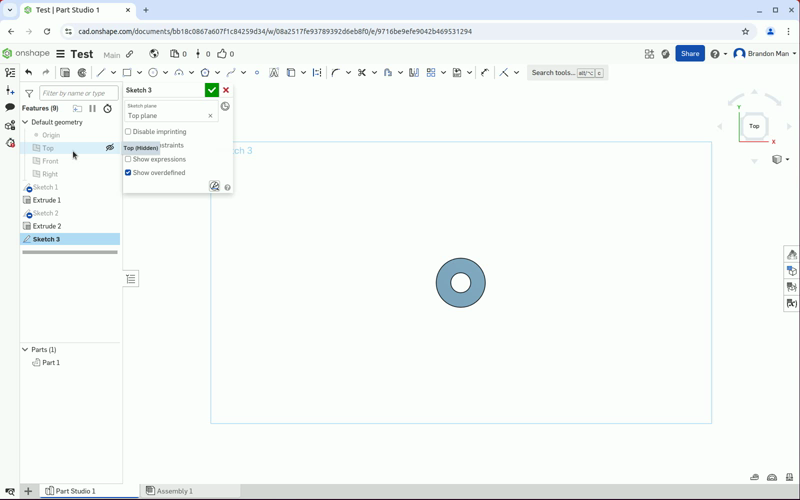
mouse_move(73, 352)
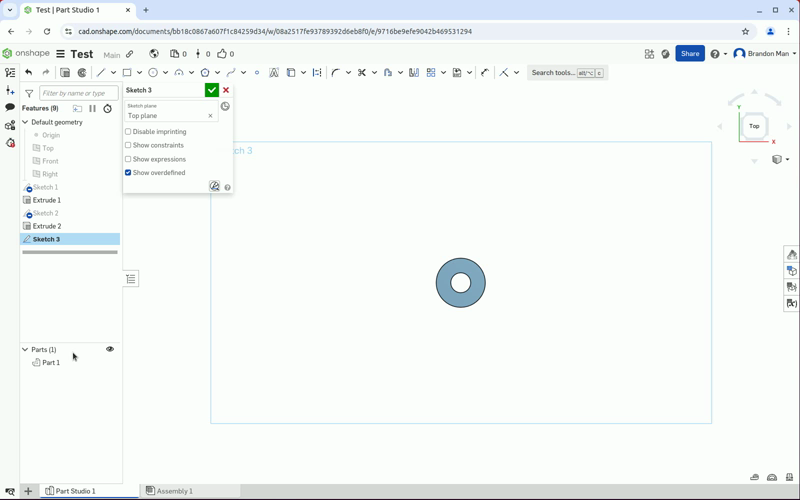
key(y)
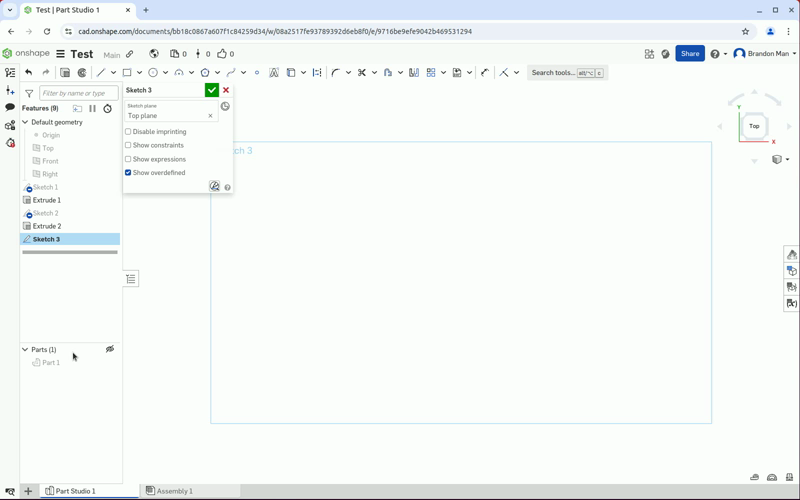
key(c)
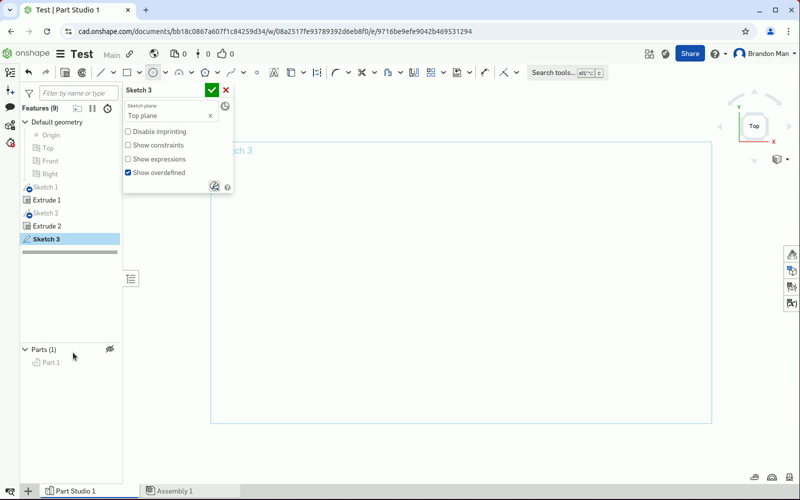
key_down(shift)
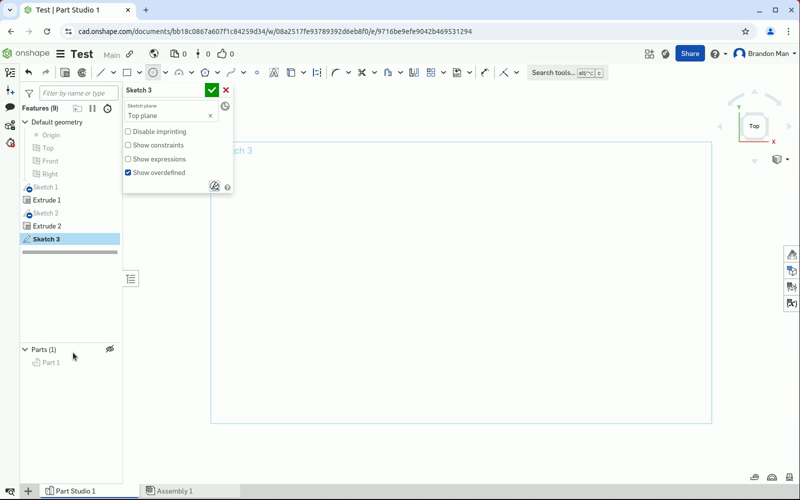
mouse_move(460, 282)
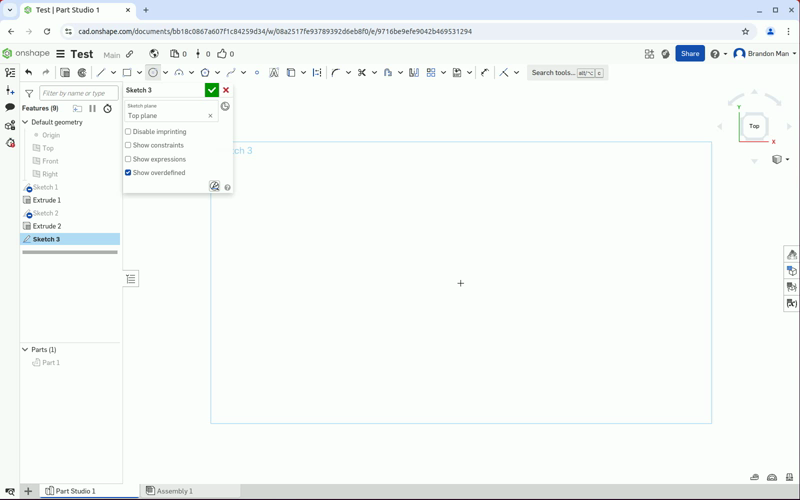
click(460, 282)
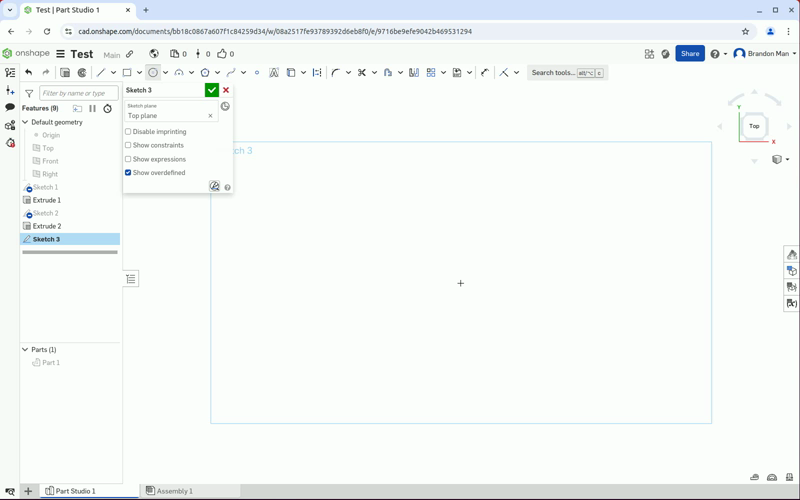
key_up(shift)
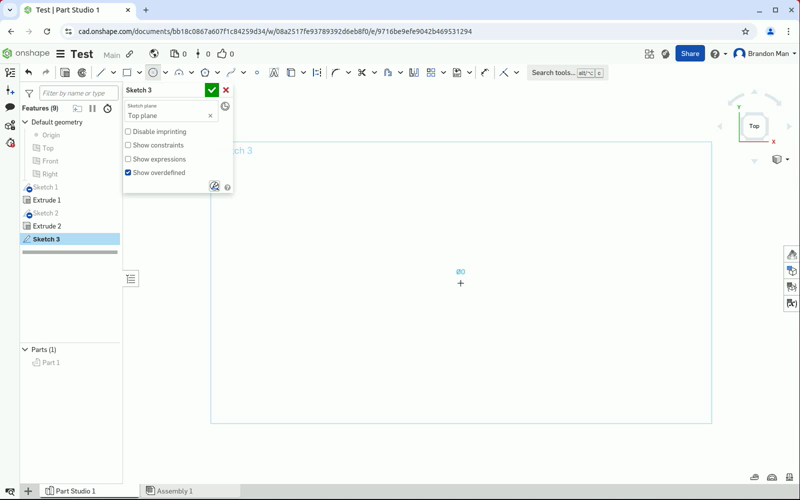
mouse_move(482, 282)
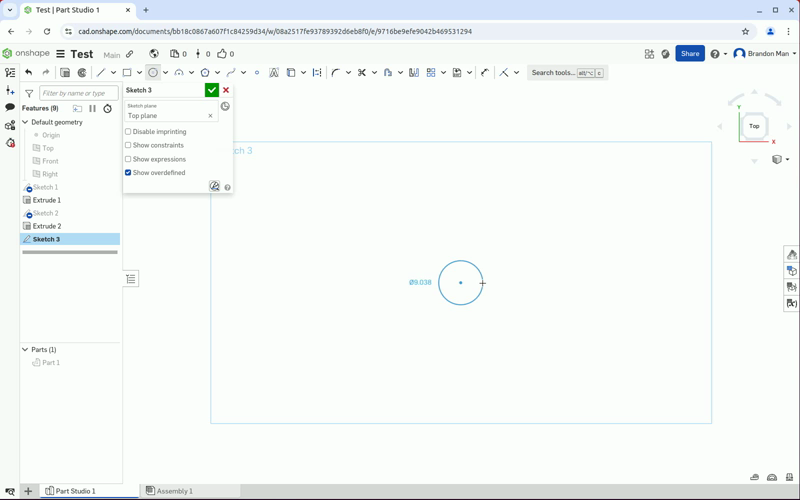
click(482, 282)
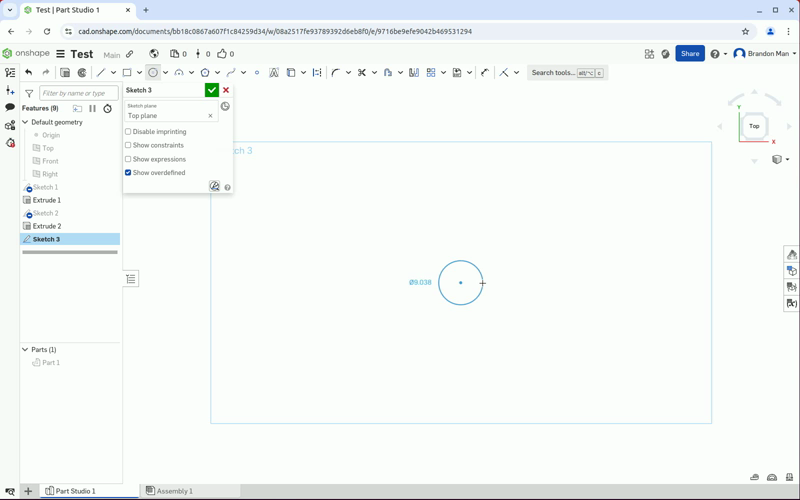
key(esc)
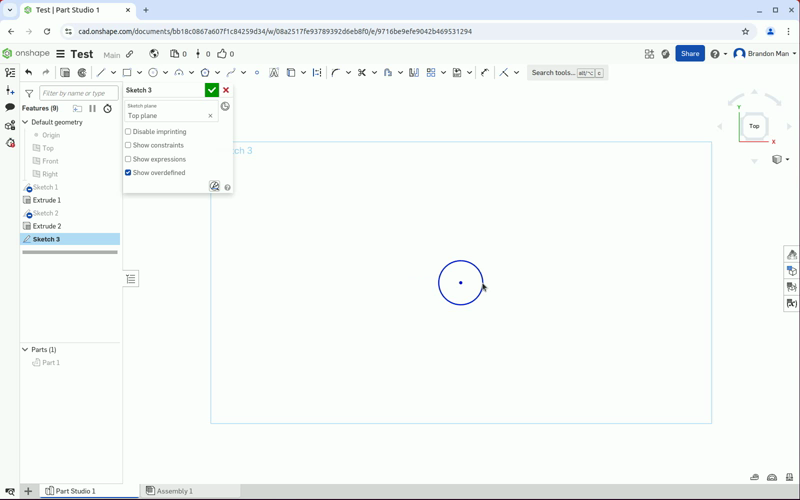
key(c)
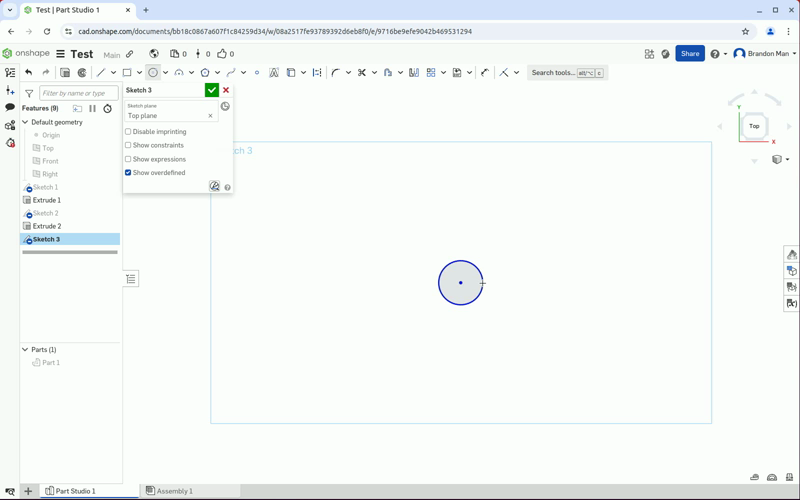
key_down(shift)
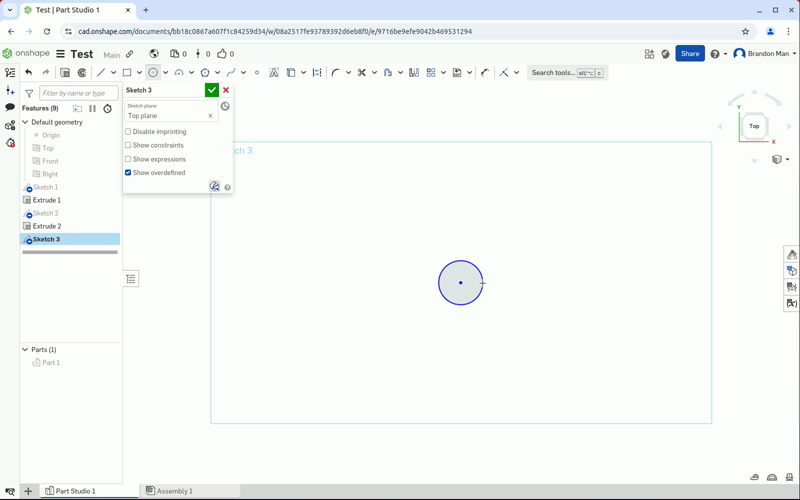
mouse_move(460, 282)
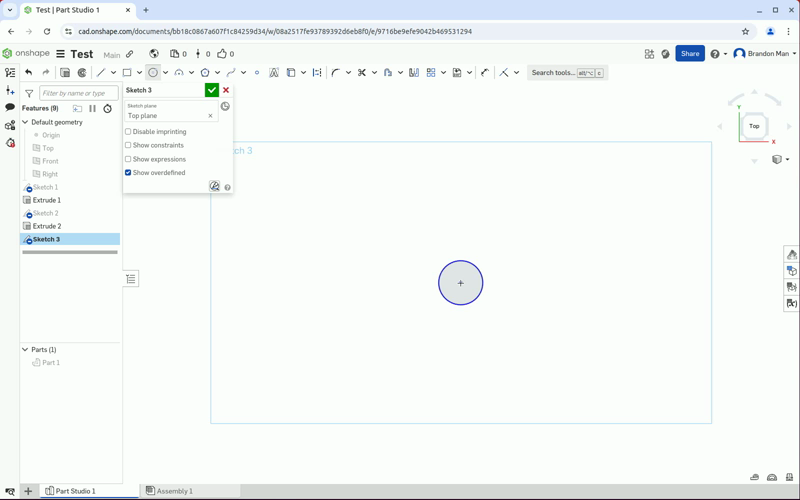
click(460, 282)
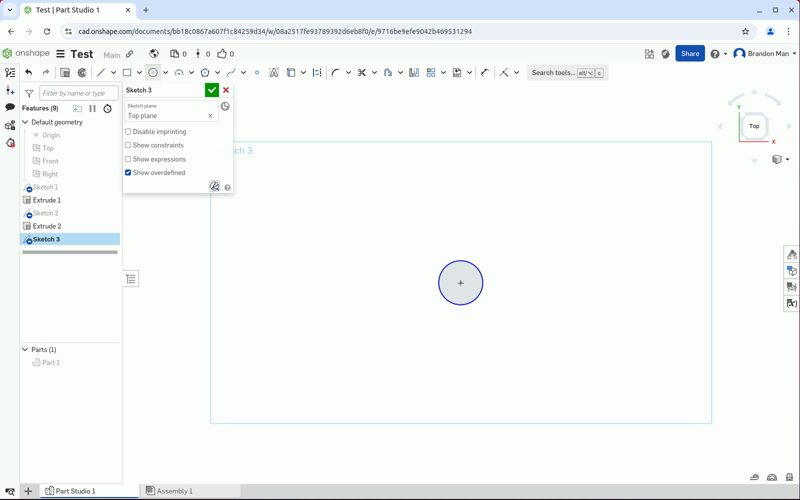
key_up(shift)
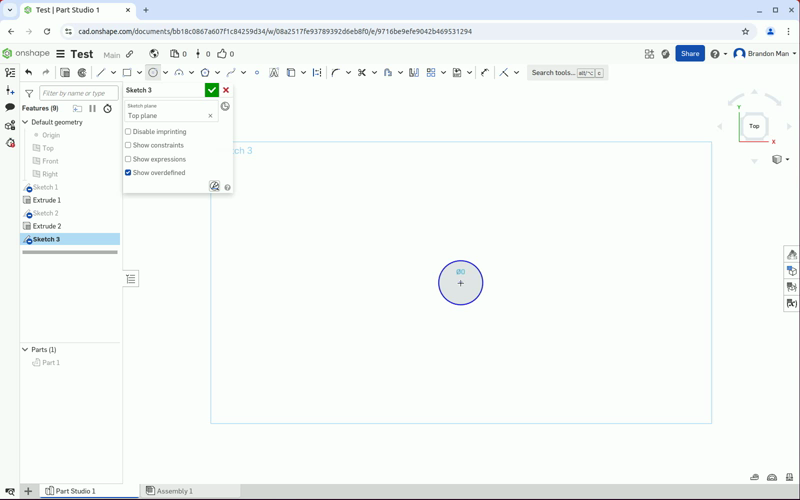
mouse_move(470, 282)
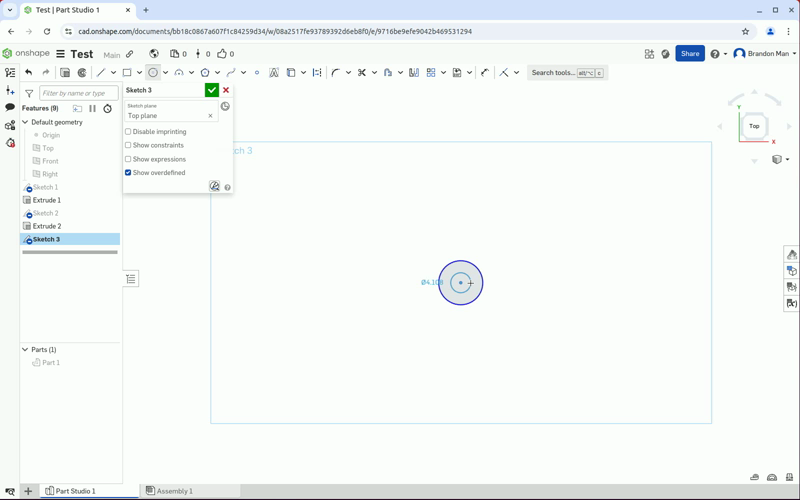
click(470, 282)
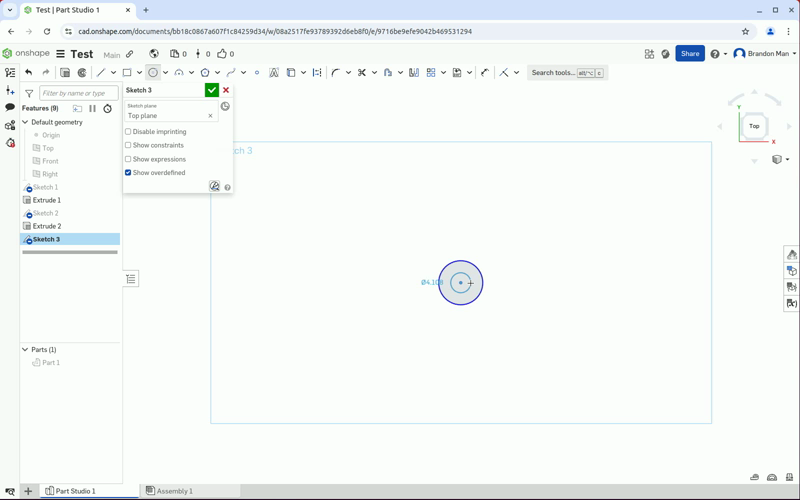
key(esc)
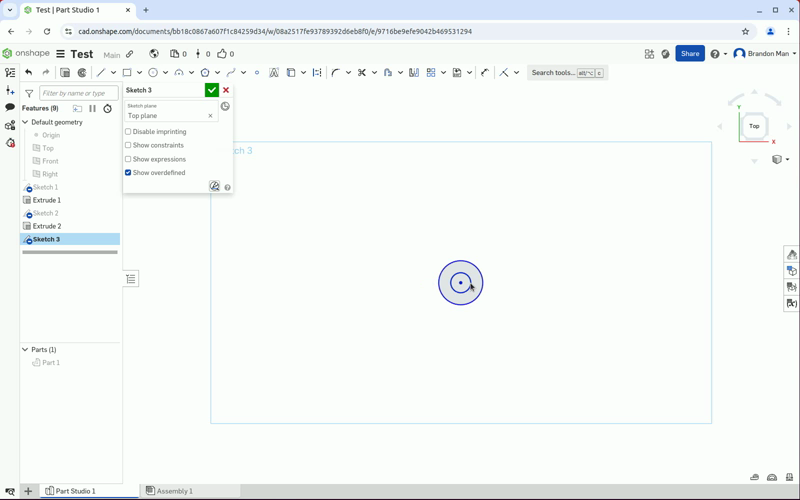
mouse_move(472, 277)
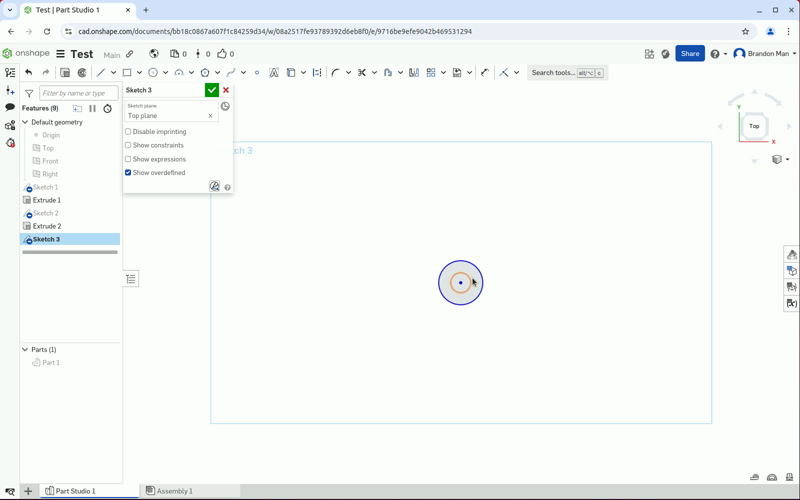
scroll(6)
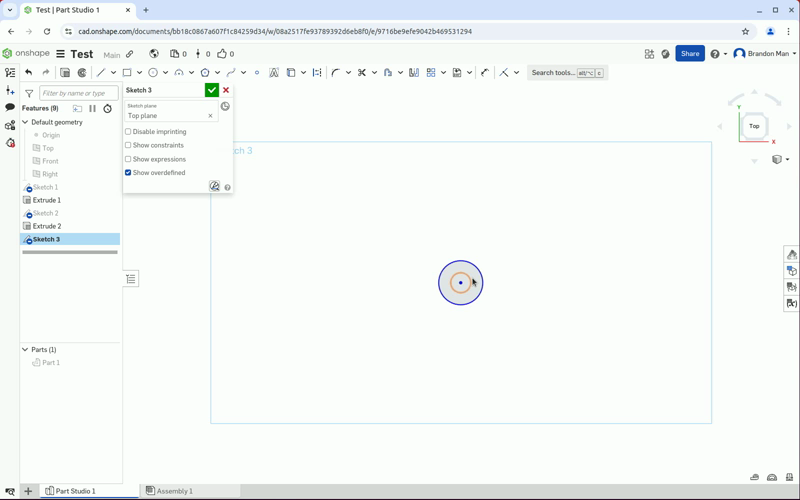
scroll(6)
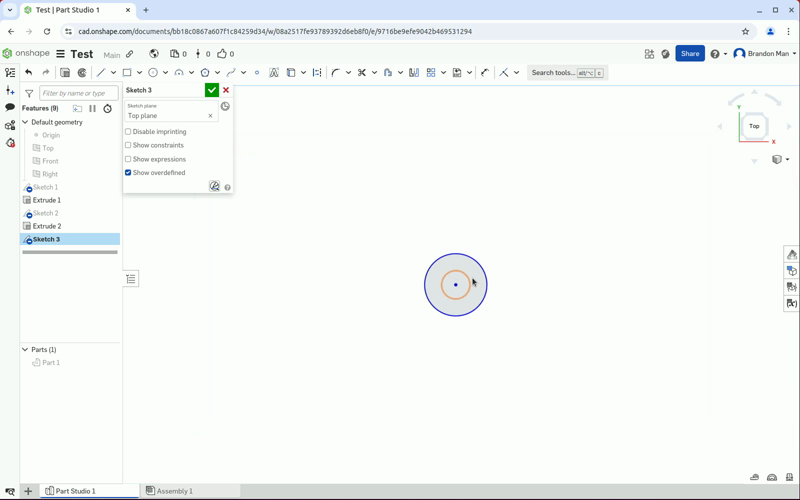
scroll(6)
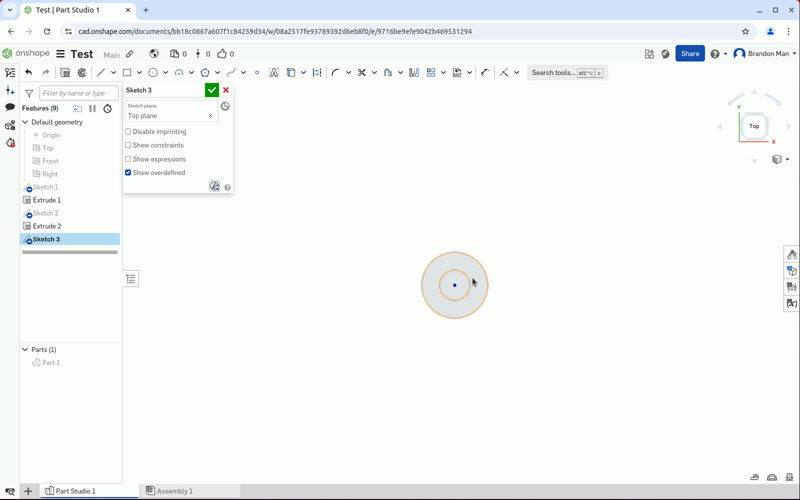
scroll(6)
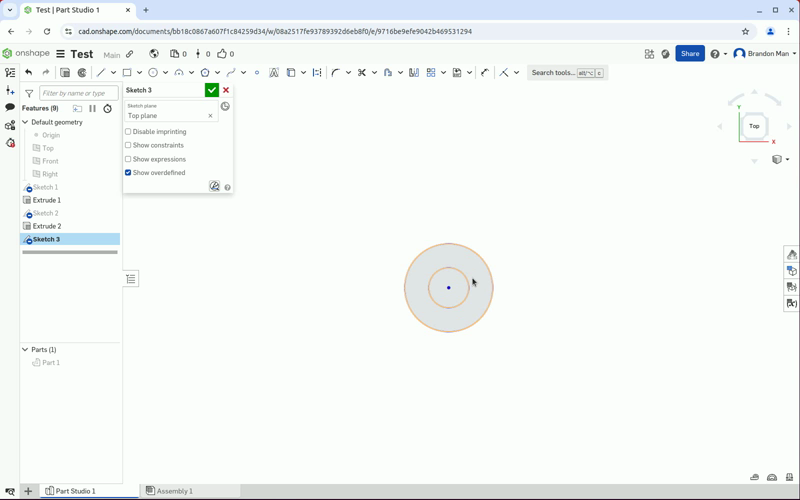
scroll(6)
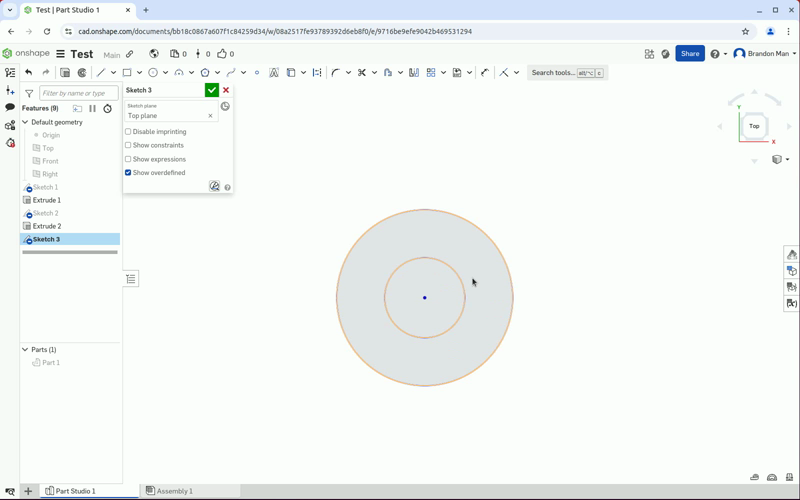
scroll(6)
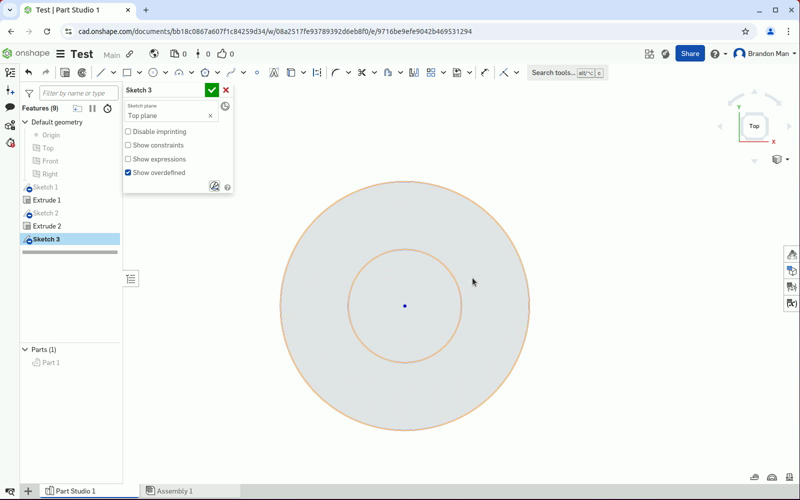
scroll(6)
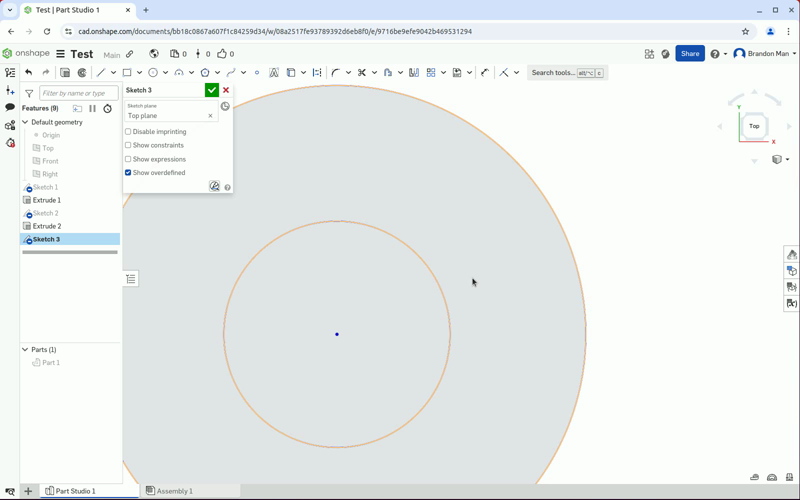
click(472, 277)
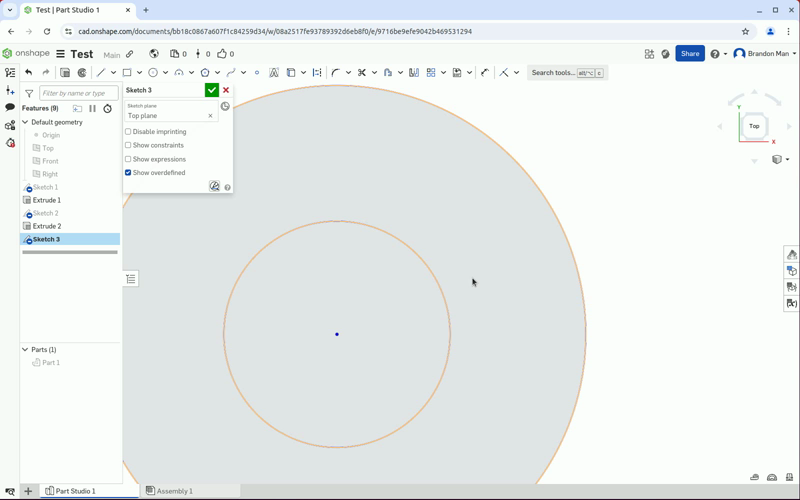
scroll(-6)
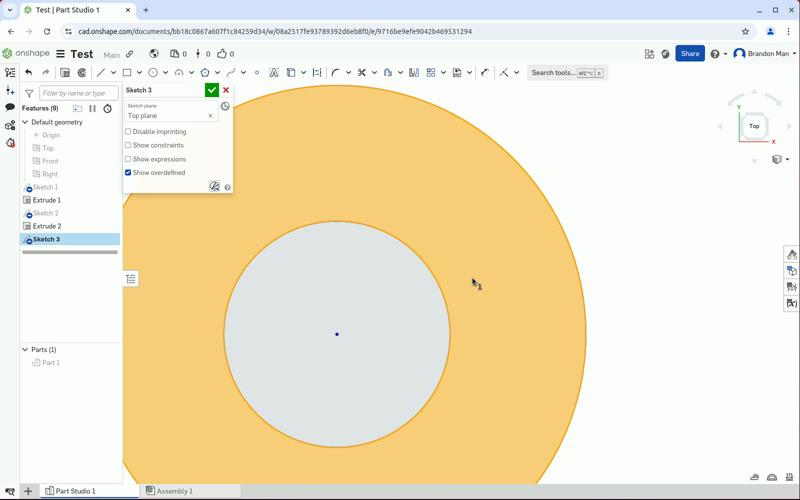
scroll(-6)
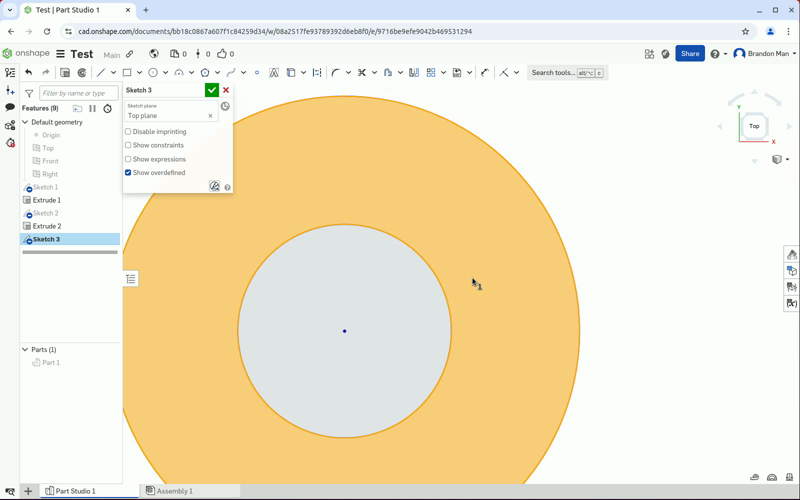
scroll(-6)
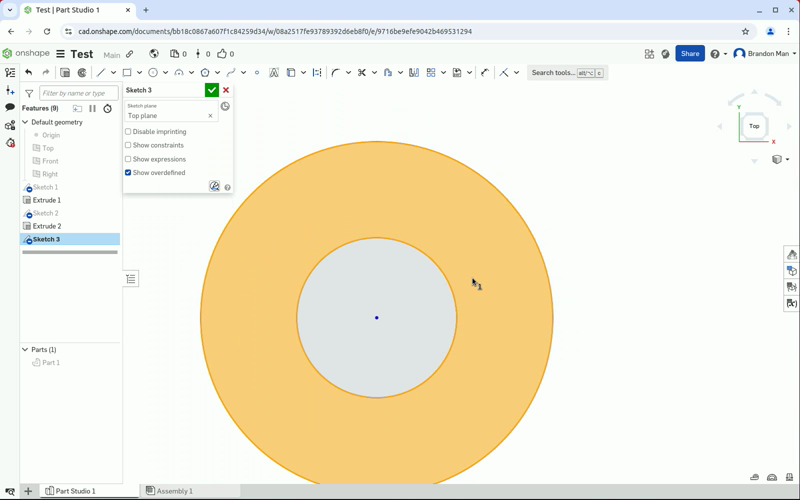
scroll(-6)
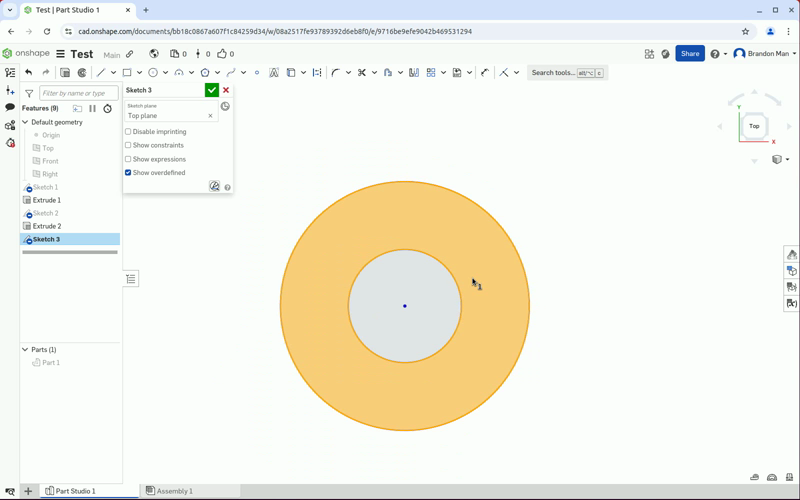
scroll(-6)
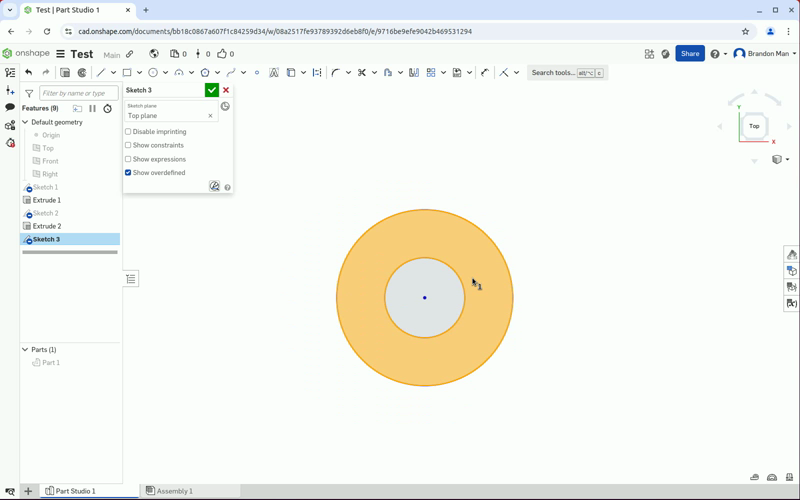
scroll(-6)
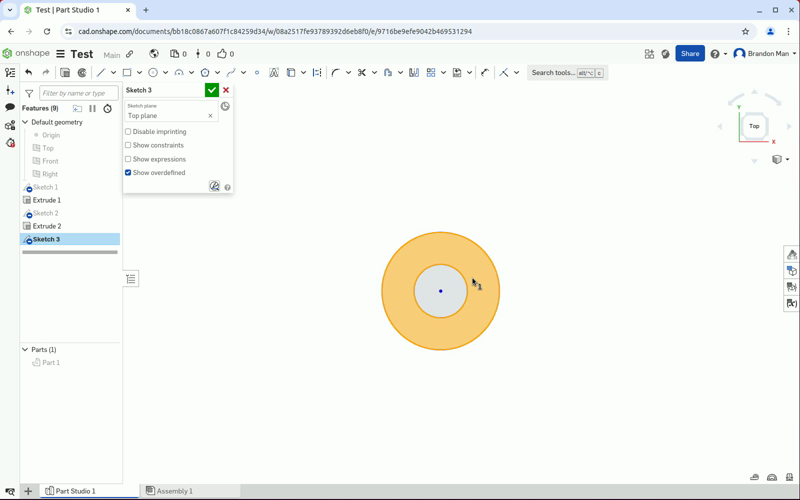
scroll(-6)
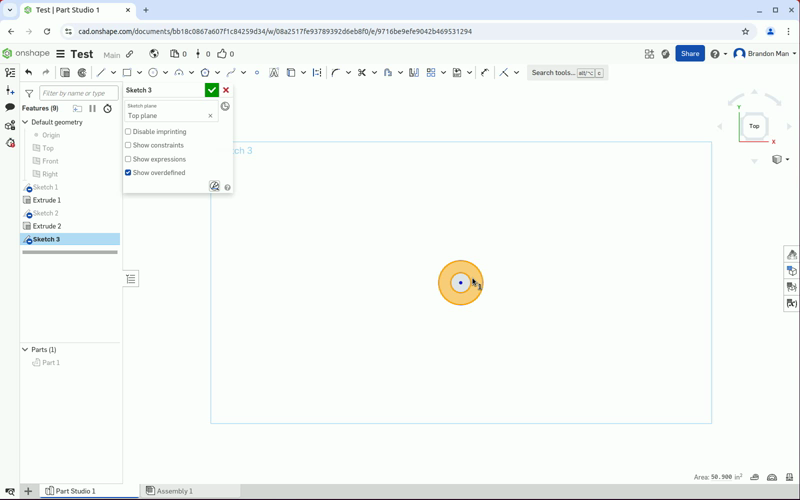
mouse_move(73, 352)
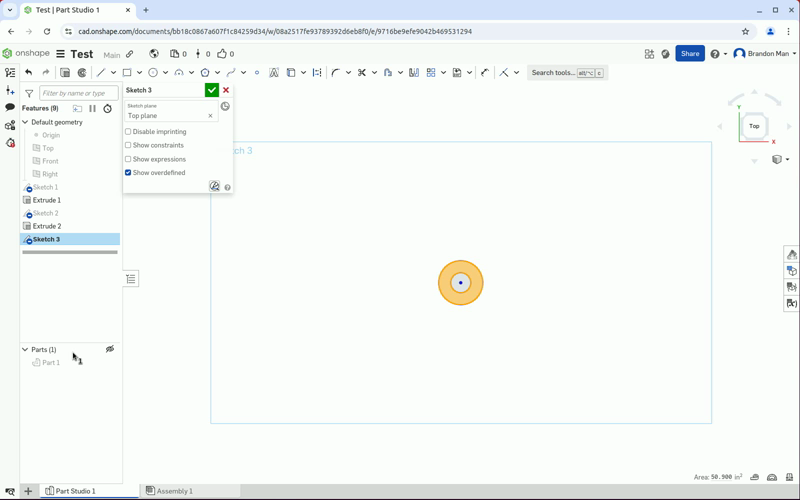
key(shift+y)
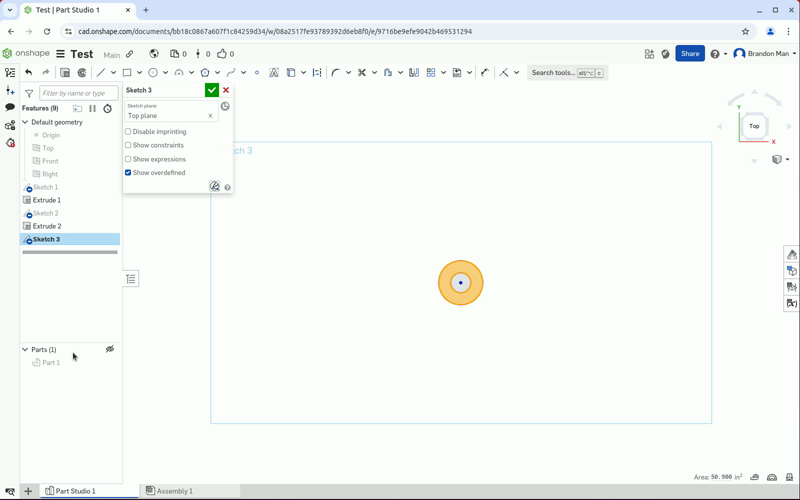
key(shift+e)
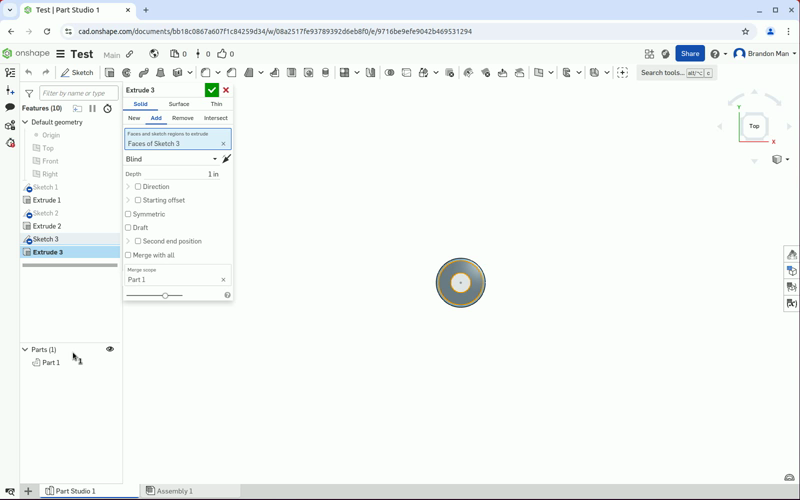
mouse_move(143, 106)
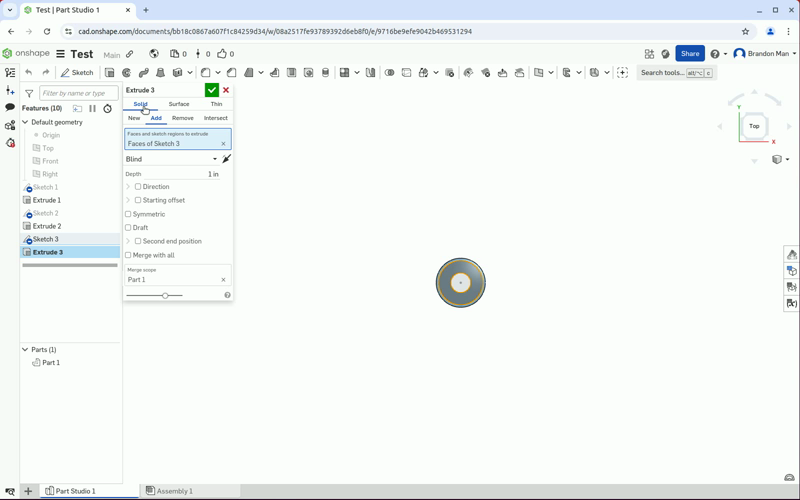
click(143, 106)
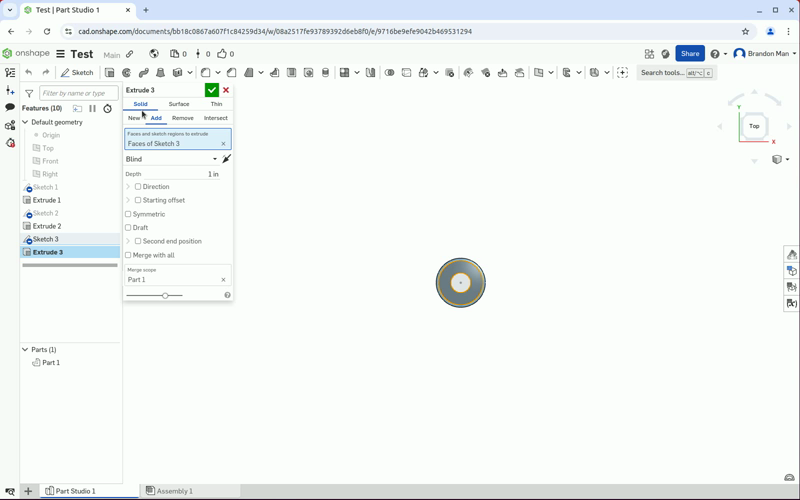
mouse_move(137, 120)
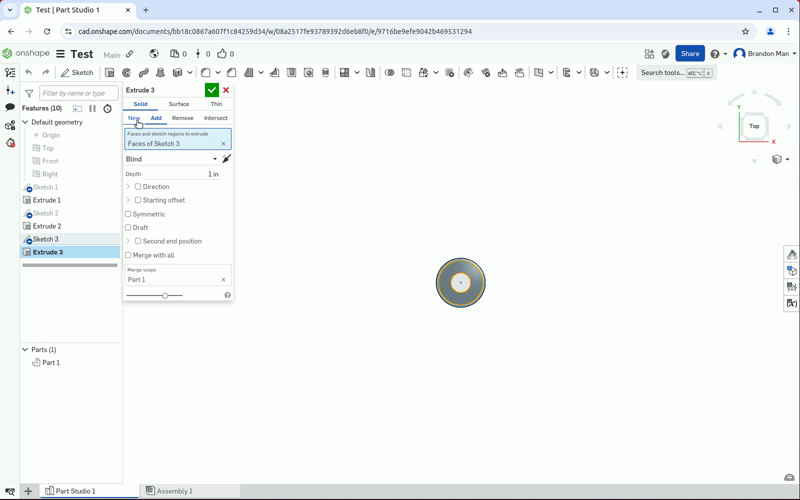
click(137, 120)
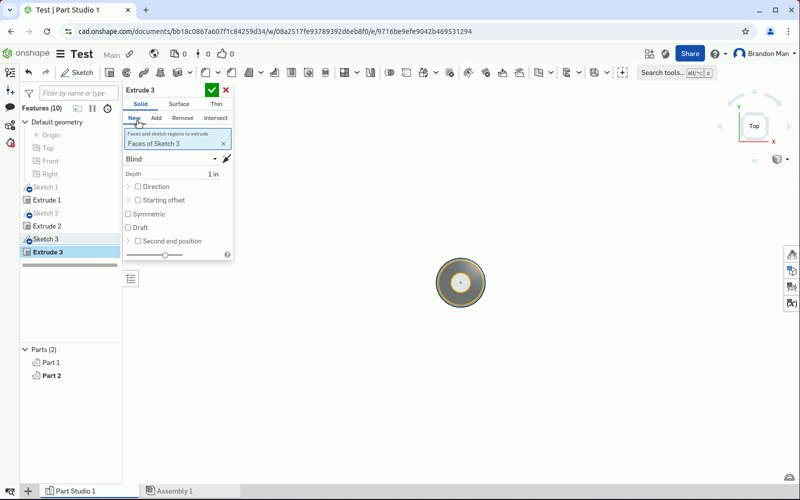
key(tab, 4)
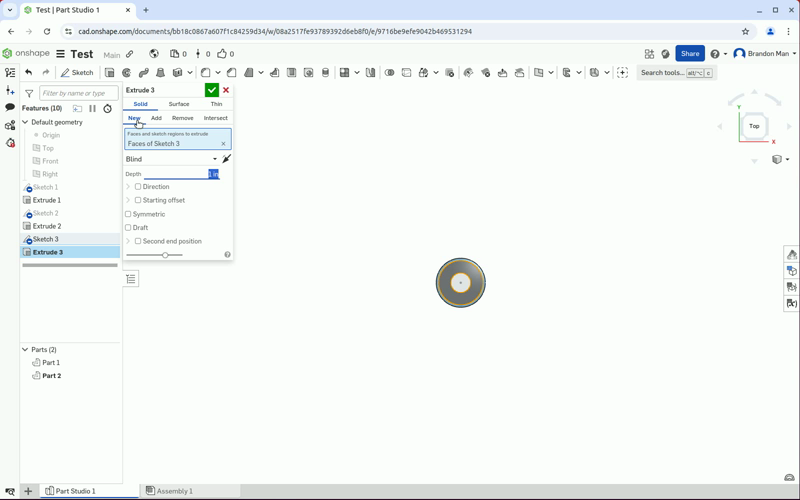
text(0.481)
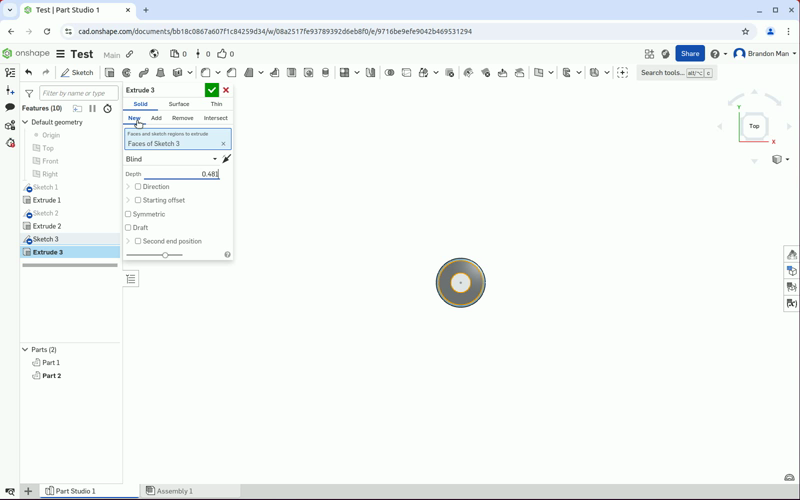
key(enter)
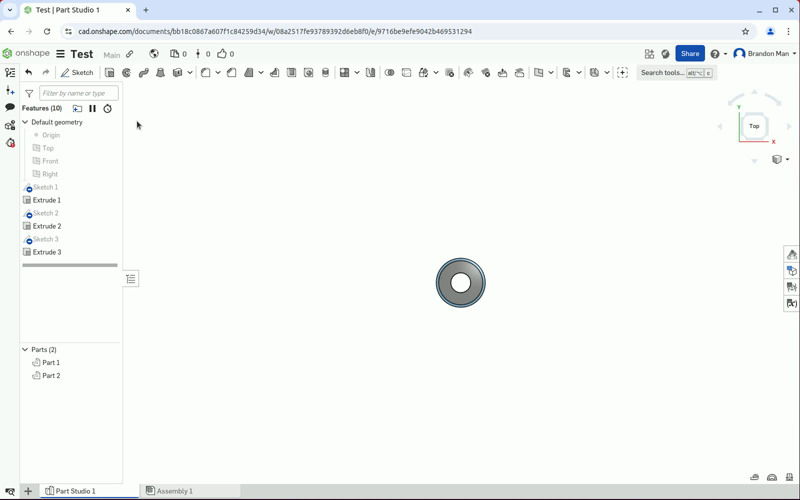
key(shift+h)
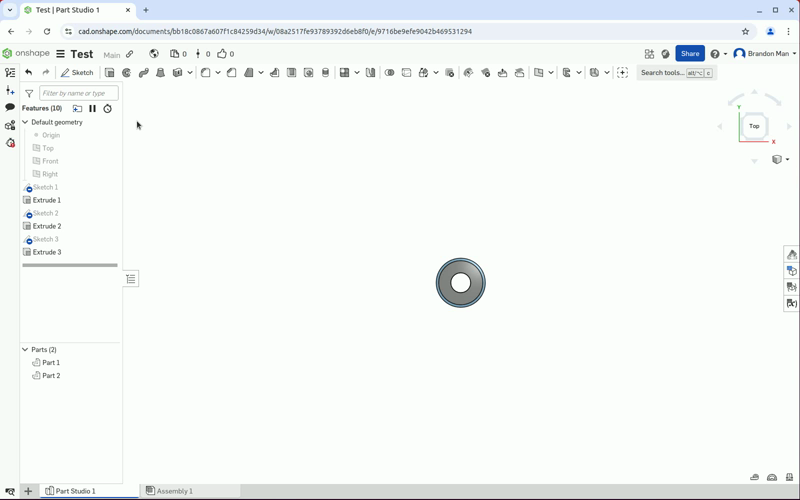
key(shift+h)
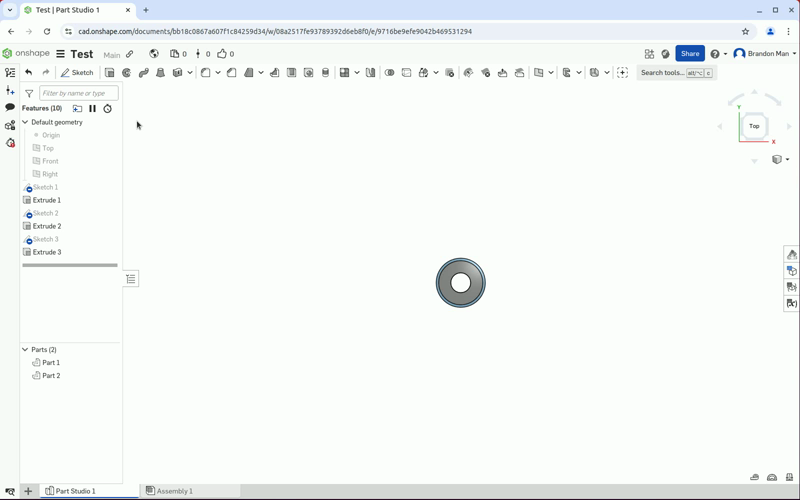
mouse_move(73, 189)
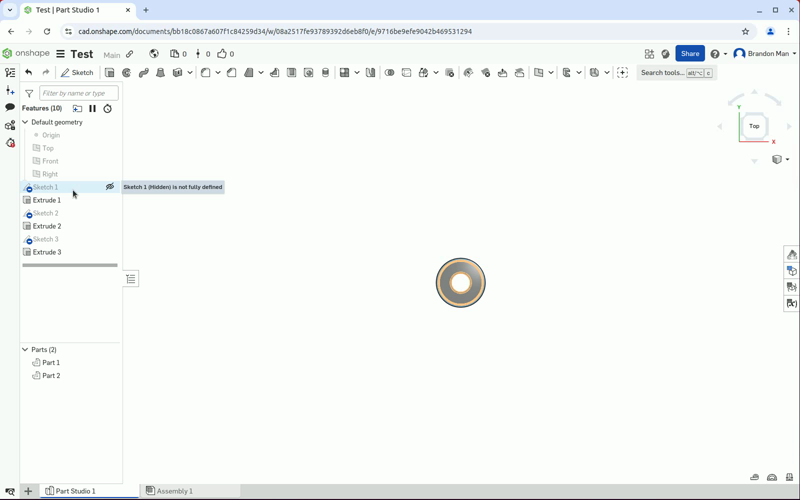
click(73, 189)
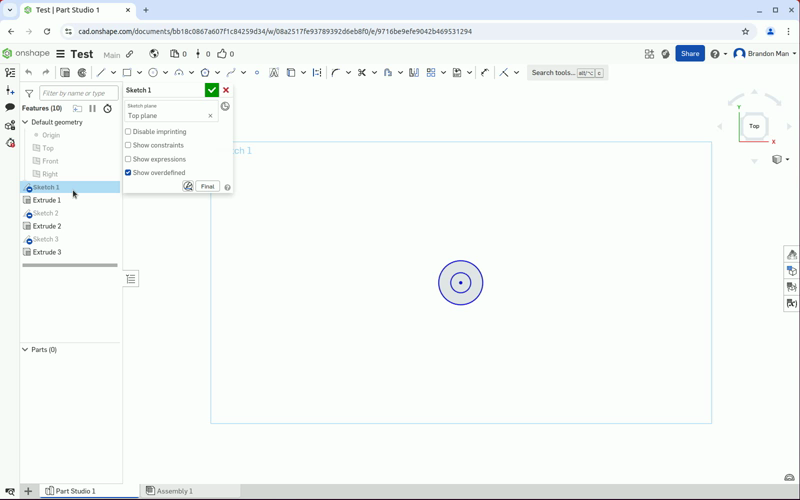
mouse_move(229, 92)
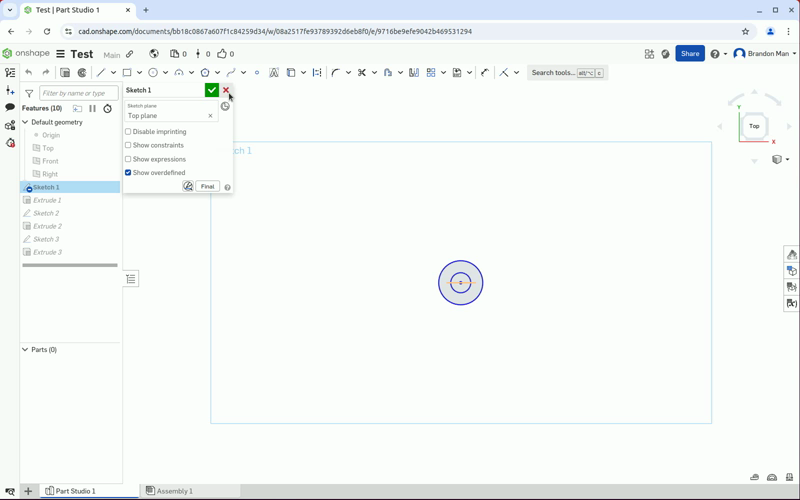
click(229, 92)
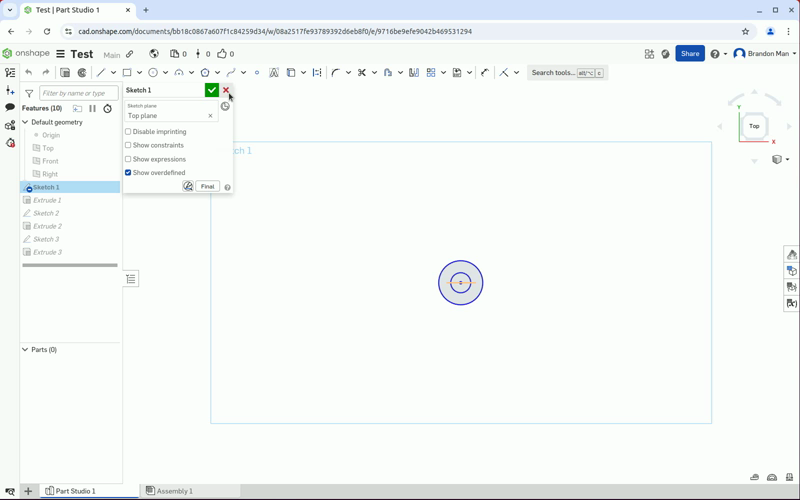
key(shift+s)
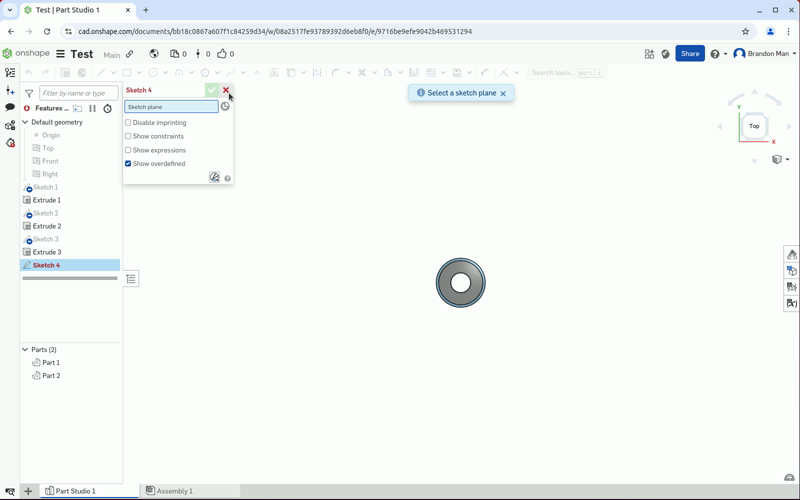
mouse_move(73, 150)
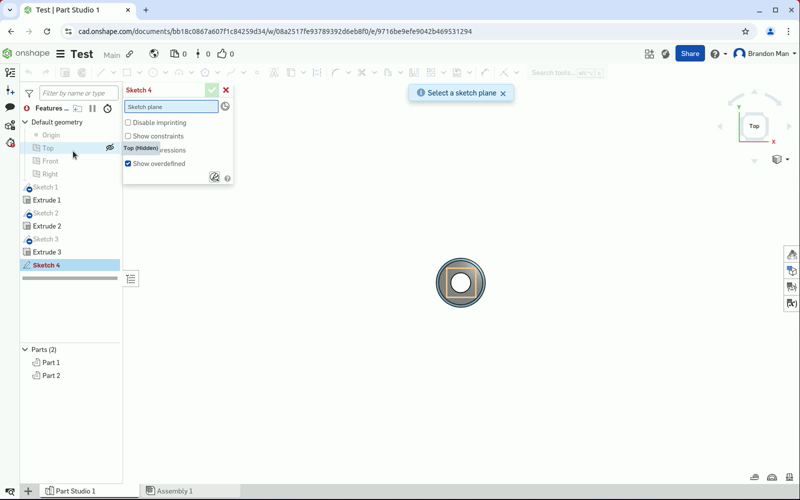
click(73, 150)
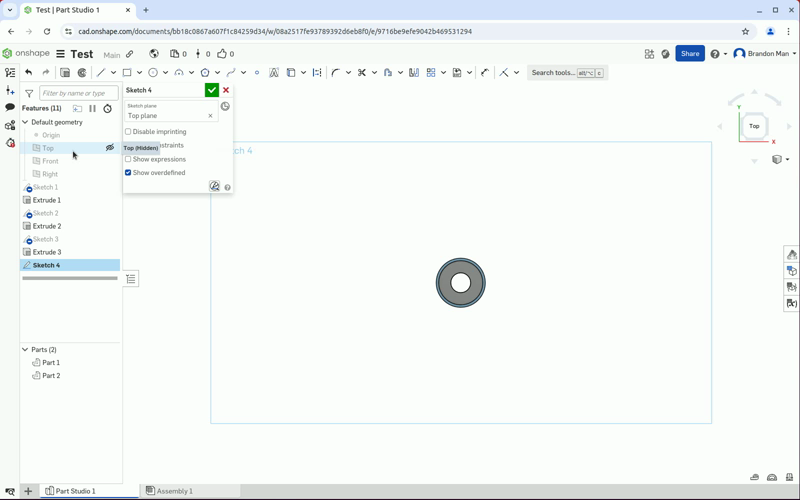
mouse_move(73, 352)
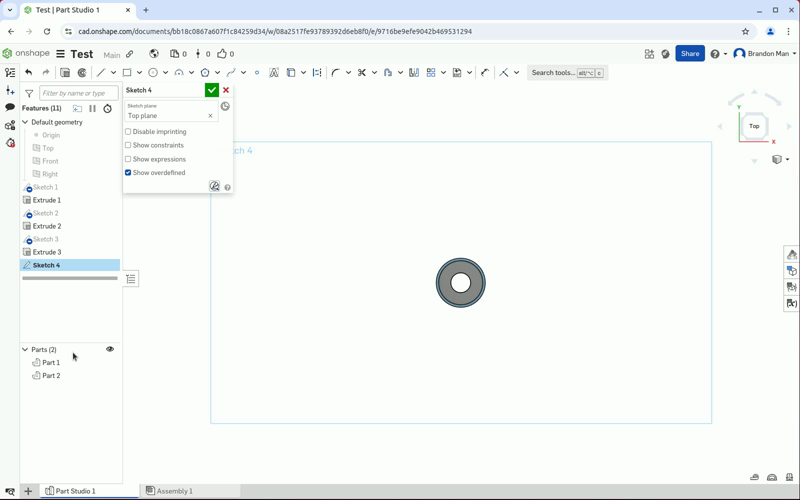
key(y)
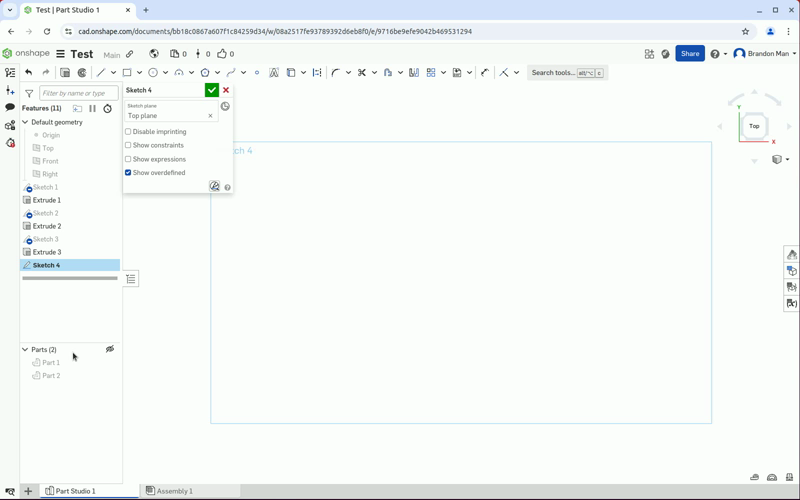
key(c)
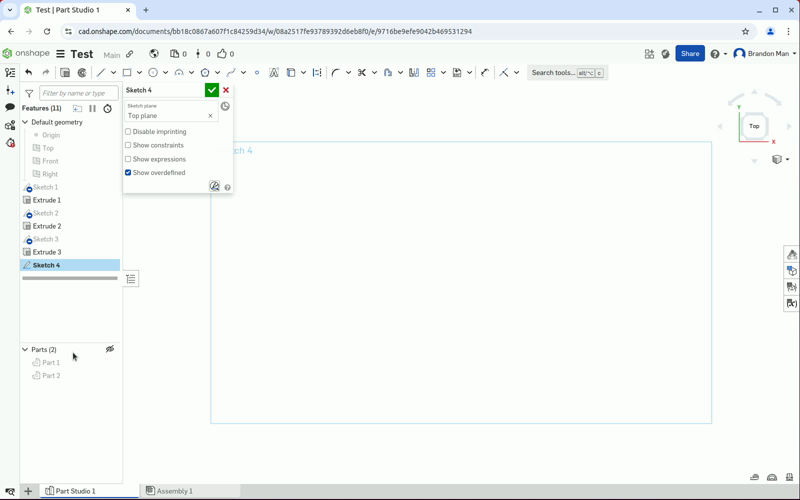
key_down(shift)
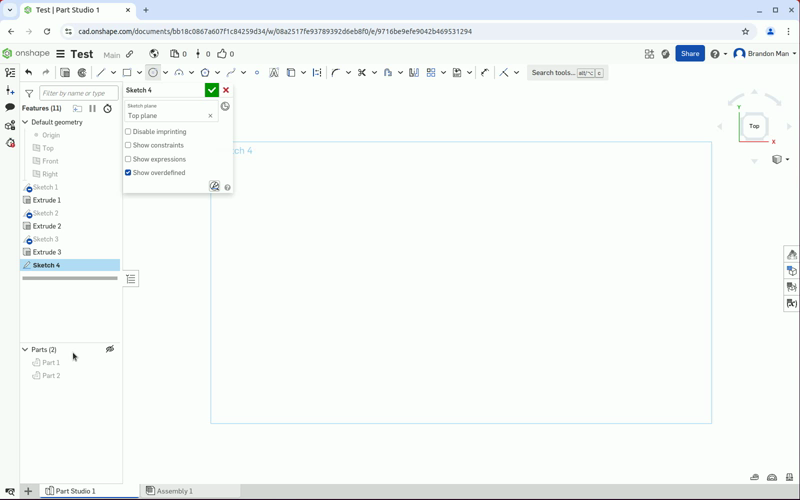
mouse_move(372, 282)
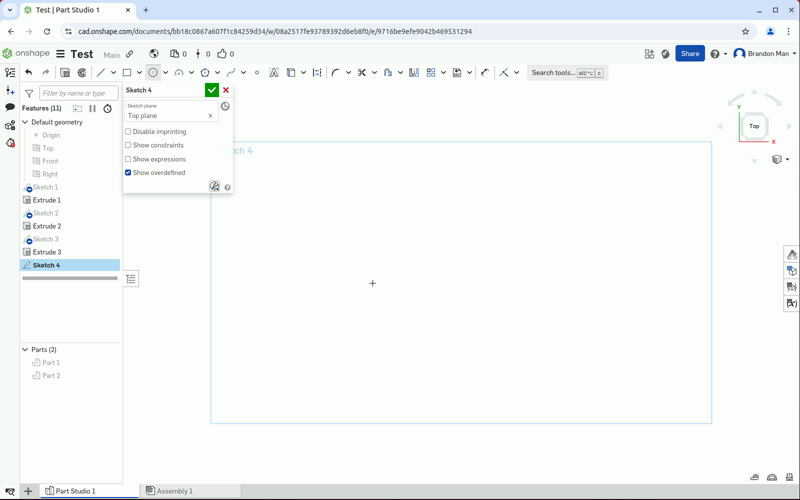
click(372, 282)
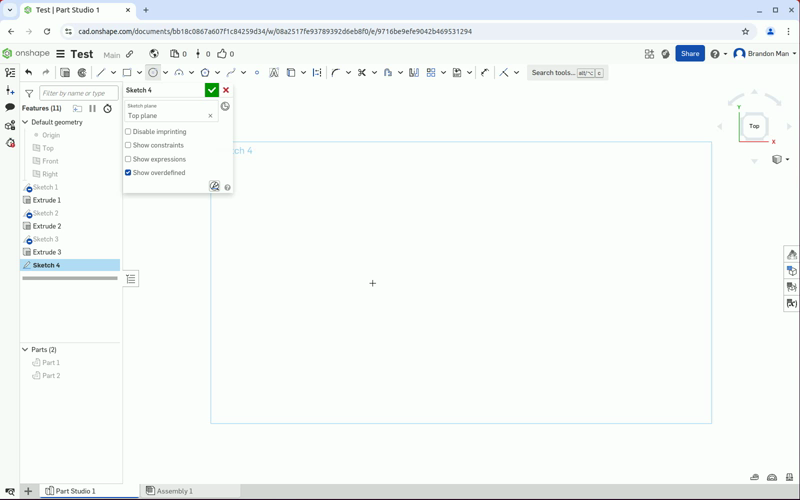
key_up(shift)
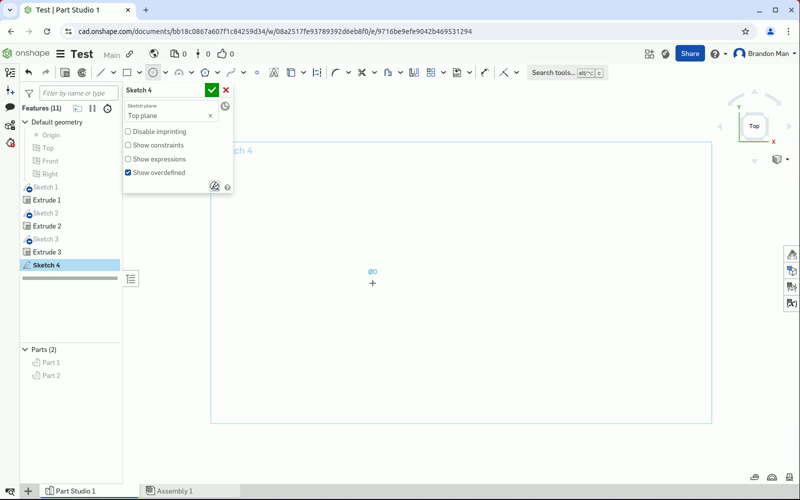
mouse_move(394, 282)
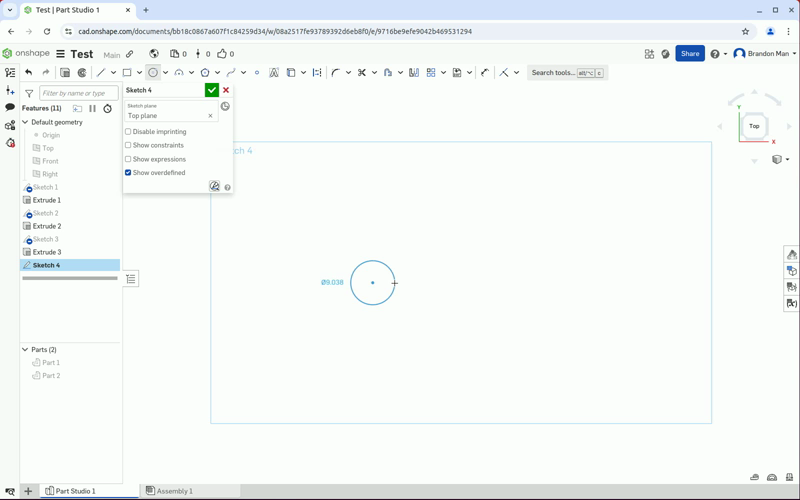
click(394, 282)
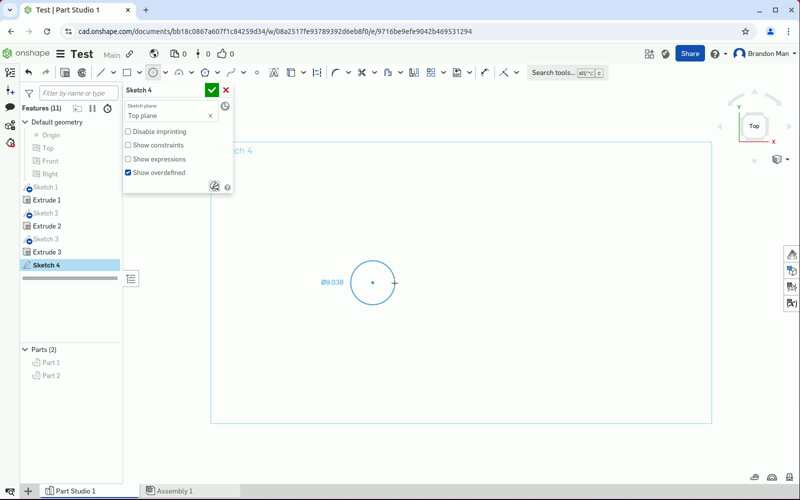
key(esc)
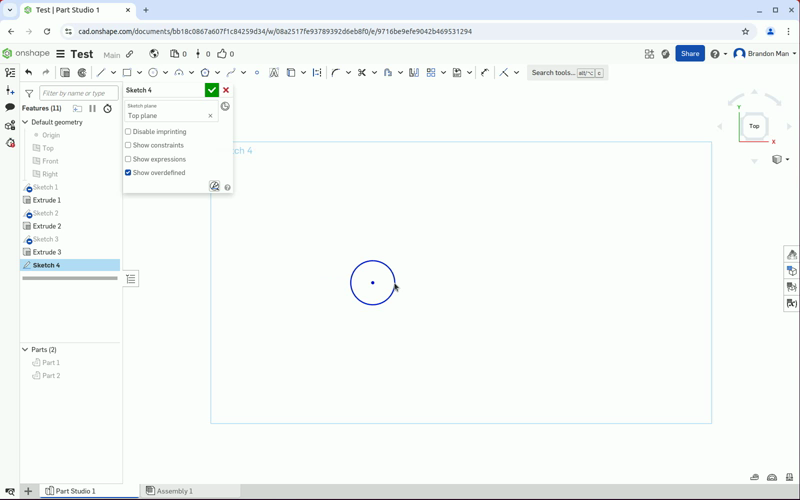
key(c)
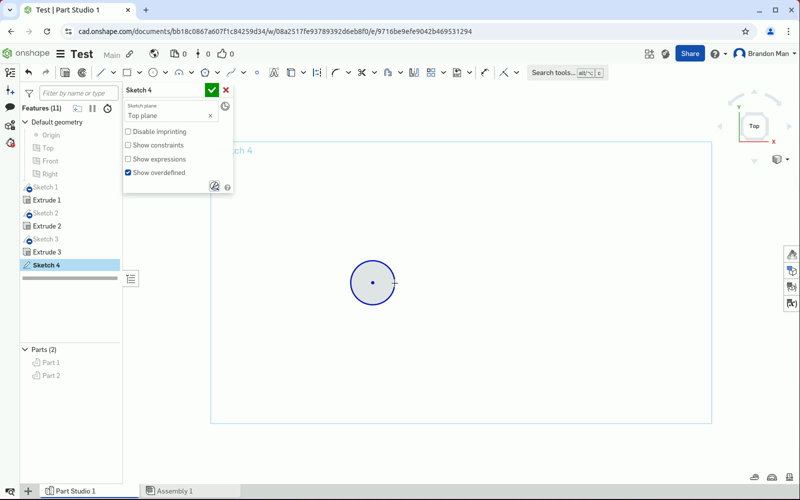
key_down(shift)
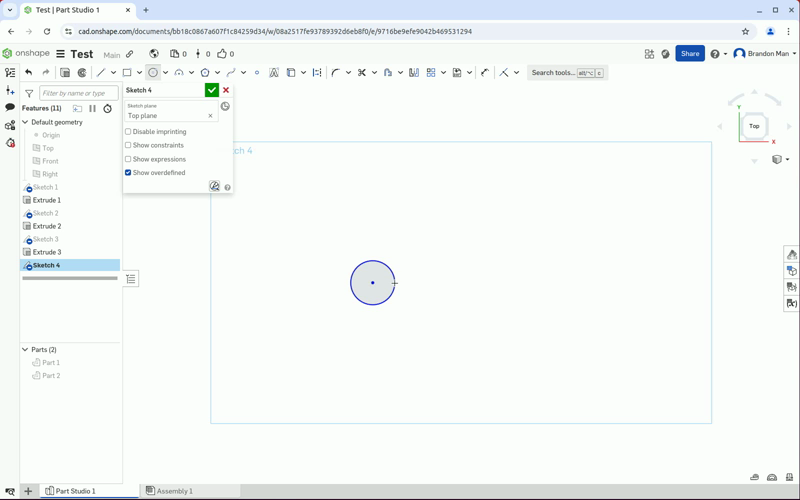
mouse_move(372, 282)
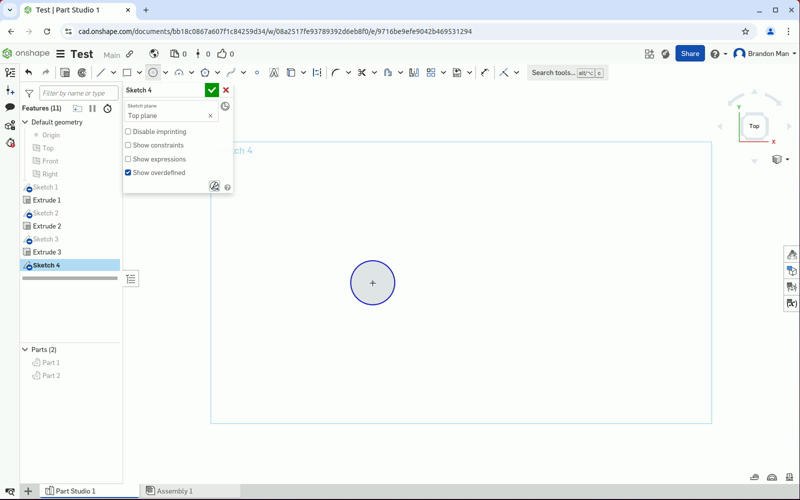
click(372, 282)
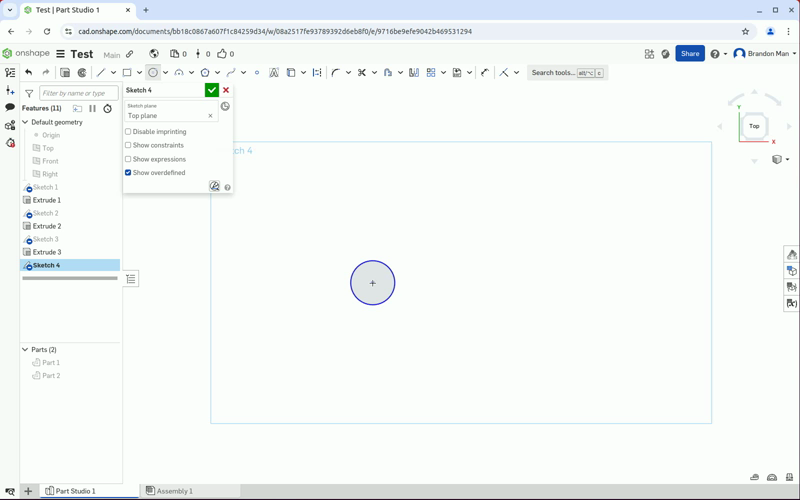
key_up(shift)
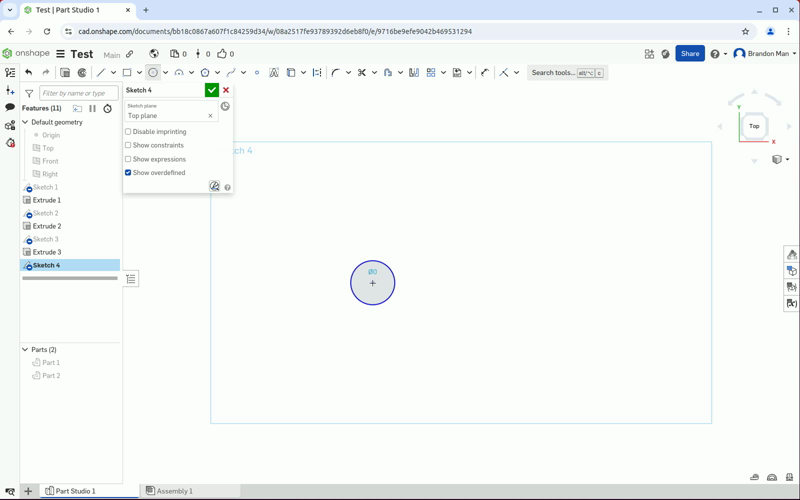
mouse_move(386, 282)
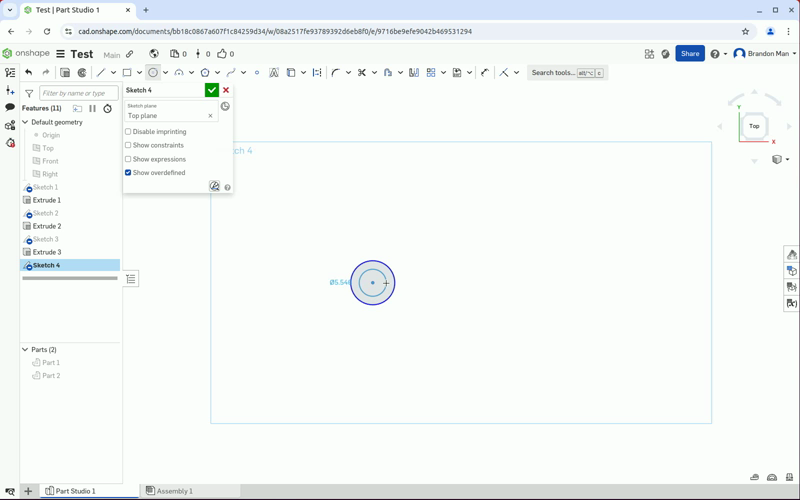
click(386, 282)
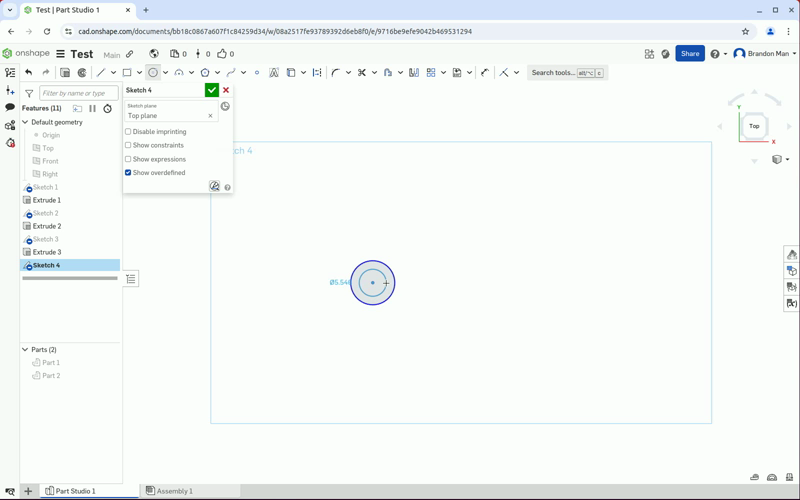
key(esc)
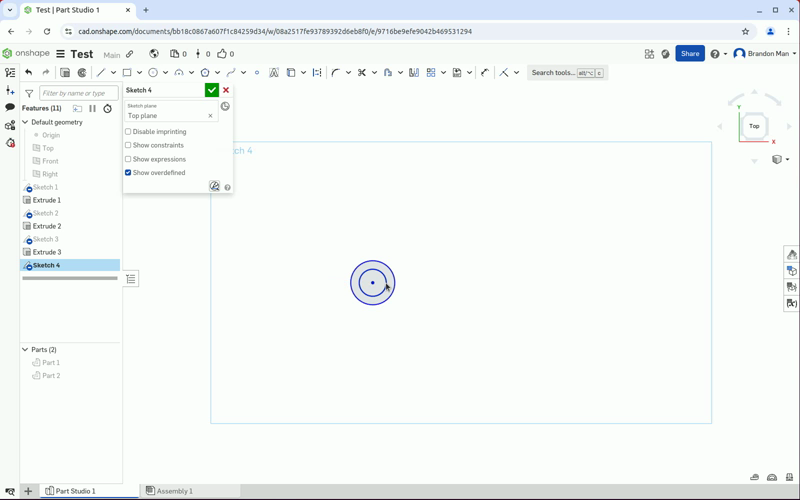
mouse_move(379, 266)
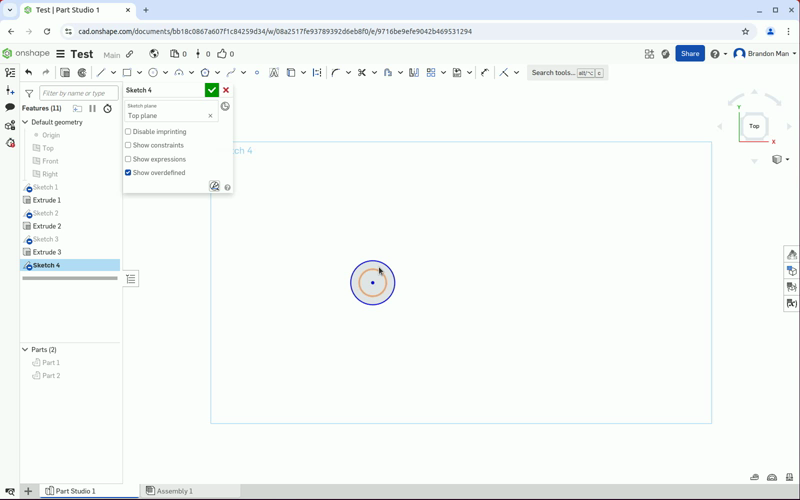
scroll(6)
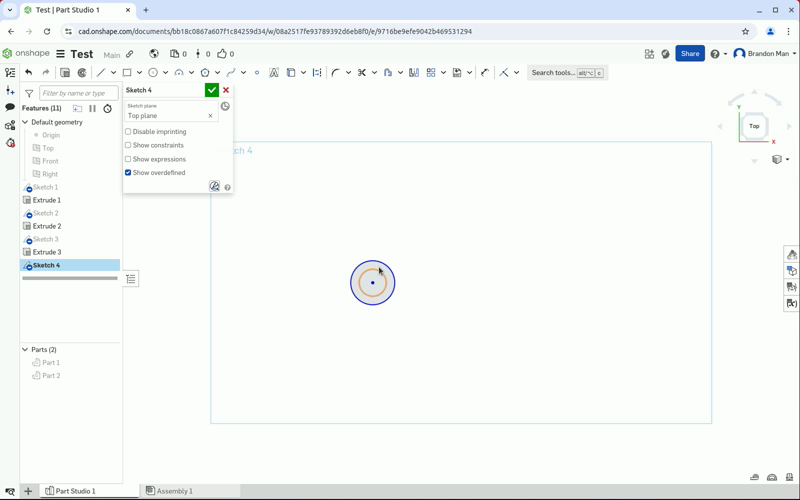
scroll(6)
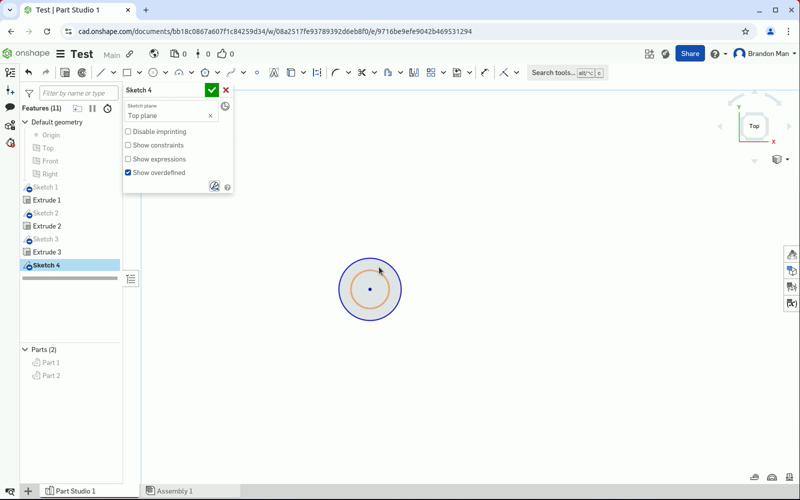
scroll(6)
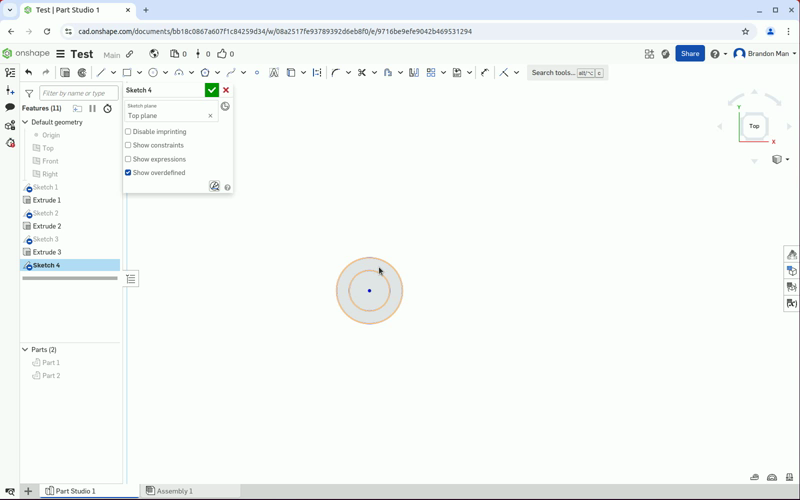
scroll(6)
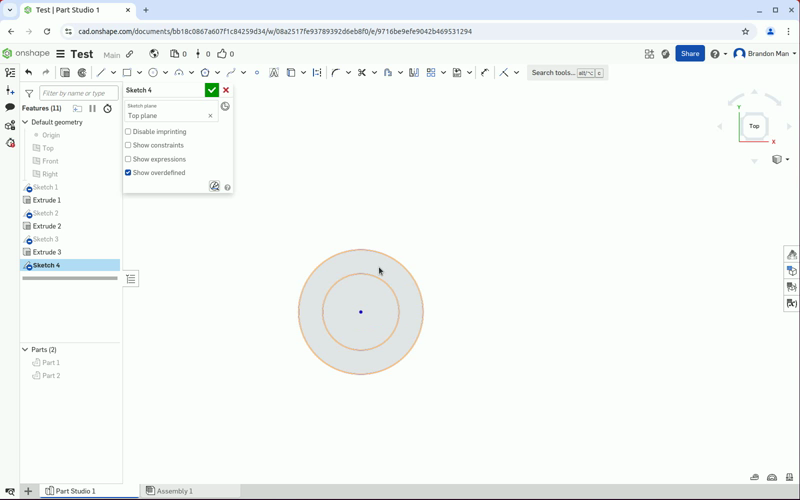
scroll(6)
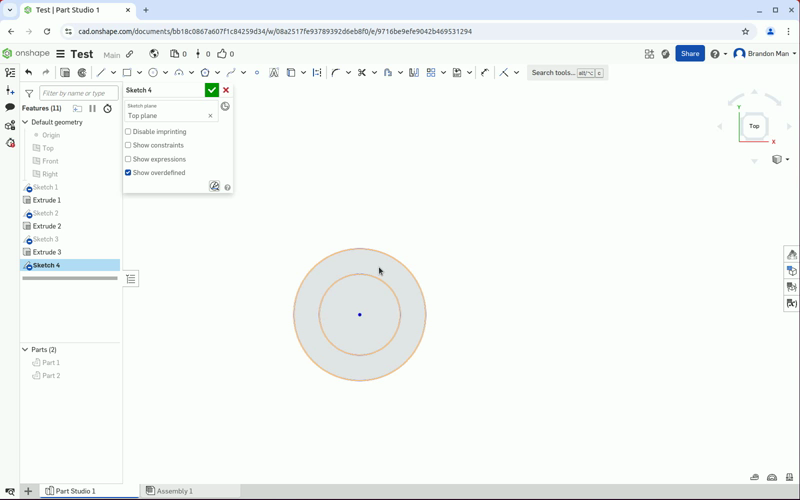
scroll(6)
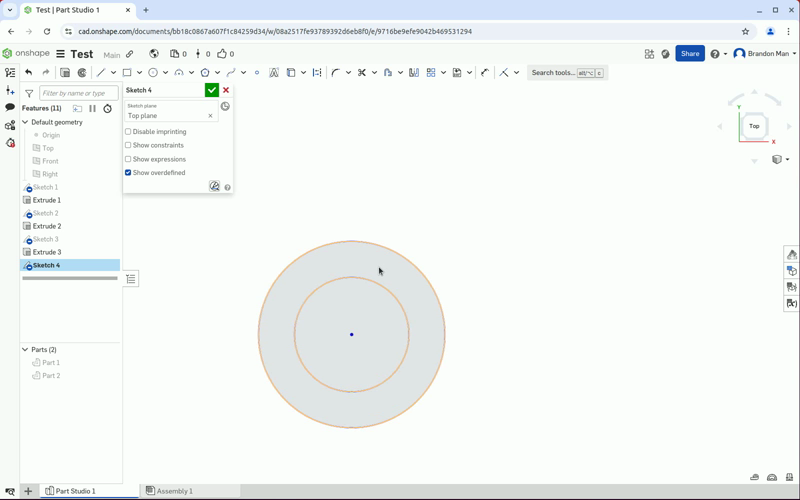
scroll(6)
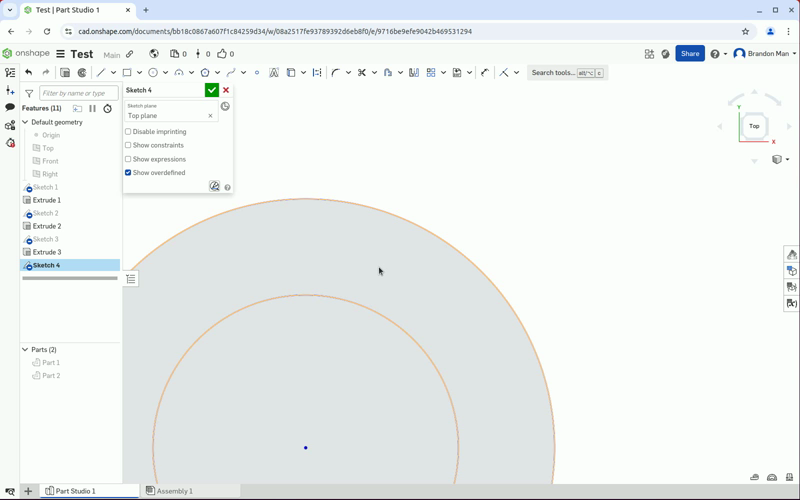
click(379, 266)
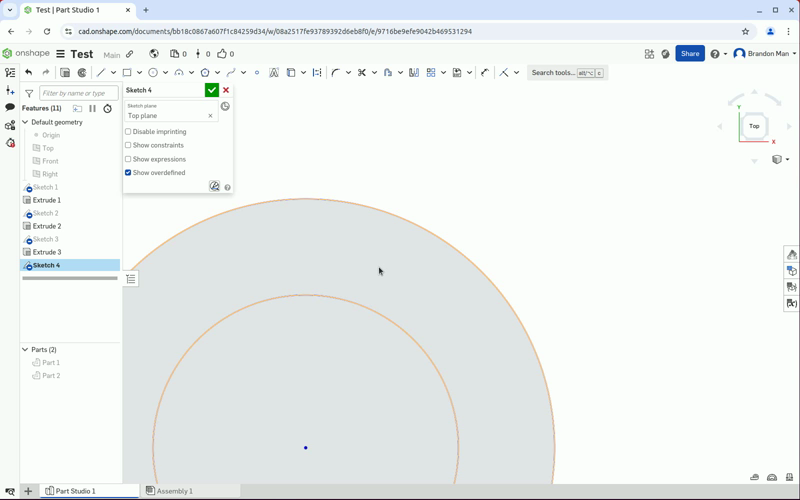
scroll(-6)
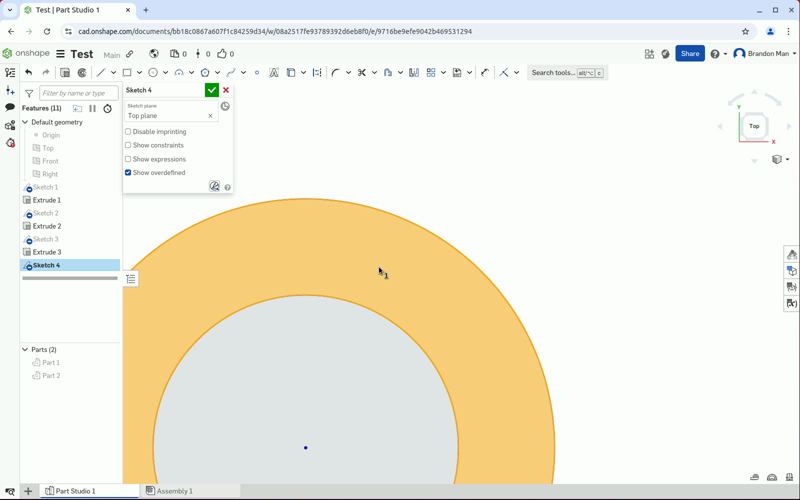
scroll(-6)
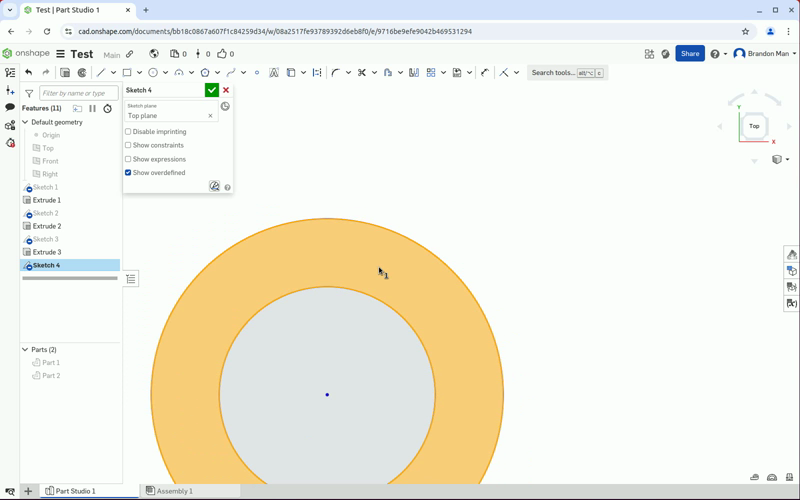
scroll(-6)
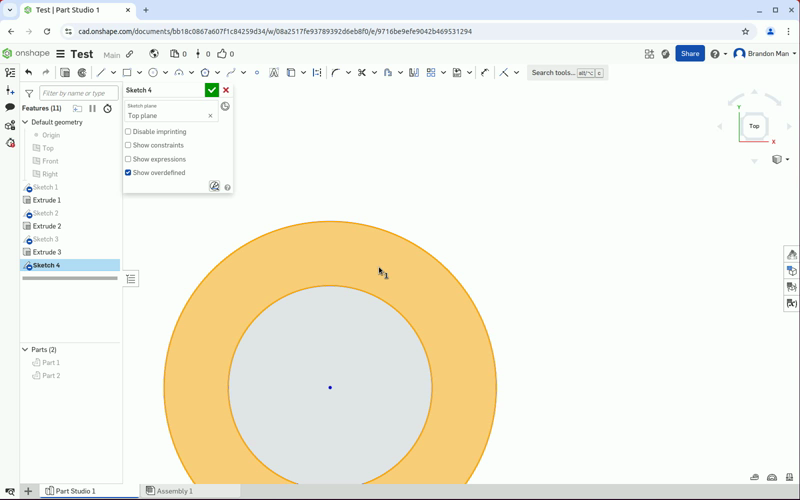
scroll(-6)
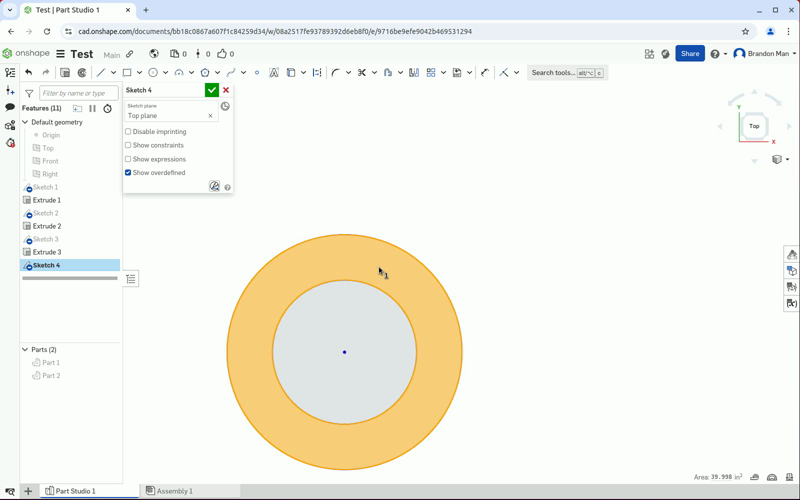
scroll(-6)
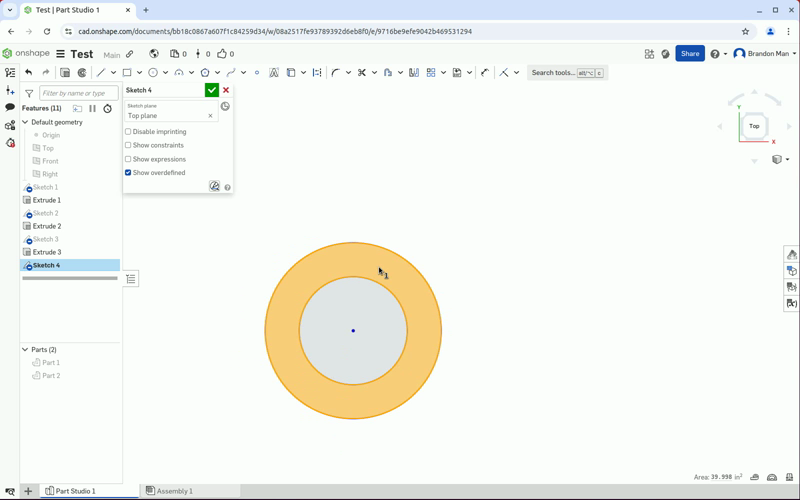
scroll(-6)
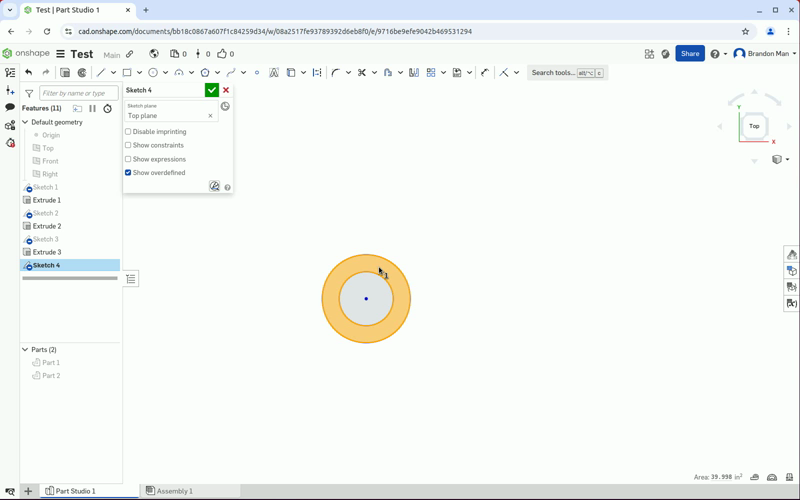
scroll(-6)
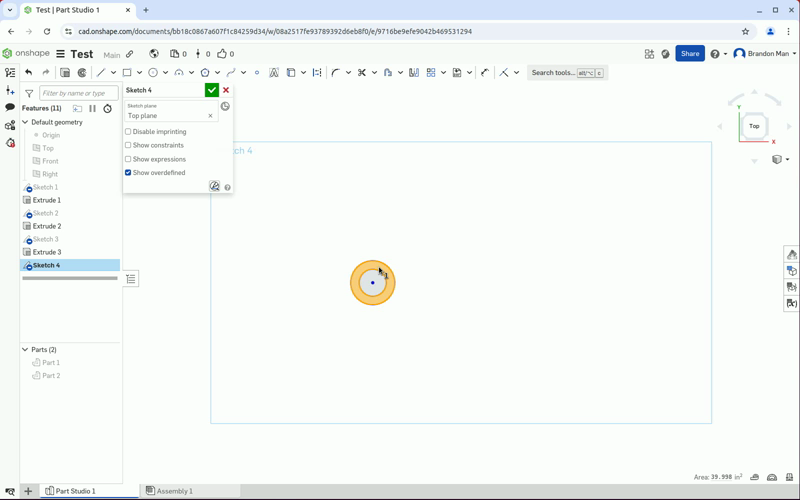
mouse_move(73, 352)
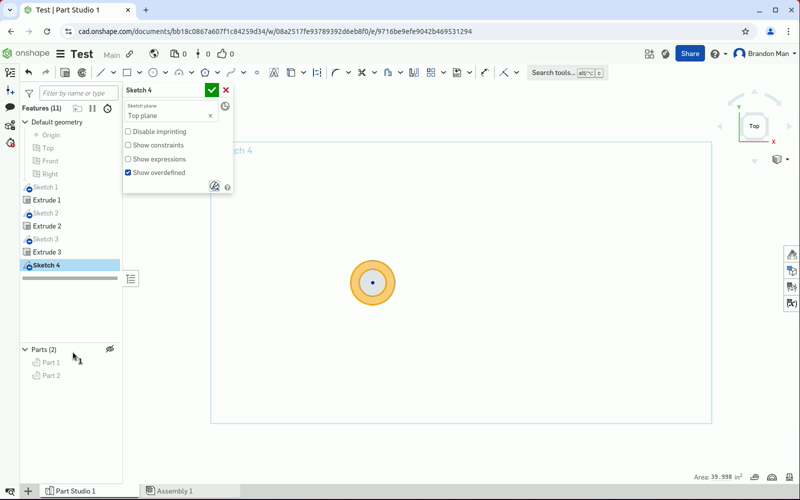
key(shift+y)
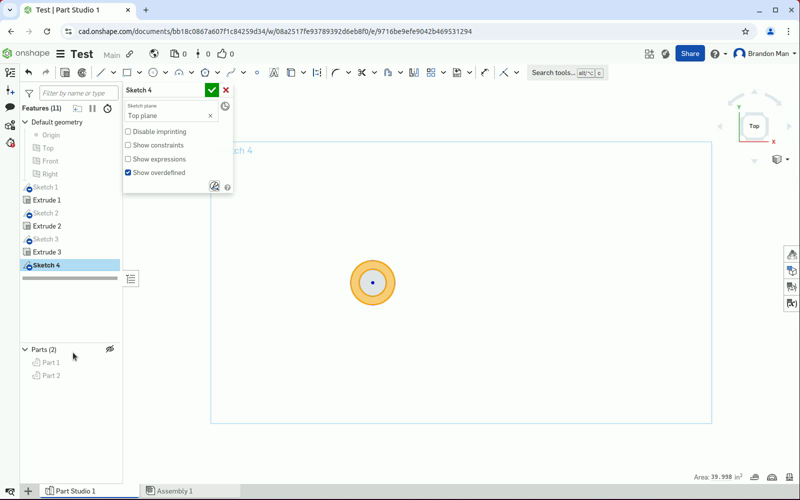
key(shift+e)
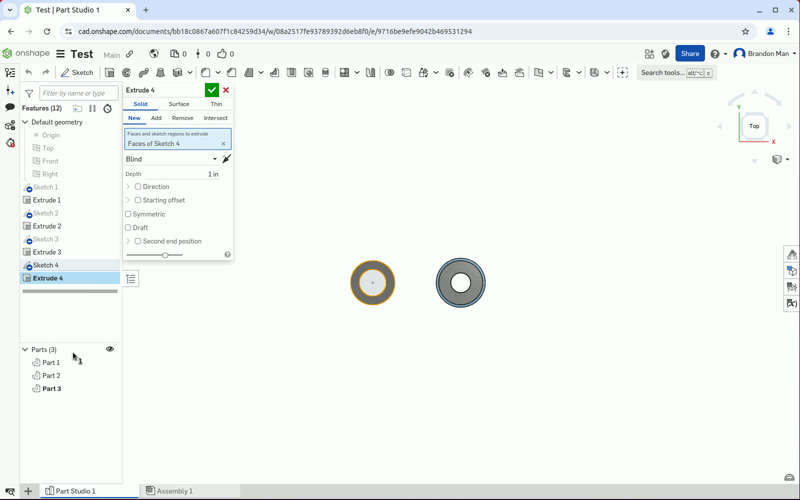
mouse_move(143, 106)
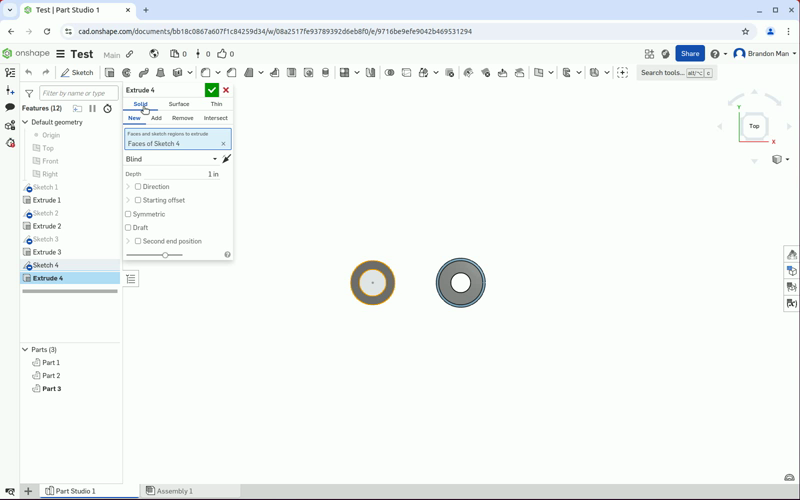
click(143, 106)
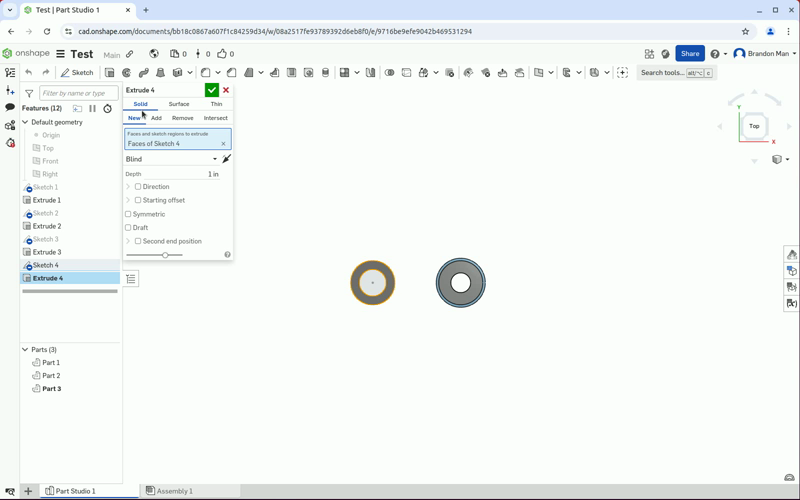
mouse_move(137, 120)
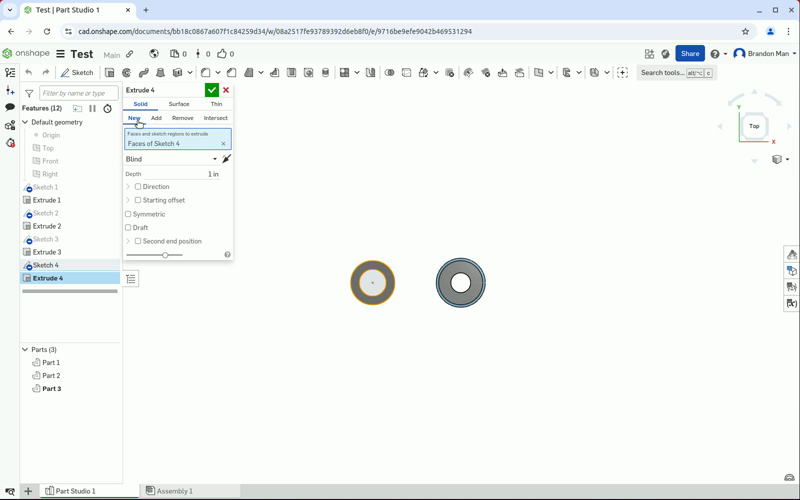
click(137, 120)
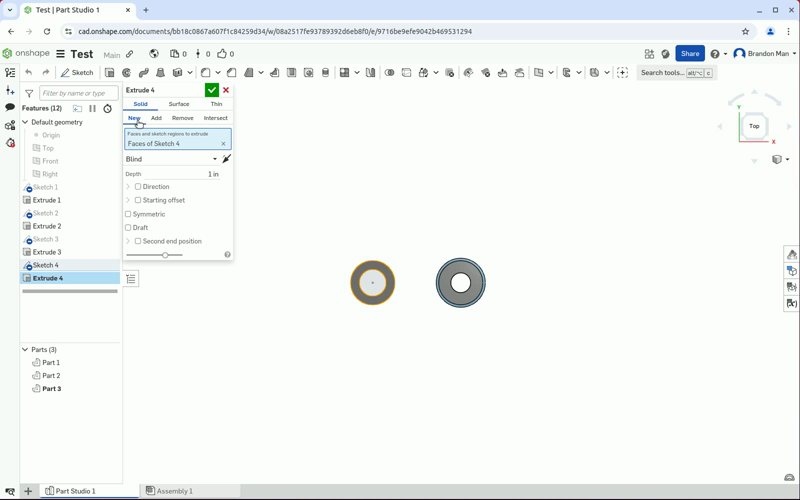
key(tab, 4)
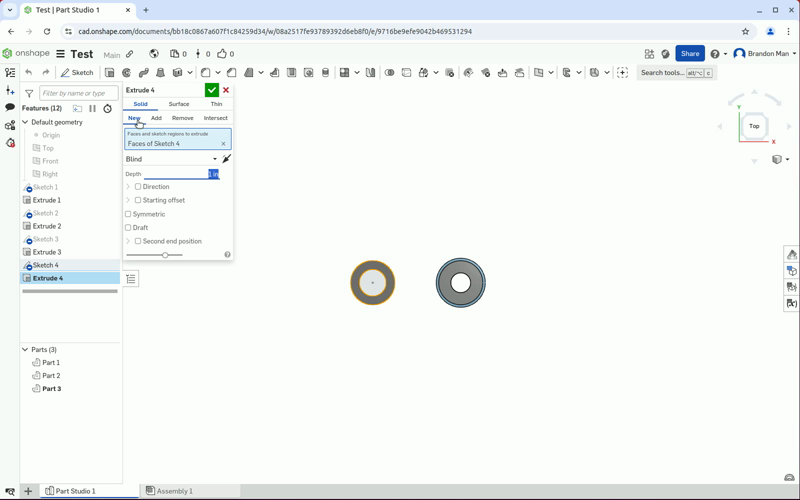
text(-0.241)
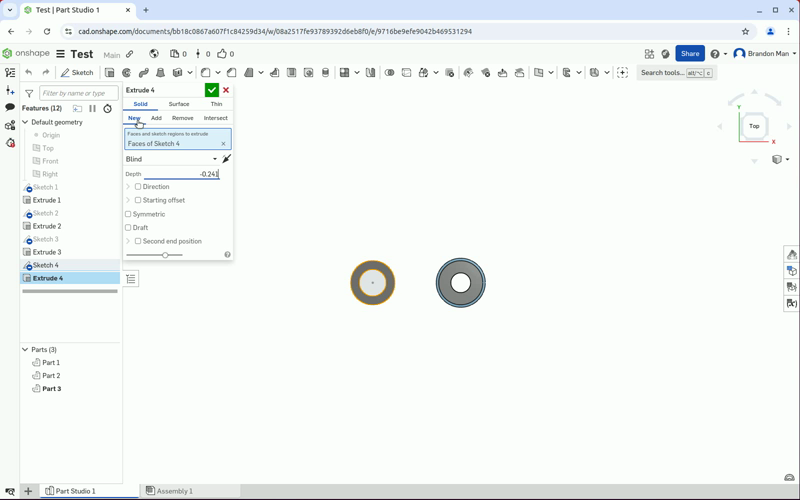
key(enter)
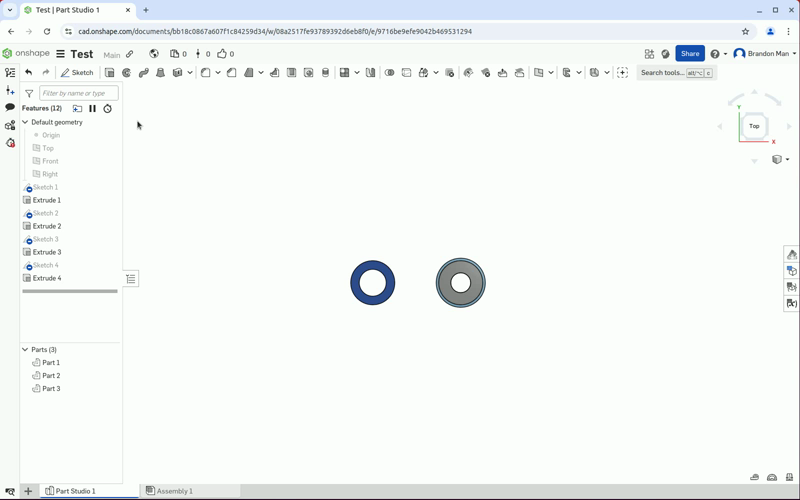
key(shift+h)
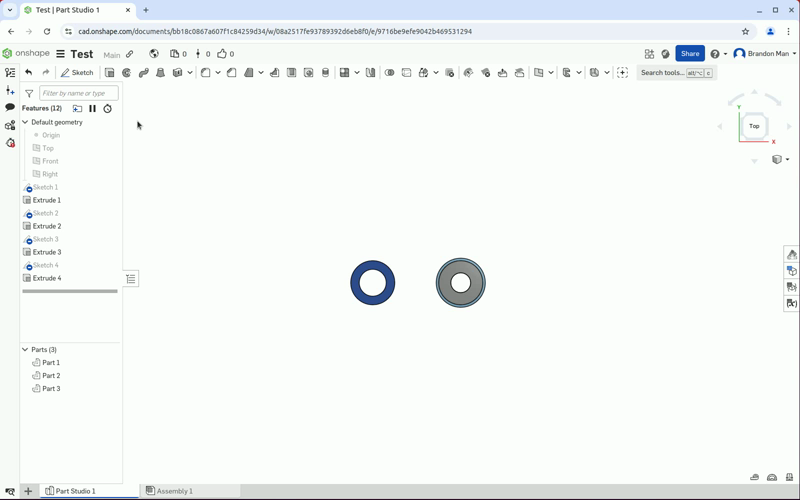
key(shift+h)
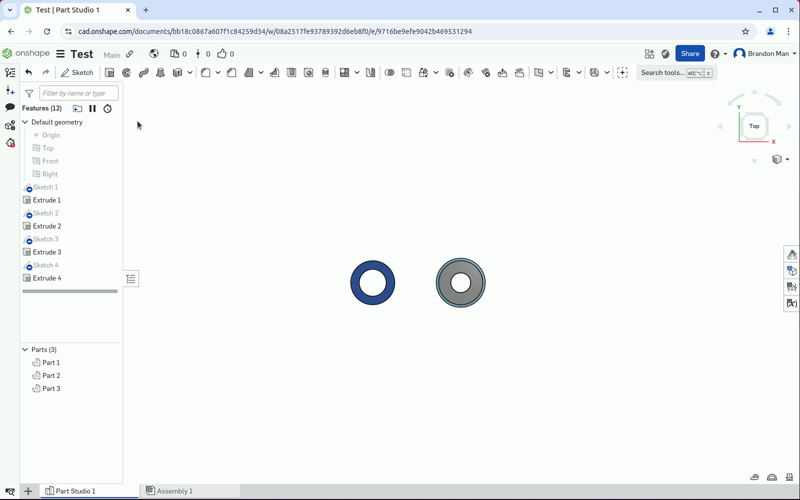
mouse_move(73, 189)
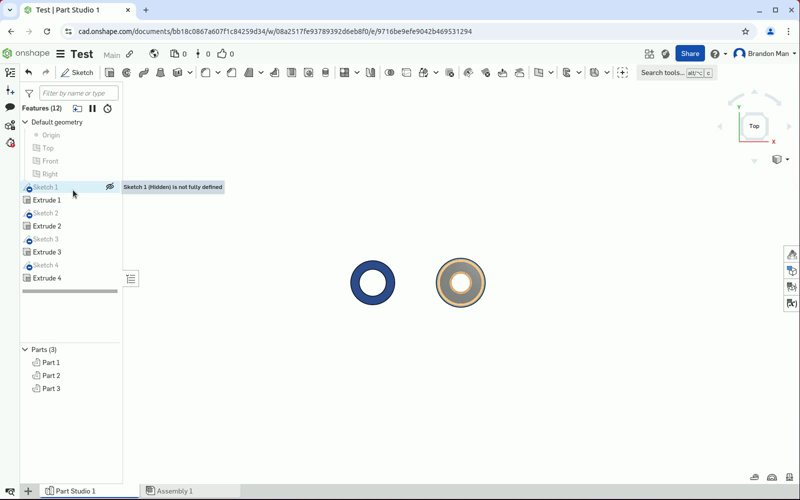
click(73, 189)
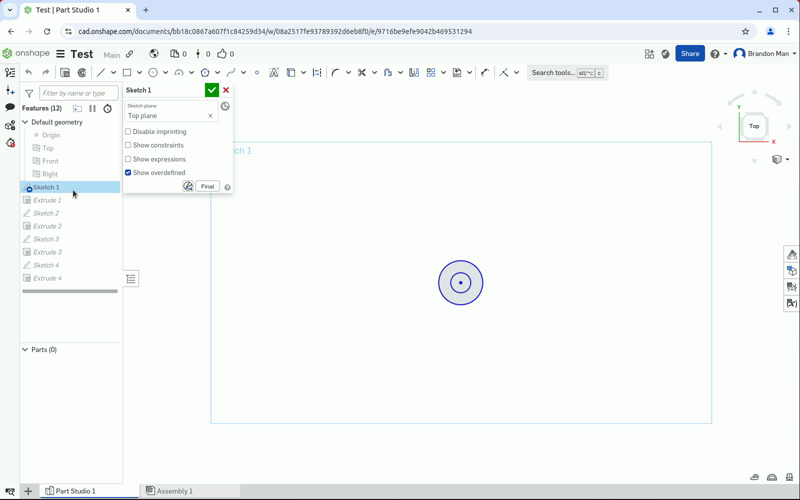
mouse_move(229, 92)
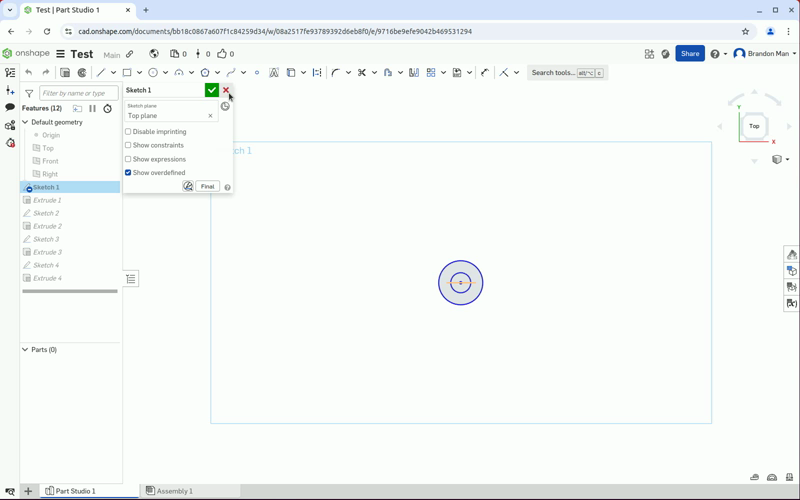
click(229, 92)
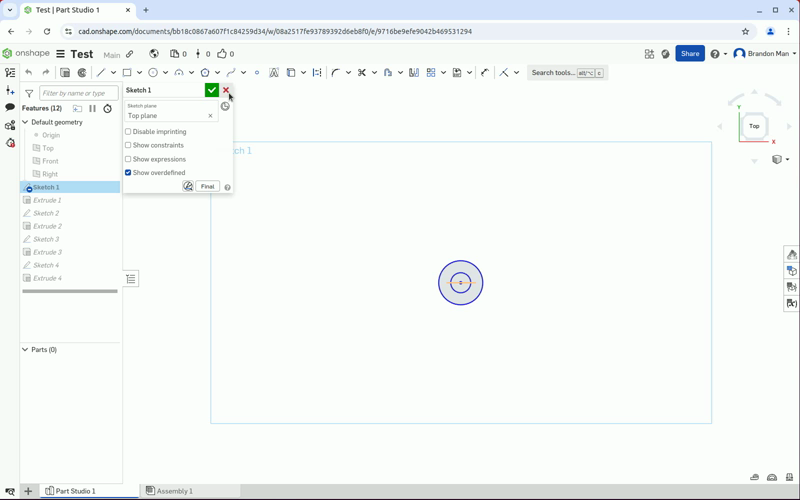
key(shift+s)
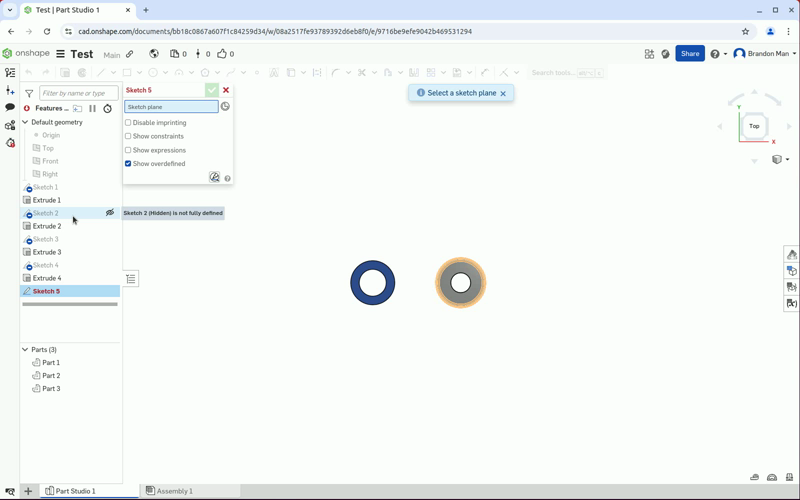
scroll(3)
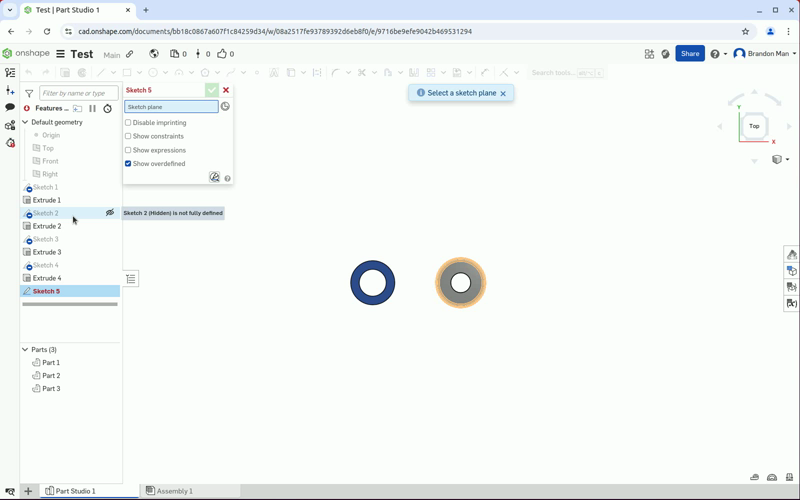
mouse_move(73, 150)
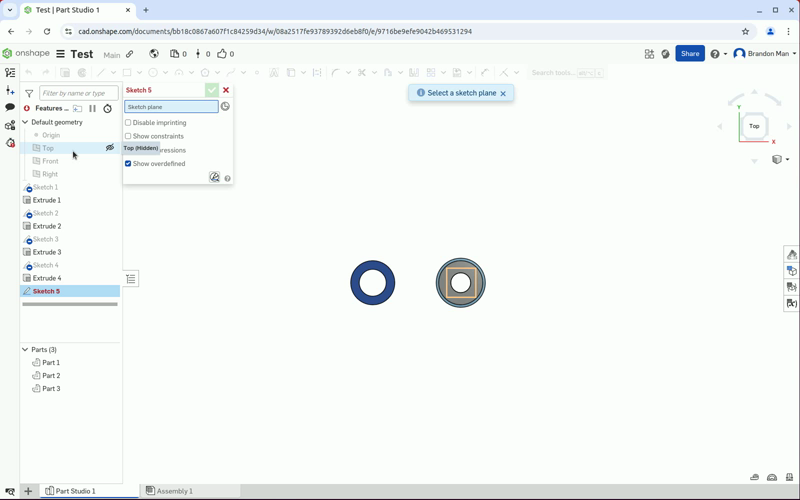
click(73, 150)
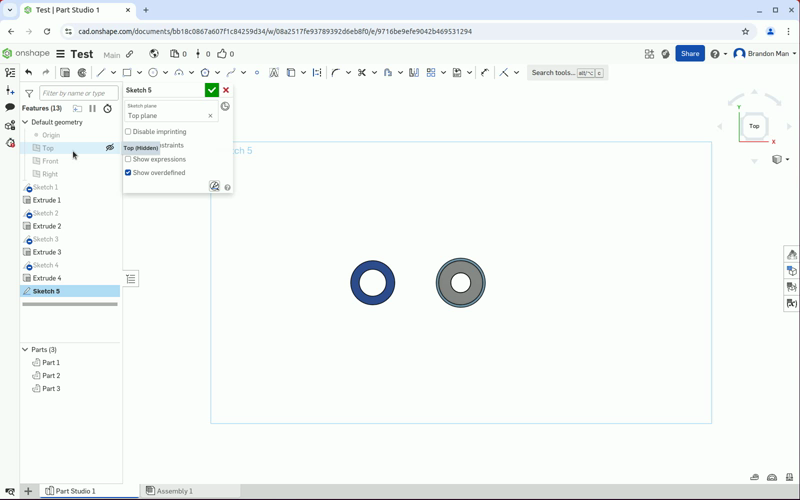
mouse_move(73, 352)
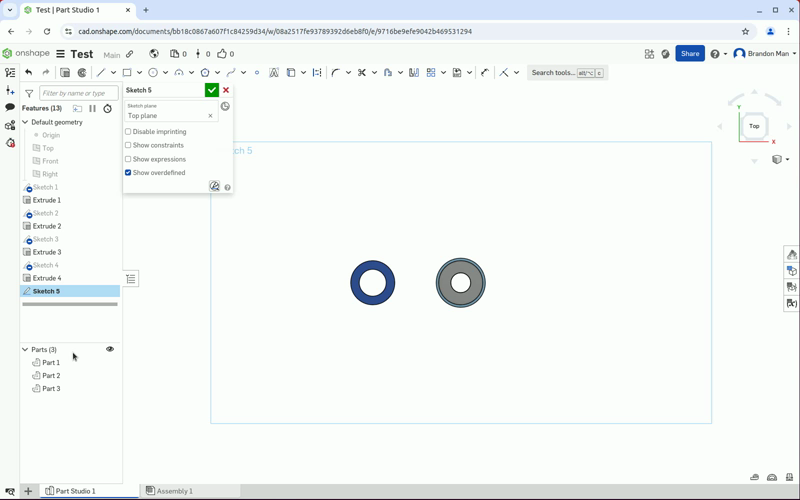
key(y)
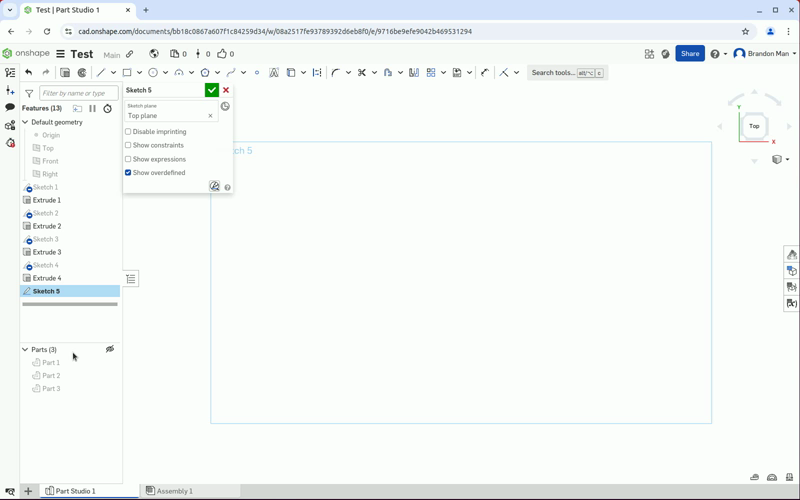
key(c)
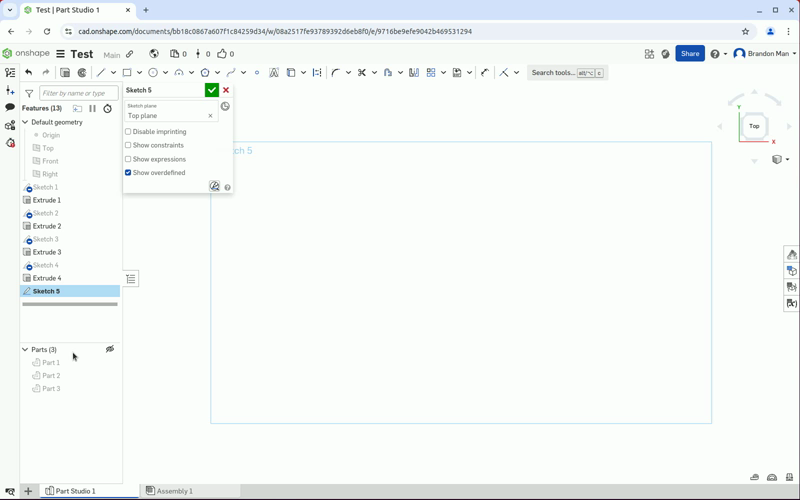
key_down(shift)
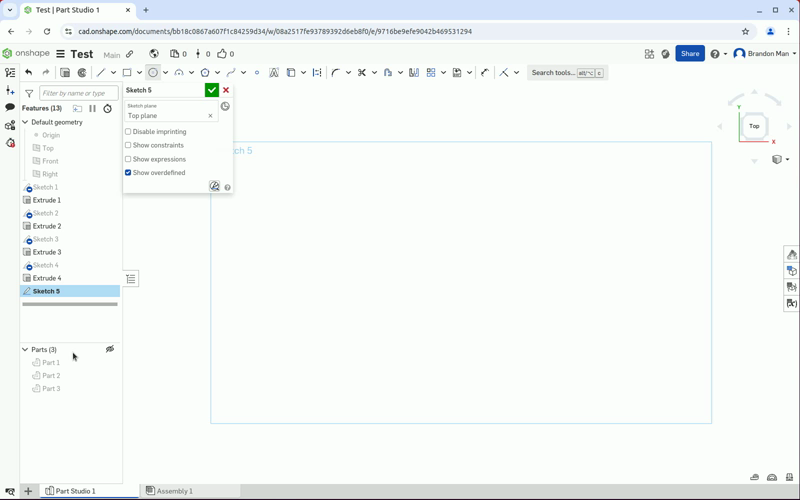
mouse_move(372, 282)
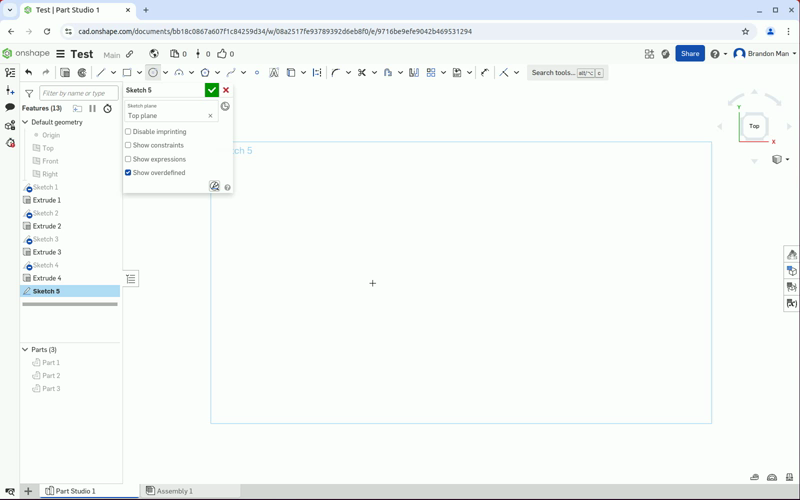
click(372, 282)
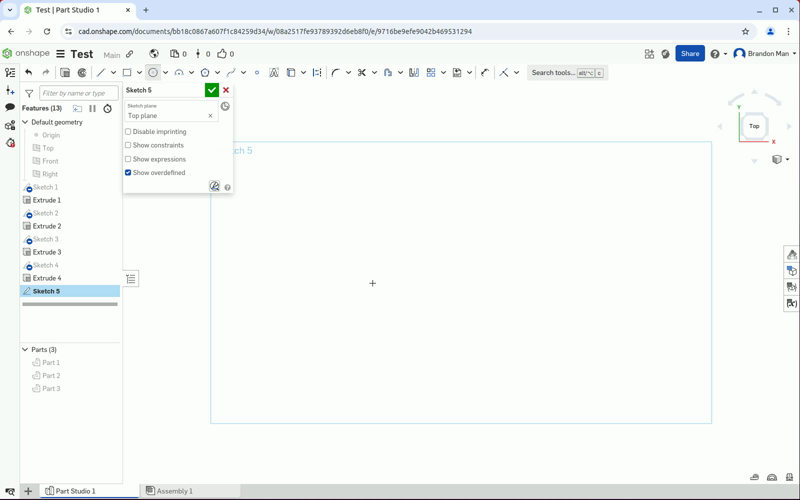
key_up(shift)
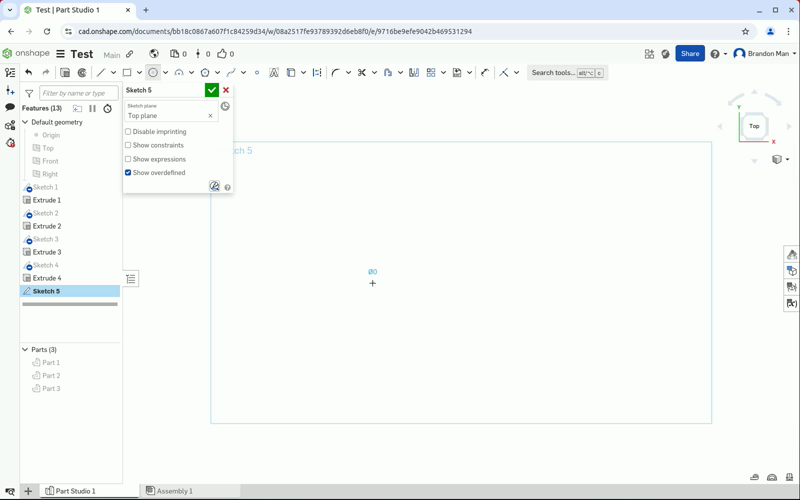
mouse_move(396, 282)
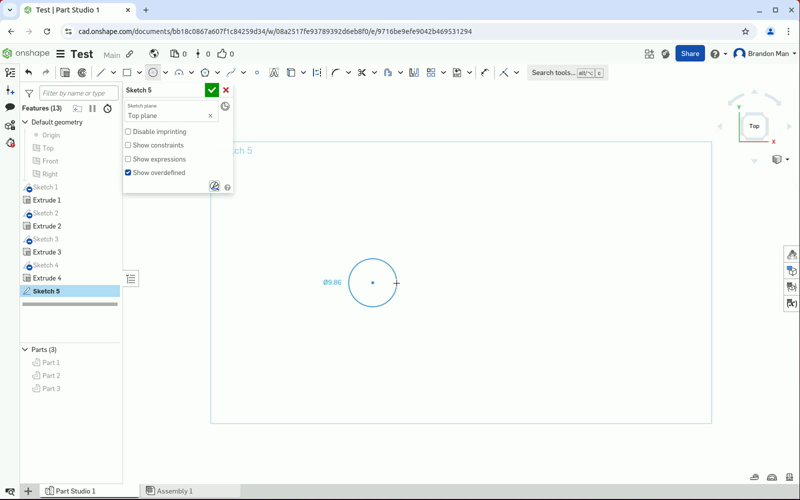
click(396, 282)
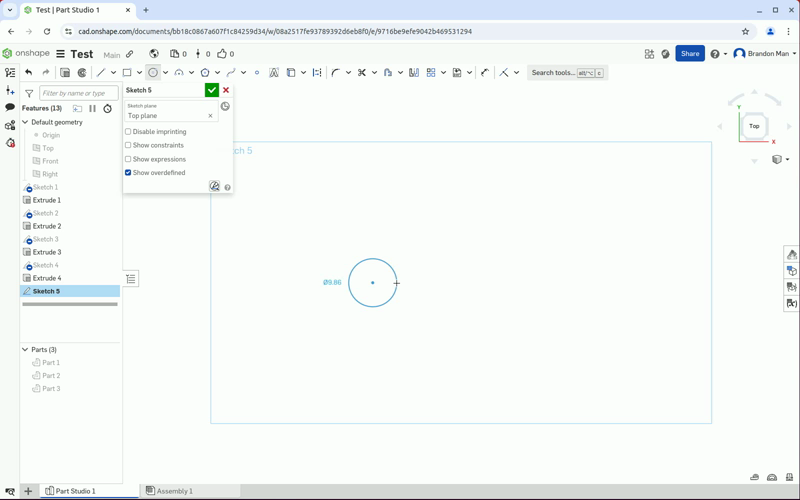
key(esc)
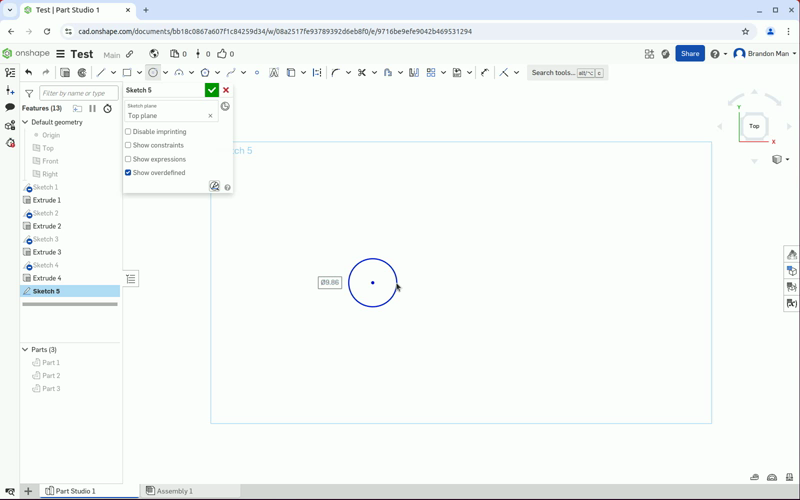
key(c)
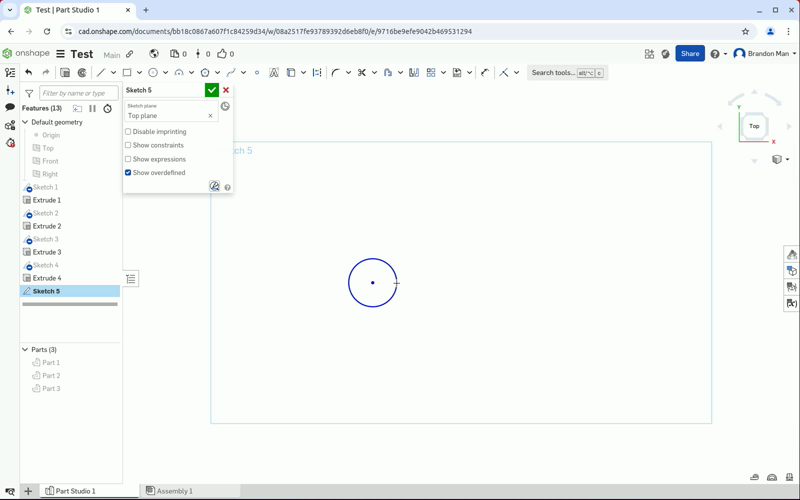
key_down(shift)
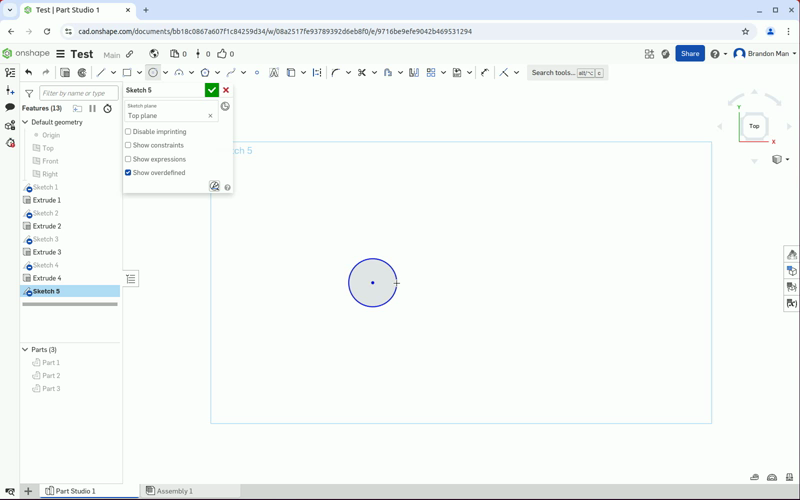
mouse_move(372, 282)
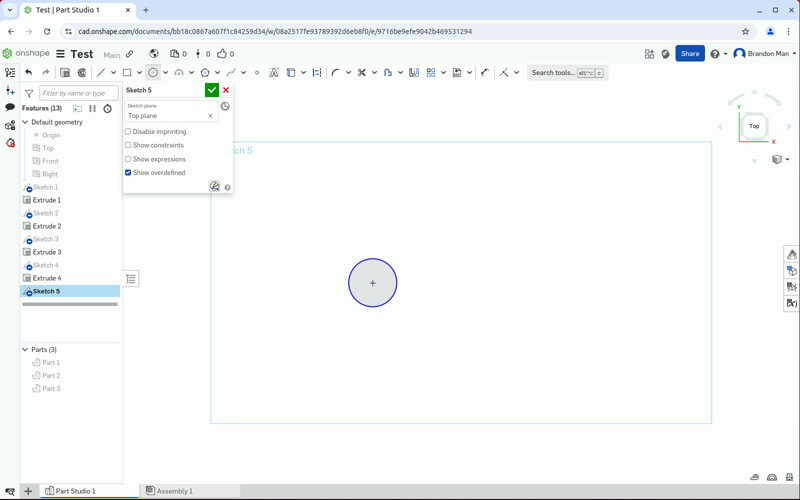
click(372, 282)
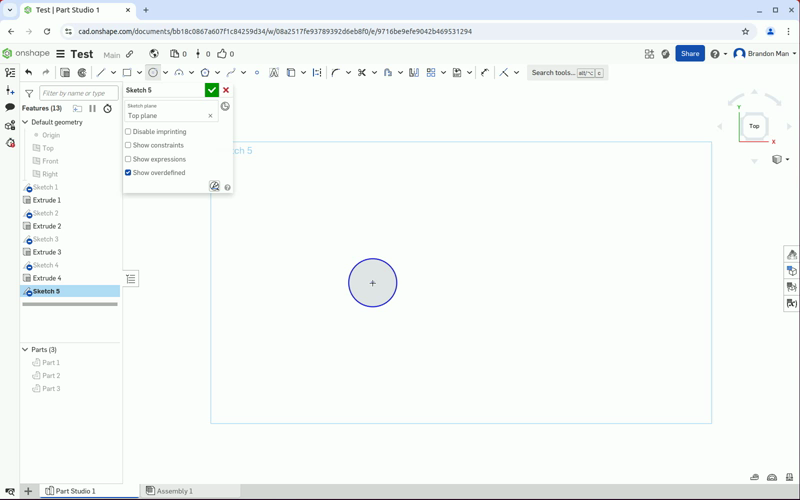
key_up(shift)
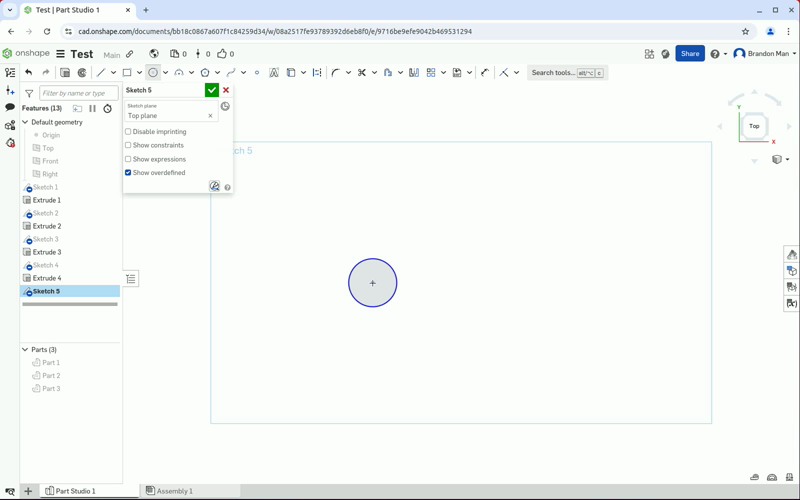
mouse_move(394, 282)
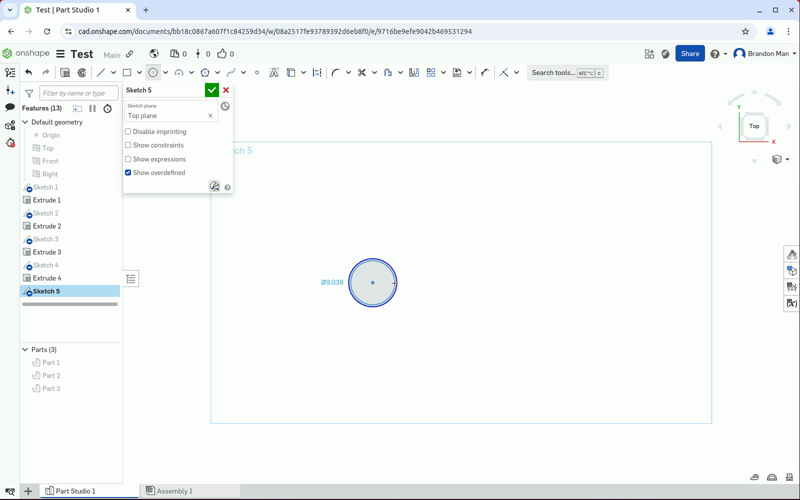
scroll(6)
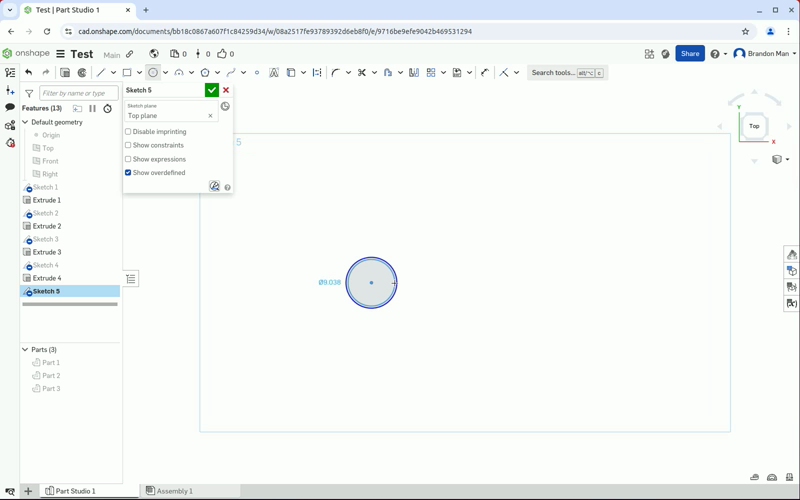
scroll(6)
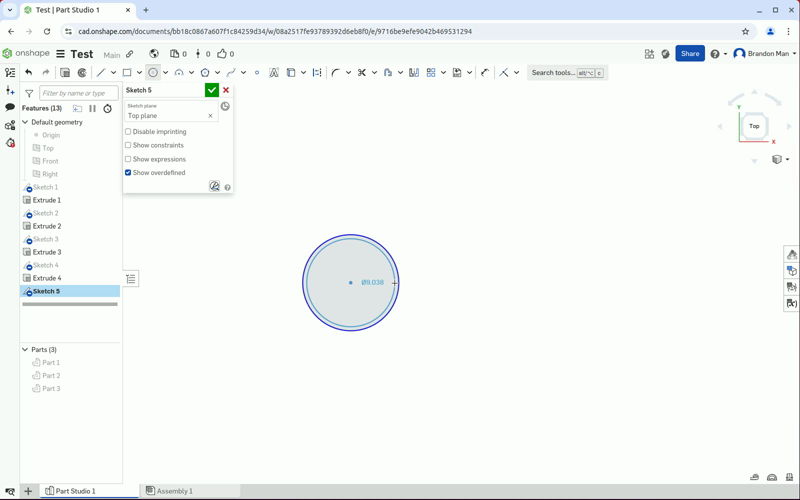
scroll(6)
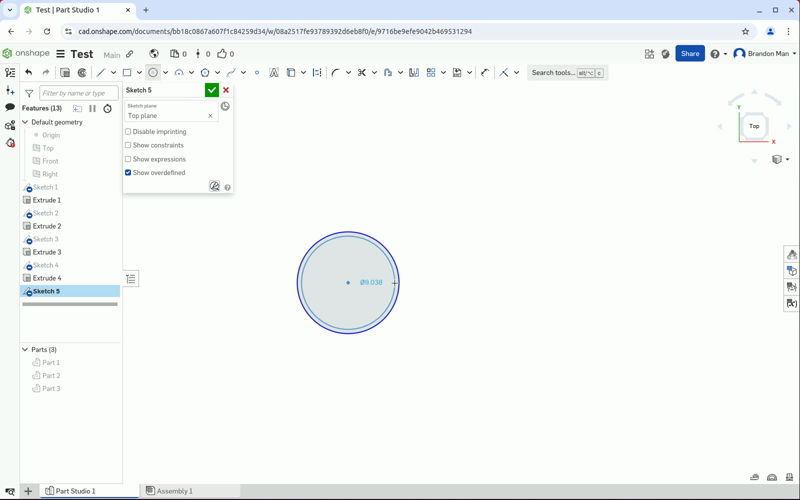
scroll(6)
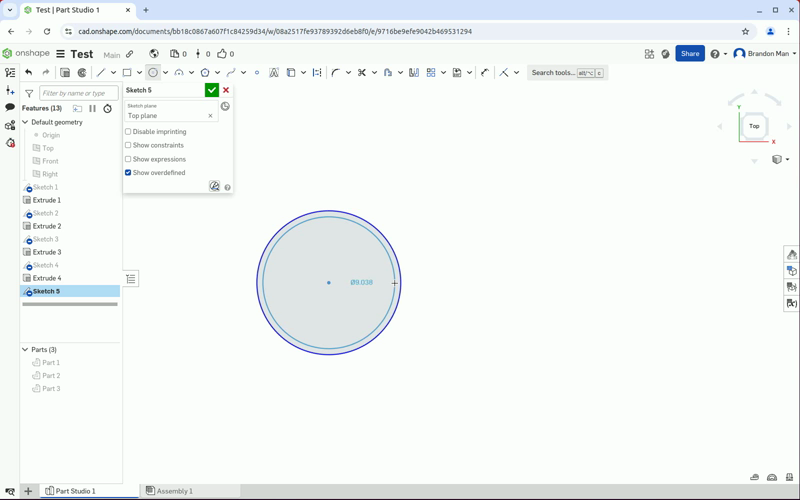
scroll(6)
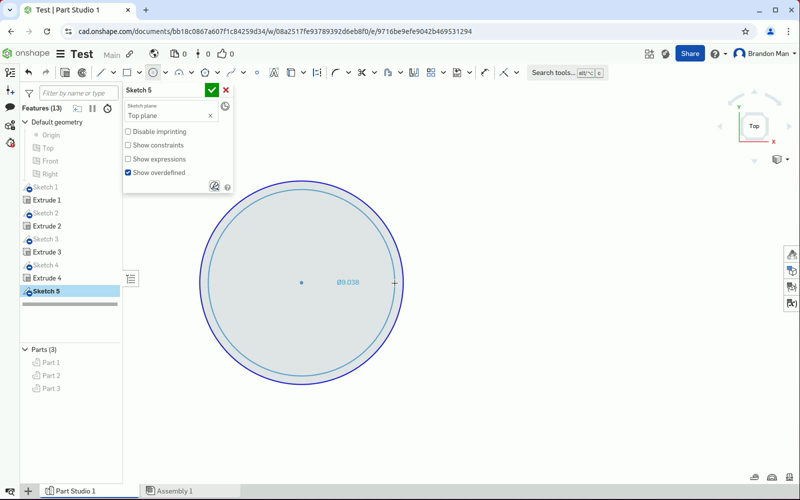
scroll(6)
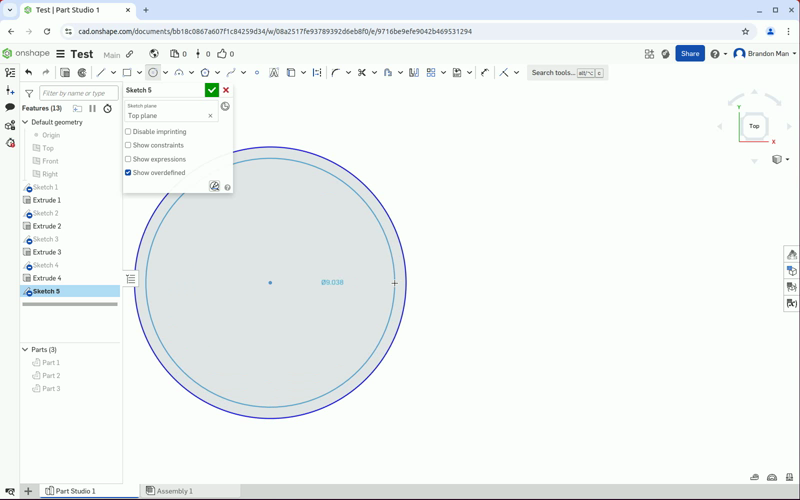
scroll(6)
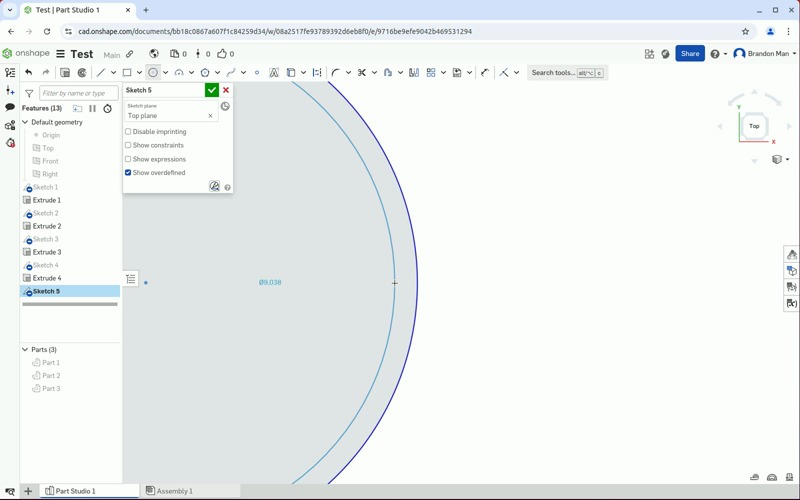
click(394, 282)
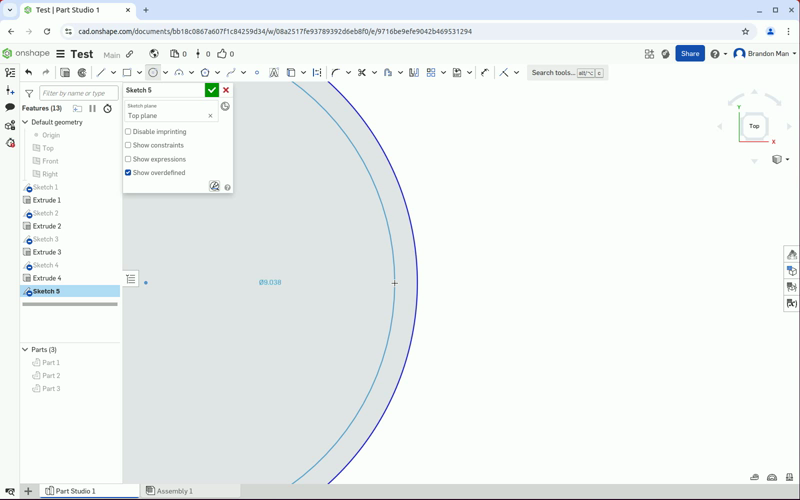
scroll(-6)
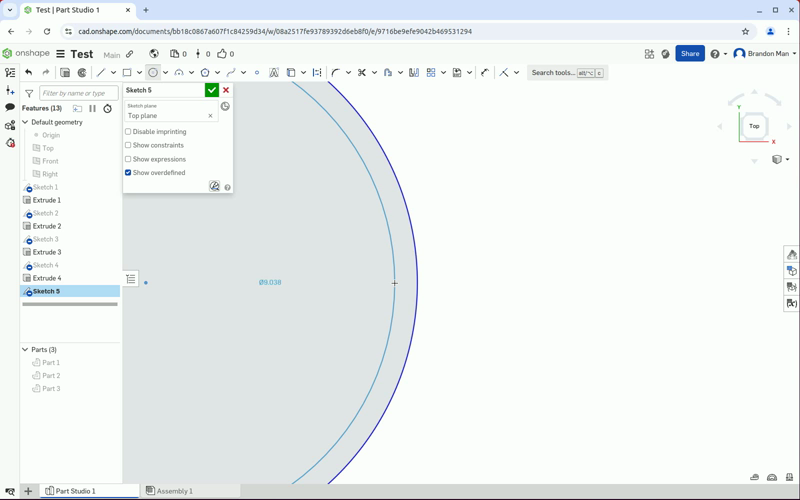
scroll(-6)
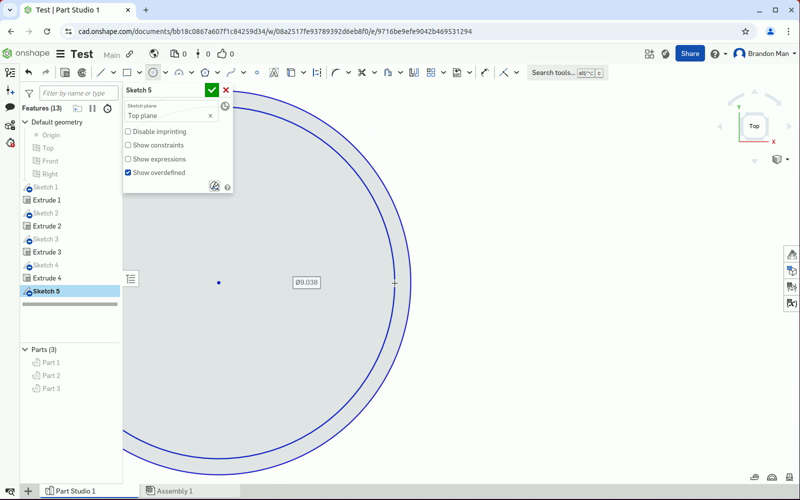
scroll(-6)
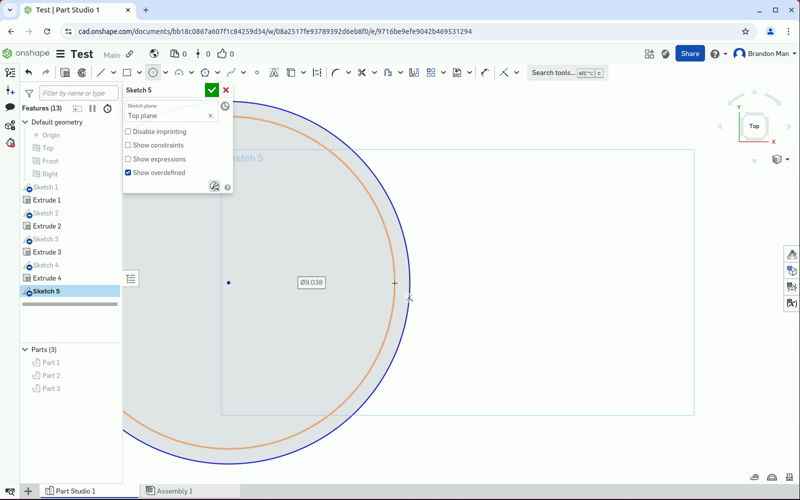
scroll(-6)
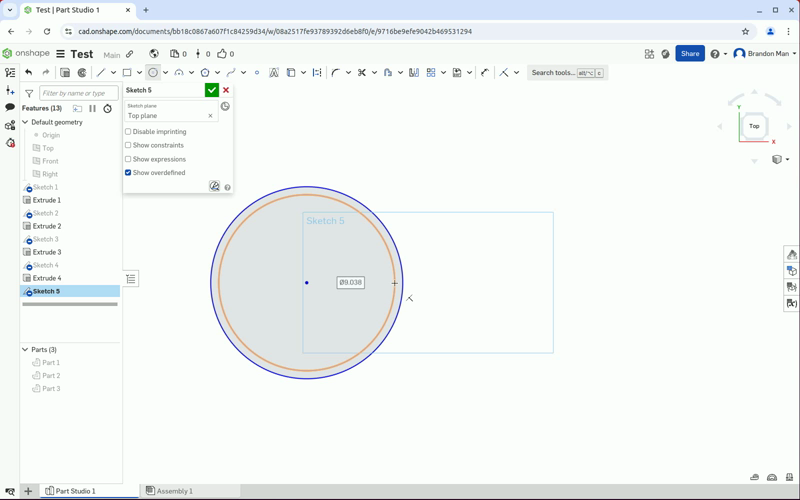
scroll(-6)
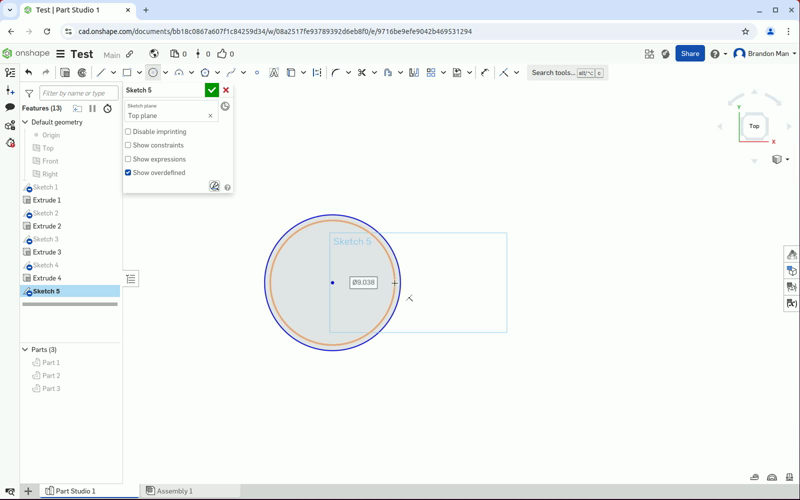
scroll(-6)
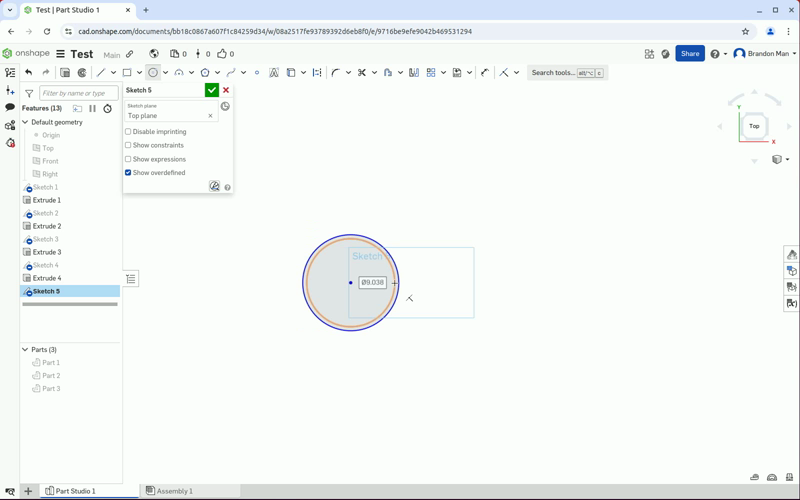
scroll(-6)
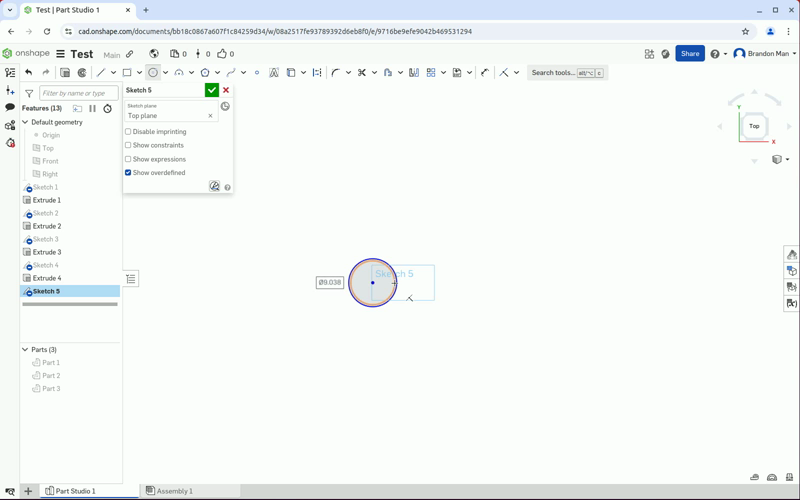
key(esc)
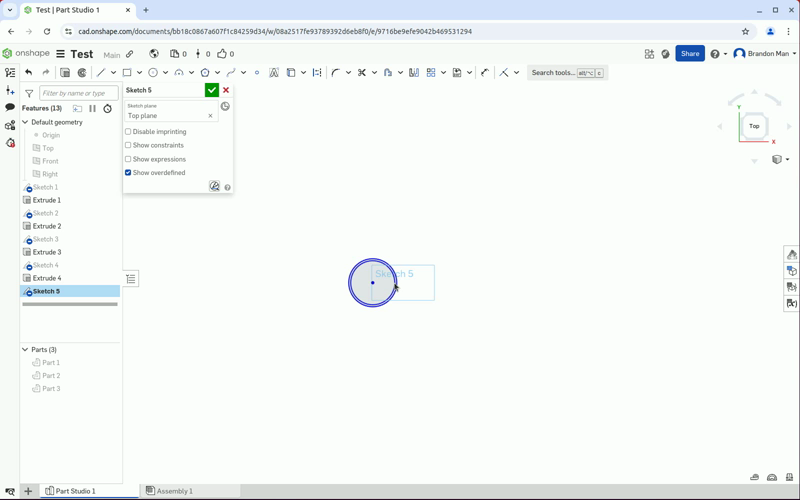
mouse_move(353, 270)
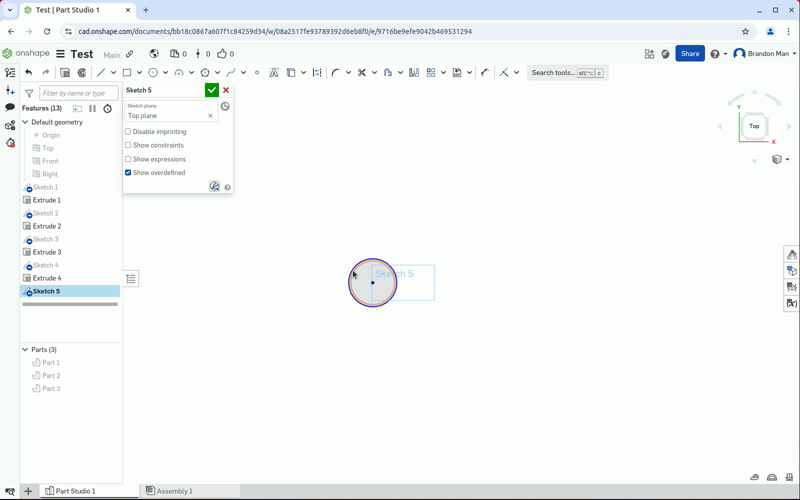
scroll(6)
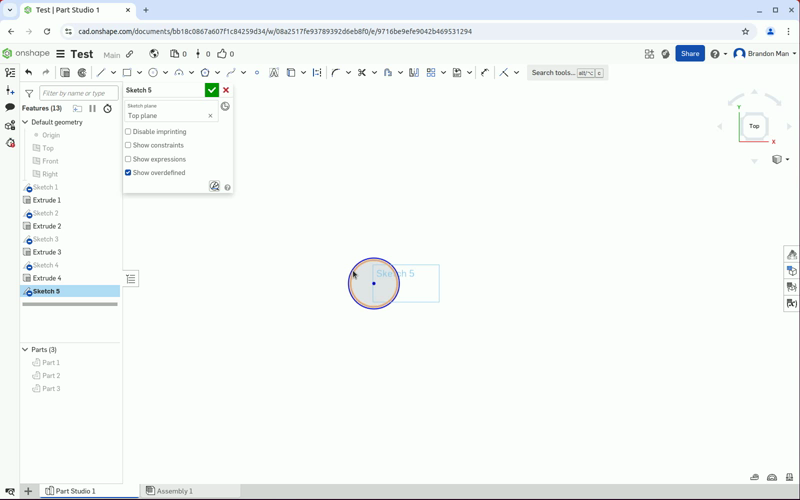
scroll(6)
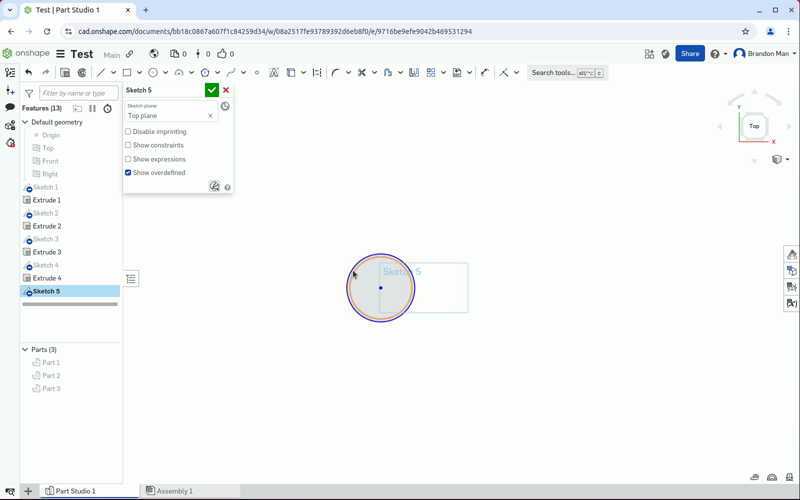
scroll(6)
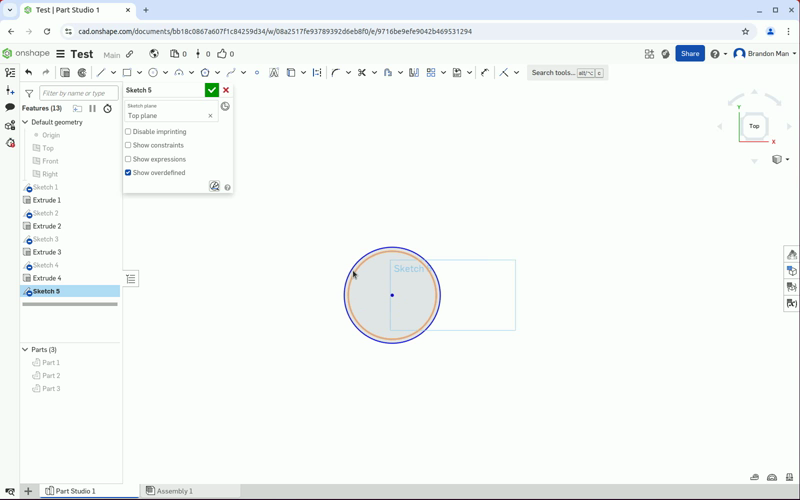
scroll(6)
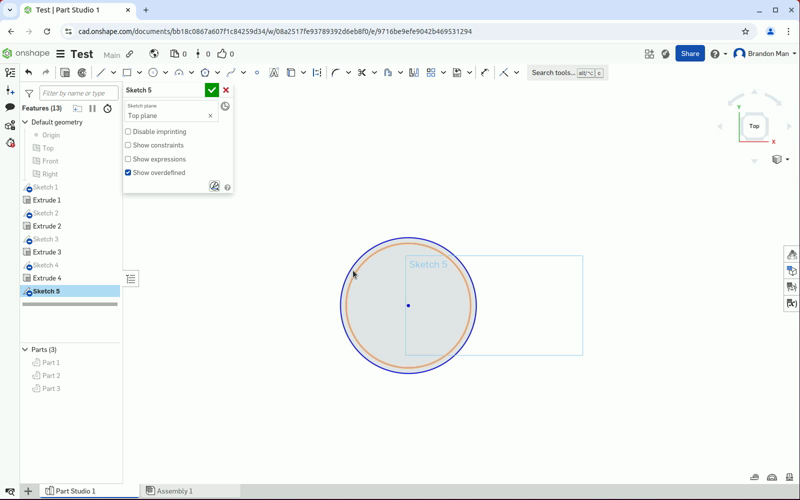
scroll(6)
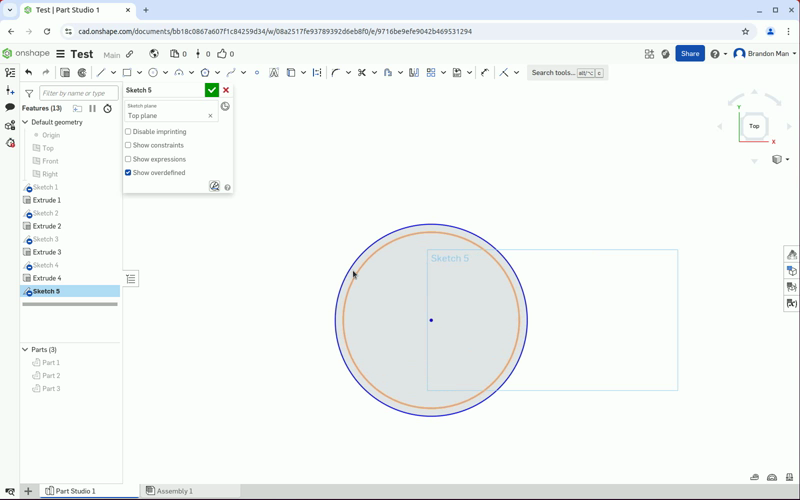
scroll(6)
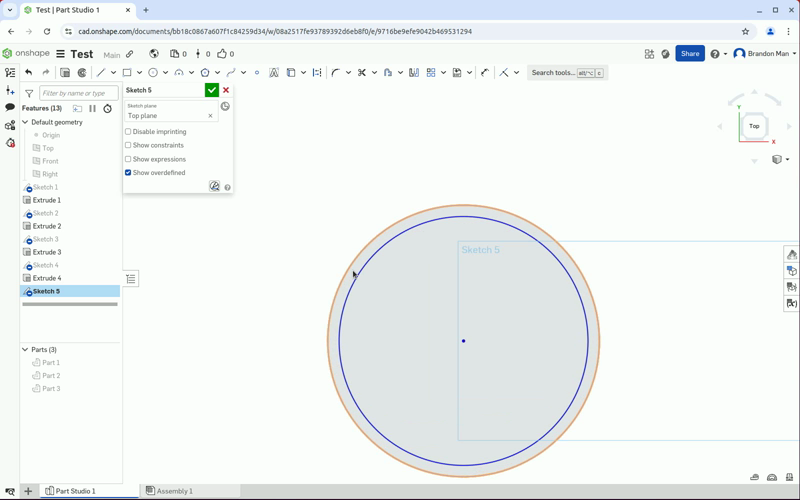
scroll(6)
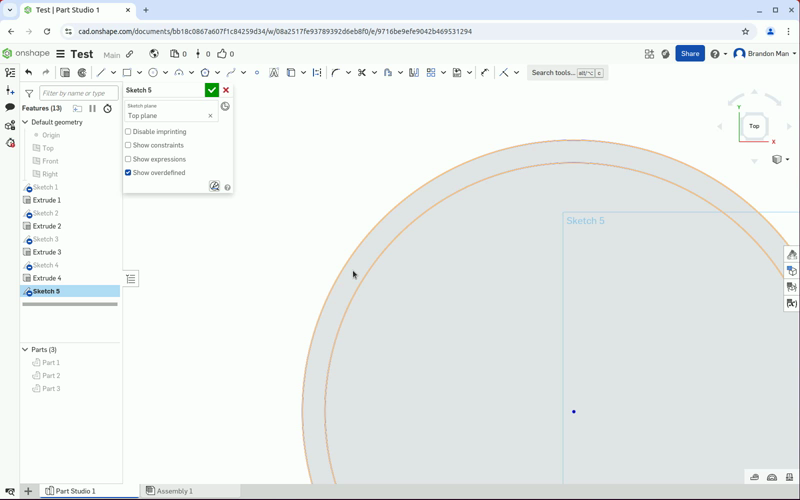
click(353, 270)
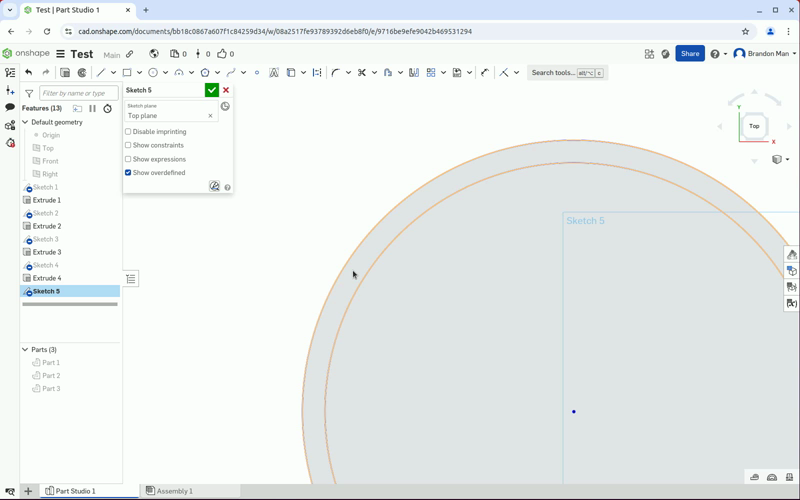
scroll(-6)
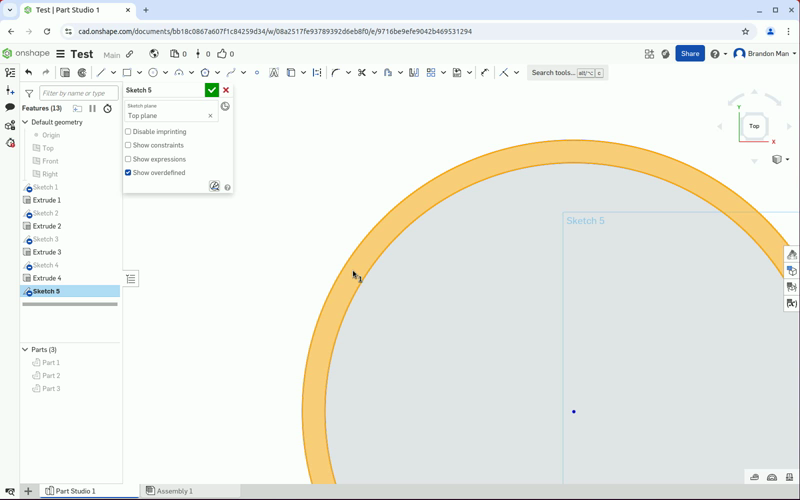
scroll(-6)
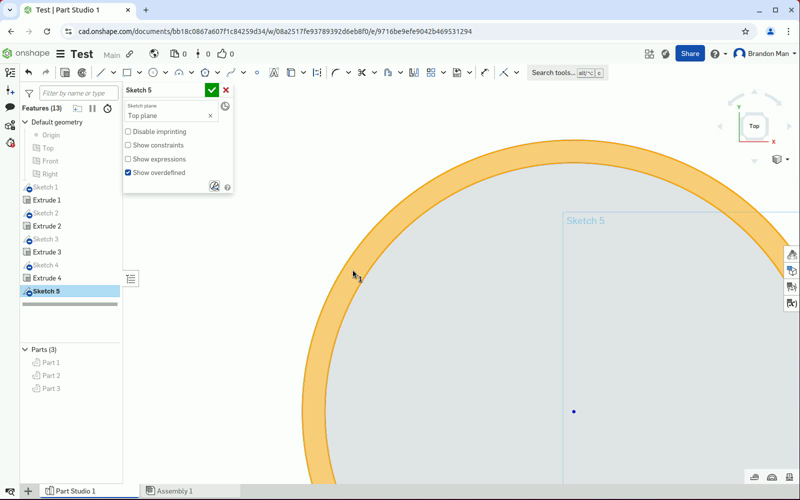
scroll(-6)
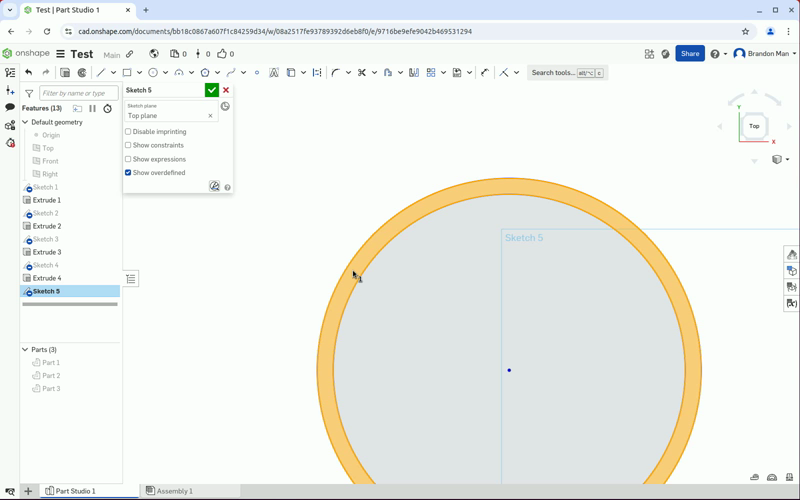
scroll(-6)
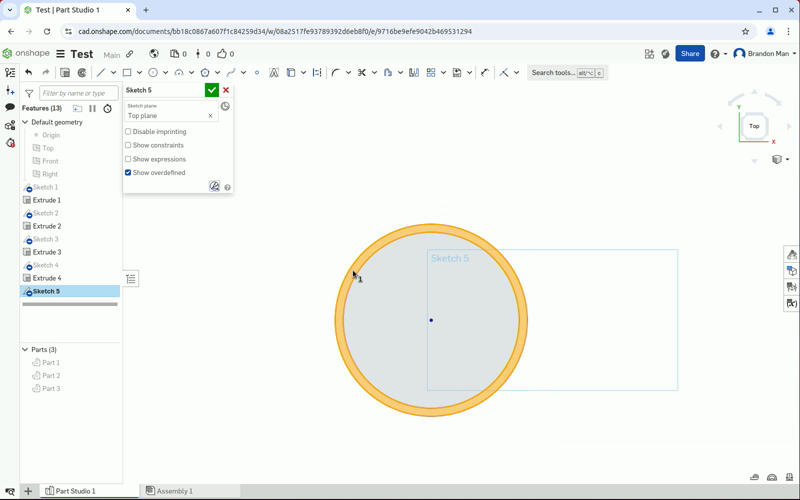
scroll(-6)
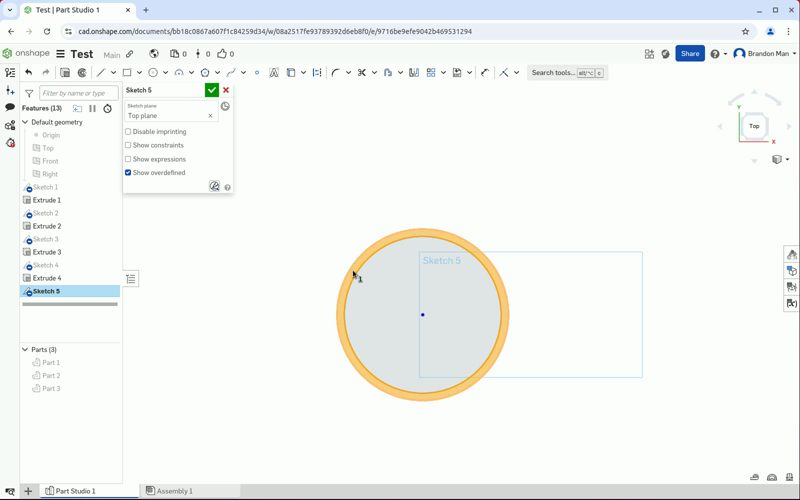
scroll(-6)
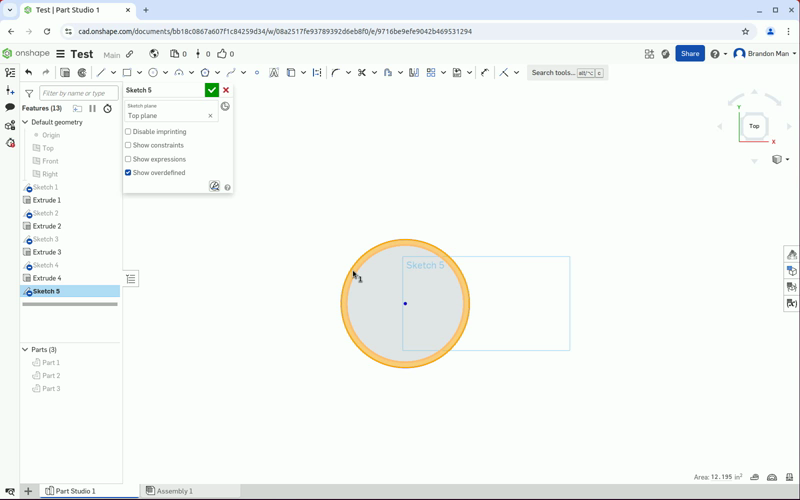
scroll(-6)
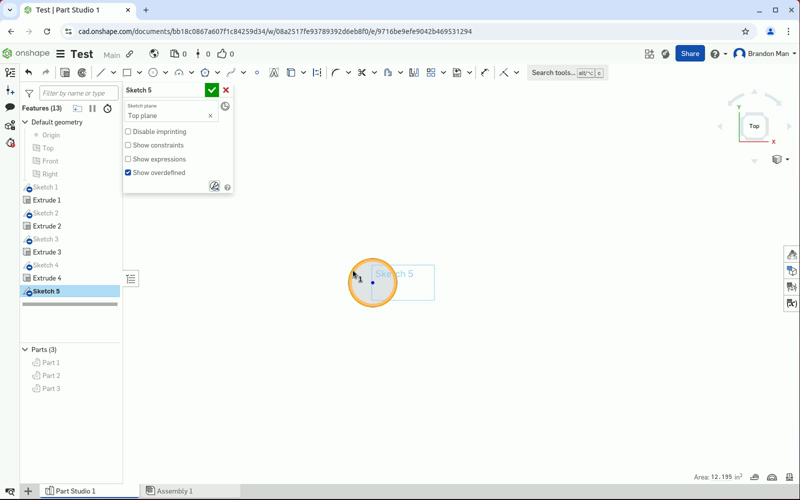
mouse_move(73, 352)
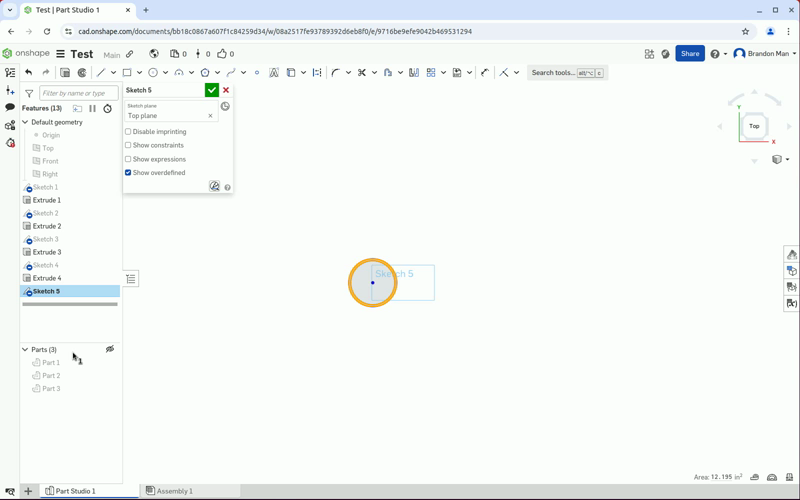
key(shift+y)
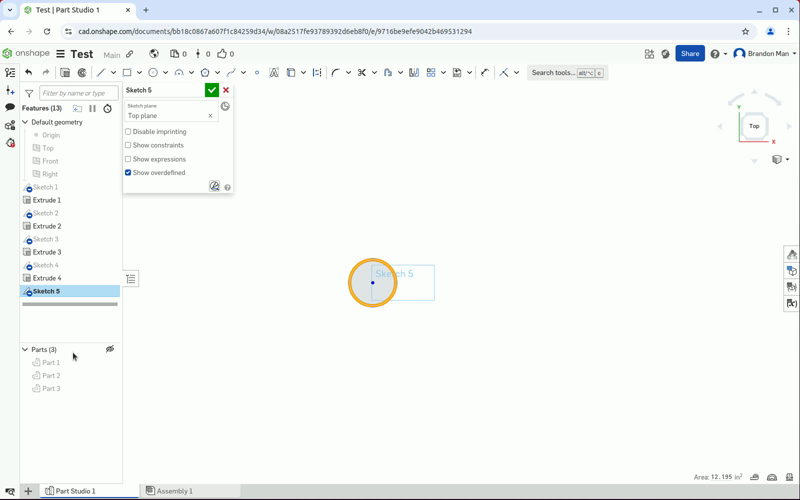
key(shift+e)
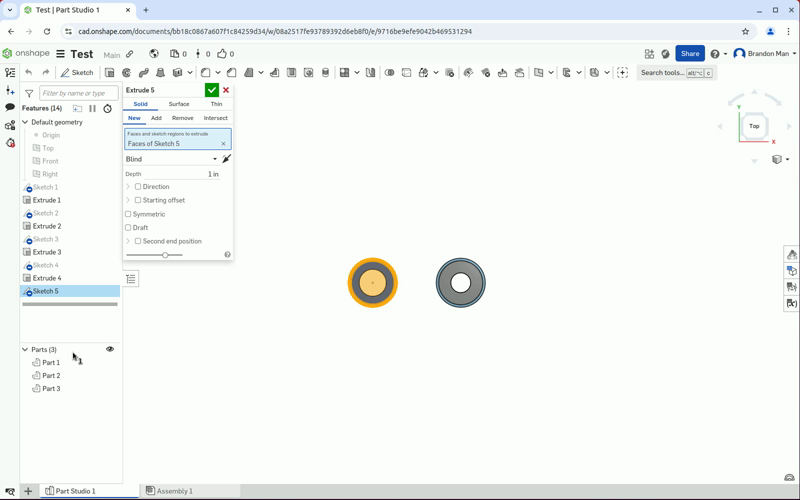
mouse_move(143, 106)
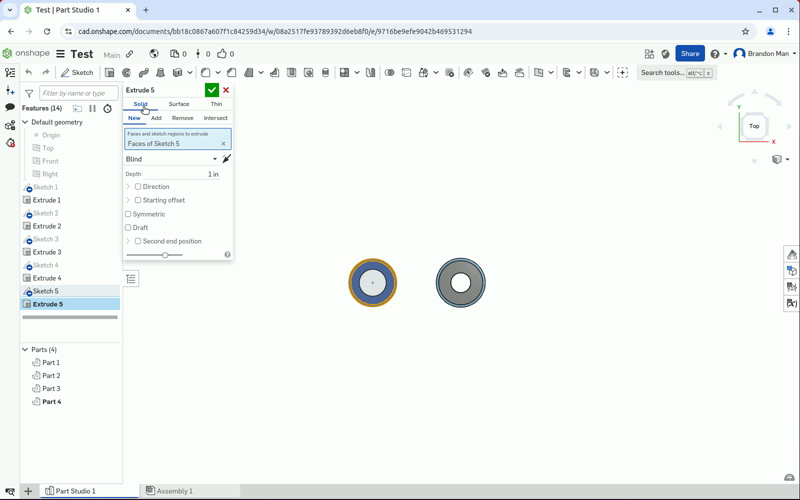
click(143, 106)
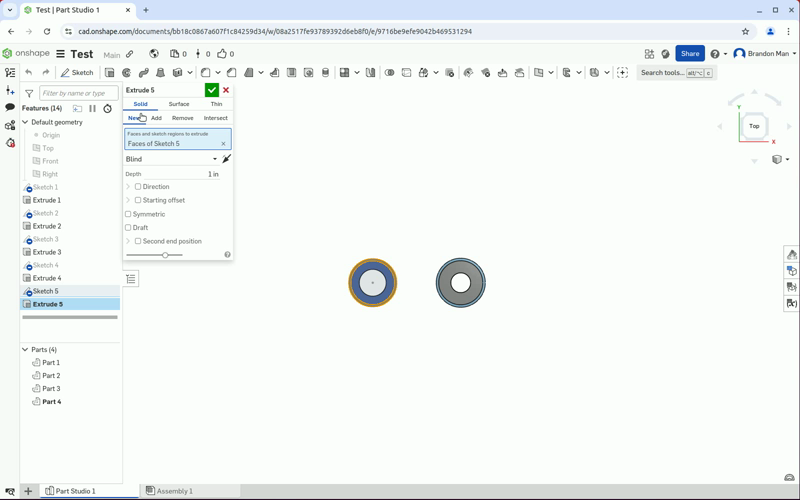
mouse_move(137, 120)
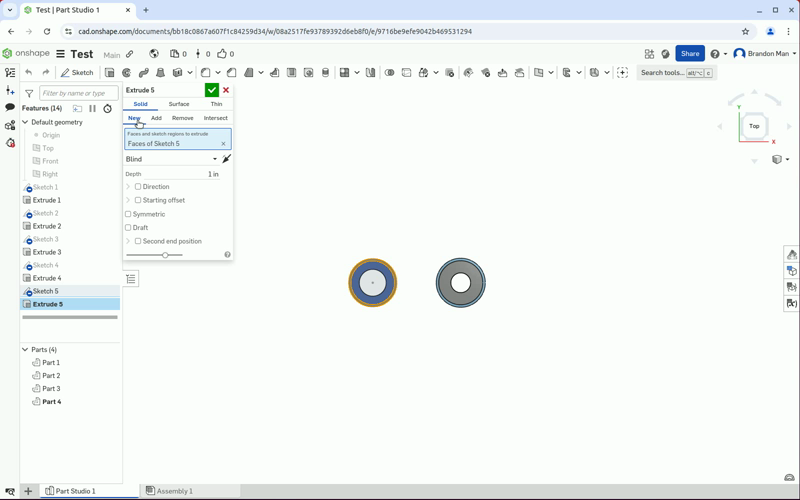
click(137, 120)
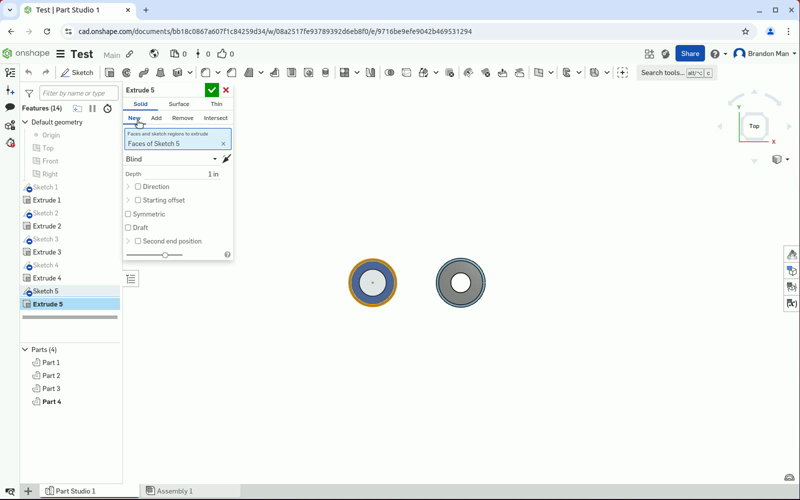
key(tab, 4)
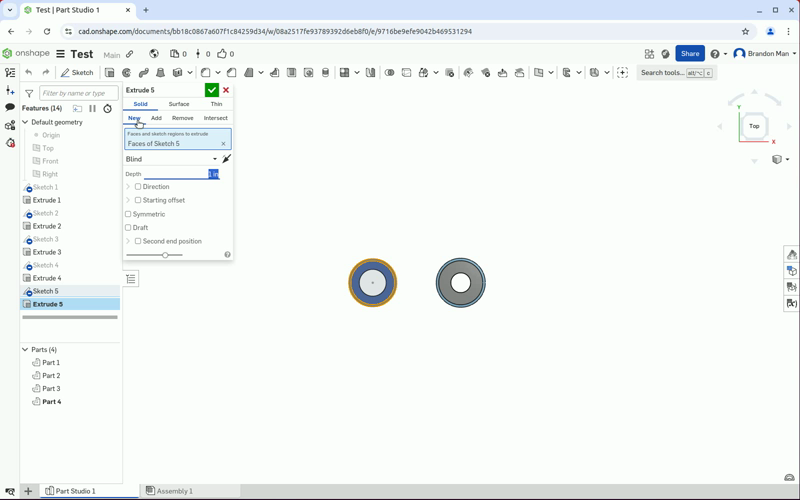
text(-0.241)
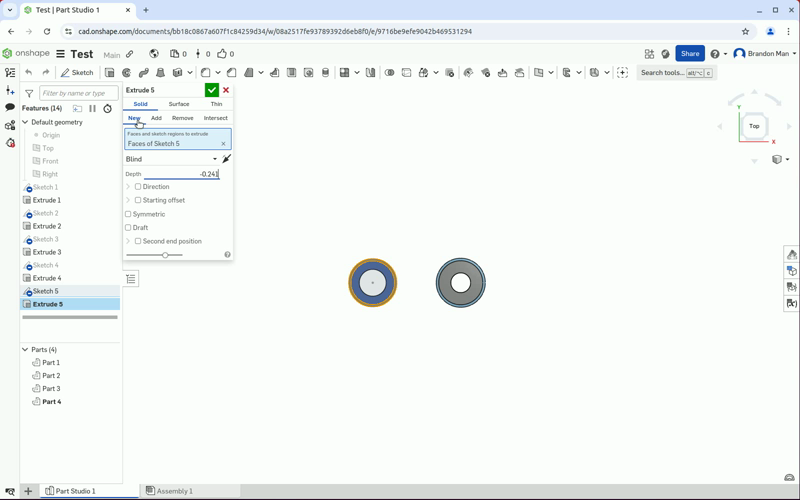
key(enter)
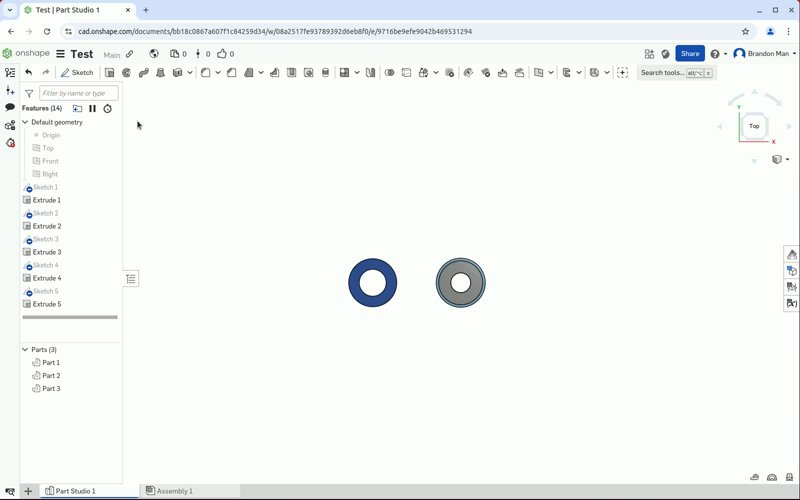
key(shift+h)
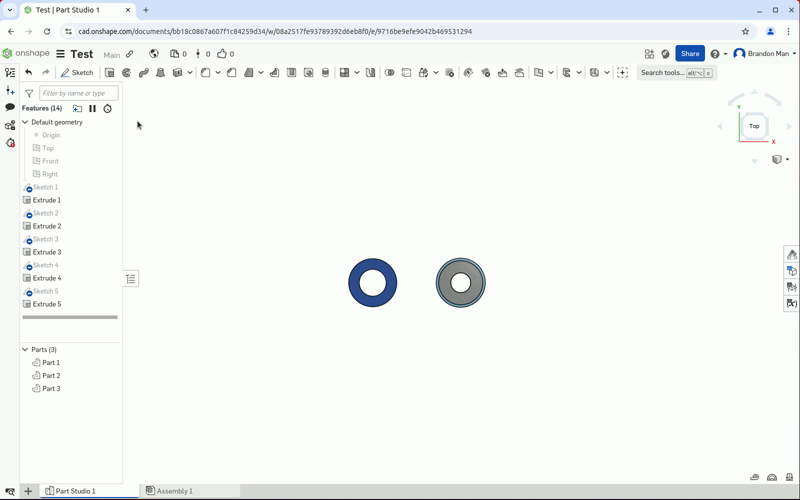
key(shift+h)
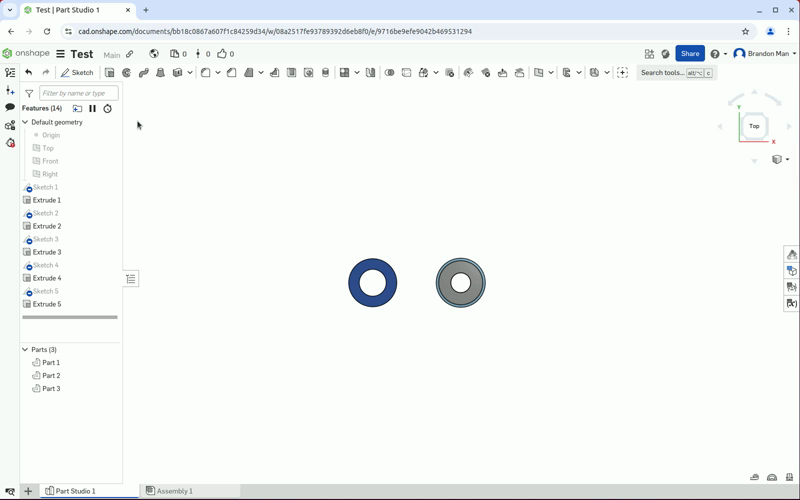
mouse_move(73, 189)
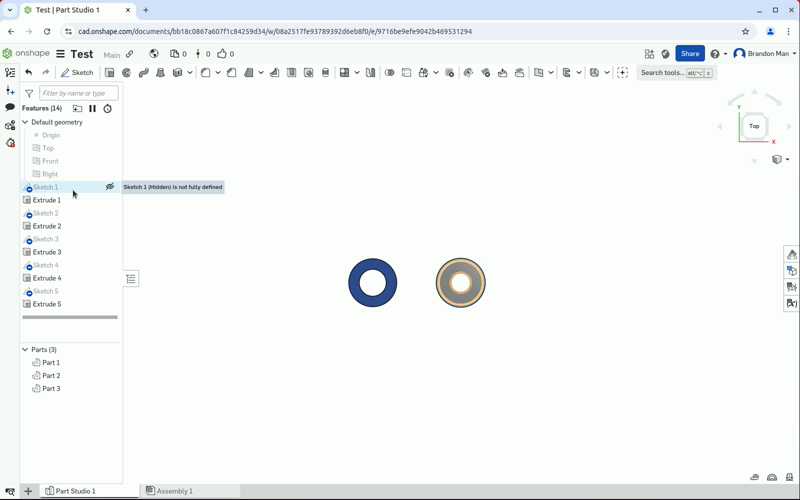
click(73, 189)
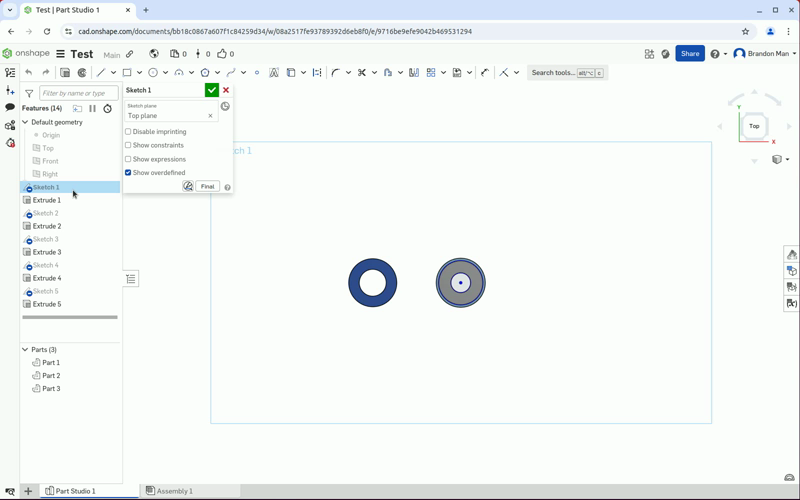
mouse_move(229, 92)
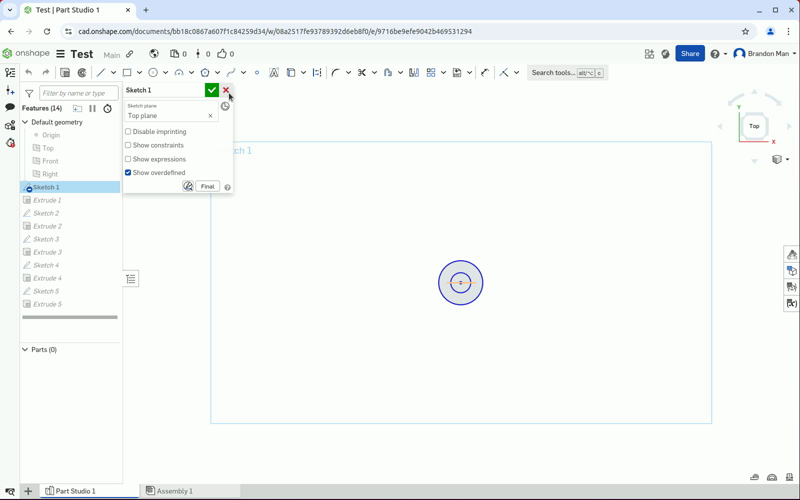
click(229, 92)
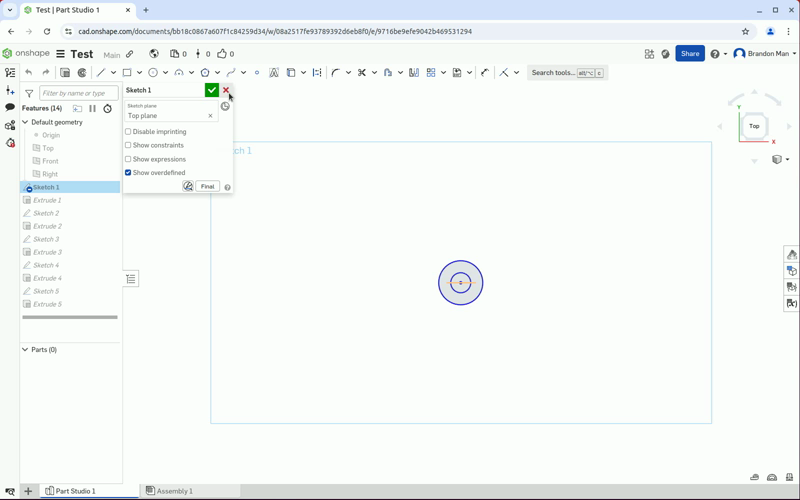
key(shift+s)
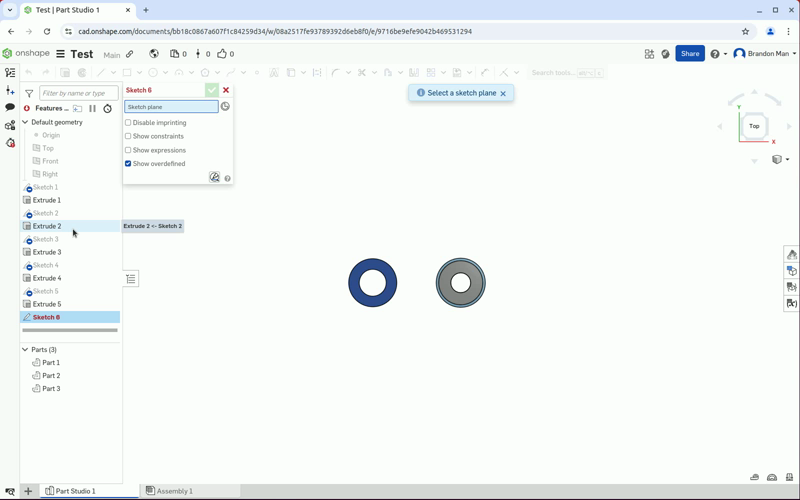
scroll(3)
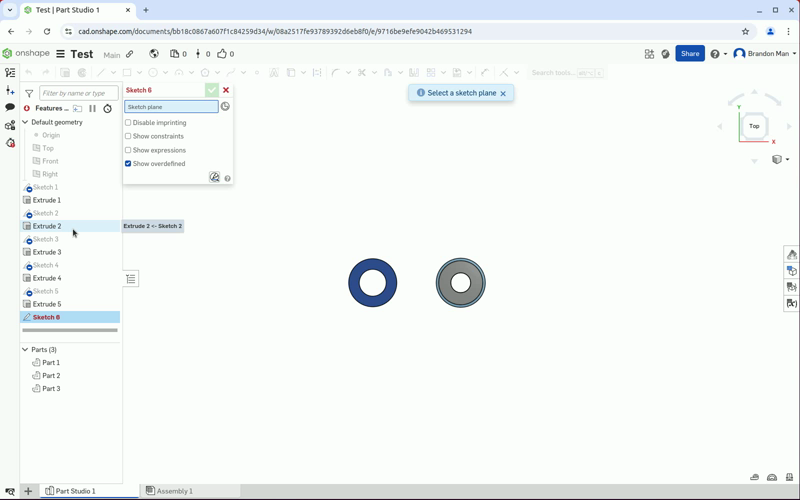
mouse_move(73, 150)
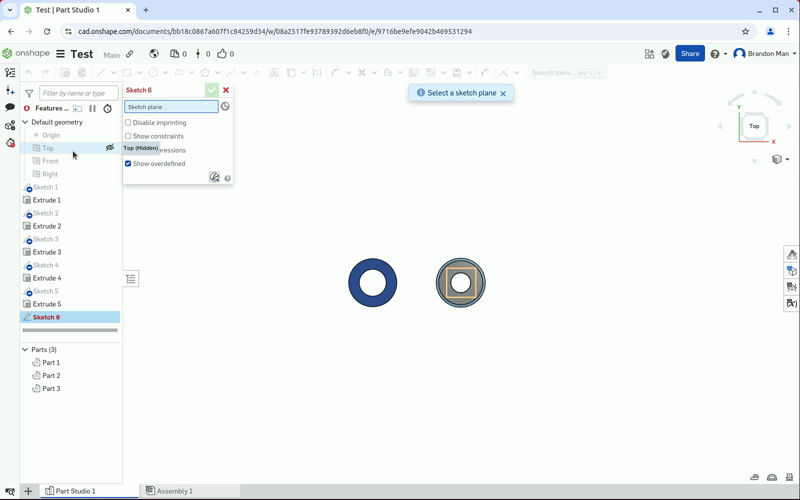
click(73, 150)
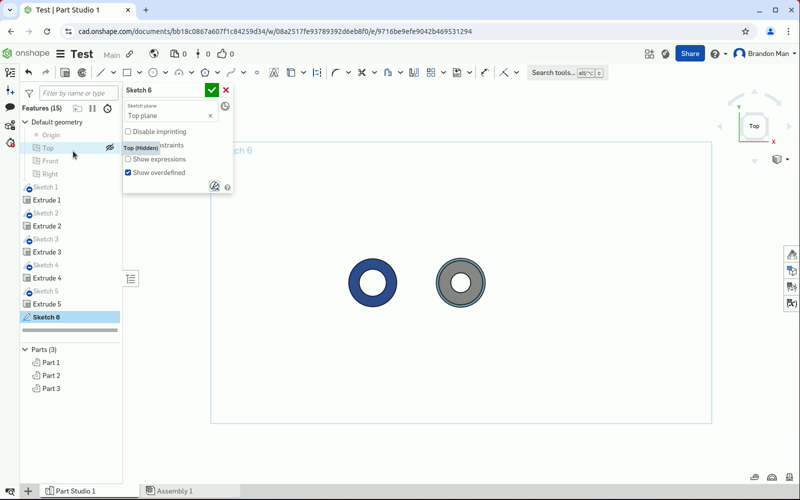
mouse_move(73, 352)
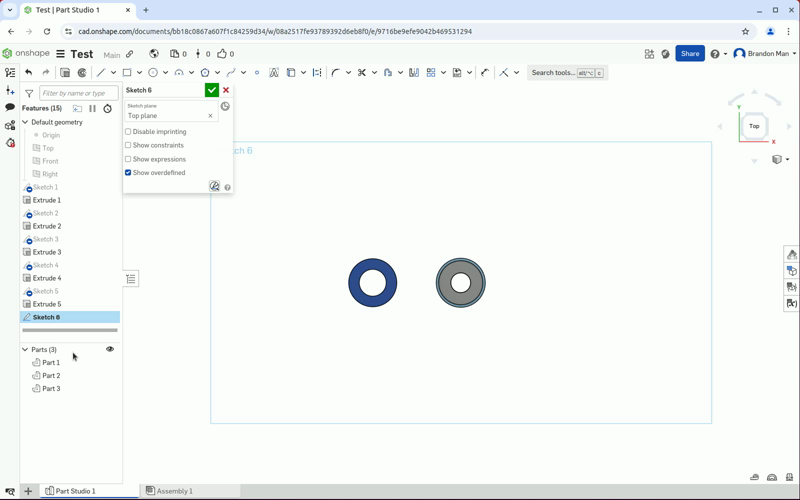
key(y)
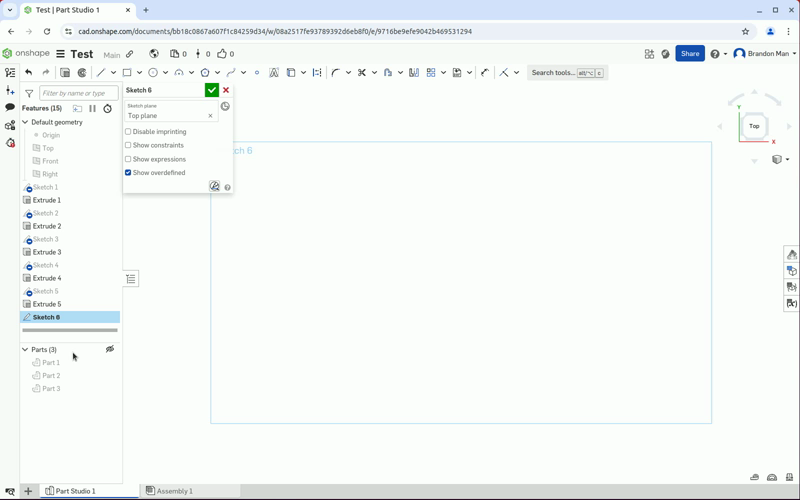
key(c)
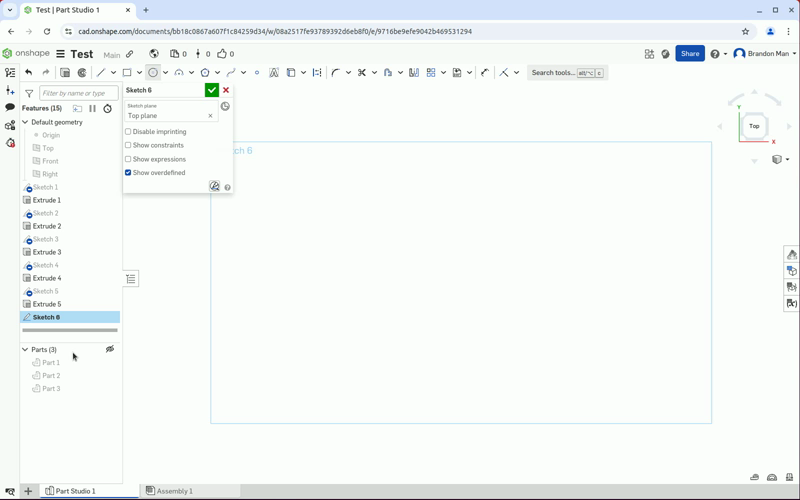
key_down(shift)
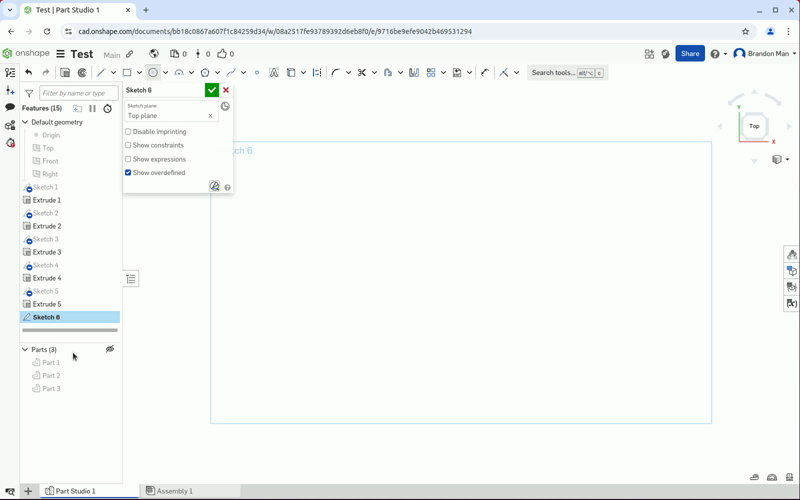
mouse_move(372, 282)
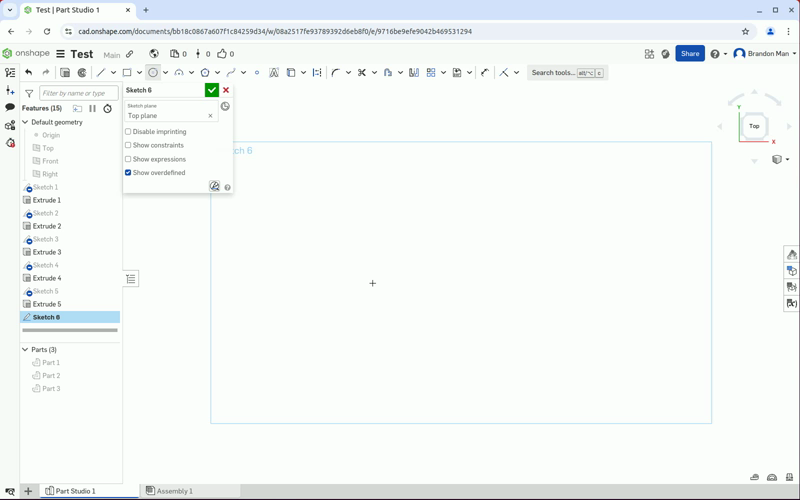
click(372, 282)
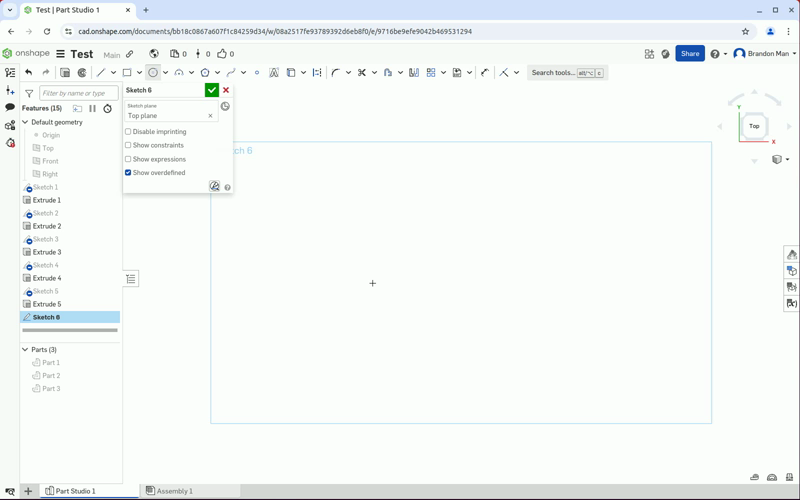
key_up(shift)
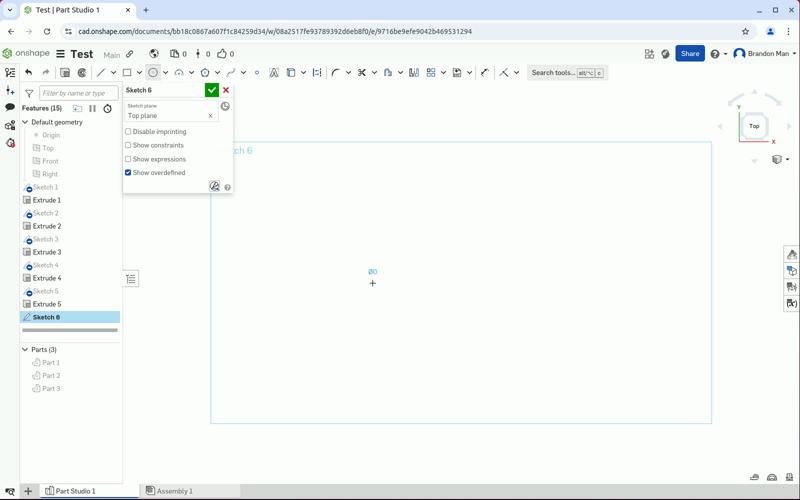
mouse_move(394, 282)
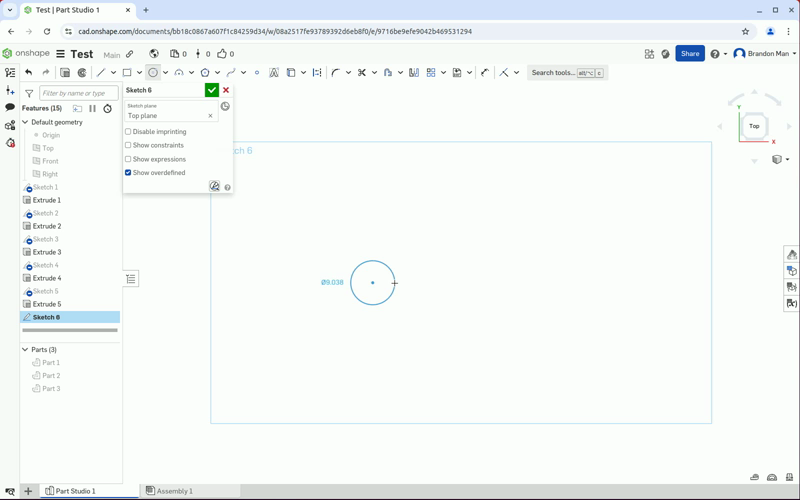
click(394, 282)
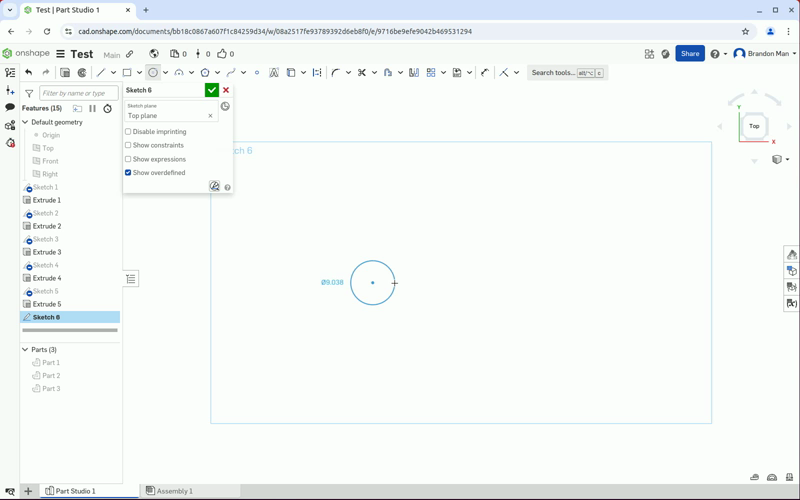
key(esc)
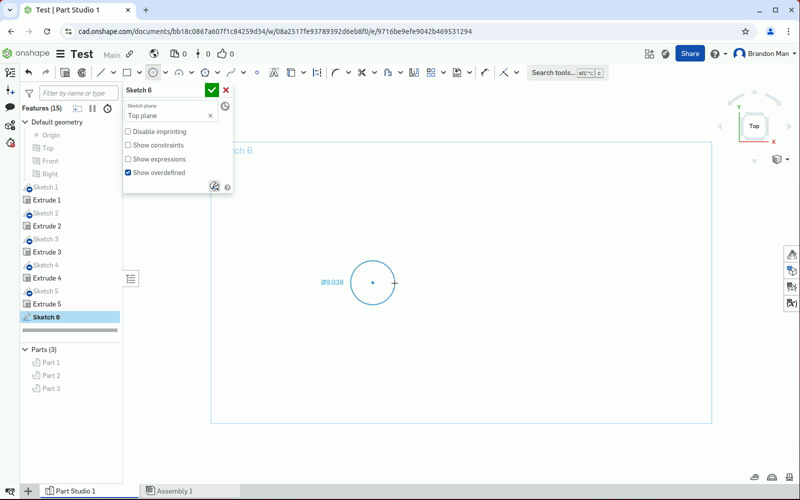
key(c)
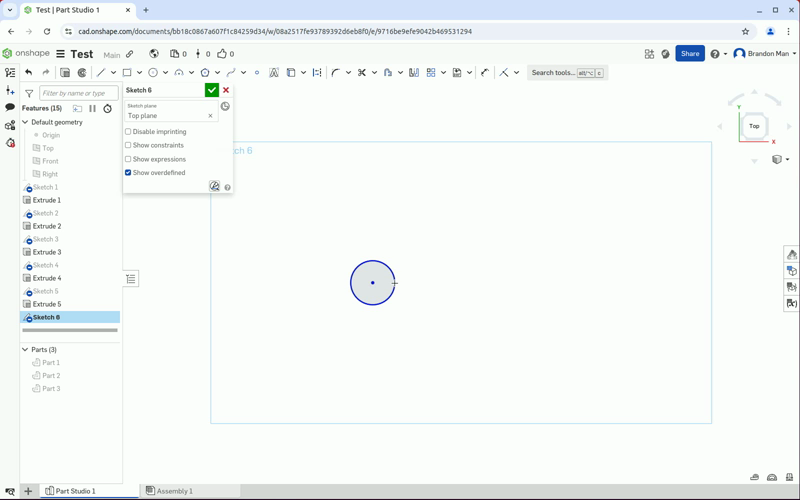
key_down(shift)
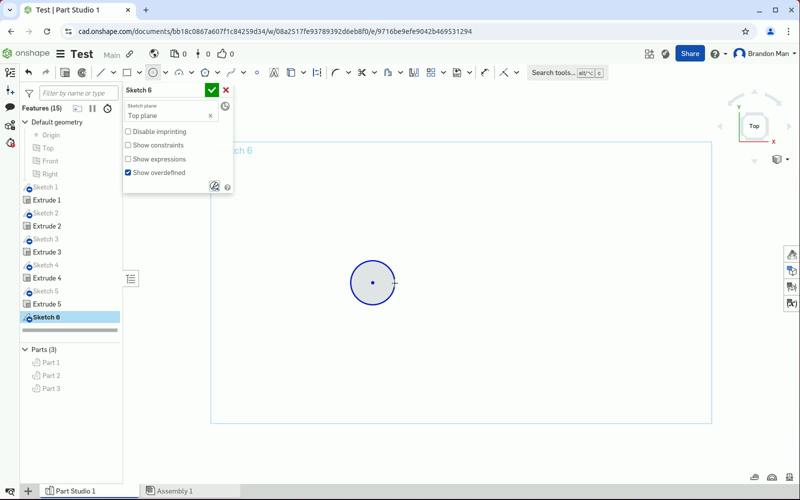
mouse_move(372, 282)
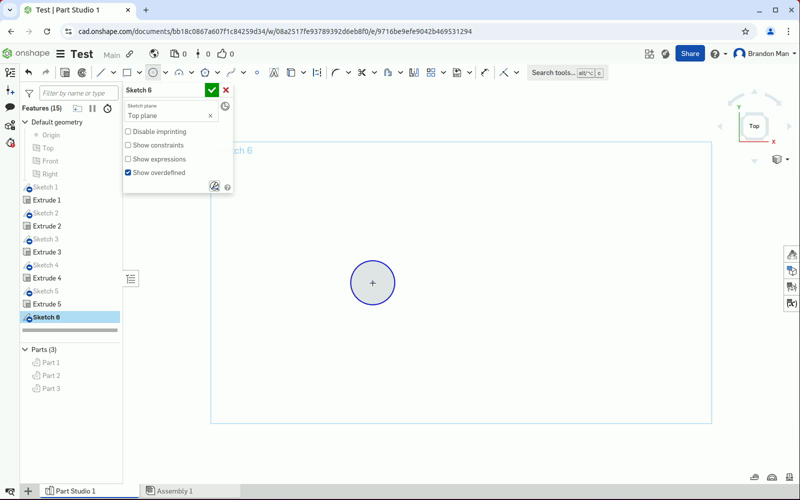
click(372, 282)
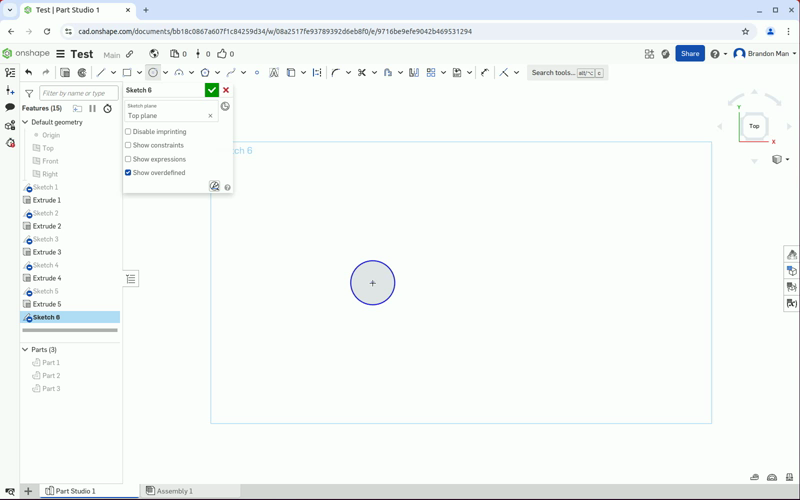
key_up(shift)
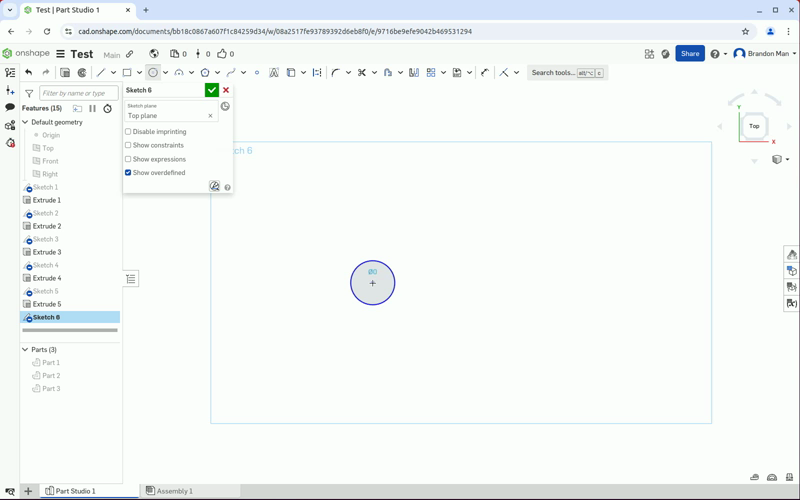
mouse_move(386, 282)
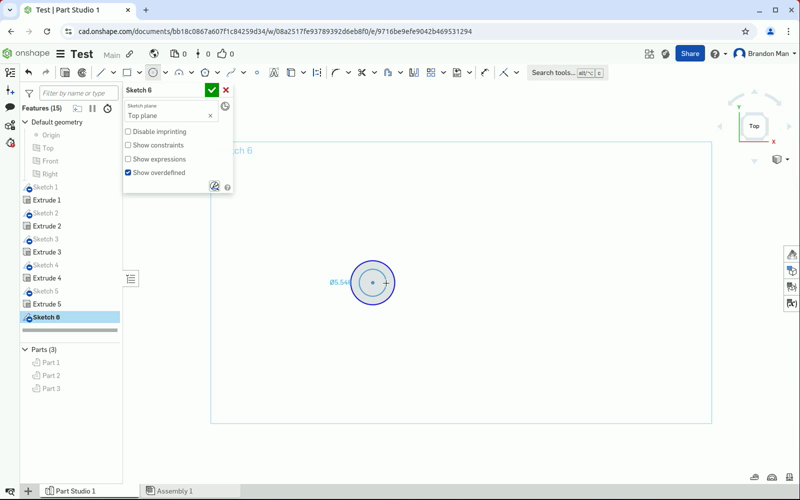
click(386, 282)
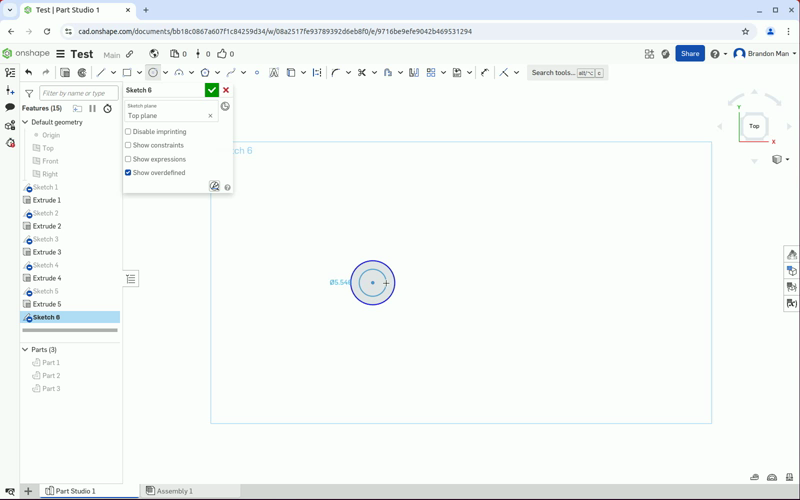
key(esc)
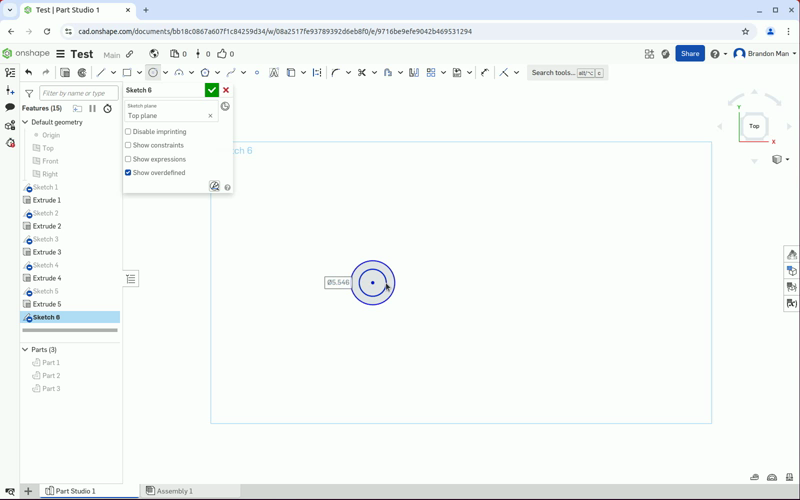
mouse_move(363, 265)
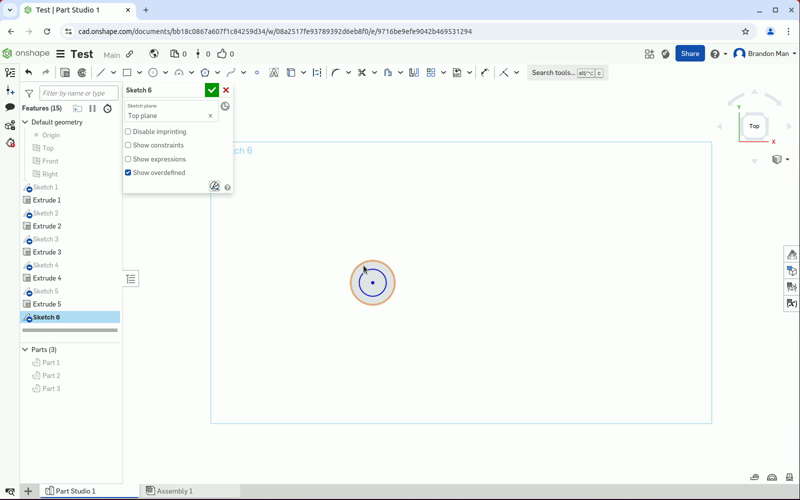
scroll(6)
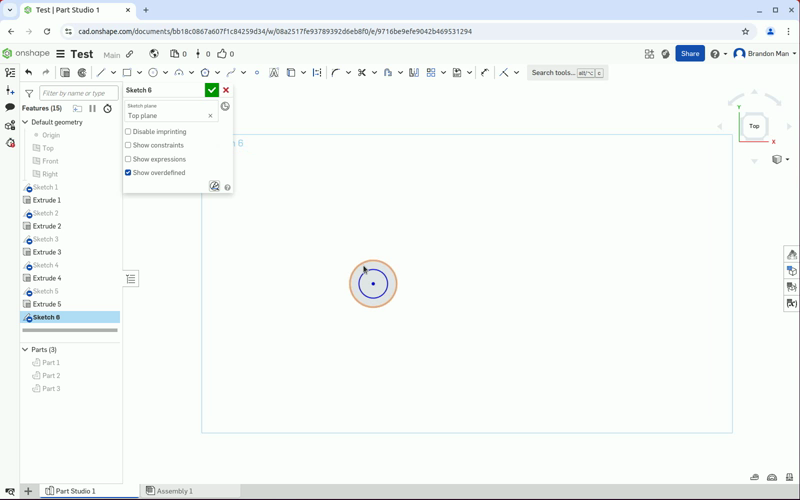
scroll(6)
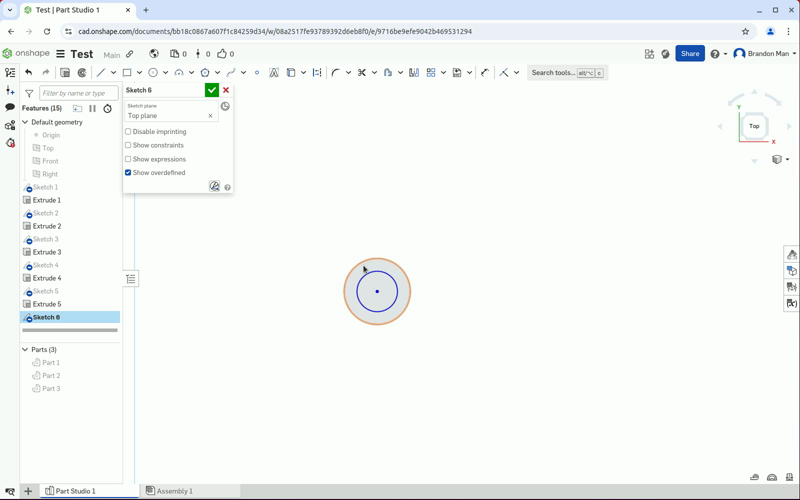
scroll(6)
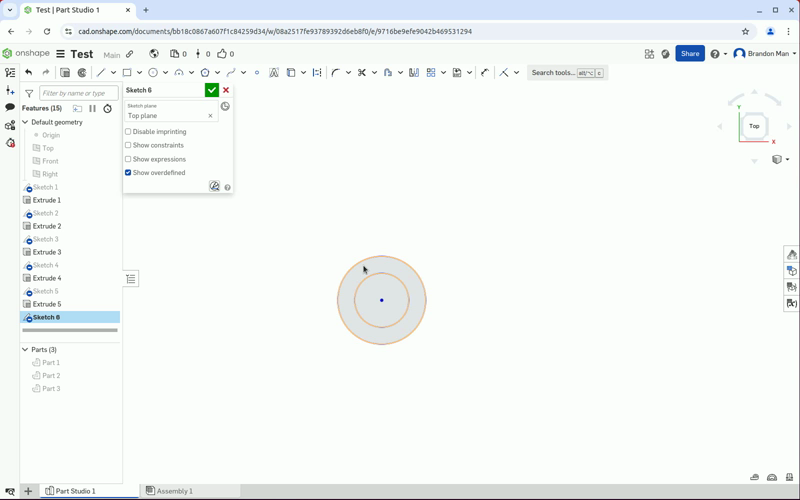
scroll(6)
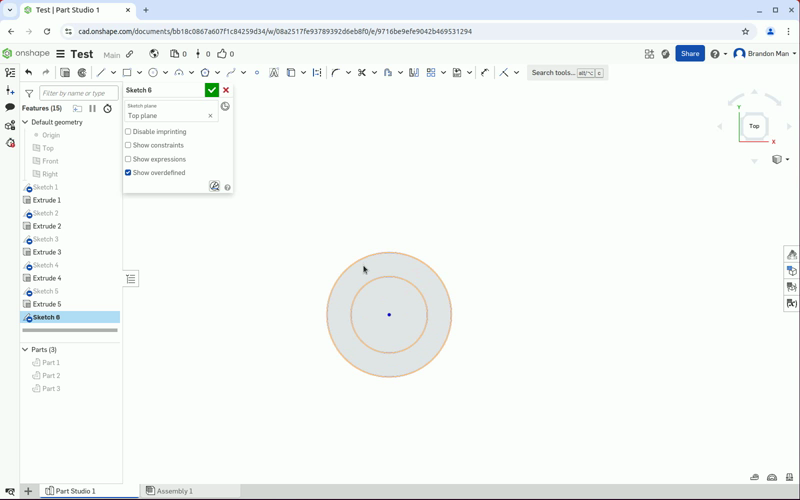
scroll(6)
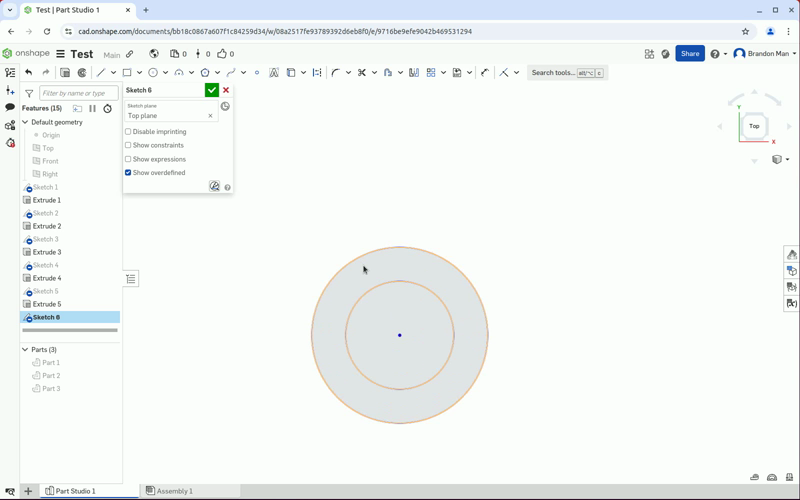
scroll(6)
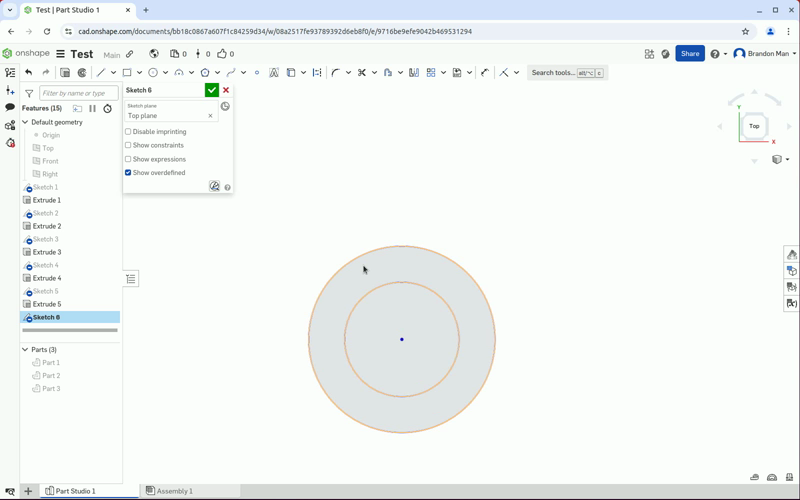
scroll(6)
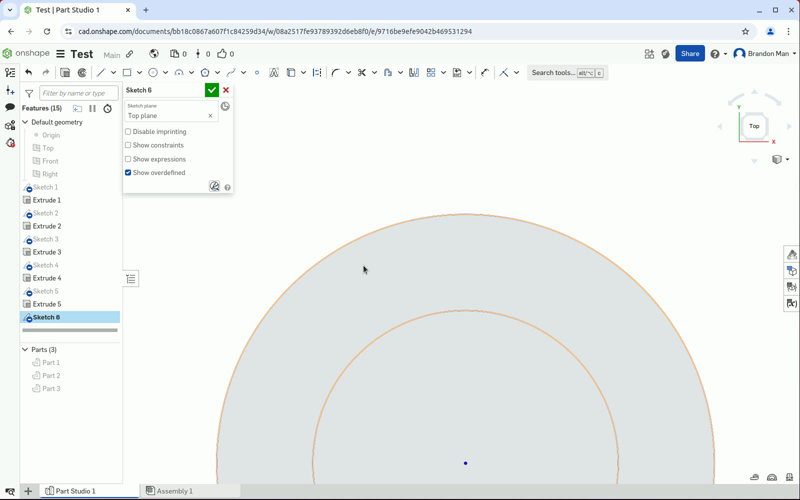
click(363, 265)
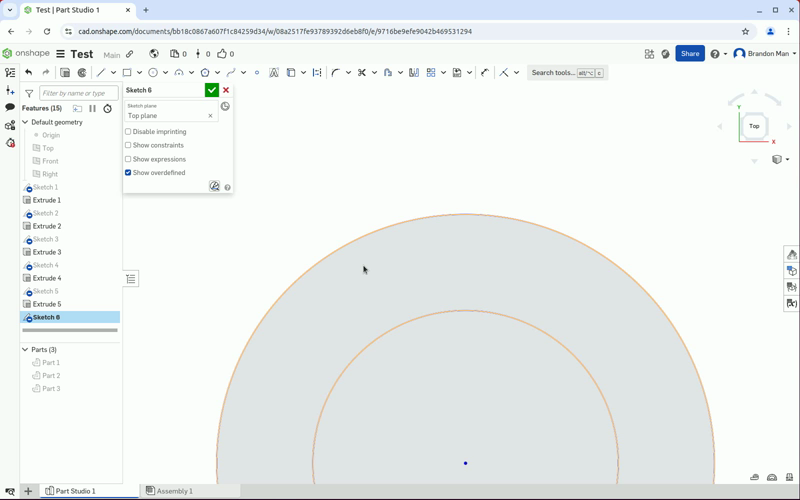
scroll(-6)
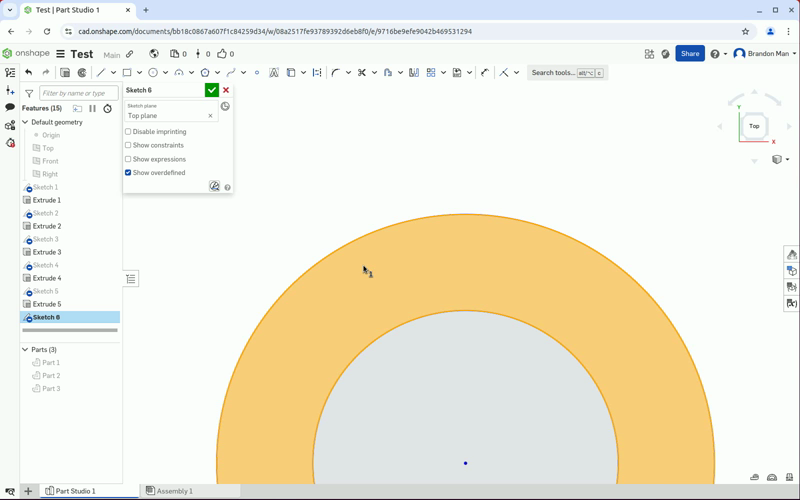
scroll(-6)
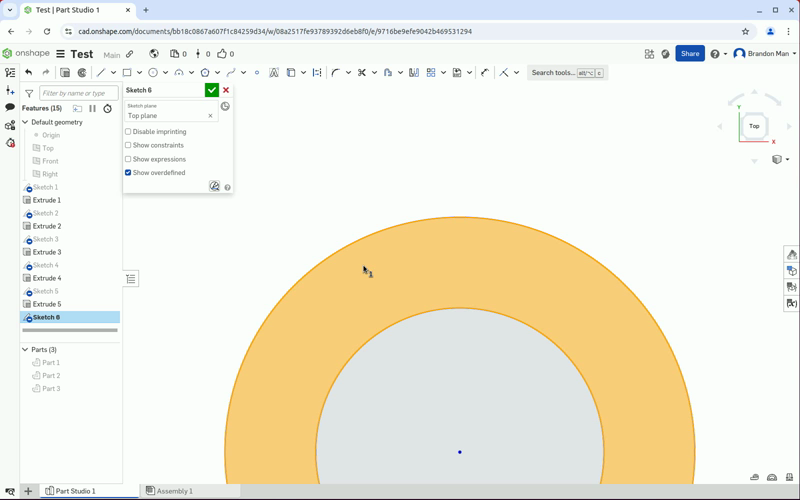
scroll(-6)
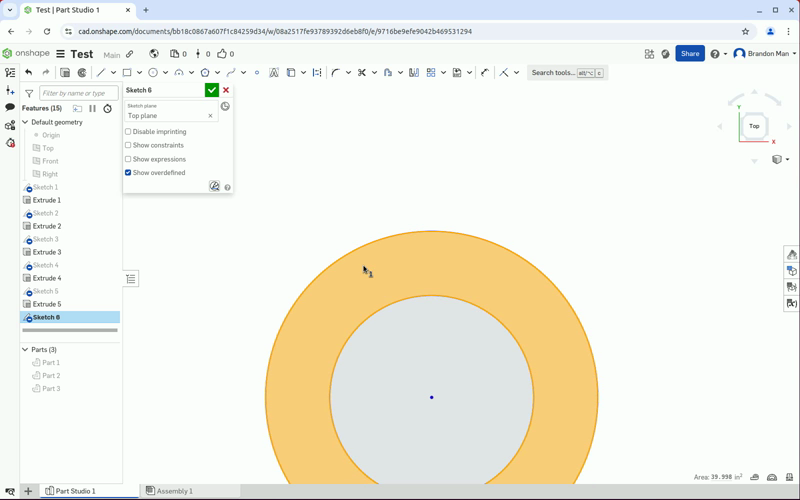
scroll(-6)
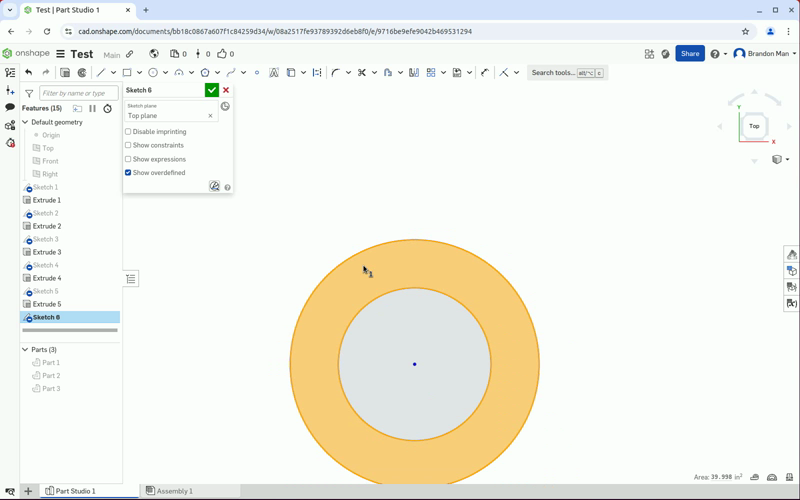
scroll(-6)
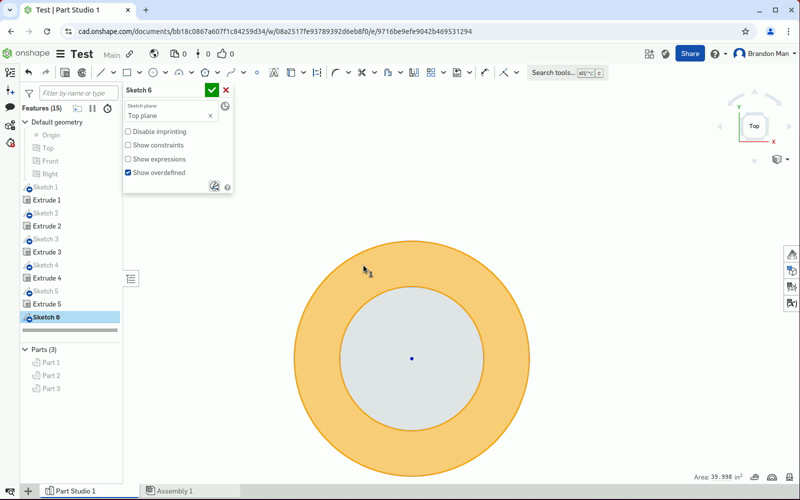
scroll(-6)
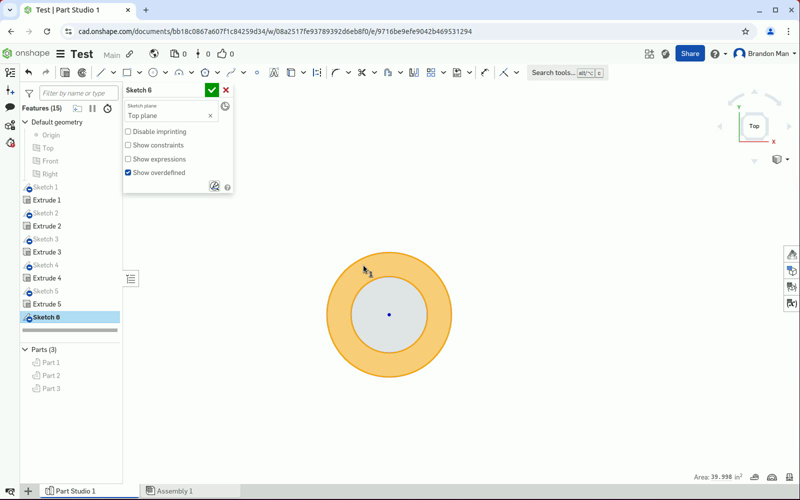
scroll(-6)
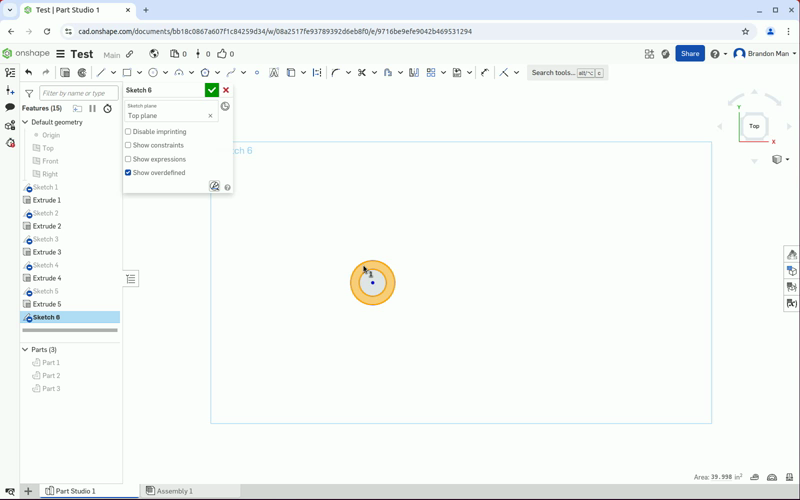
mouse_move(73, 352)
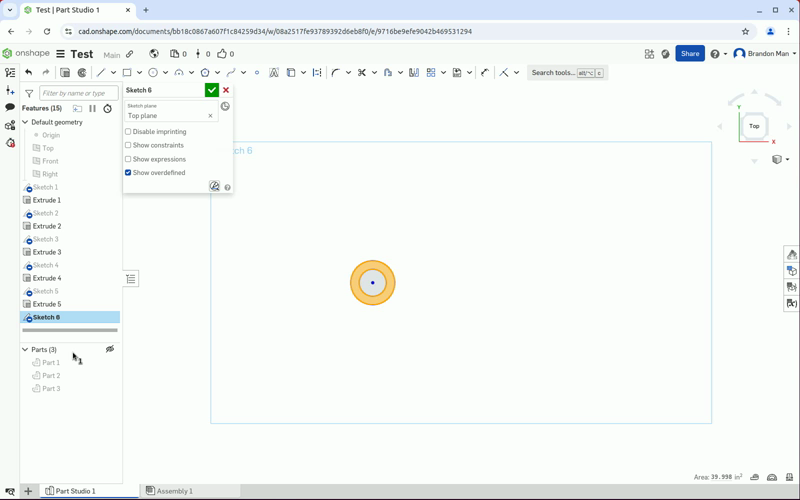
key(shift+y)
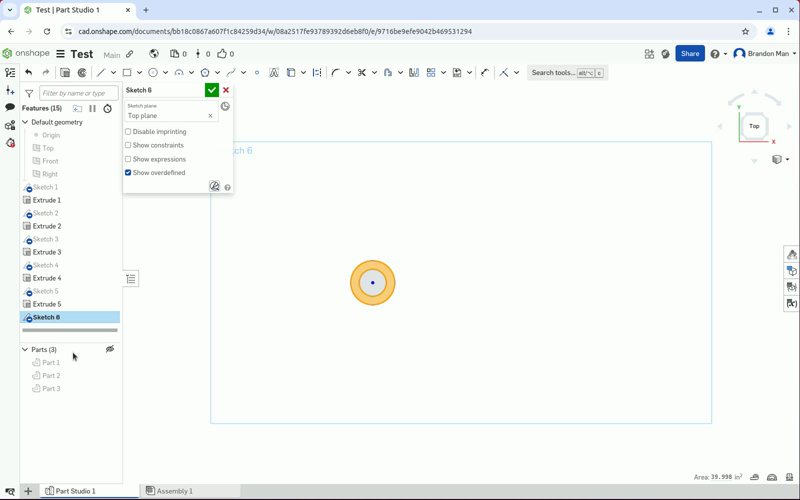
key(shift+e)
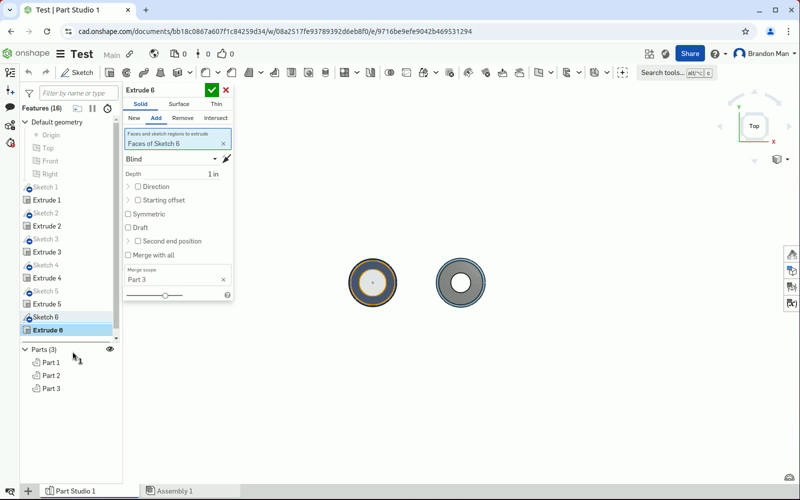
mouse_move(143, 106)
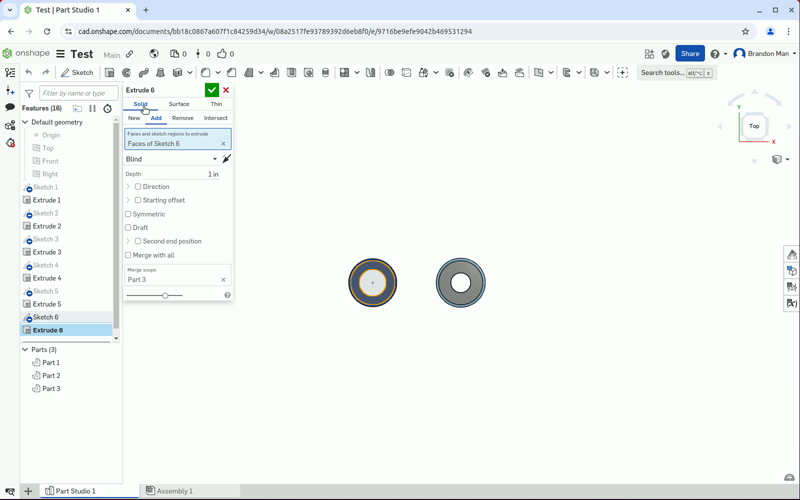
click(143, 106)
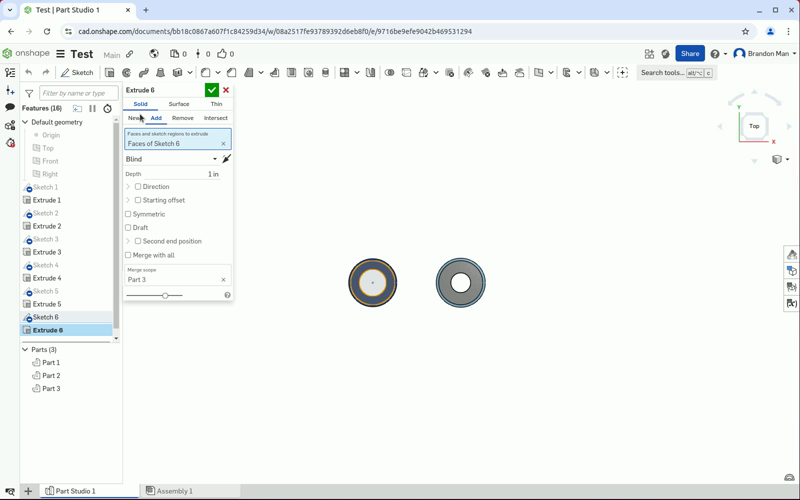
mouse_move(137, 120)
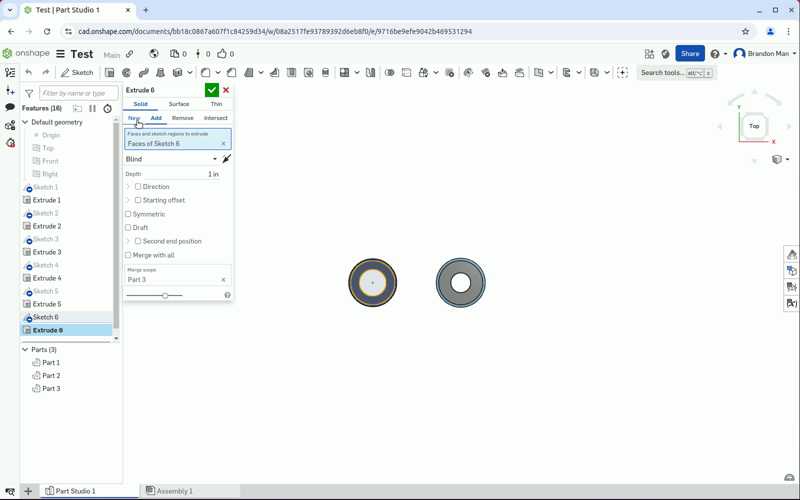
click(137, 120)
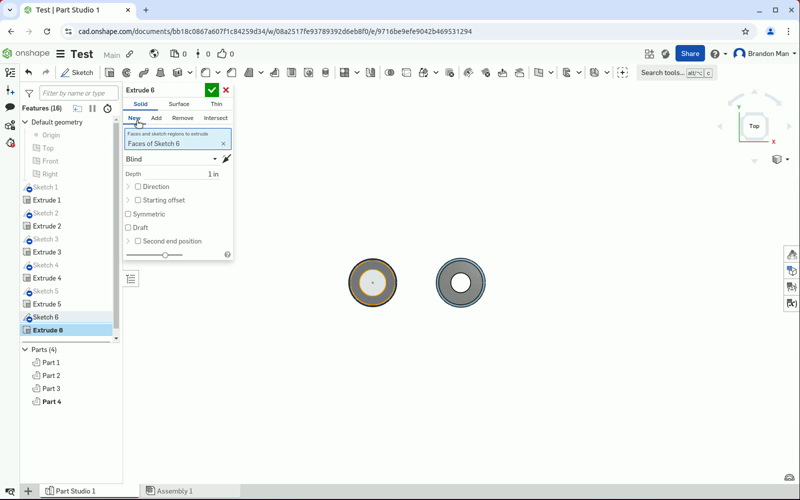
key(tab, 4)
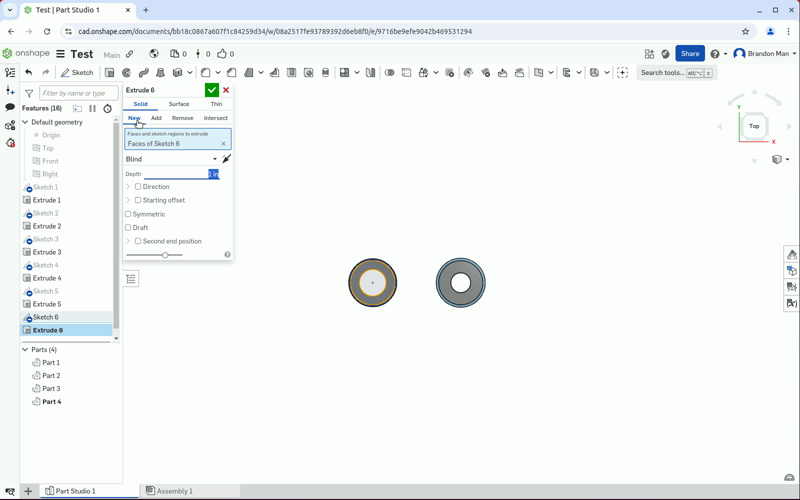
text(0.481)
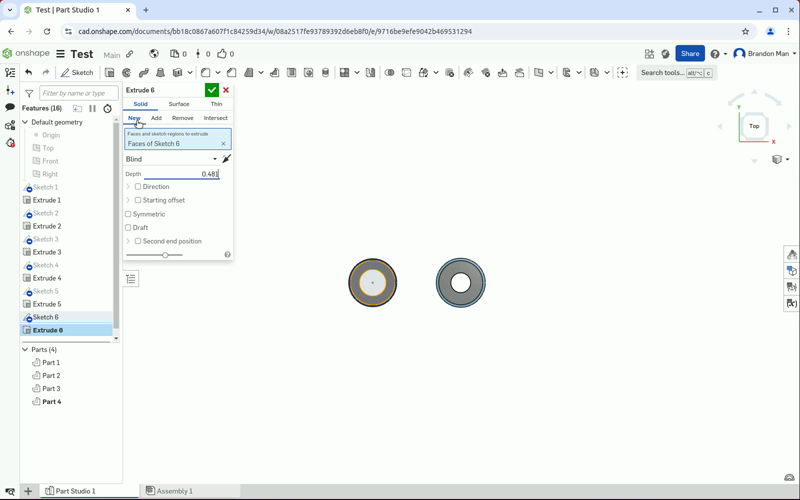
key(enter)
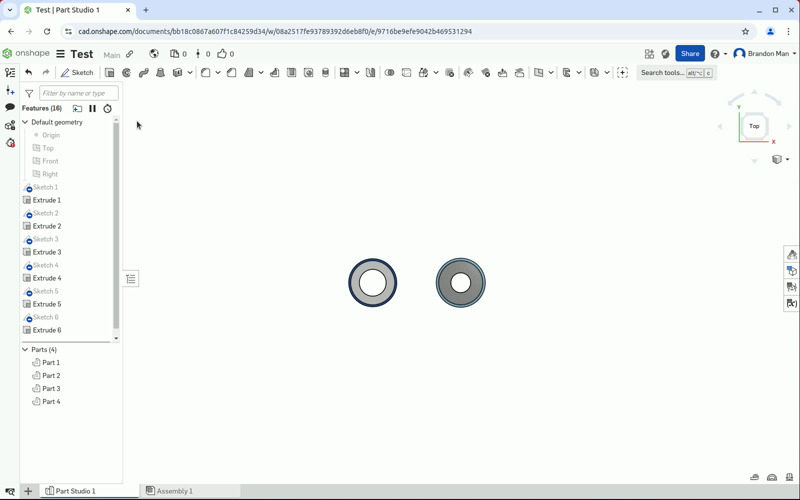
key(shift+h)
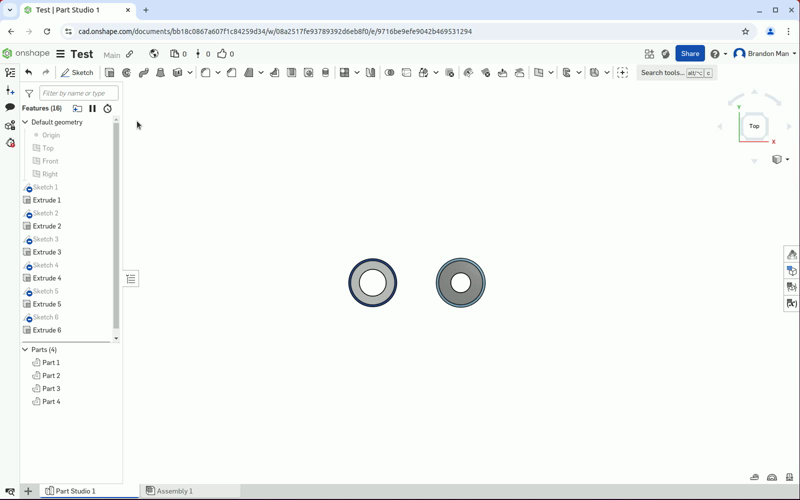
key(shift+h)
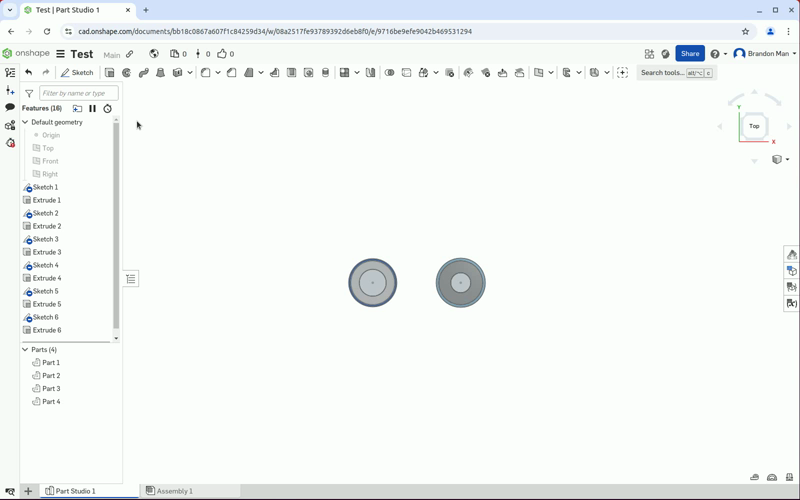
key(shift+7)
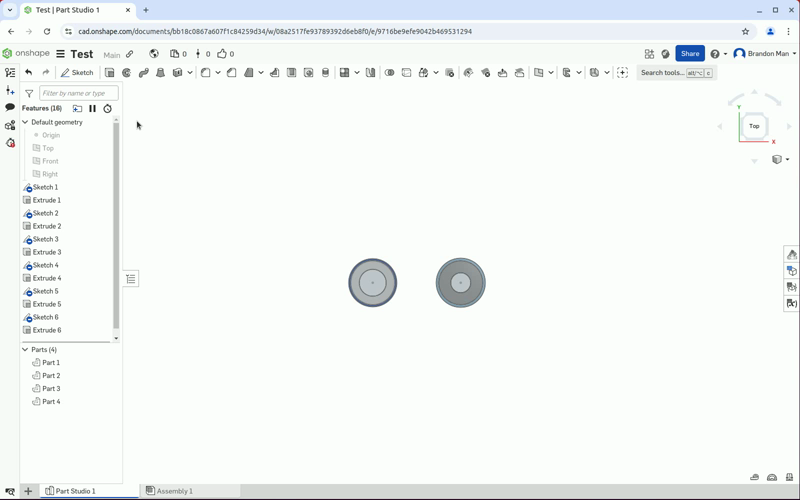
key(up, 3)
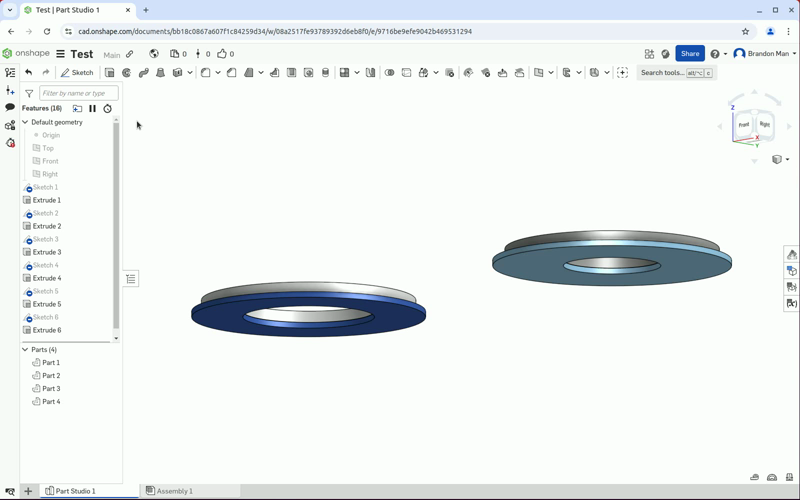
key(left, 3)
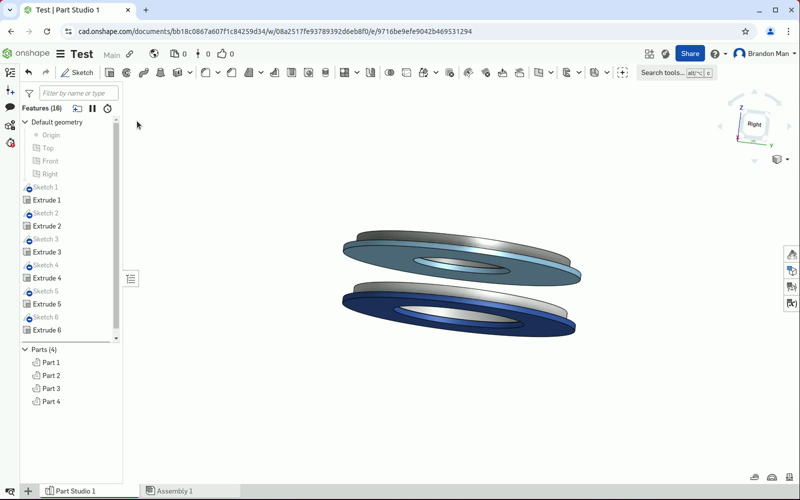
key(right, 3)
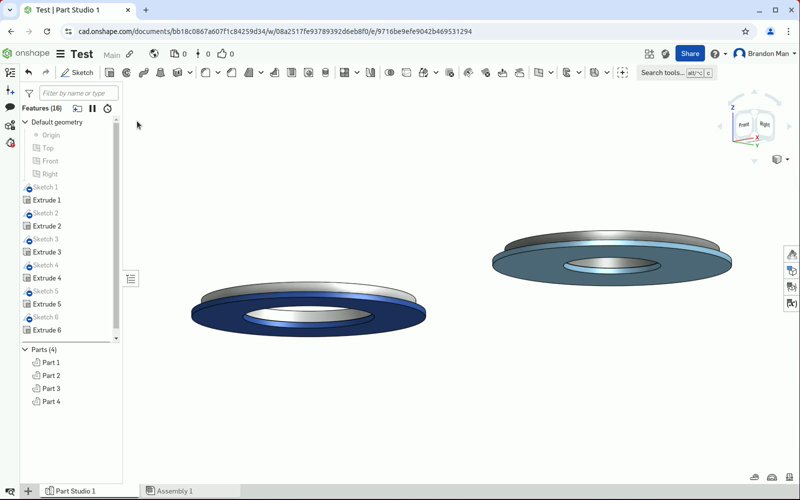
key(down, 3)
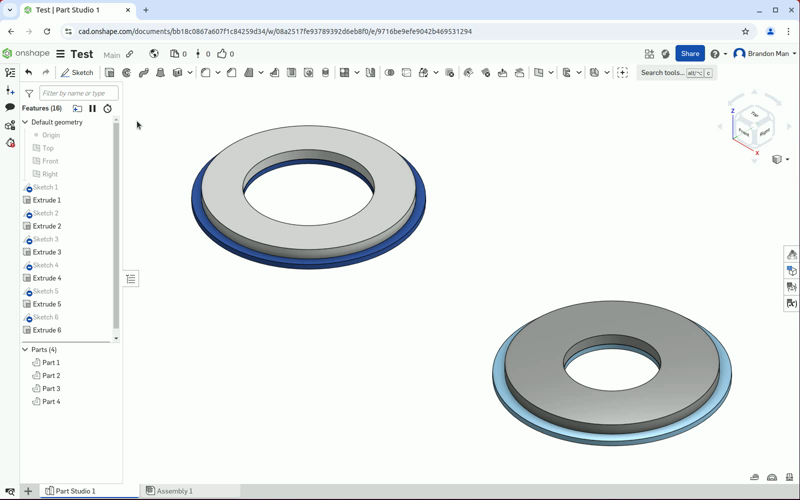
mouse_move(69, 189)
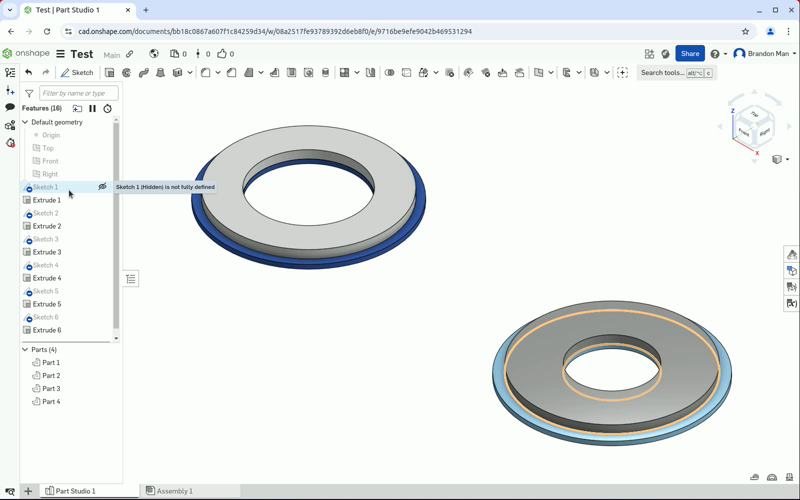
click(69, 189)